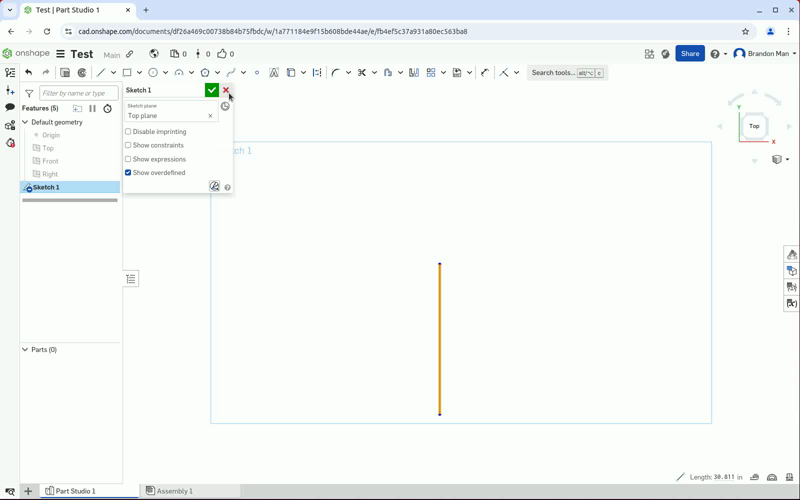
key(shift+h)
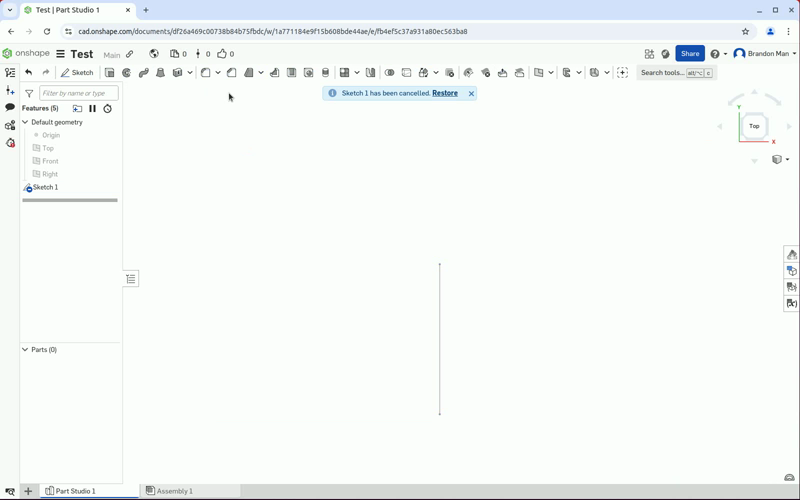
mouse_move(73, 352)
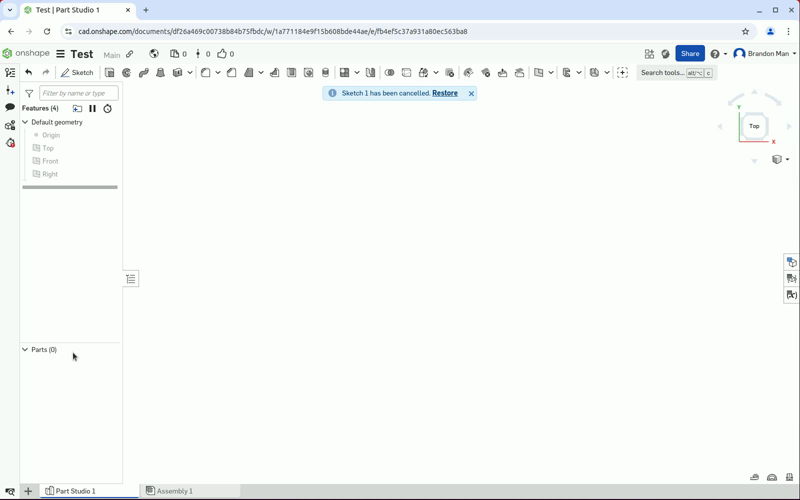
key(y)
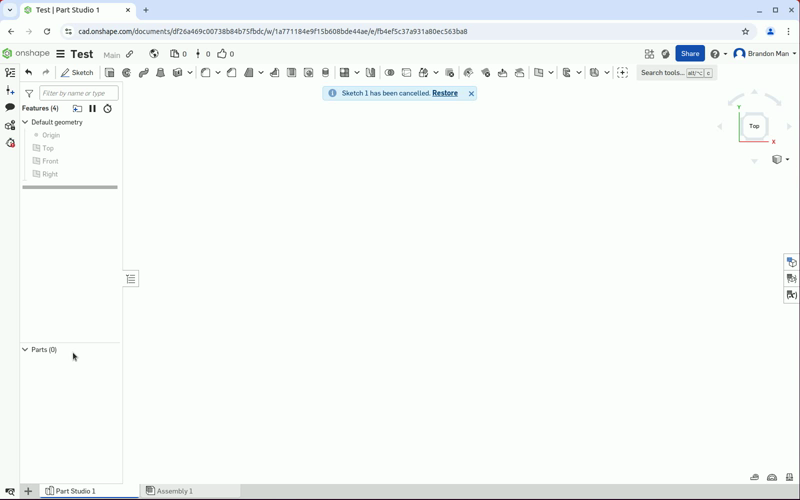
key(shift+p)
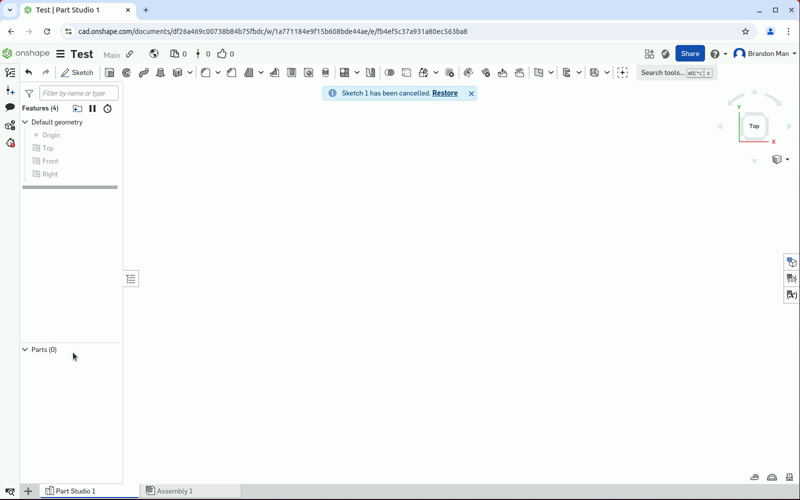
key(space)
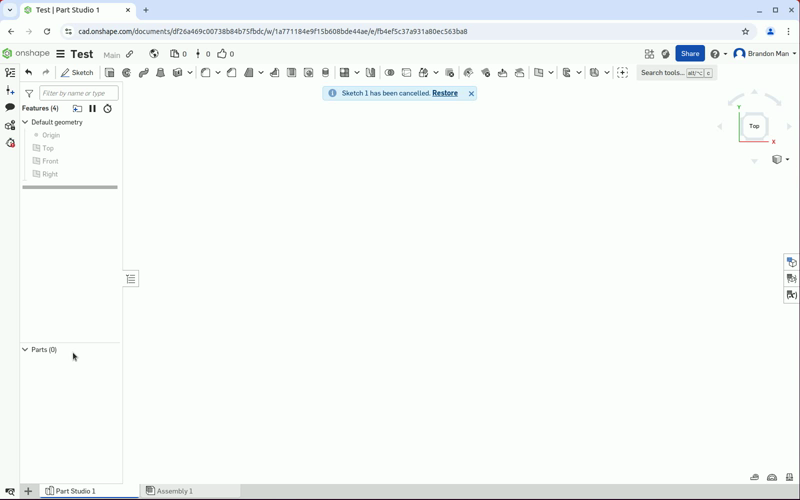
key_down(shift)
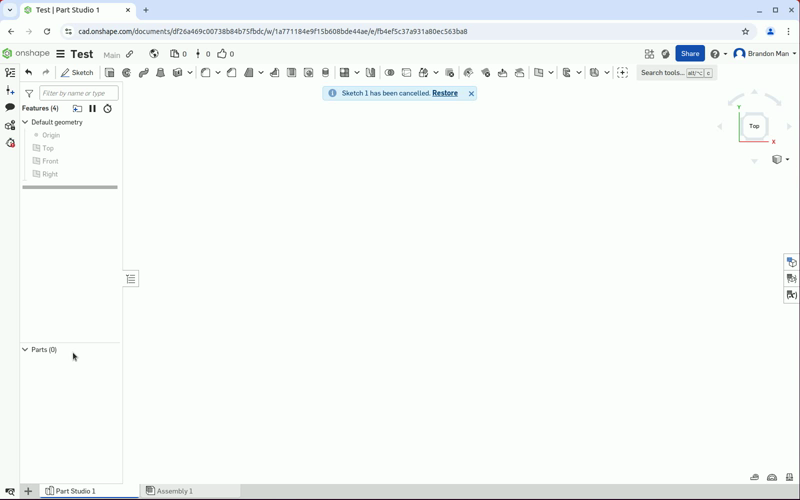
key(up)
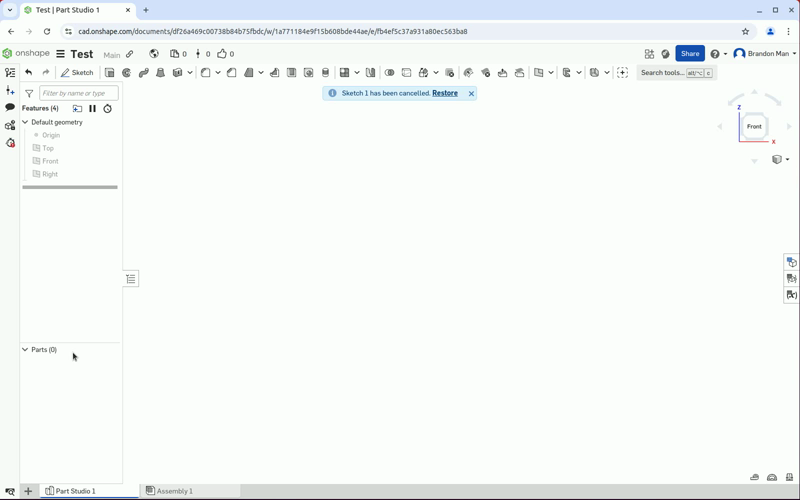
key_up(shift)
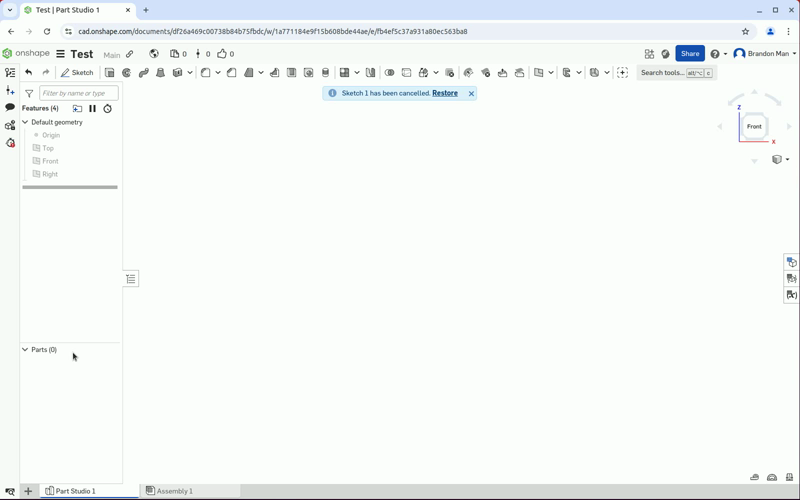
mouse_move(73, 352)
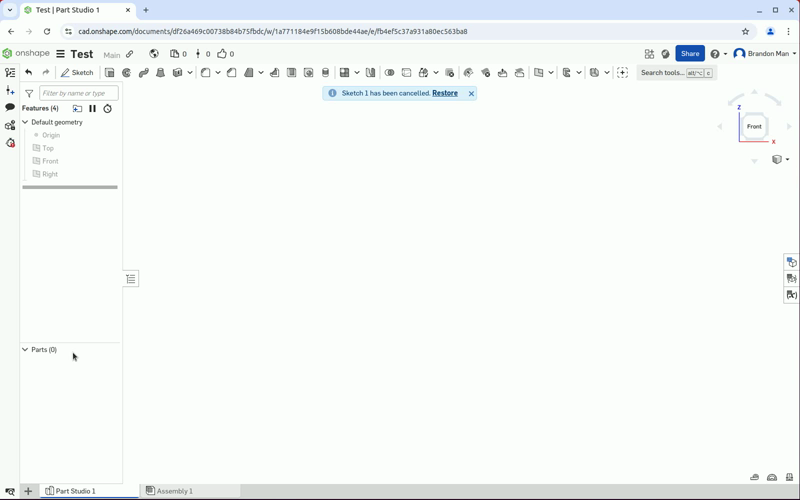
key(shift+y)
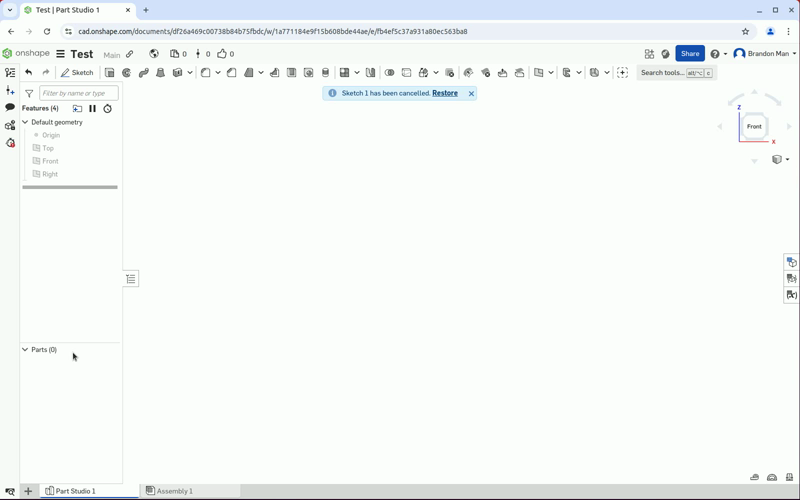
key(shift+s)
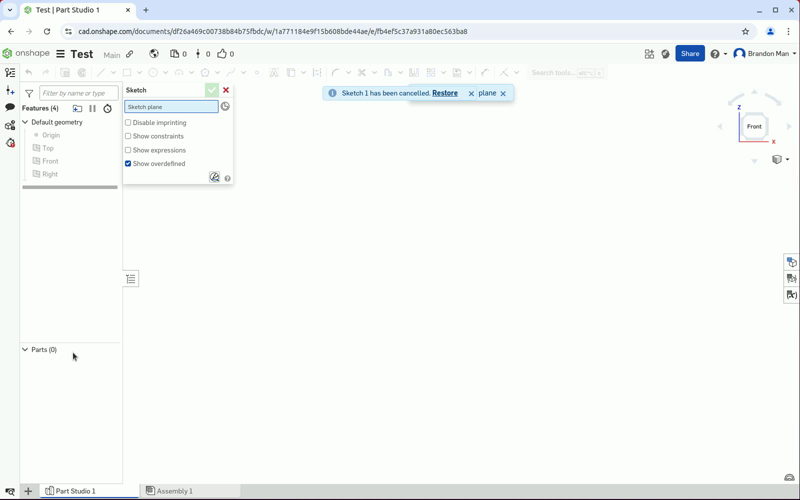
mouse_move(73, 163)
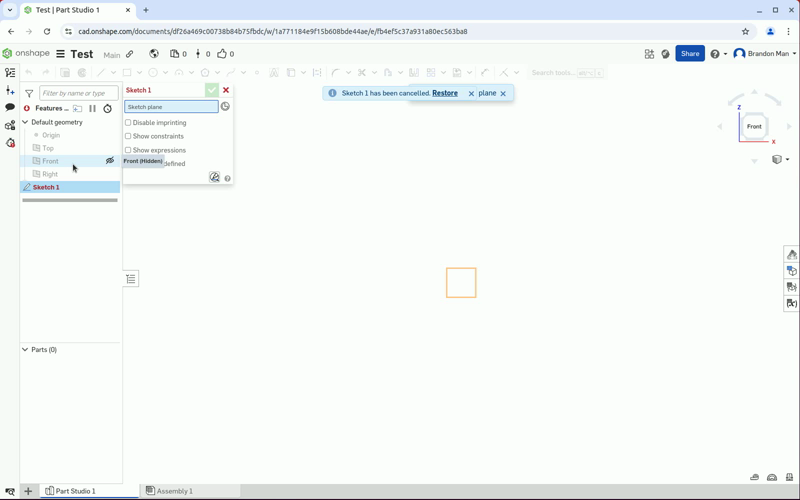
click(73, 163)
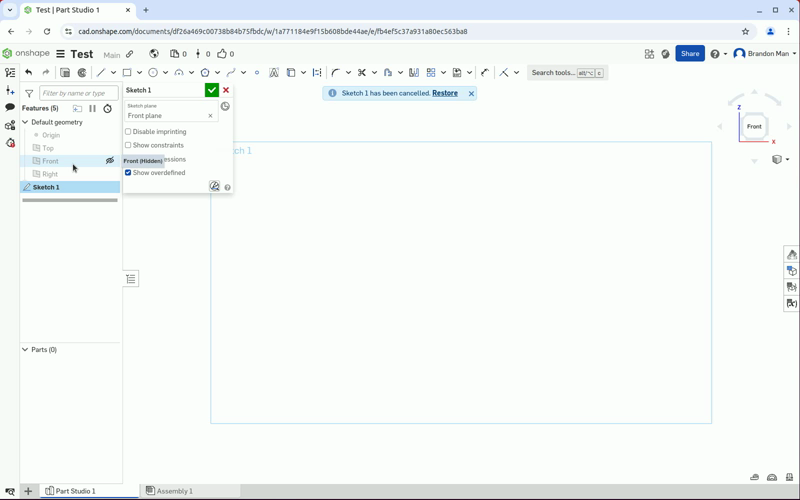
mouse_move(73, 352)
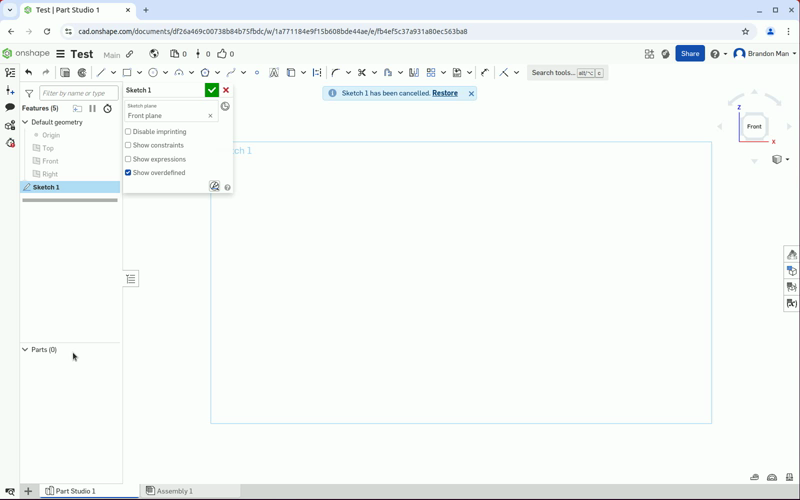
key(y)
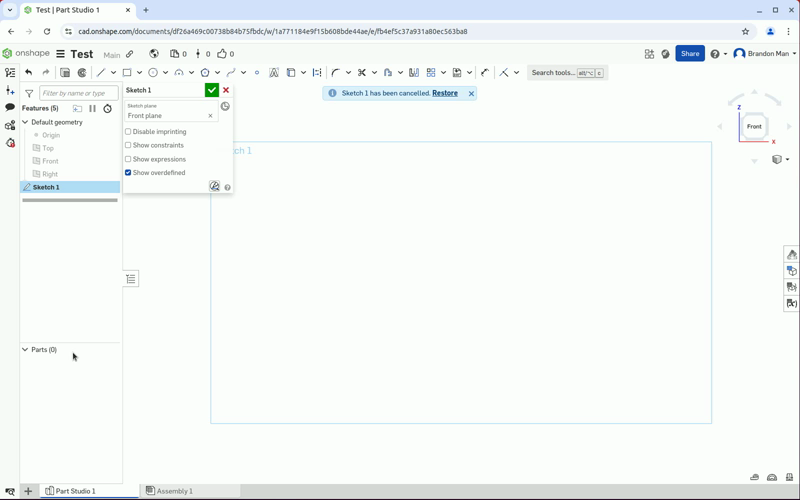
key(l)
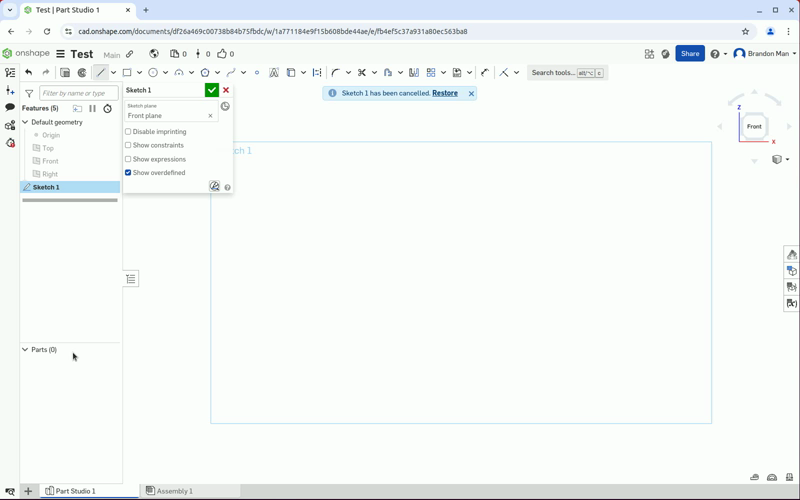
key_down(shift)
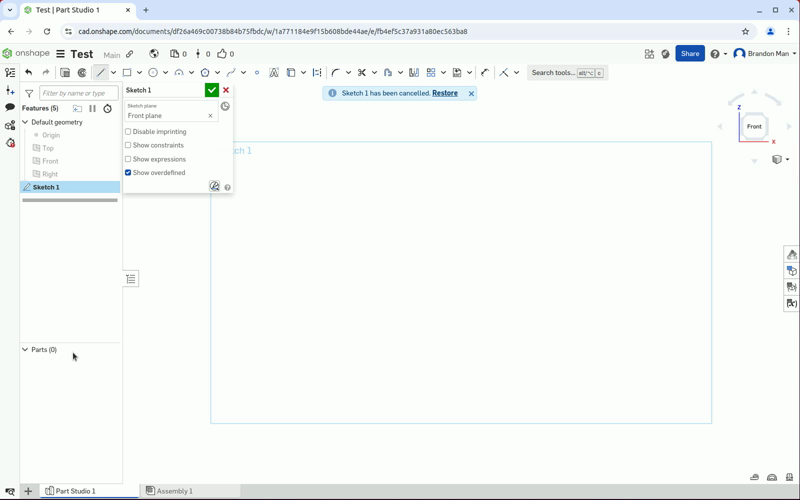
mouse_move(368, 258)
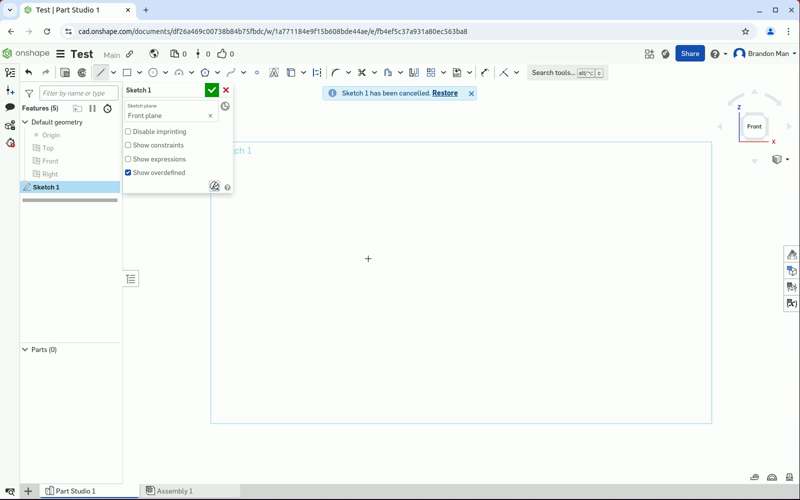
click(368, 258)
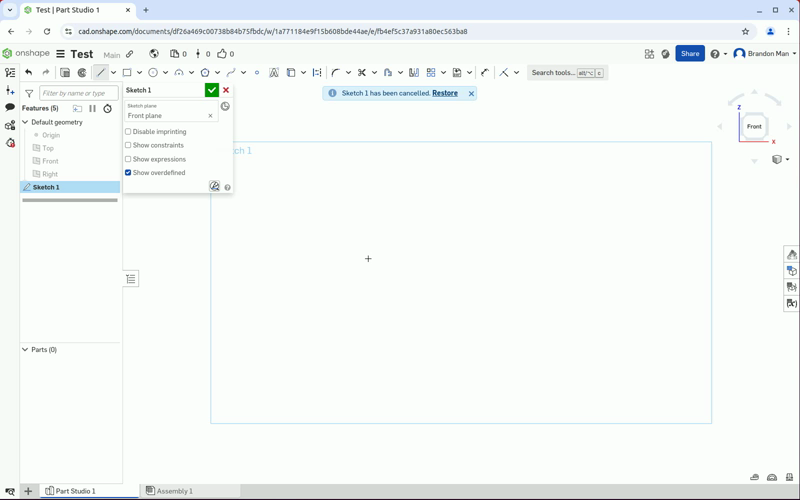
key_up(shift)
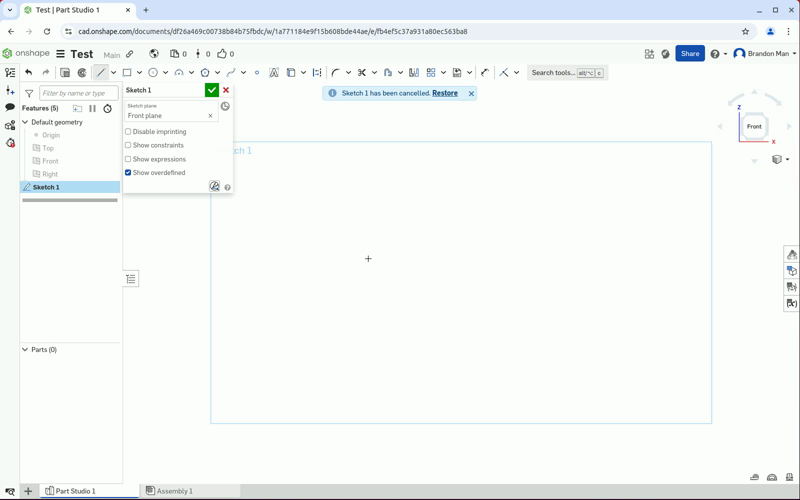
key_down(shift)
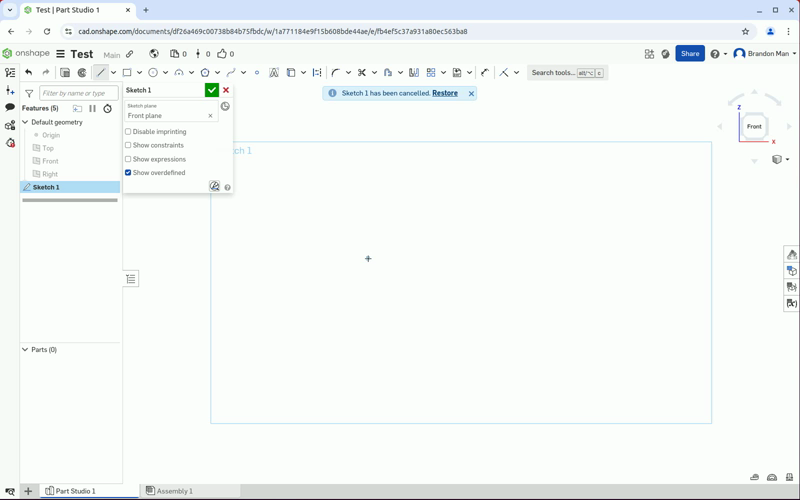
mouse_move(398, 258)
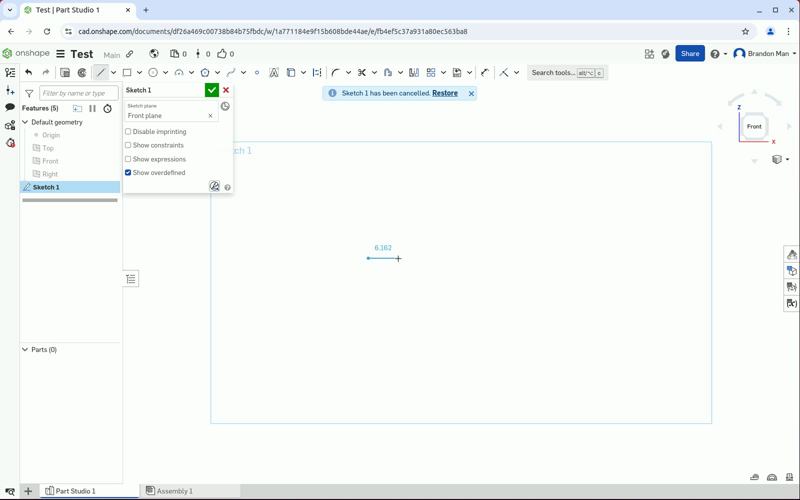
mouse_move(384, 258)
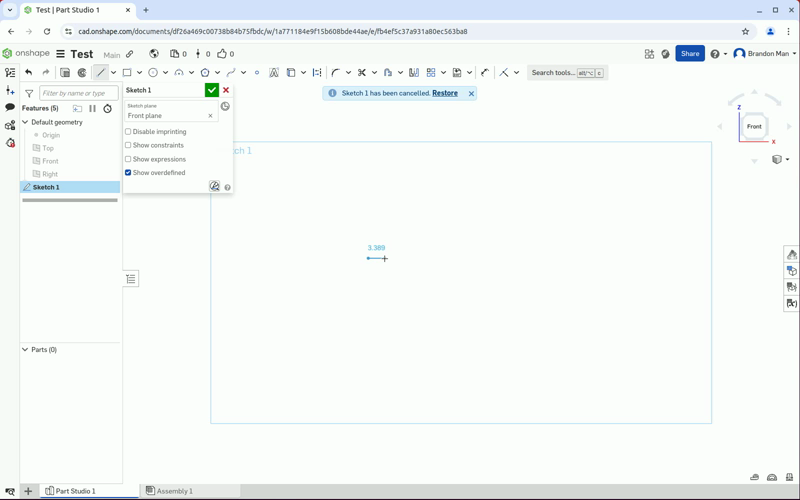
click(384, 258)
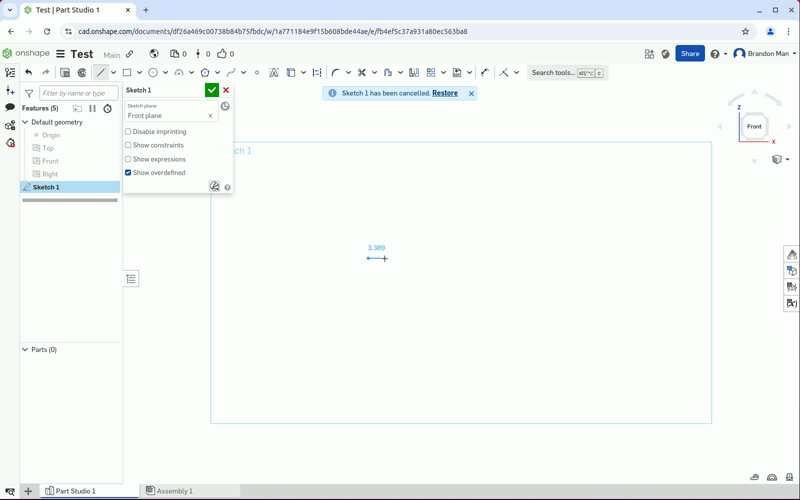
key_up(shift)
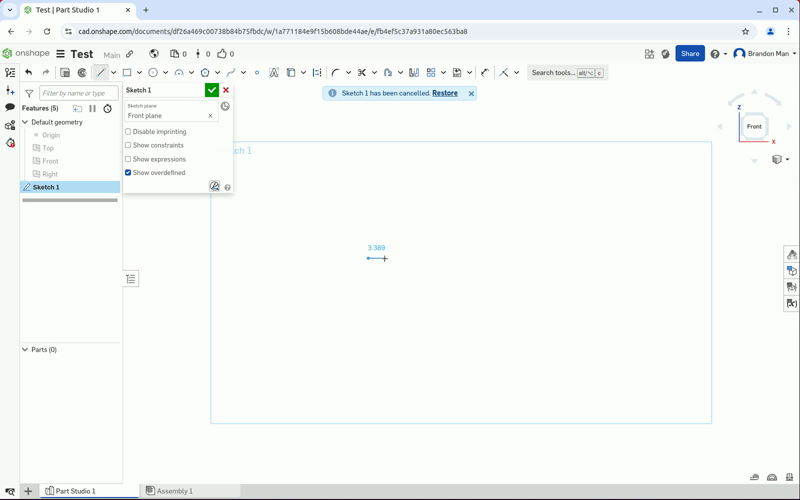
key_down(shift)
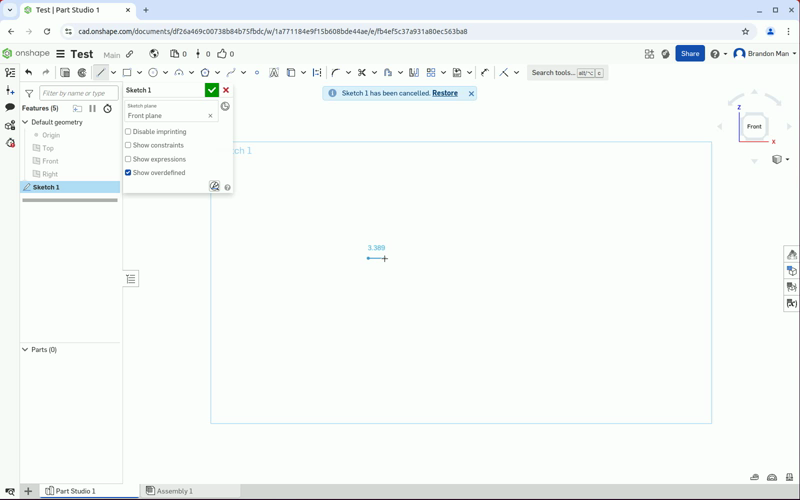
mouse_move(414, 258)
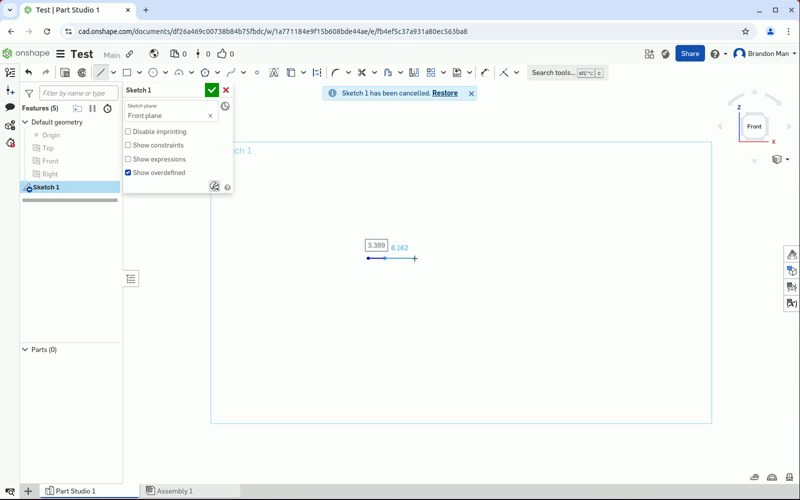
mouse_move(384, 242)
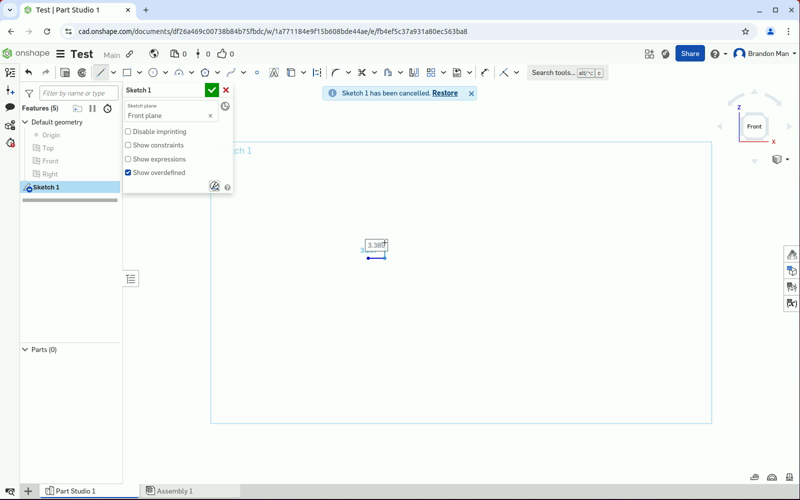
click(384, 242)
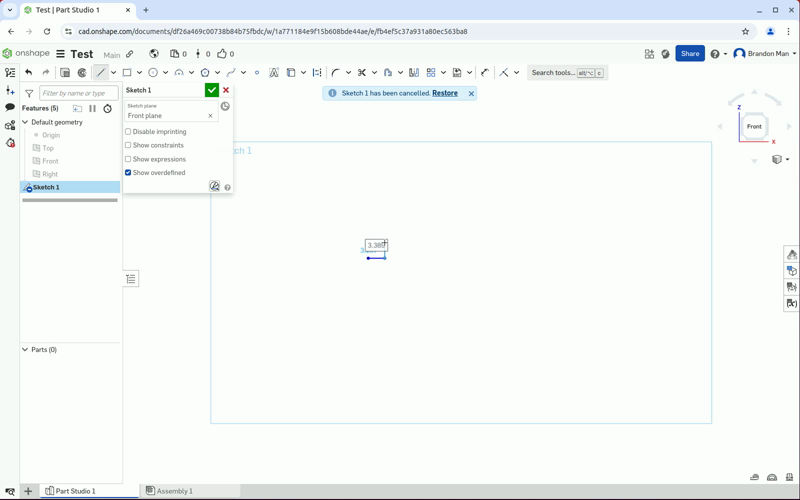
key_up(shift)
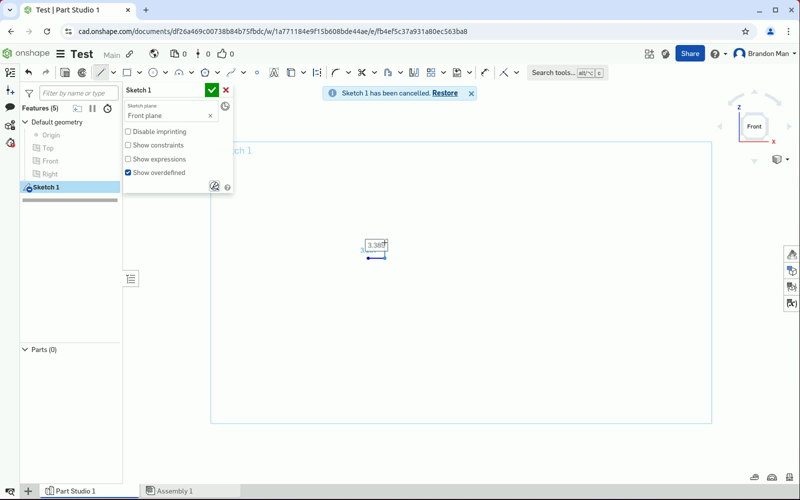
key_down(shift)
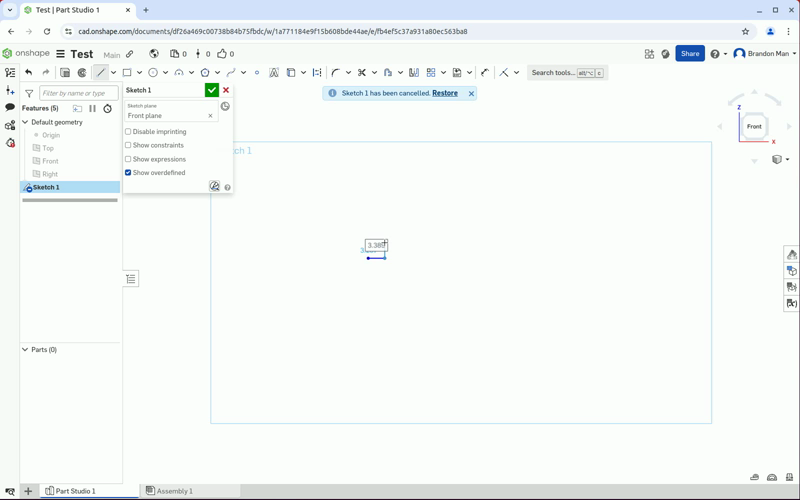
mouse_move(414, 242)
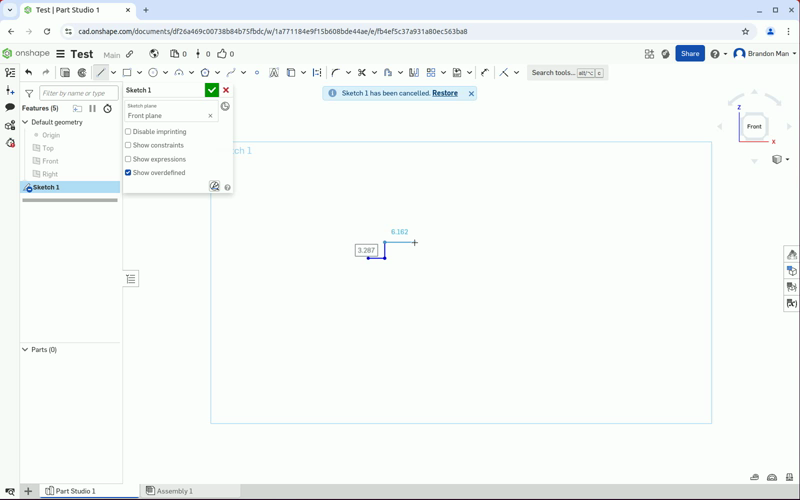
mouse_move(368, 242)
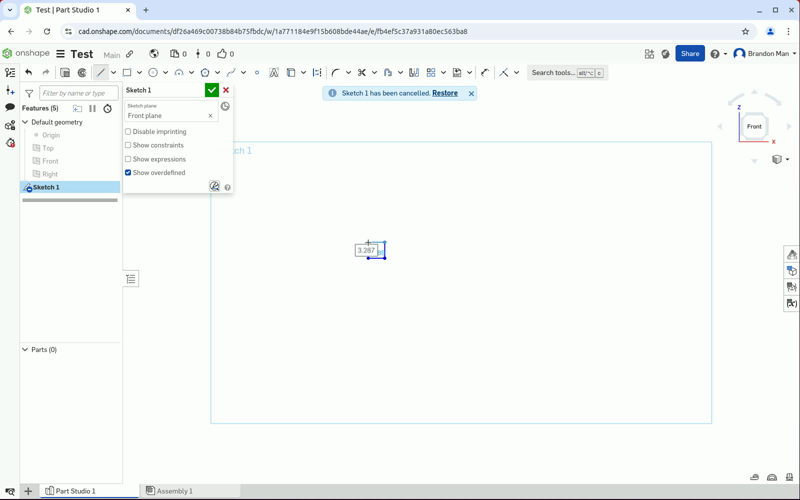
click(368, 242)
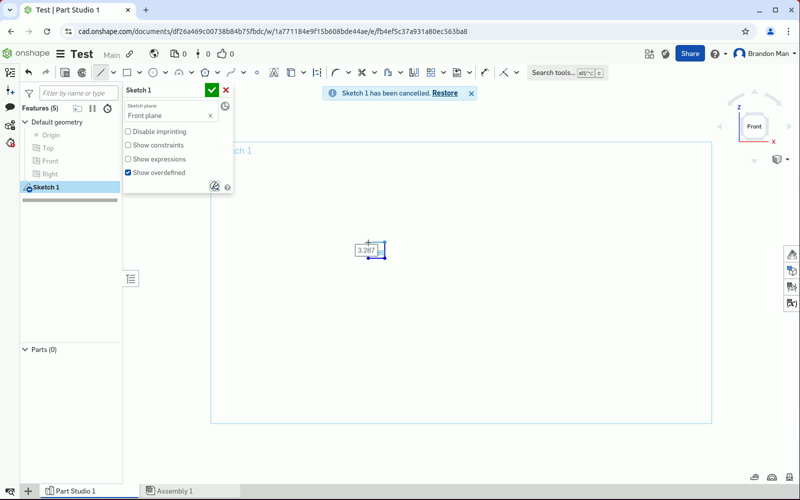
key_up(shift)
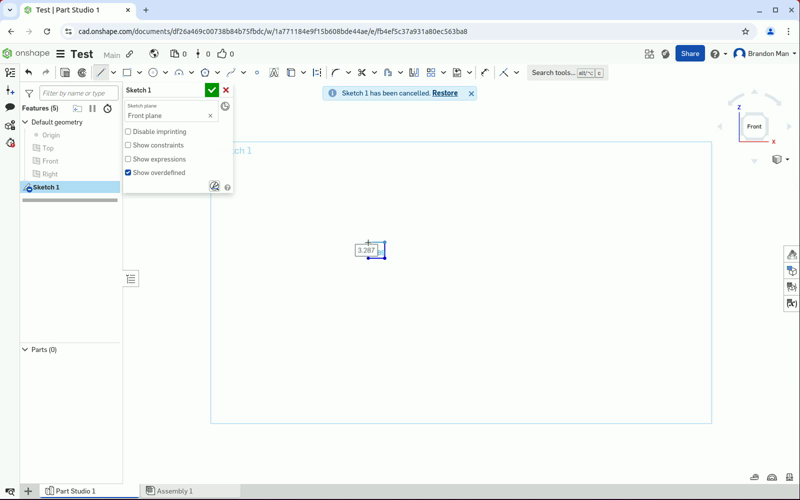
mouse_move(398, 242)
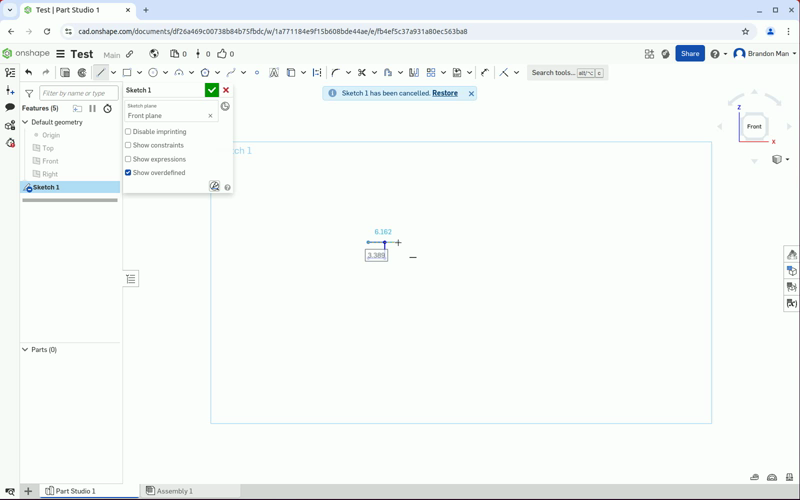
key_down(shift)
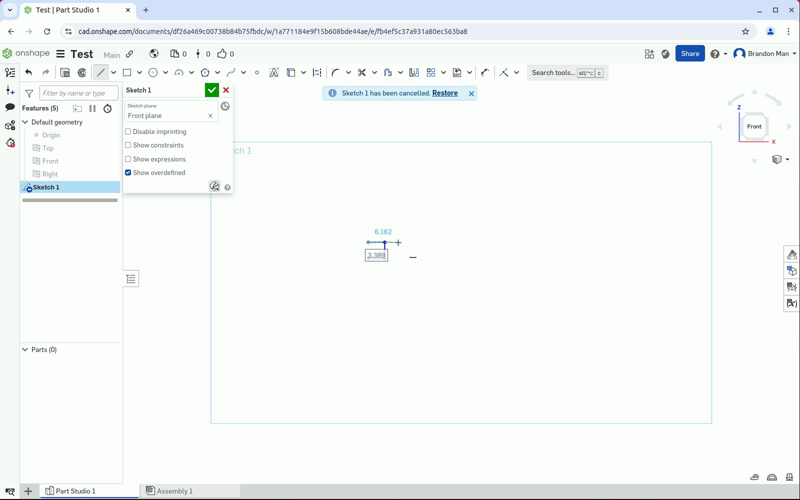
mouse_move(368, 258)
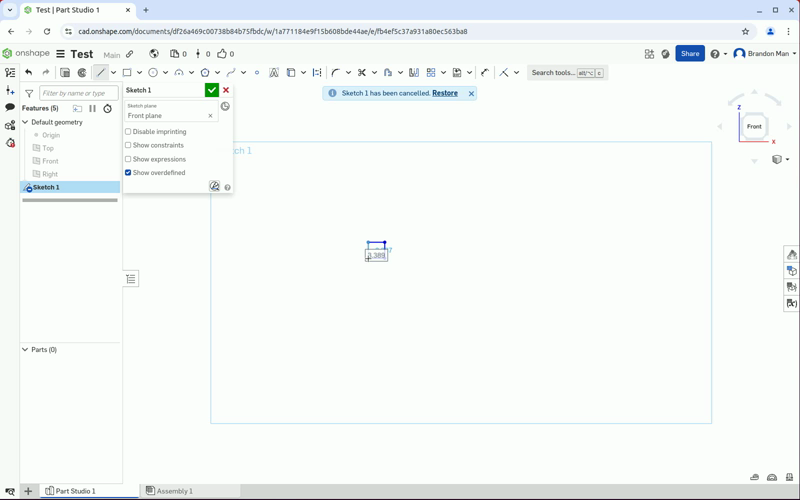
key_up(shift)
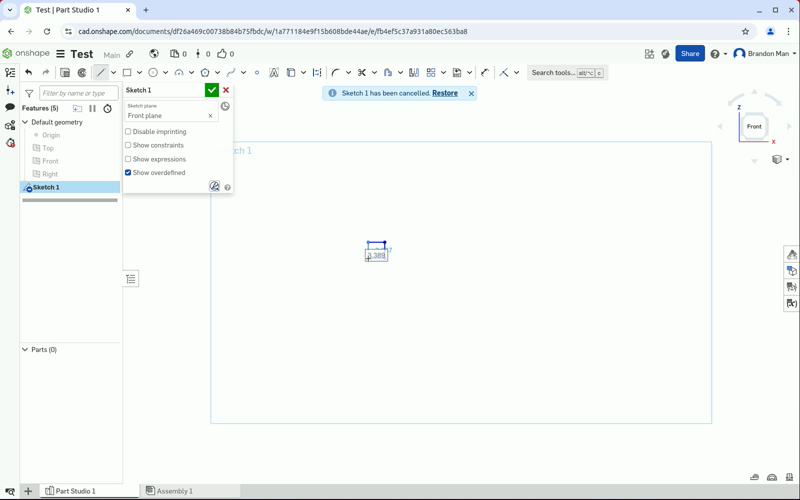
click(368, 258)
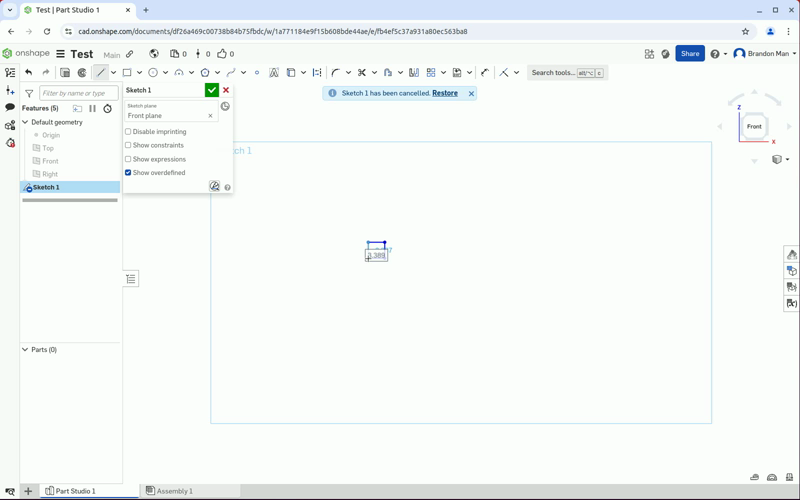
key(esc)
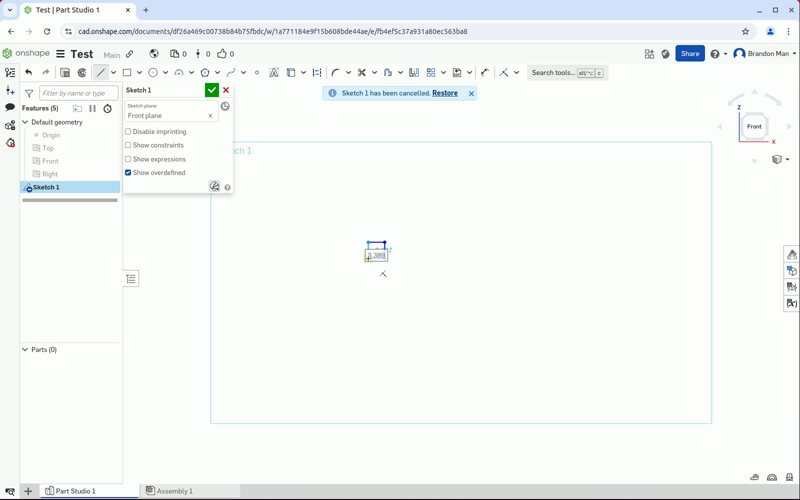
mouse_move(384, 256)
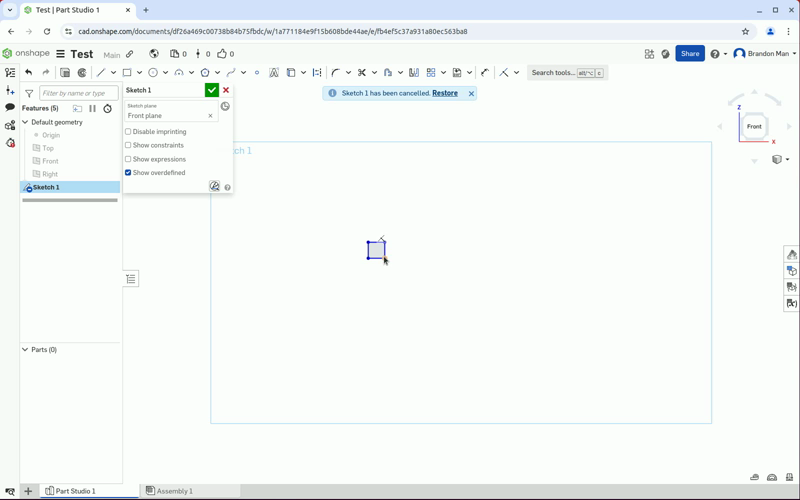
scroll(6)
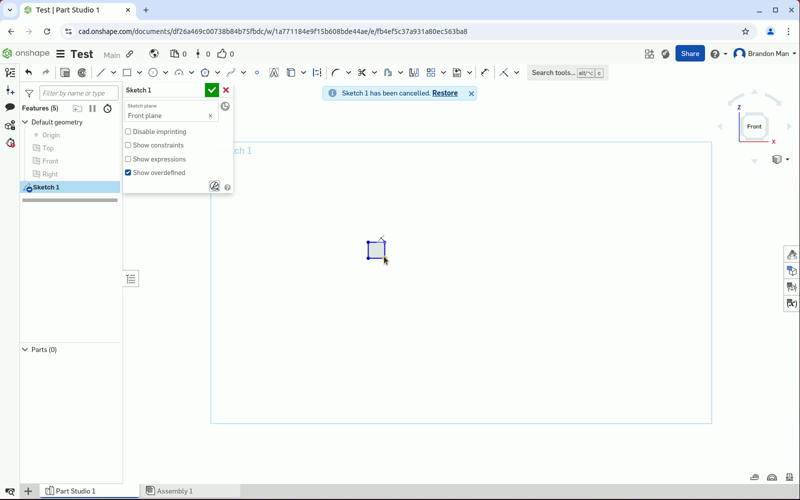
scroll(6)
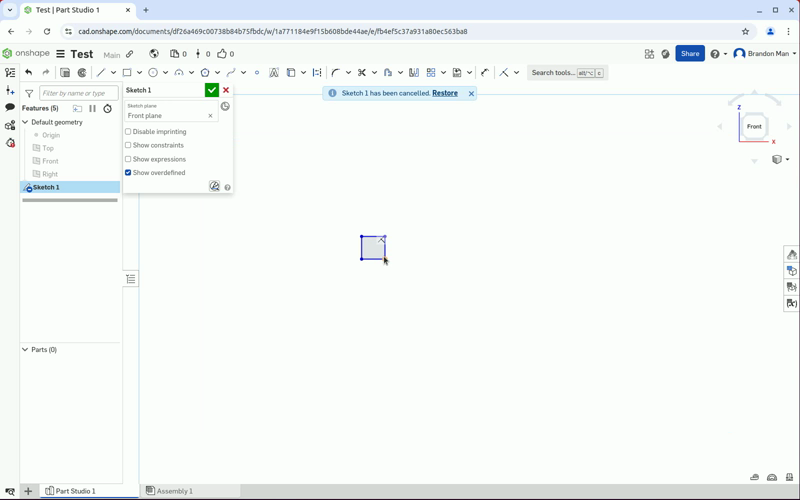
scroll(6)
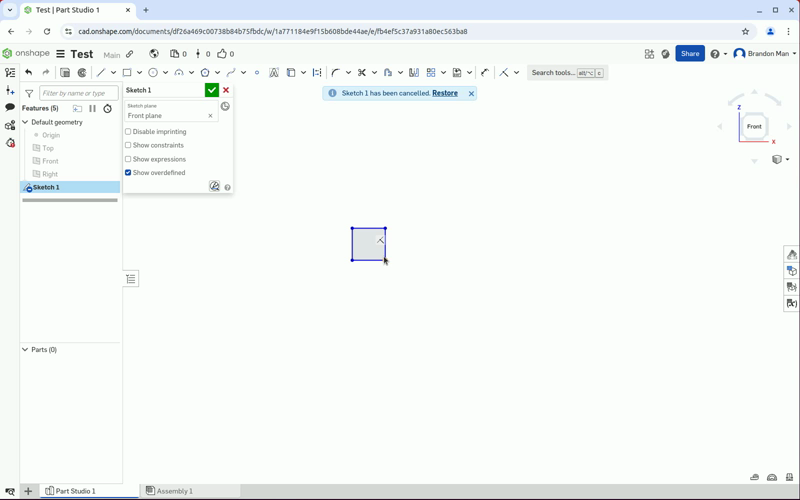
scroll(6)
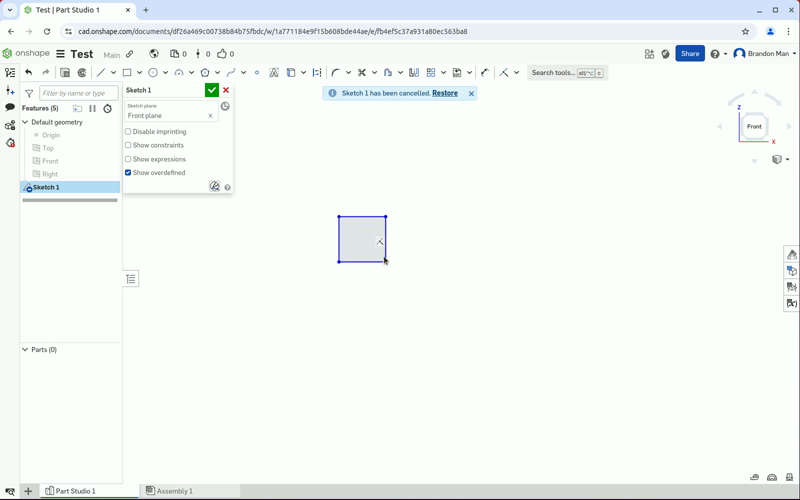
scroll(6)
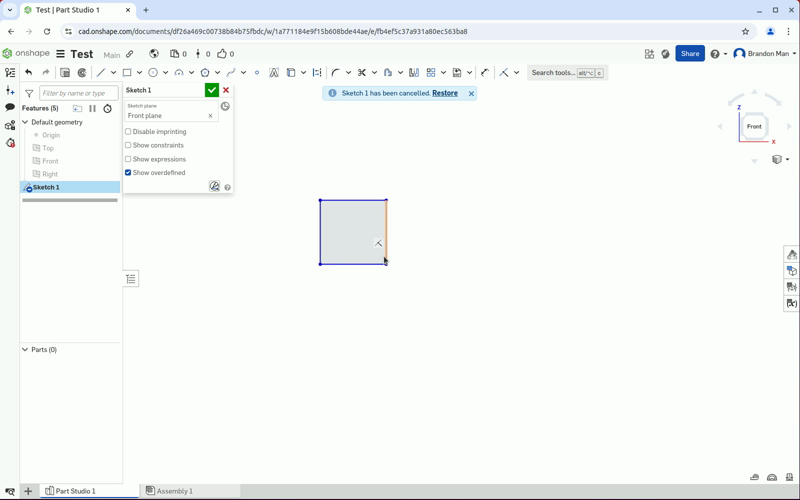
scroll(6)
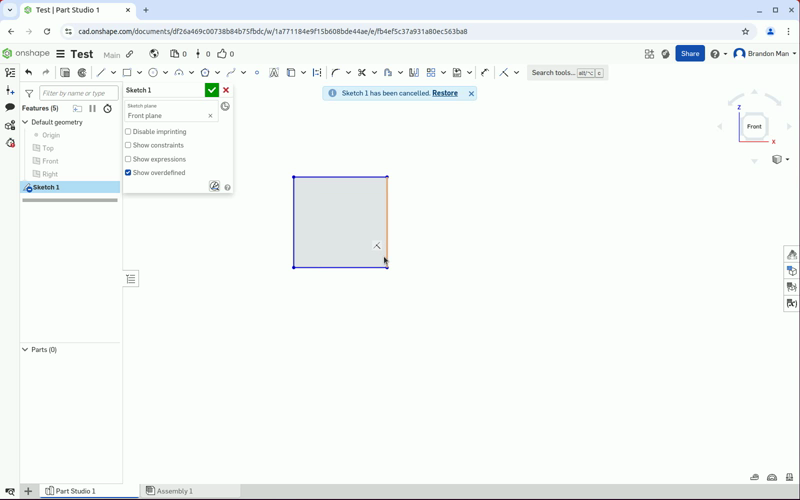
scroll(6)
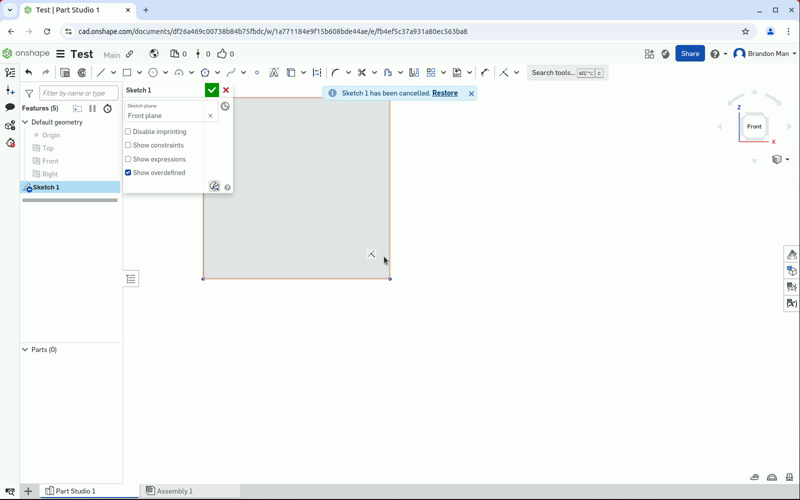
click(384, 256)
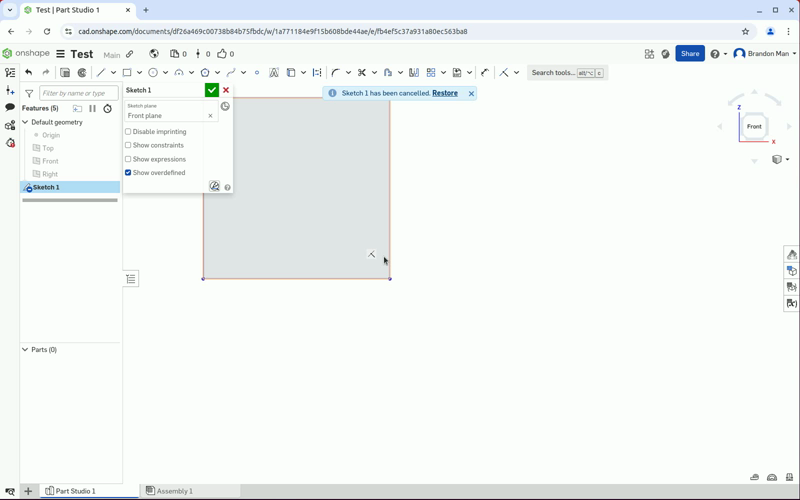
scroll(-6)
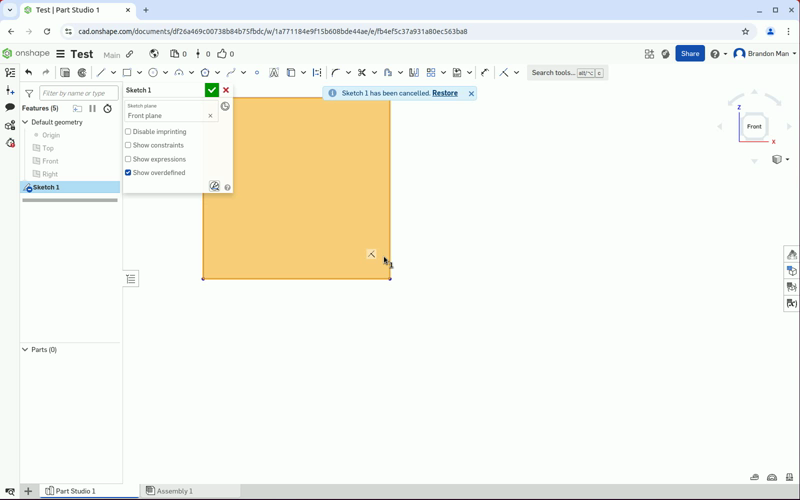
scroll(-6)
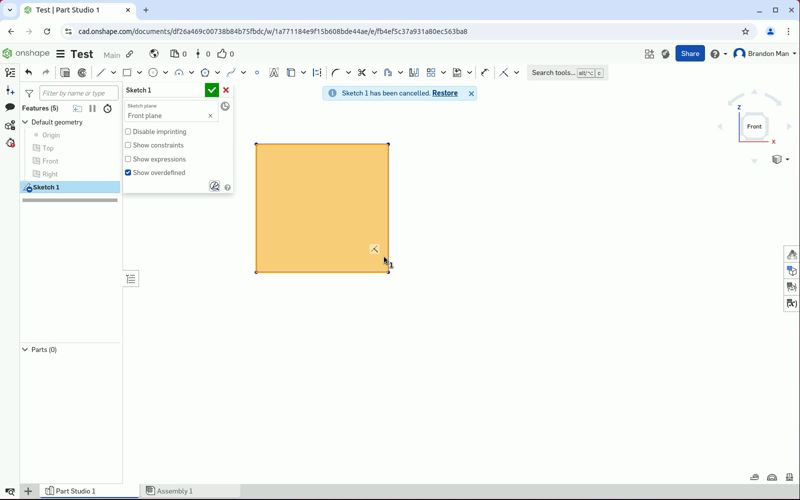
scroll(-6)
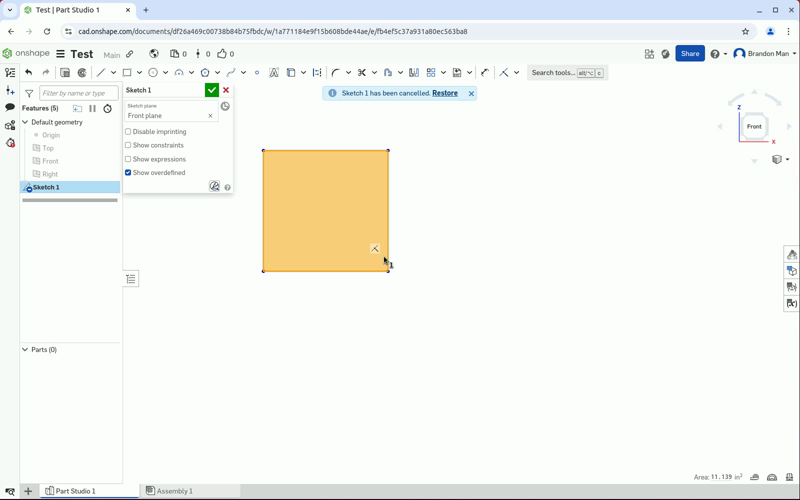
scroll(-6)
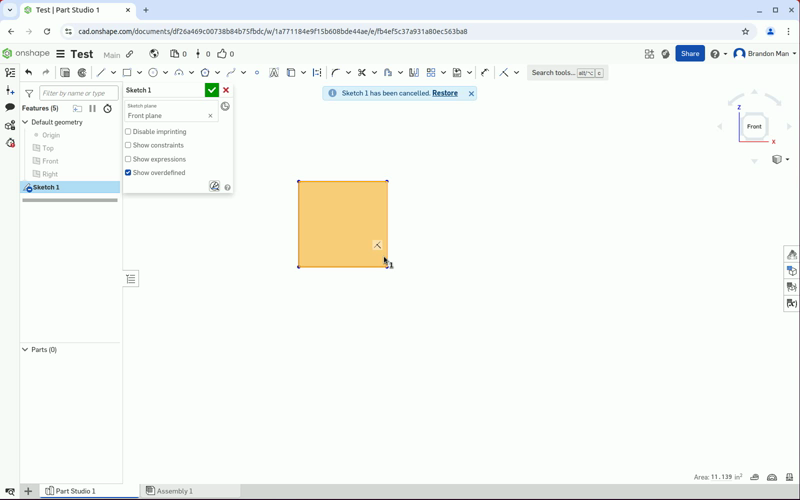
scroll(-6)
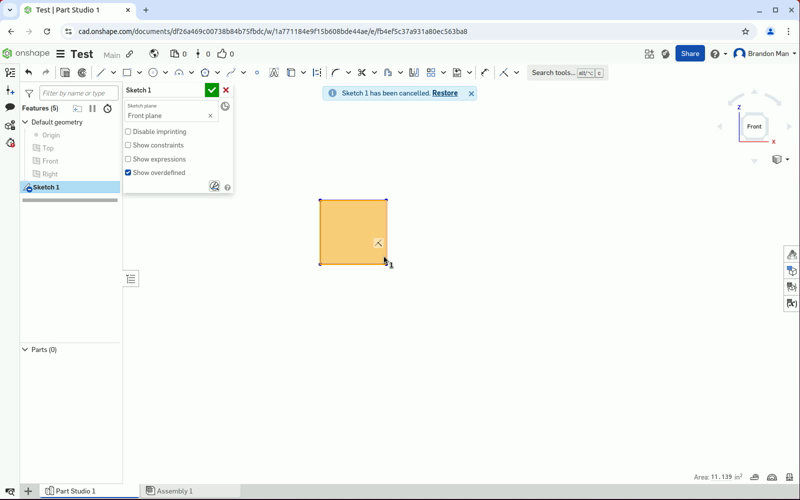
scroll(-6)
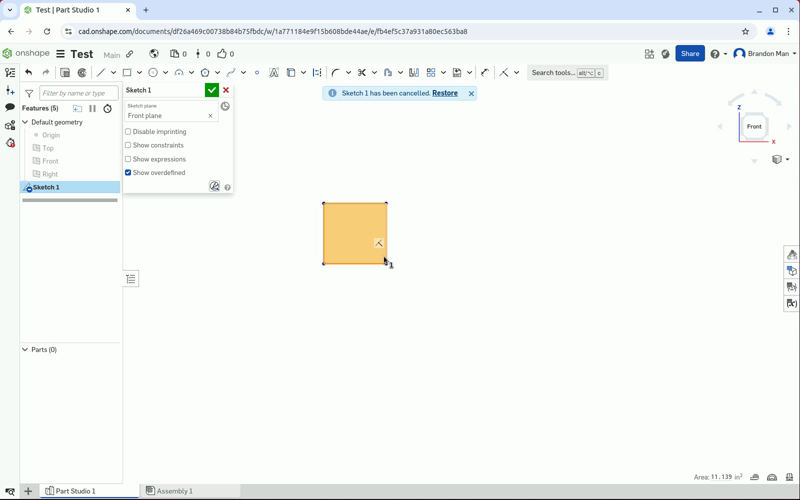
scroll(-6)
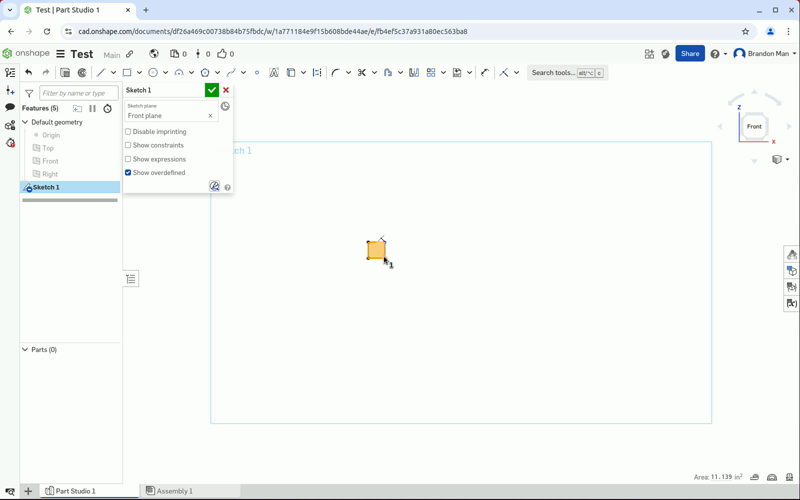
mouse_move(73, 352)
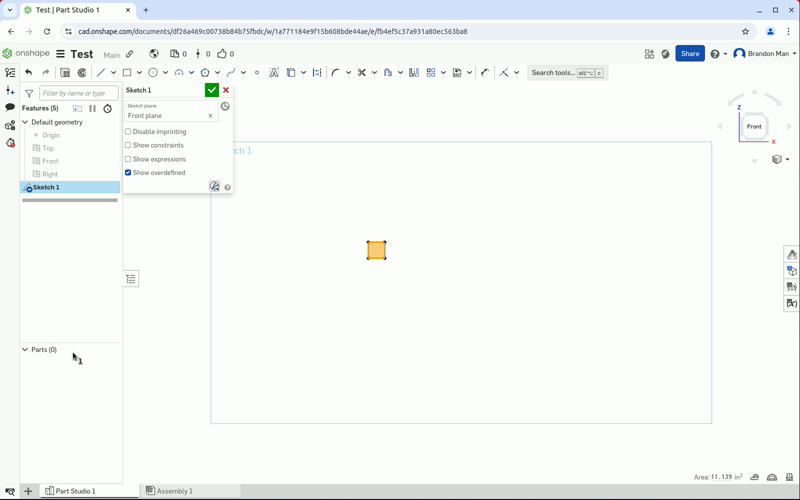
key(shift+y)
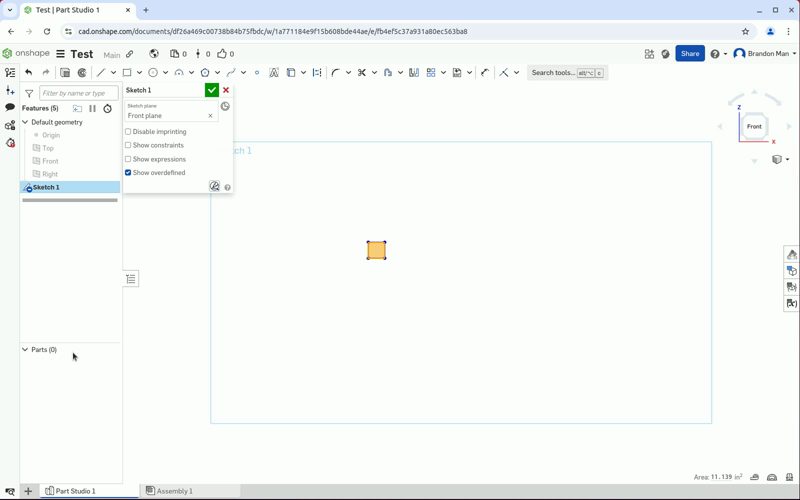
key(shift+e)
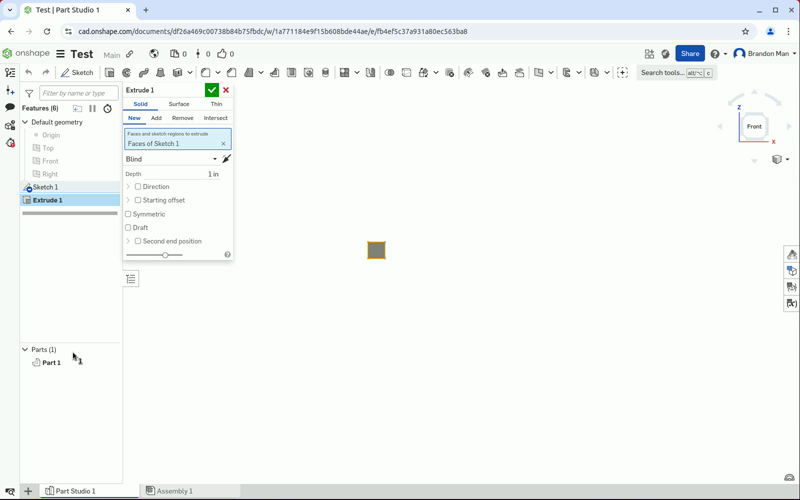
mouse_move(143, 106)
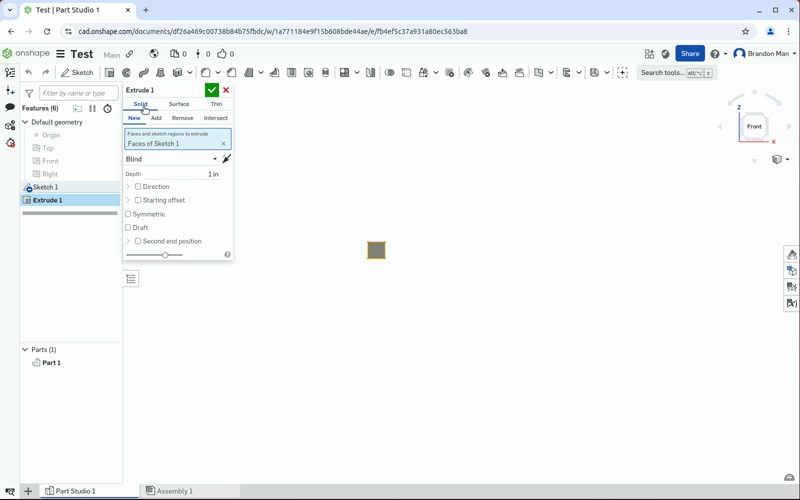
click(143, 106)
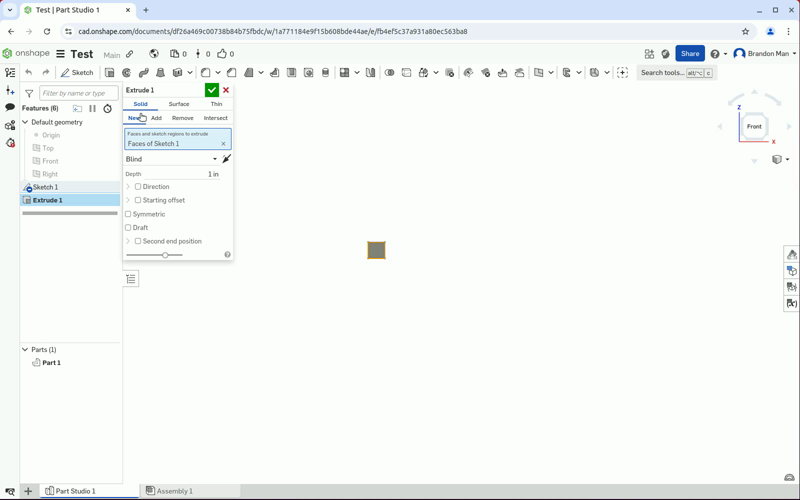
mouse_move(137, 120)
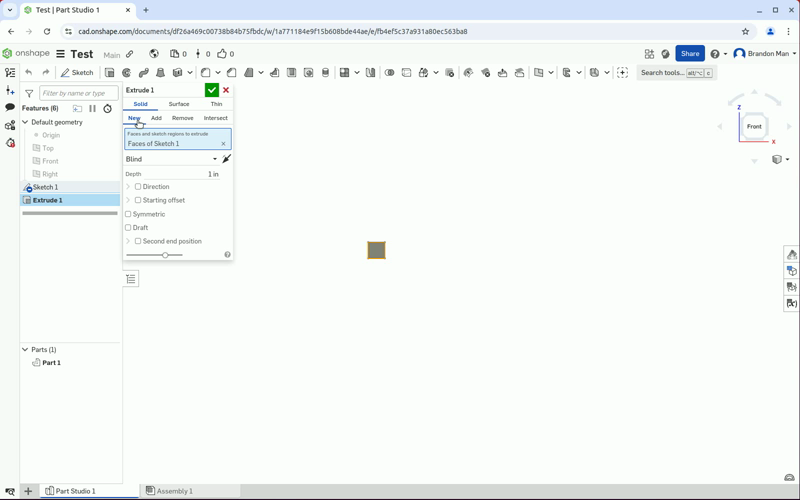
click(137, 120)
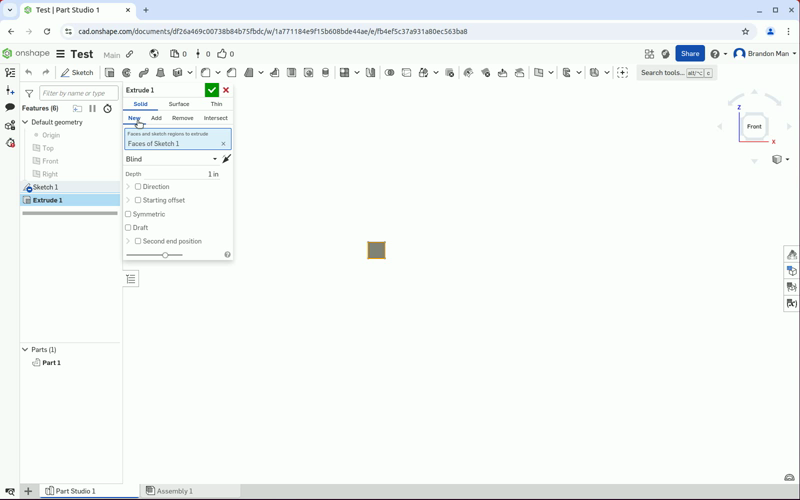
key(tab, 4)
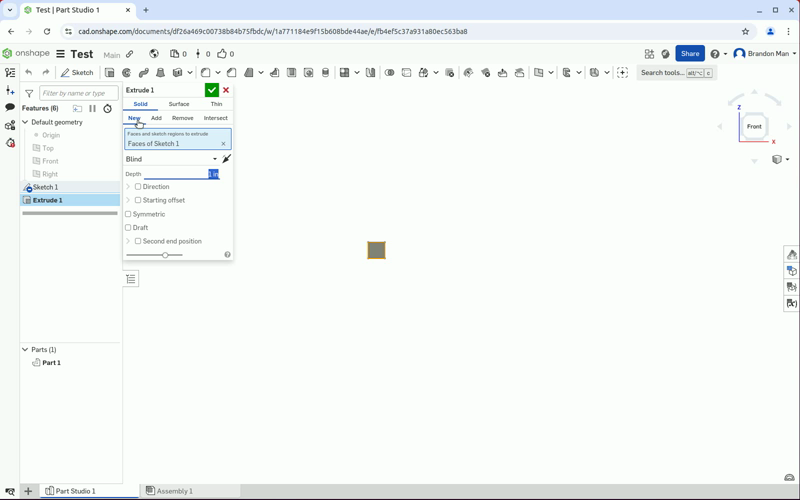
text(16.128)
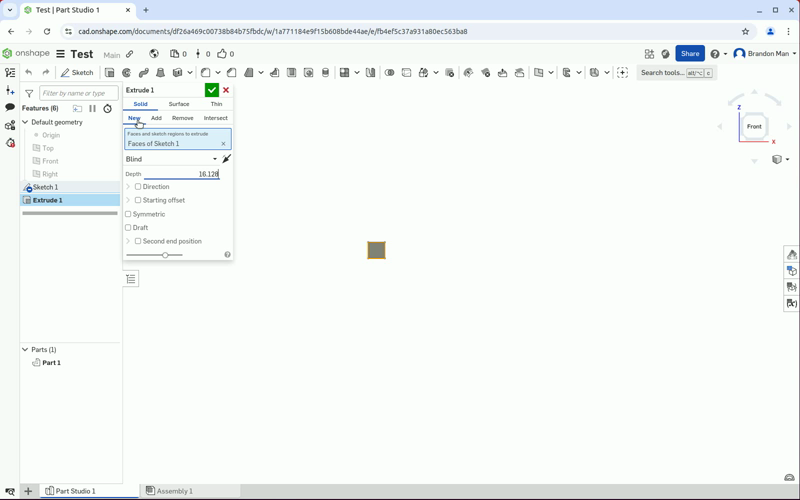
key(enter)
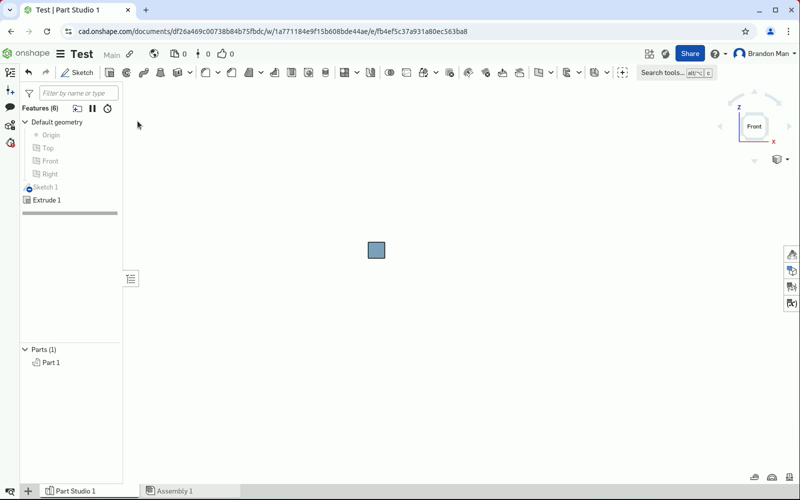
key(shift+h)
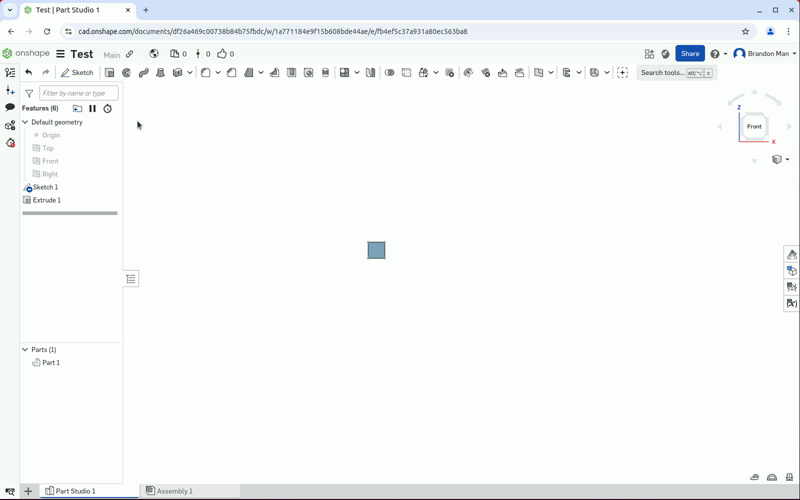
key(shift+h)
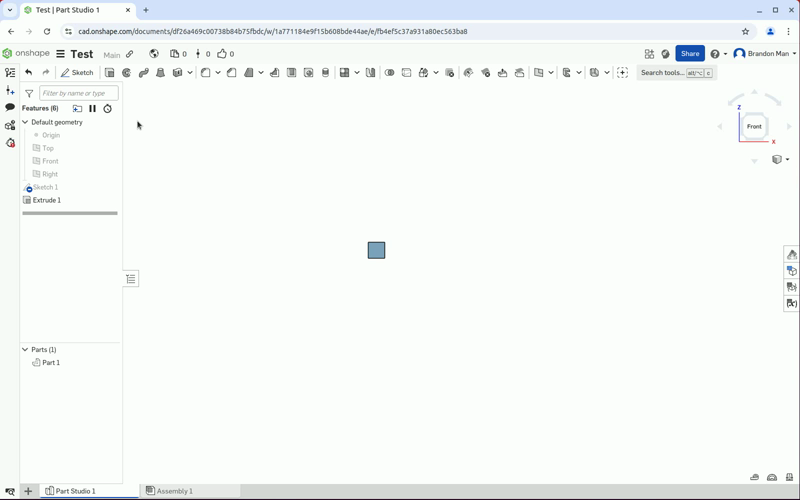
mouse_move(73, 189)
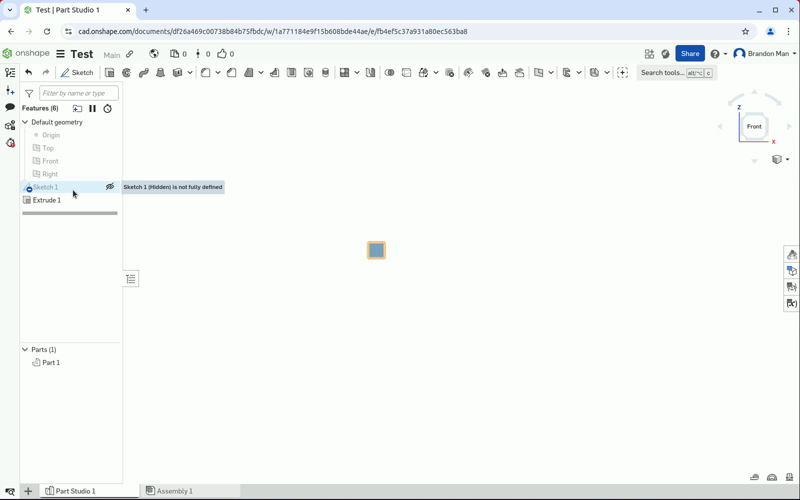
click(73, 189)
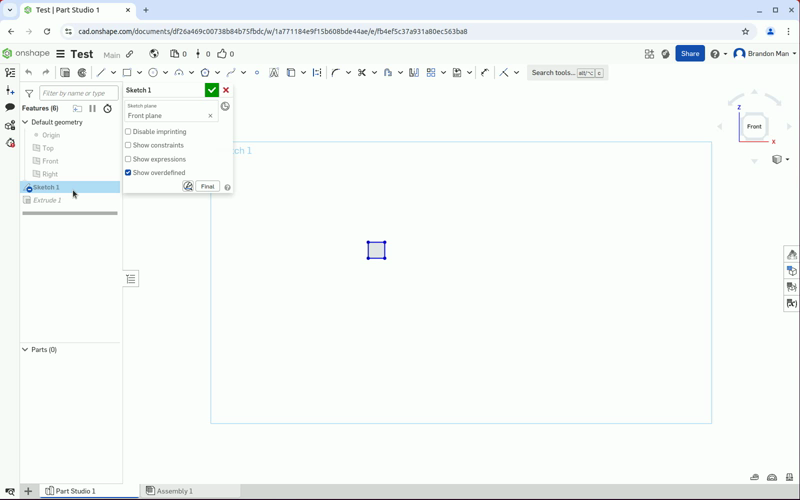
mouse_move(229, 92)
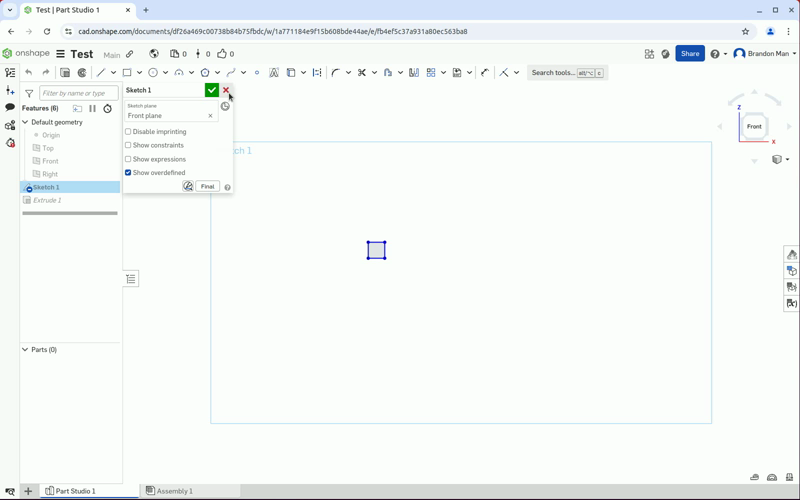
click(229, 92)
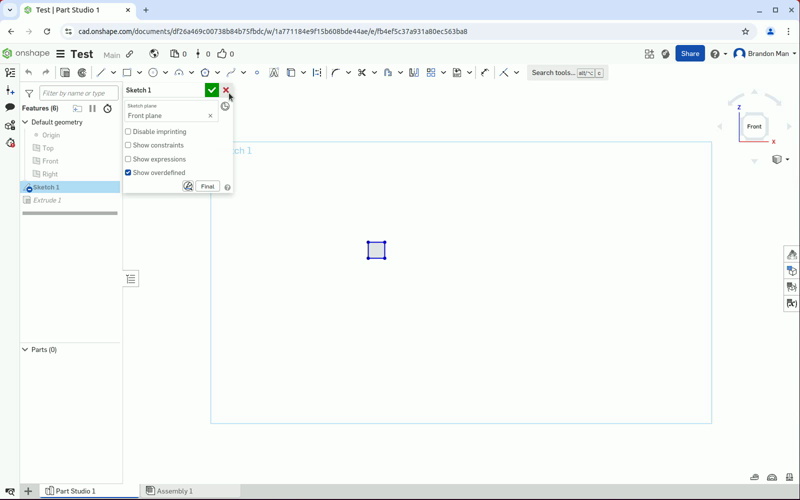
key(shift+s)
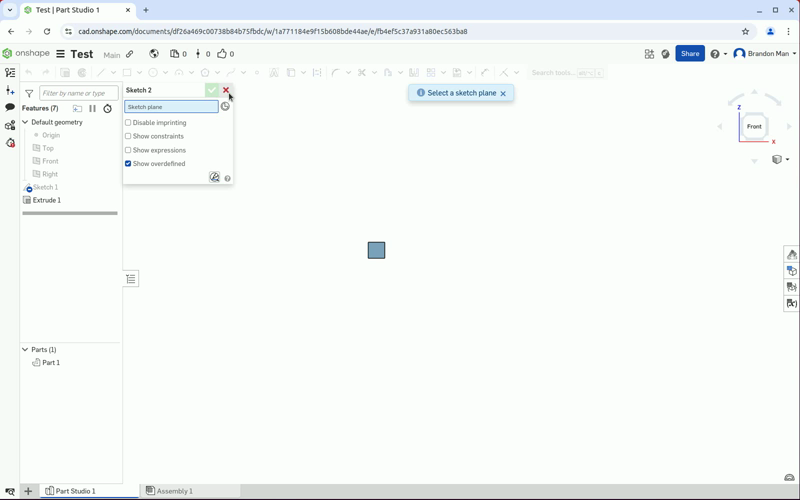
mouse_move(73, 163)
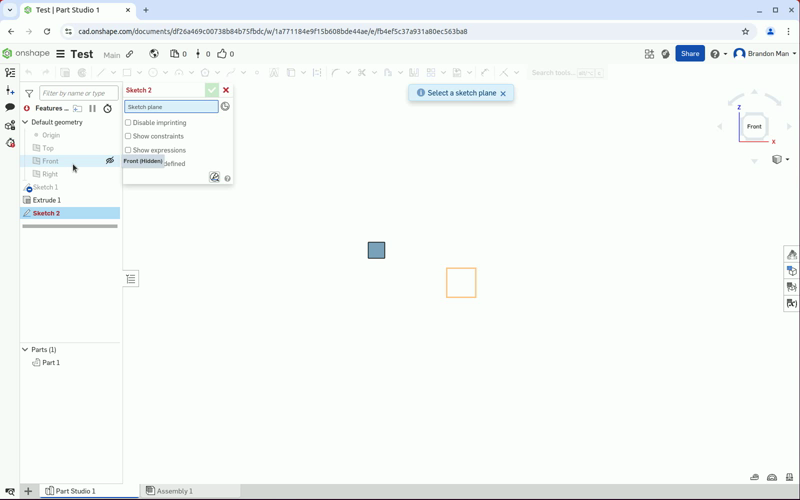
click(73, 163)
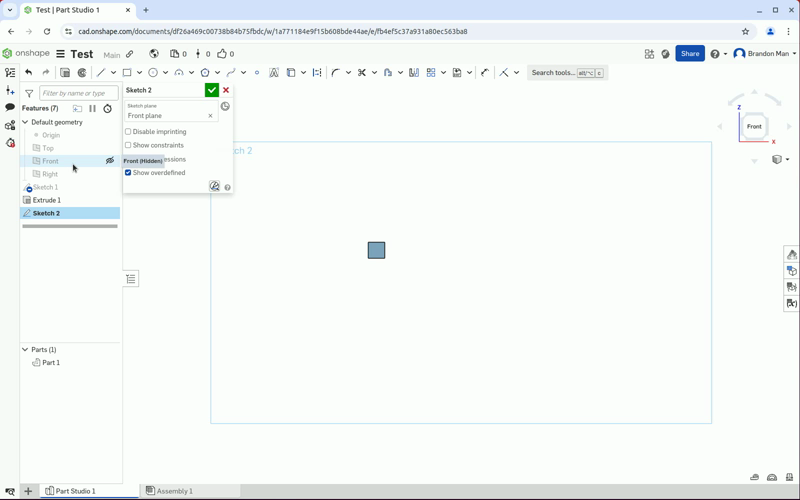
mouse_move(73, 352)
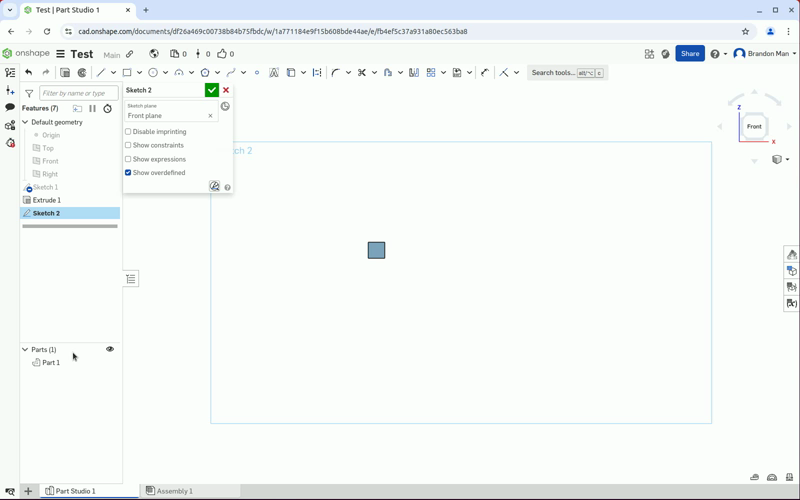
key(y)
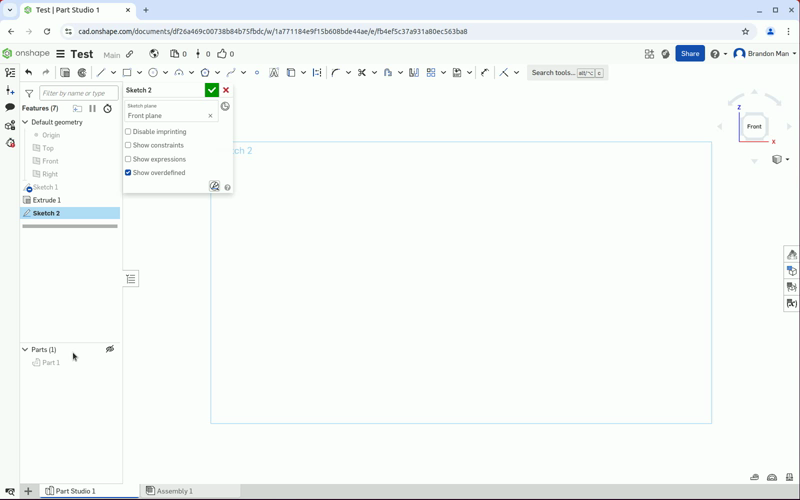
key(l)
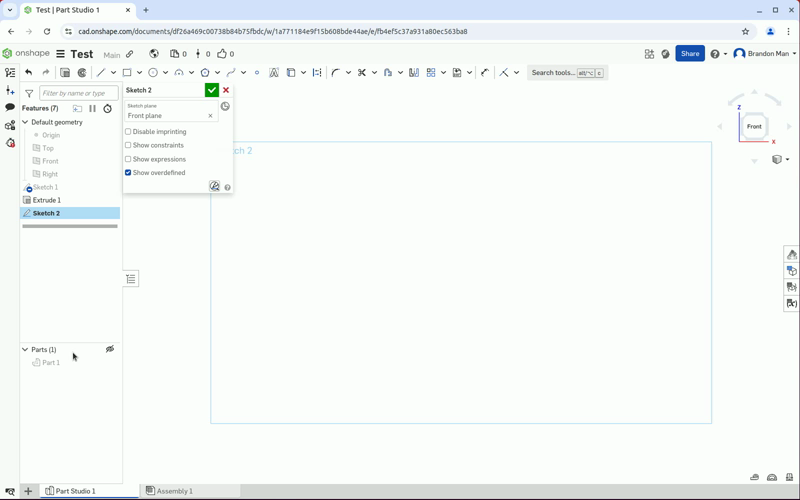
key_down(shift)
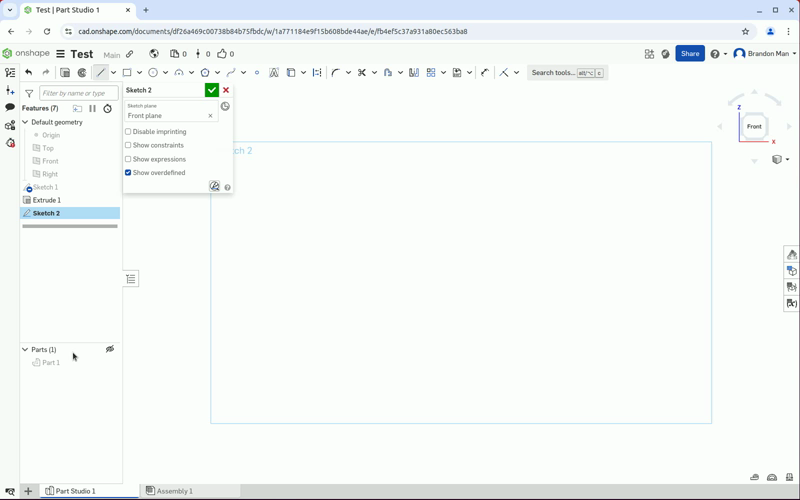
mouse_move(489, 268)
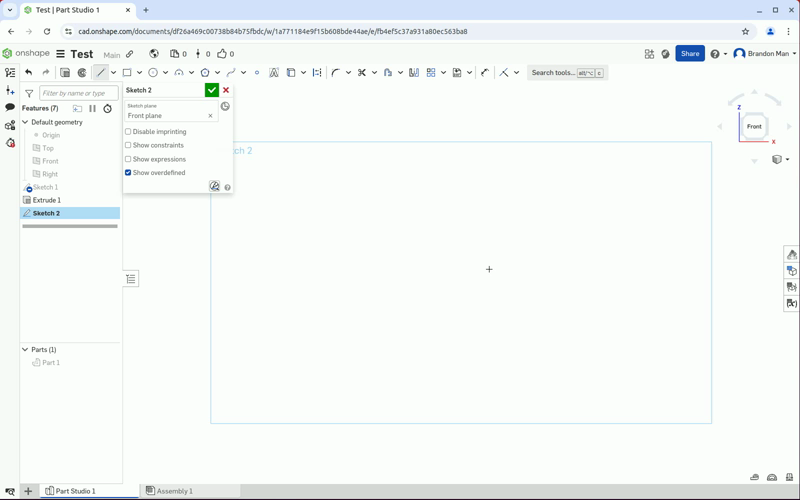
click(489, 268)
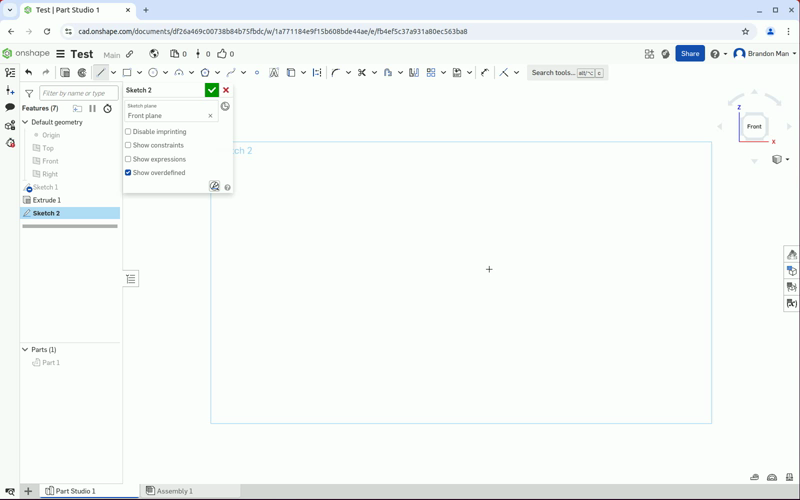
key_up(shift)
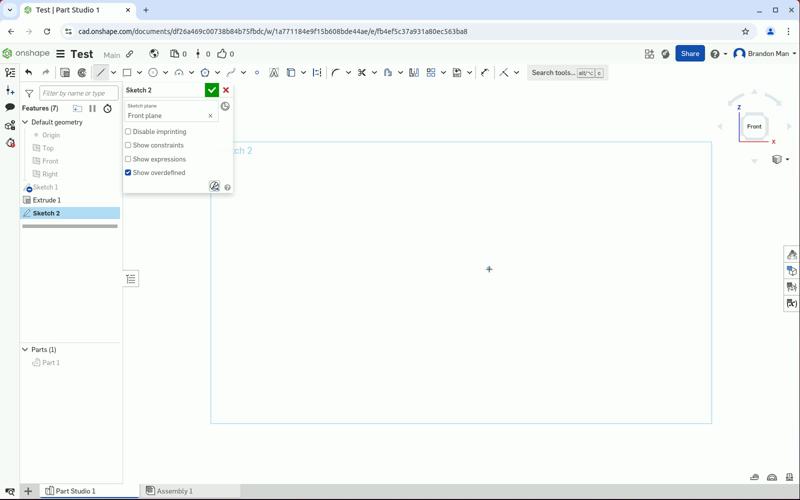
key_down(shift)
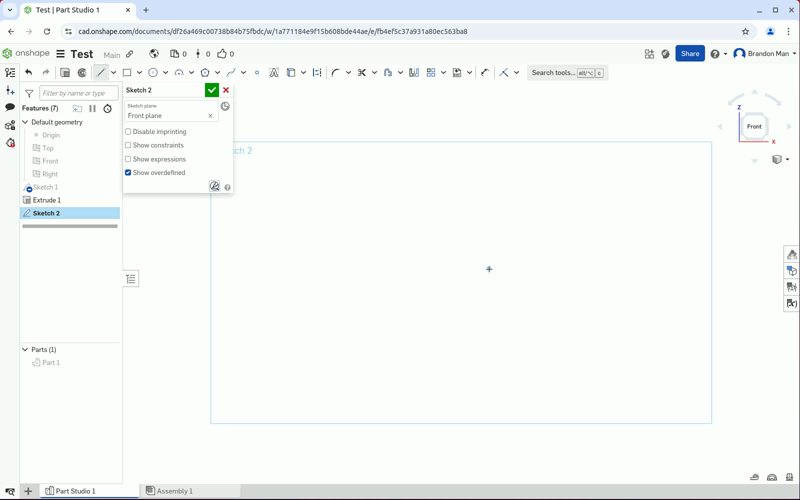
mouse_move(519, 268)
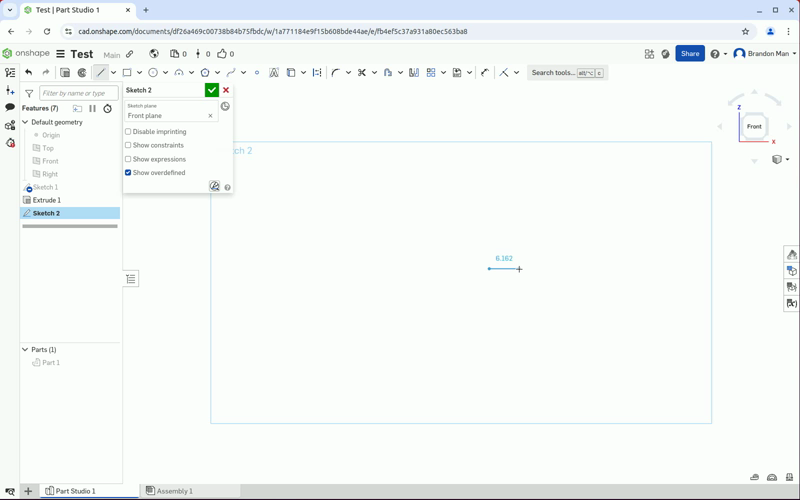
mouse_move(519, 268)
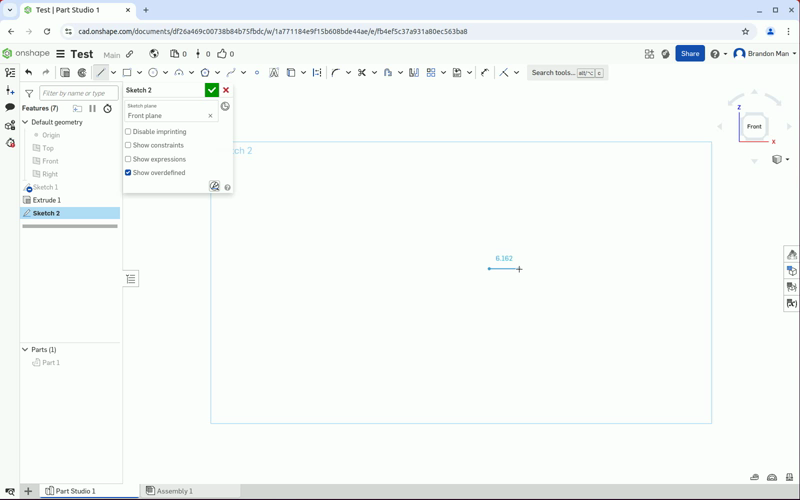
click(519, 268)
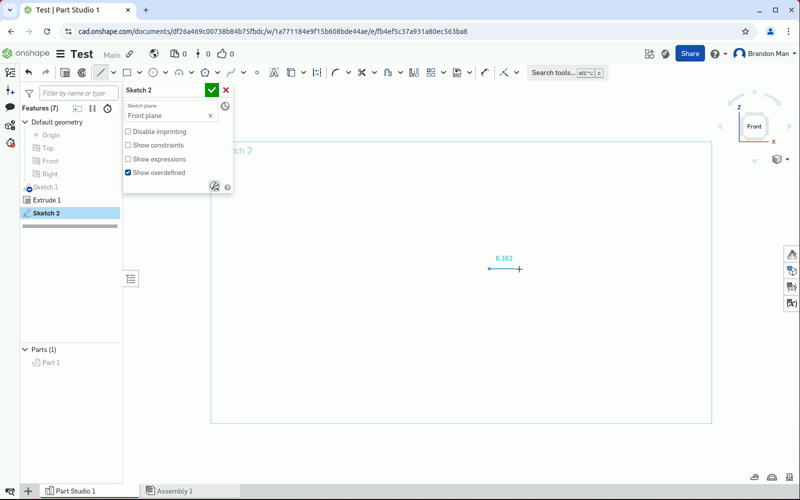
key_up(shift)
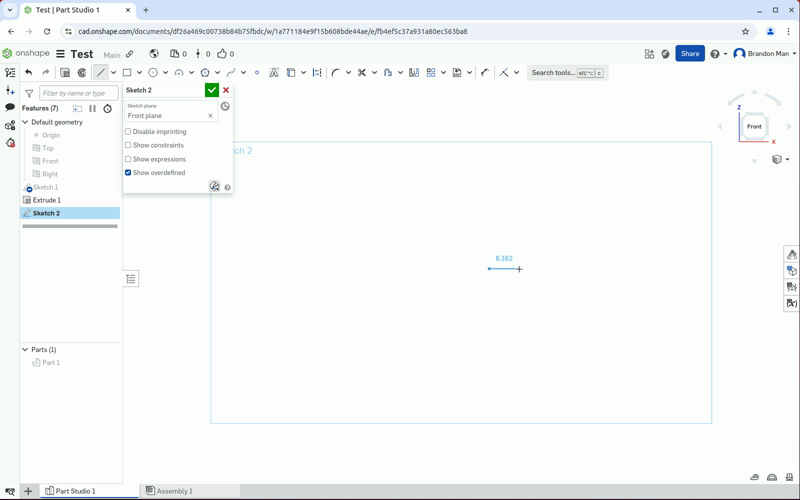
key_down(shift)
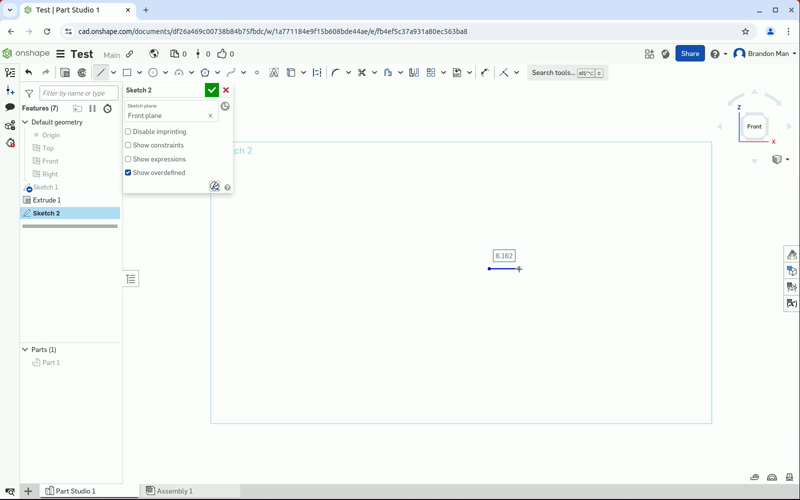
mouse_move(549, 268)
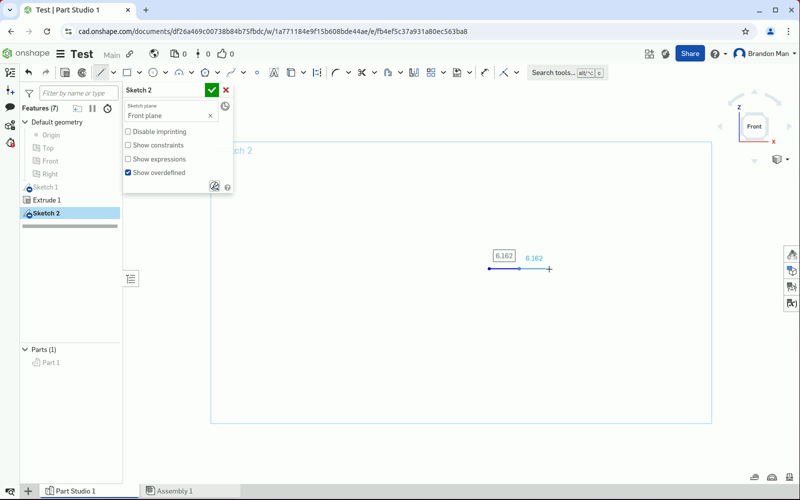
mouse_move(519, 238)
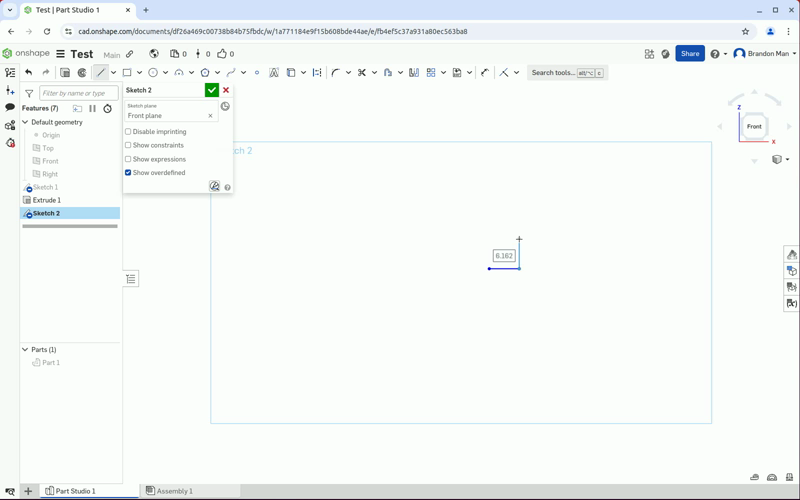
click(519, 238)
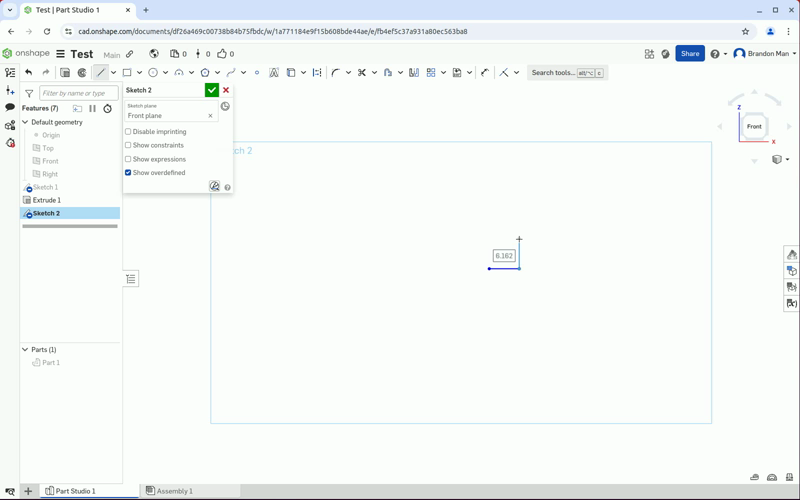
key_up(shift)
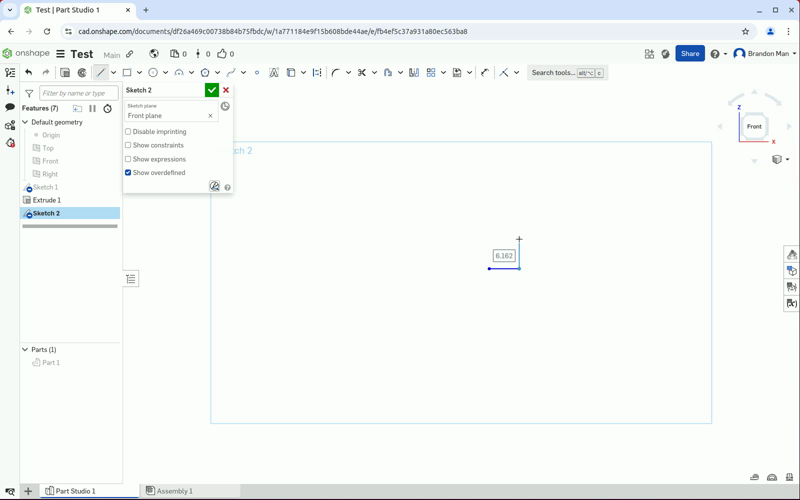
key_down(shift)
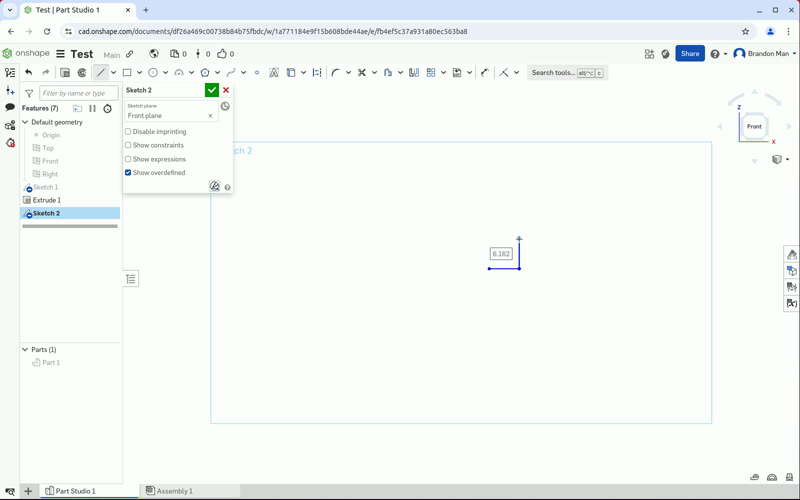
mouse_move(549, 238)
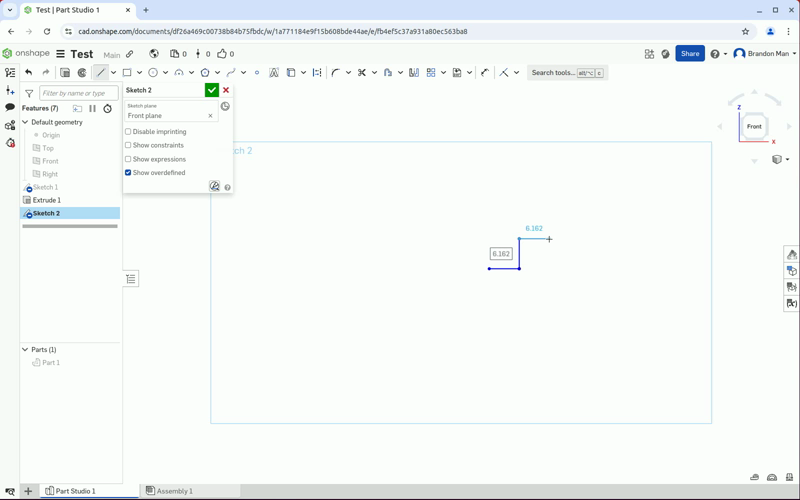
mouse_move(489, 238)
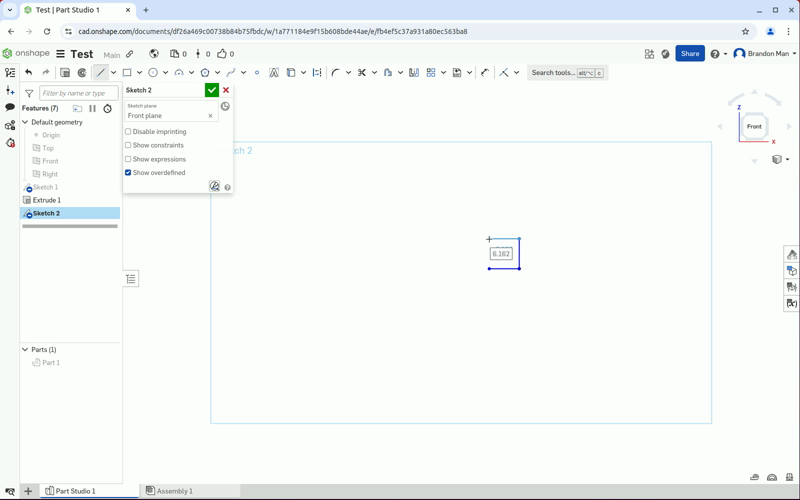
click(489, 238)
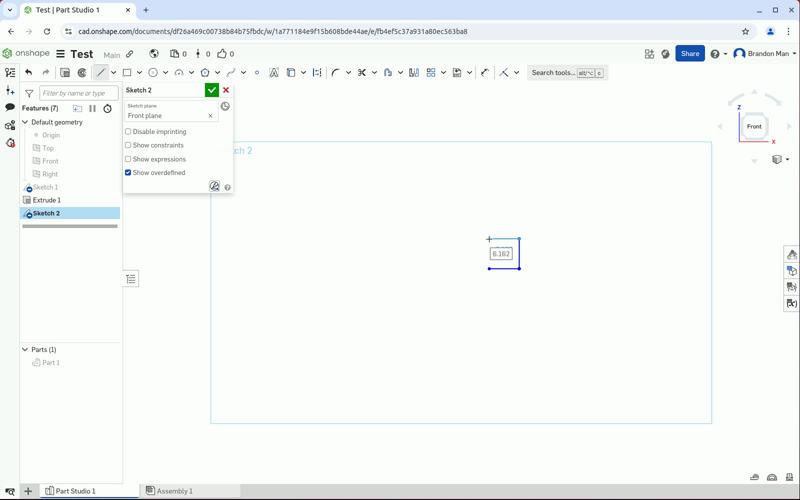
key_up(shift)
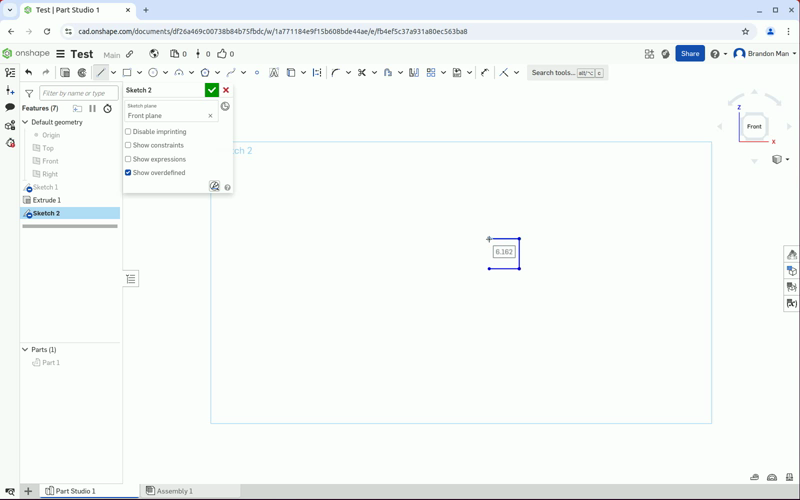
mouse_move(519, 238)
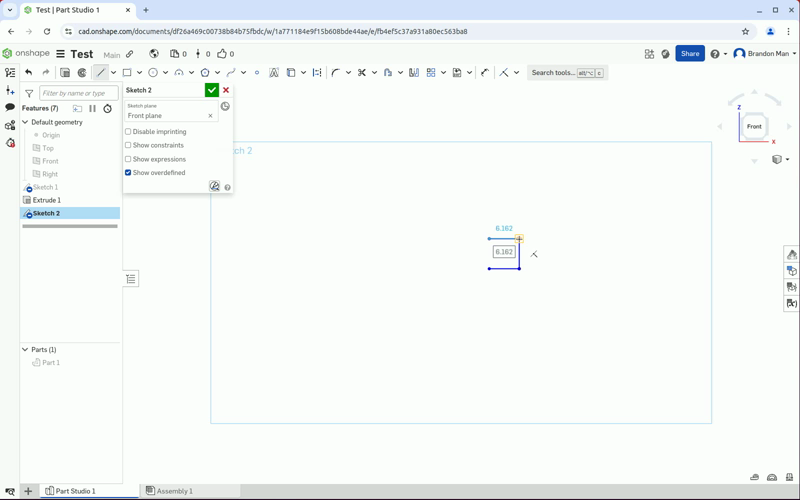
key_down(shift)
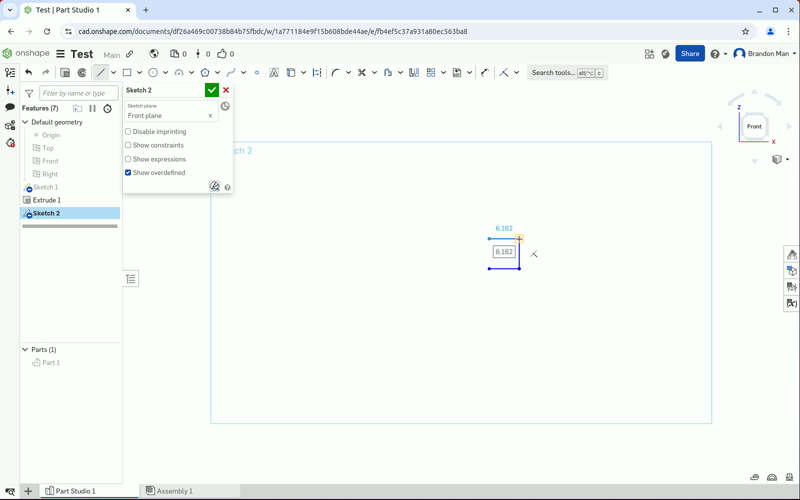
mouse_move(489, 268)
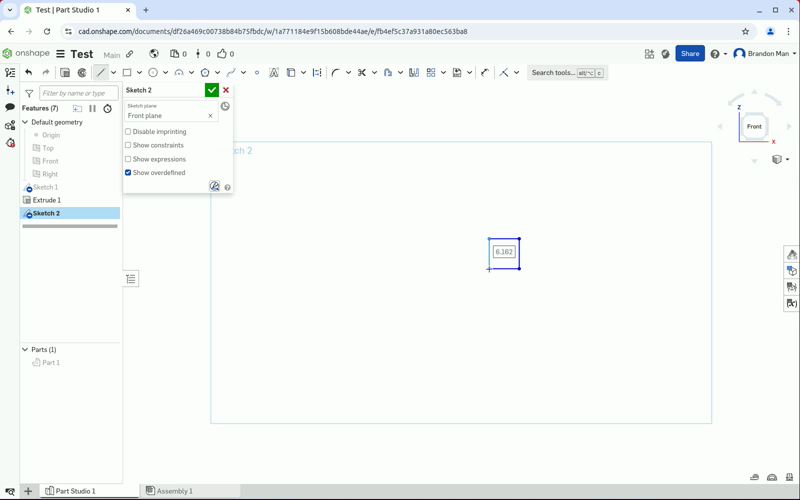
key_up(shift)
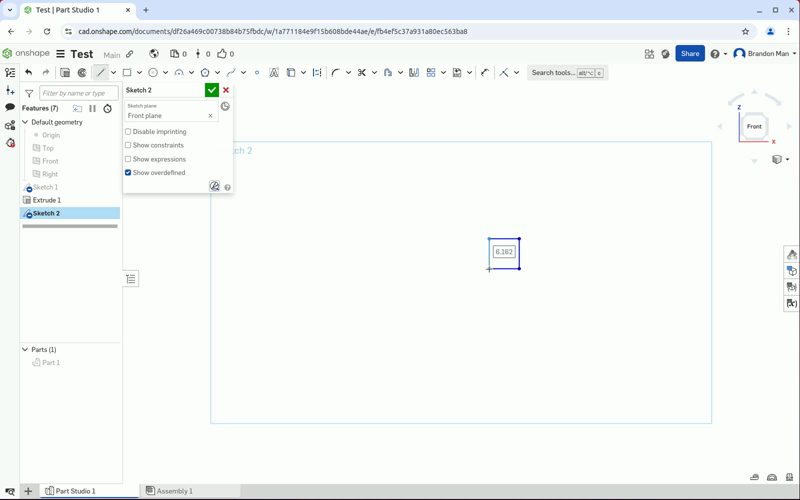
click(489, 268)
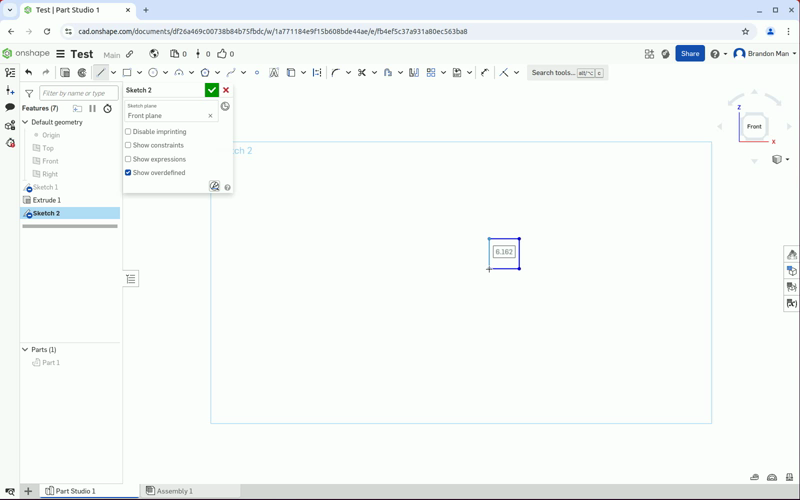
key(esc)
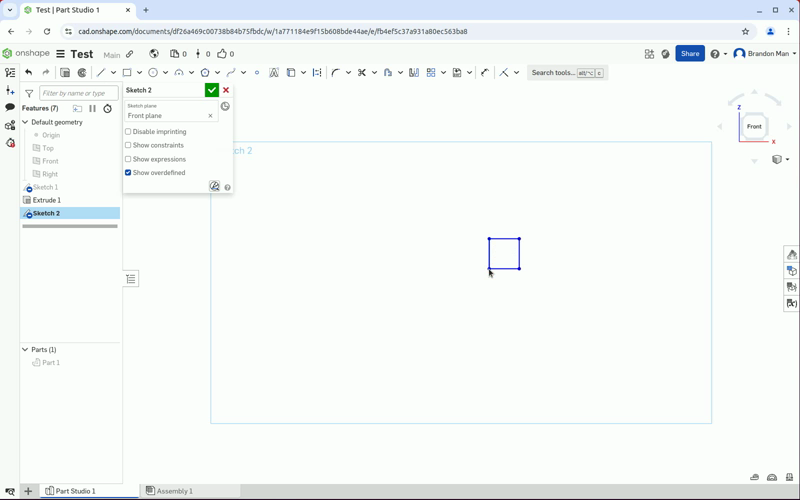
mouse_move(492, 247)
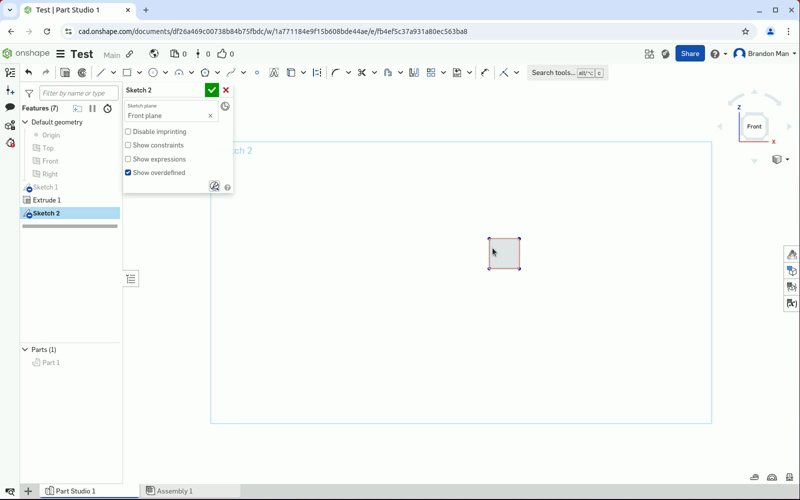
scroll(6)
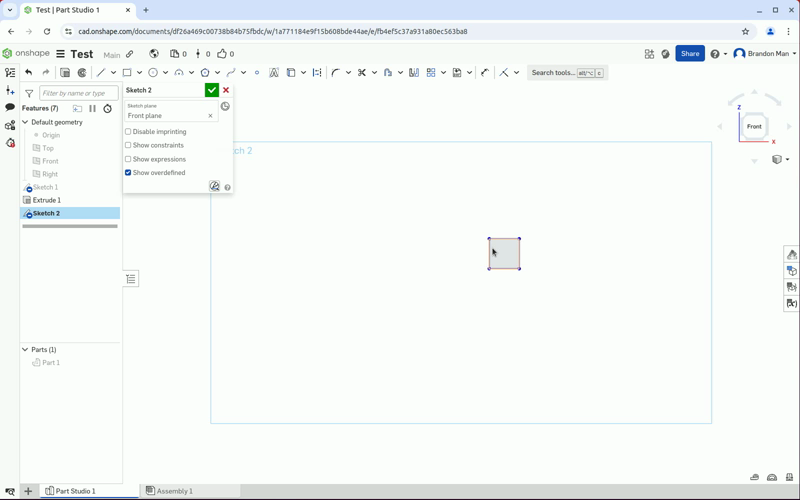
scroll(6)
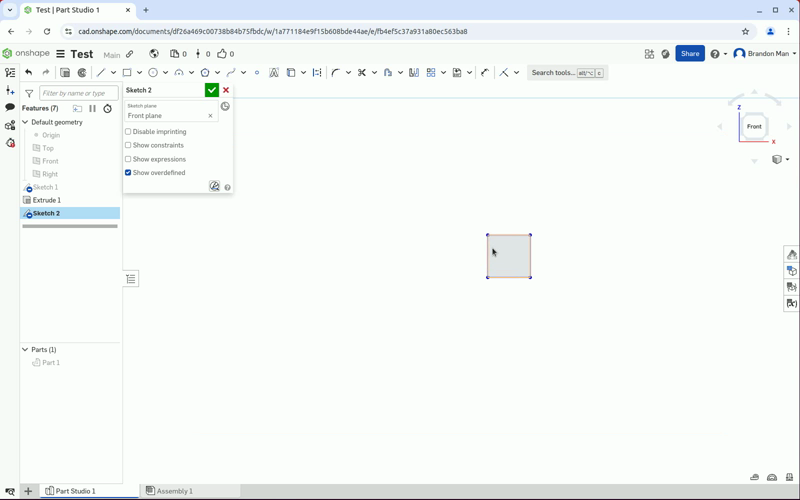
scroll(6)
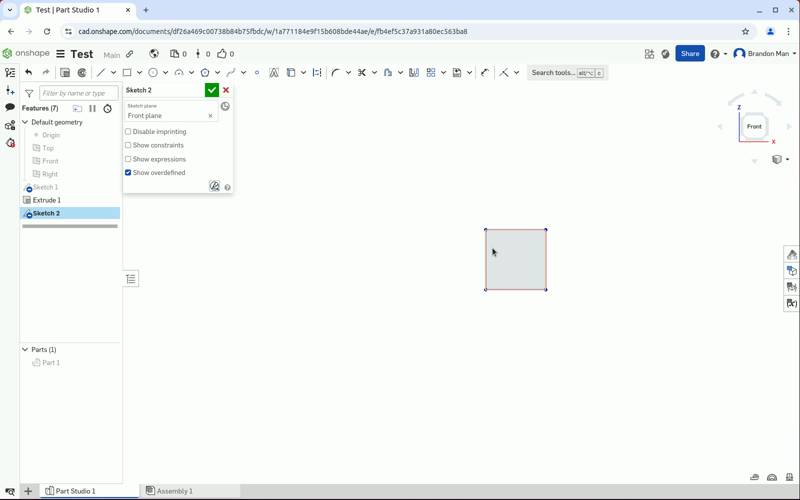
scroll(6)
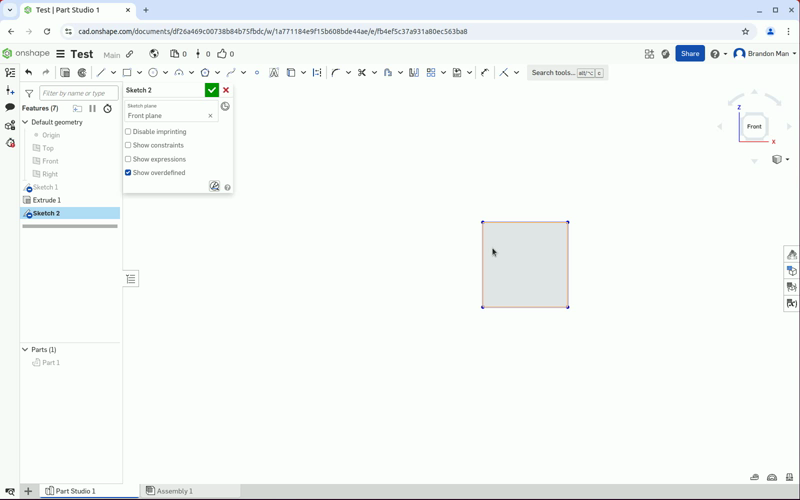
scroll(6)
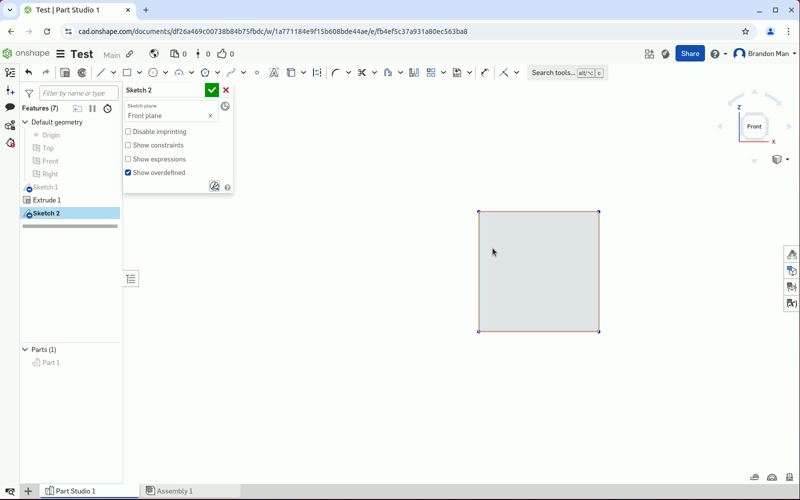
scroll(6)
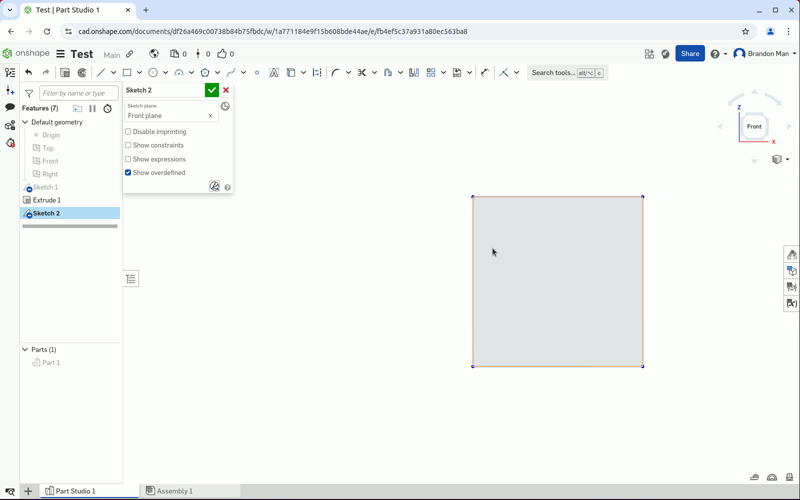
scroll(6)
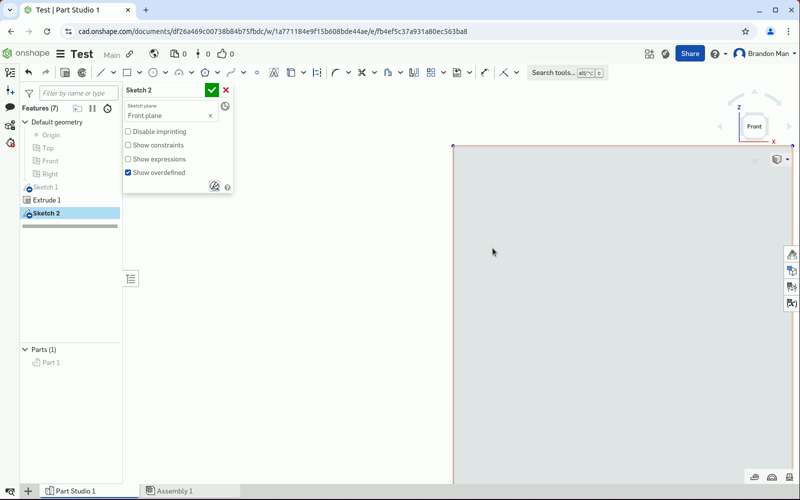
click(492, 247)
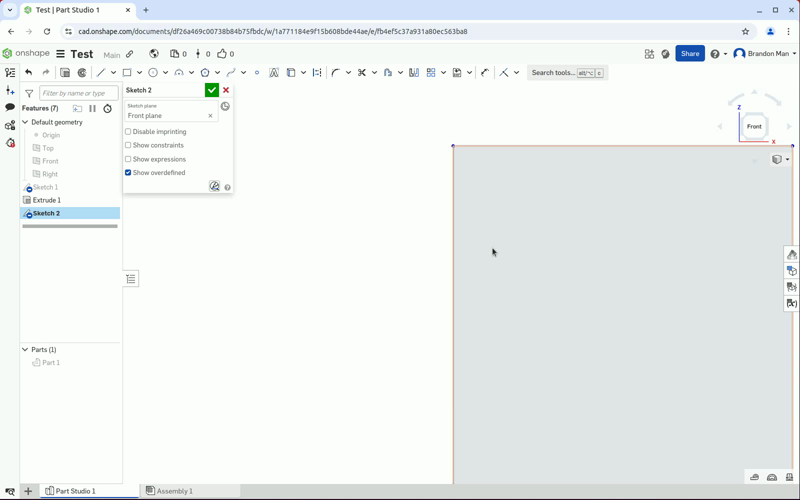
scroll(-6)
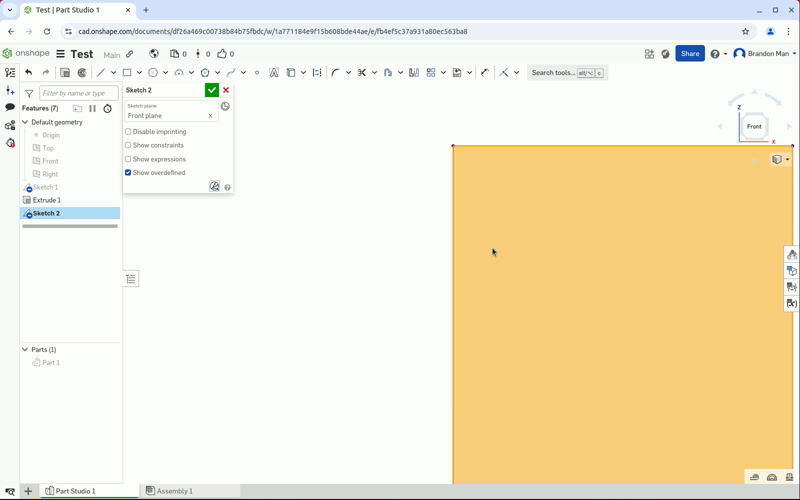
scroll(-6)
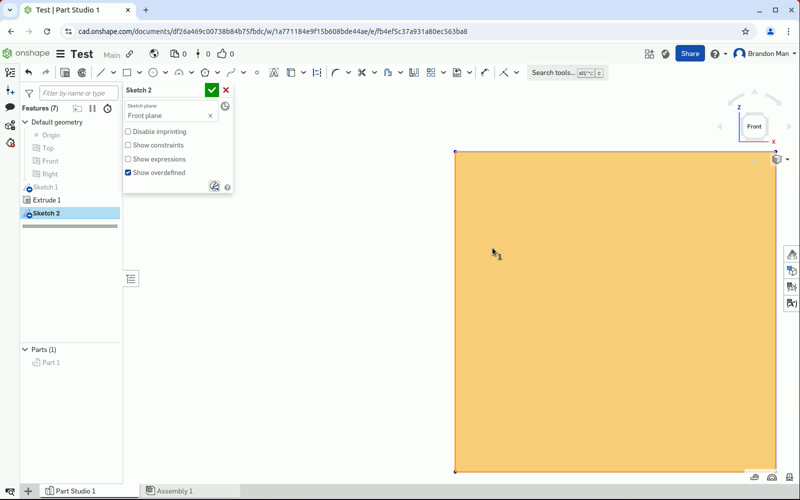
scroll(-6)
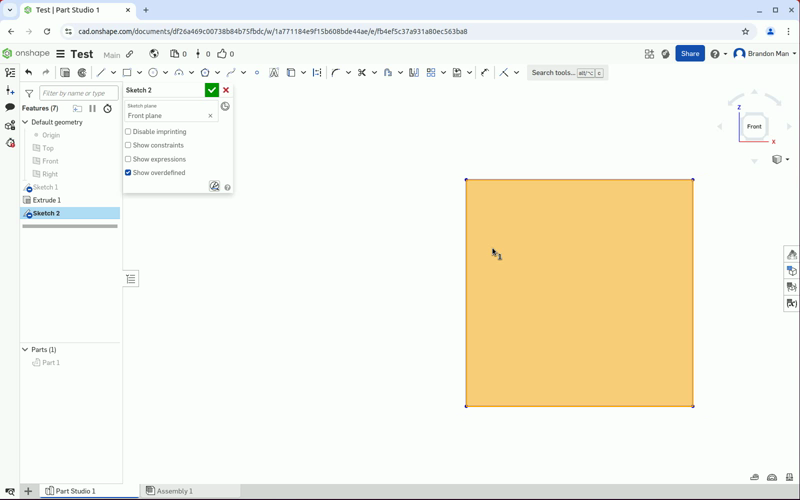
scroll(-6)
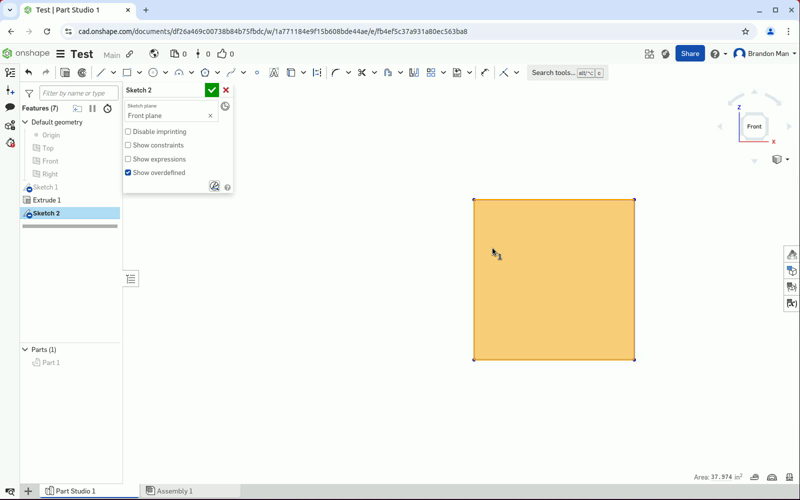
scroll(-6)
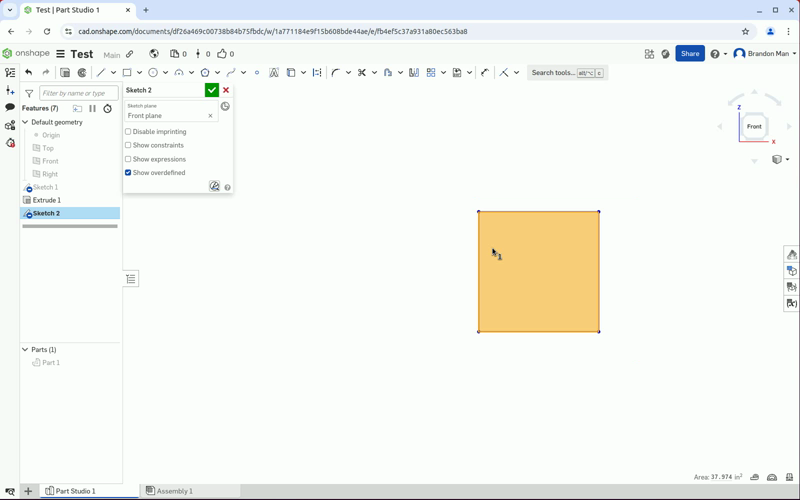
scroll(-6)
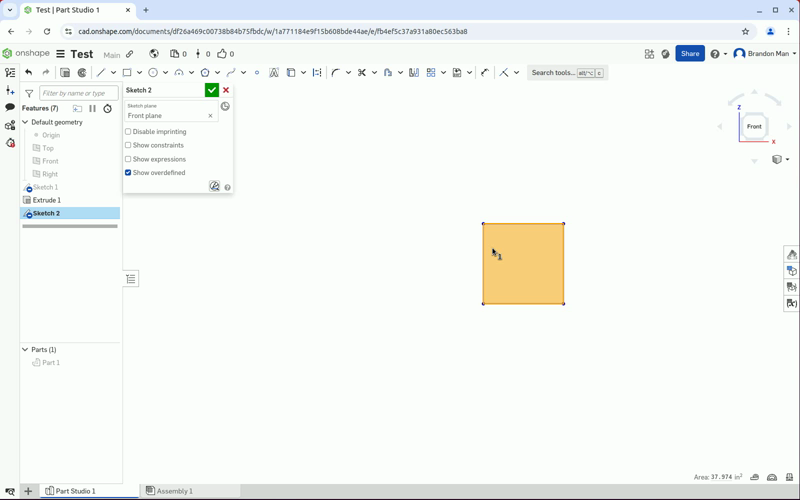
scroll(-6)
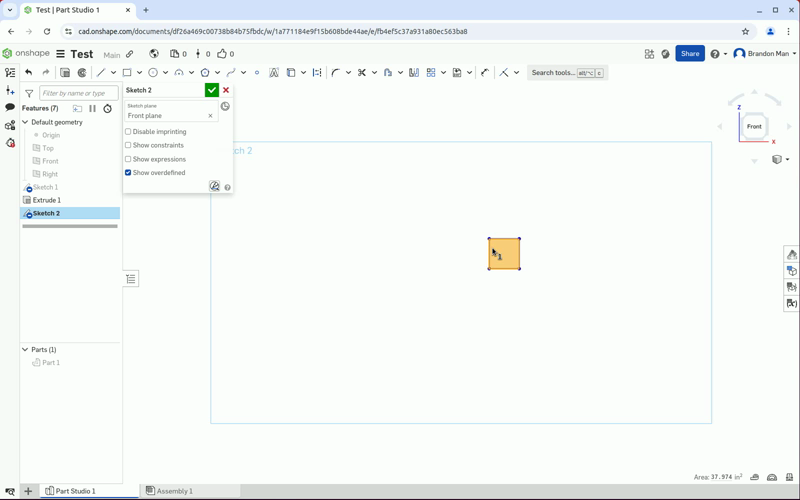
mouse_move(73, 352)
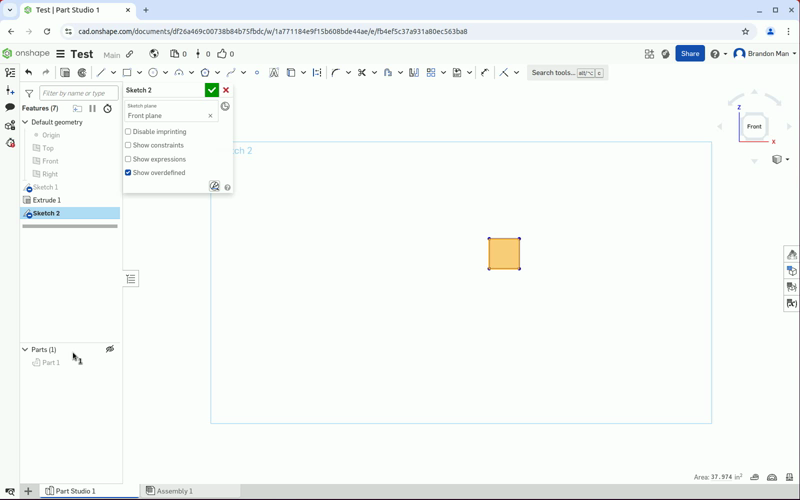
key(shift+y)
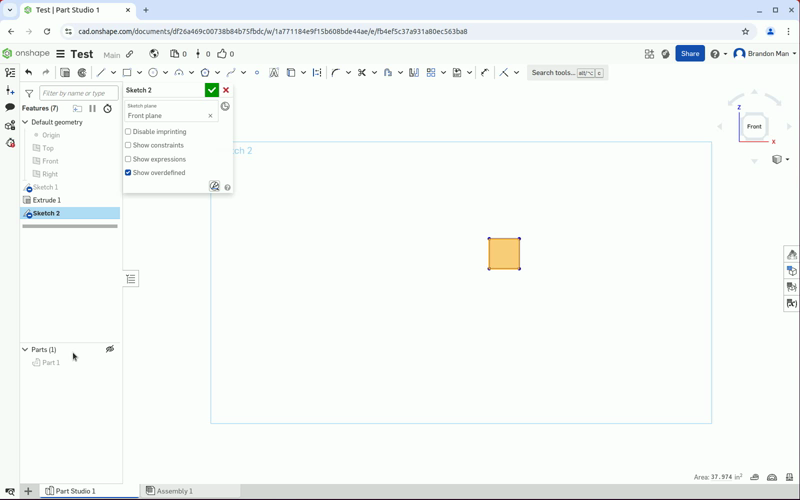
key(shift+e)
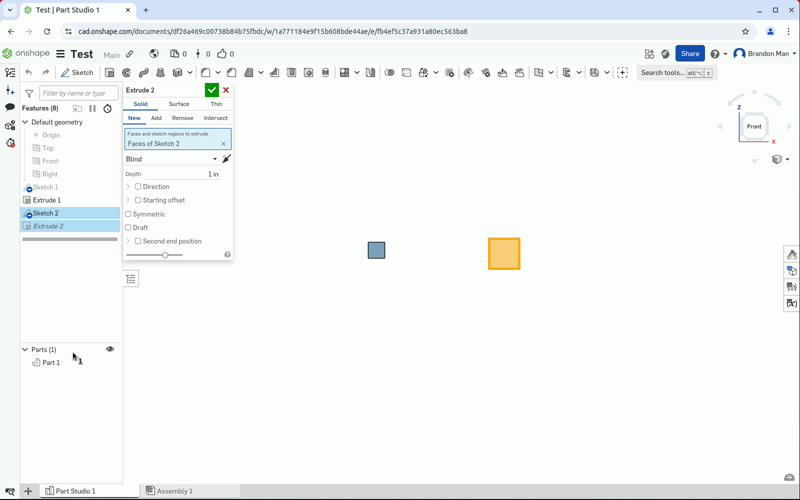
mouse_move(143, 106)
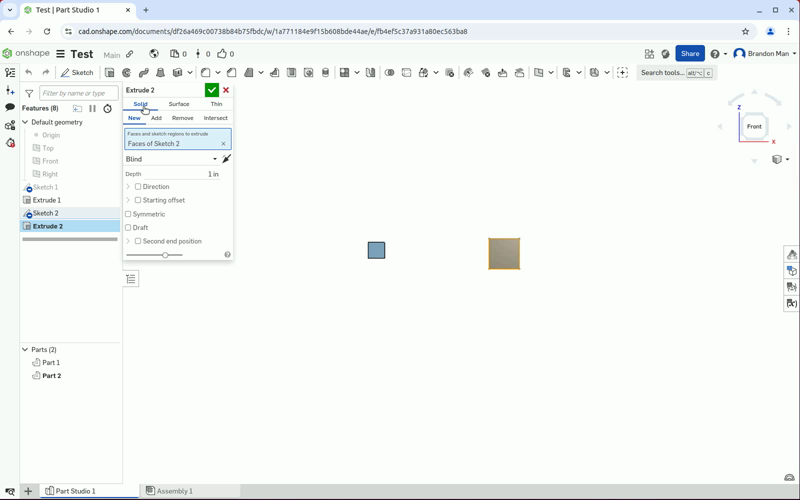
click(143, 106)
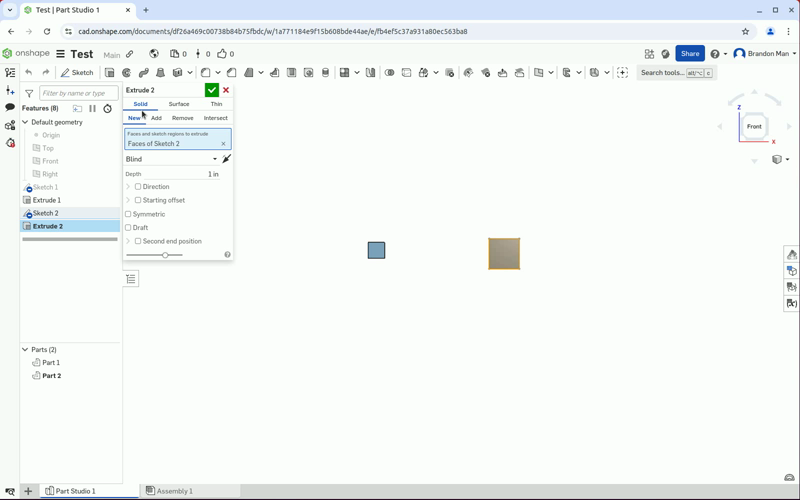
mouse_move(137, 120)
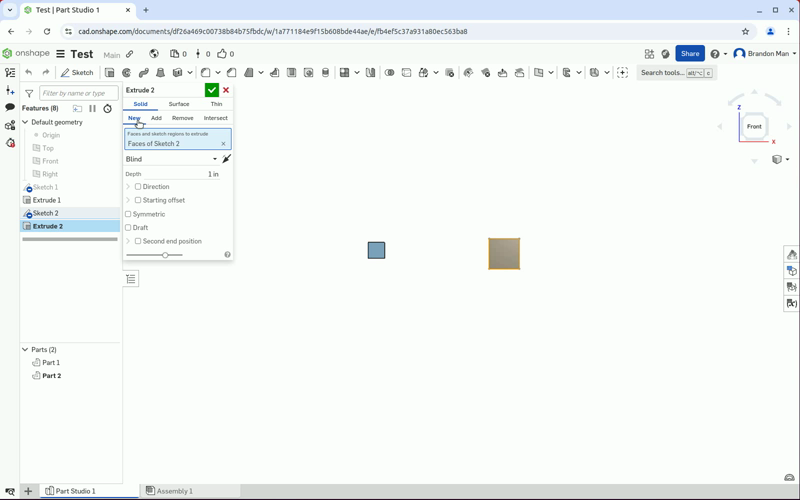
click(137, 120)
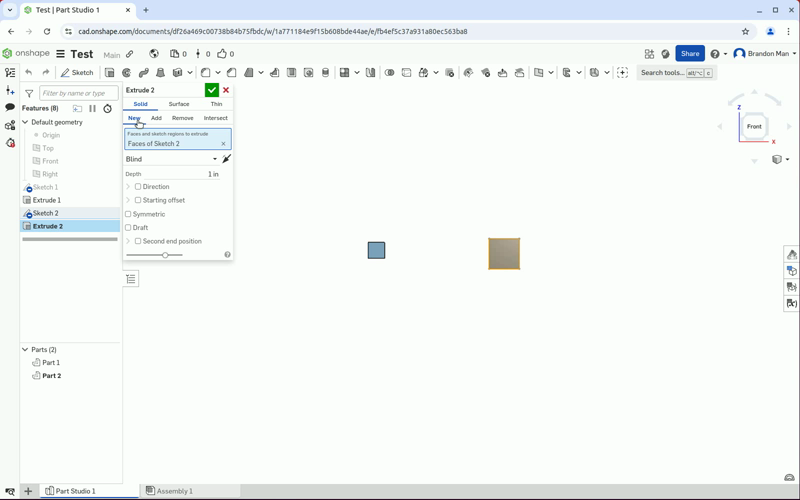
key(tab, 4)
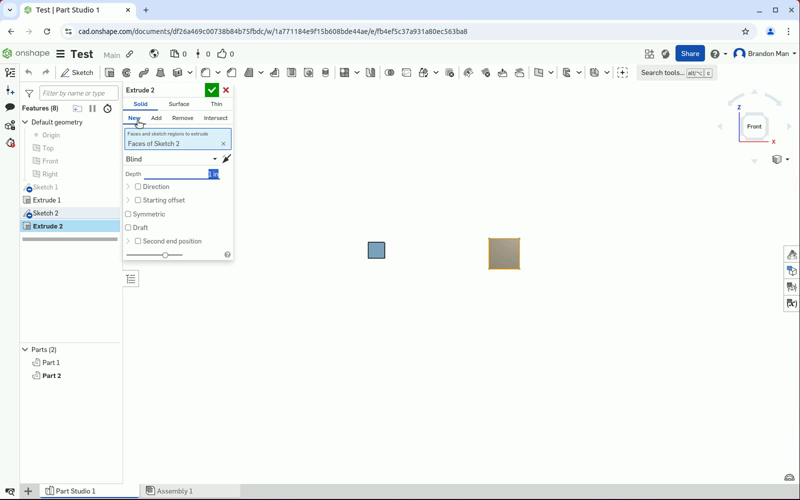
text(9.147)
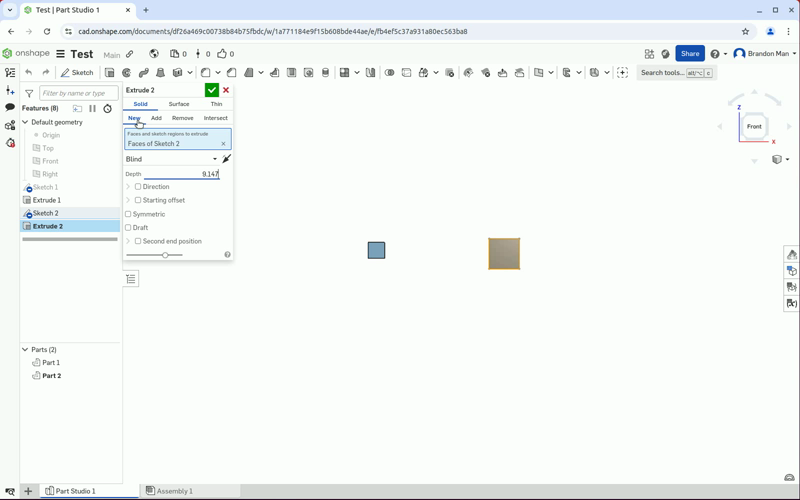
key(enter)
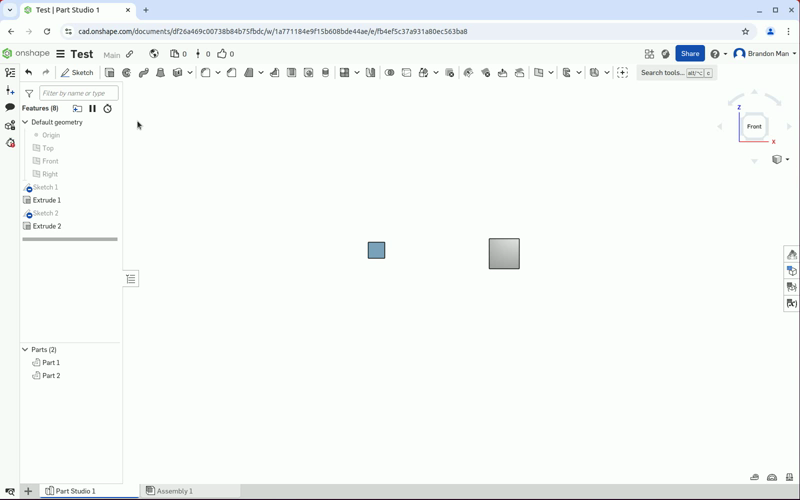
key(shift+h)
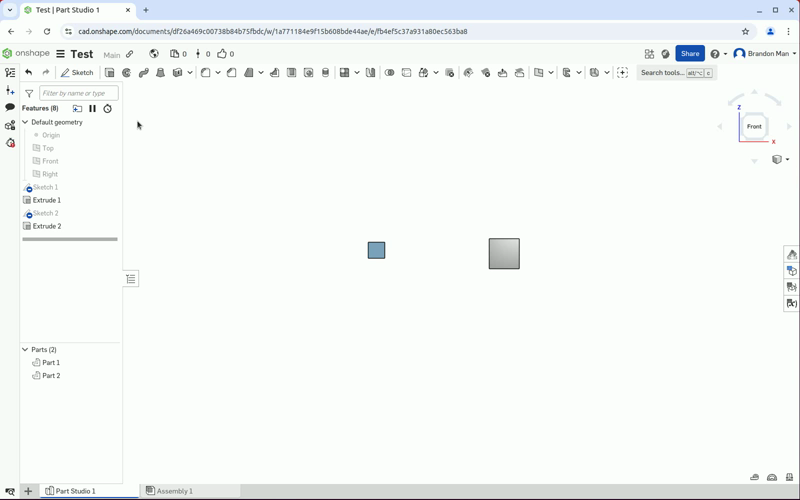
key(shift+h)
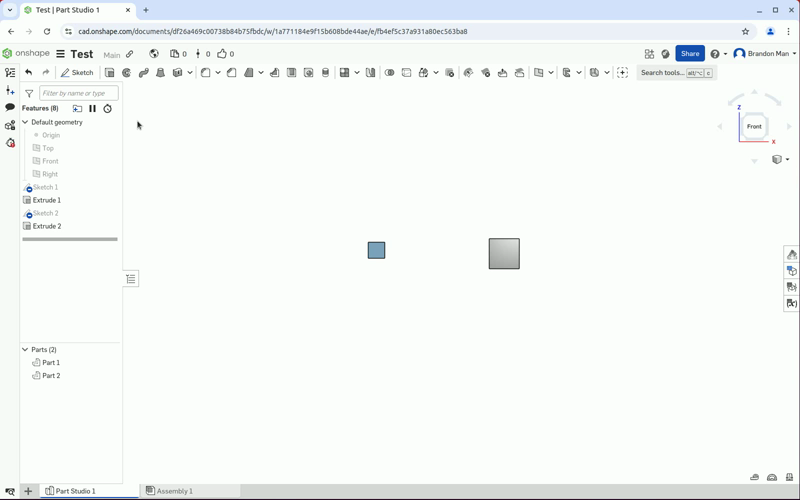
mouse_move(73, 189)
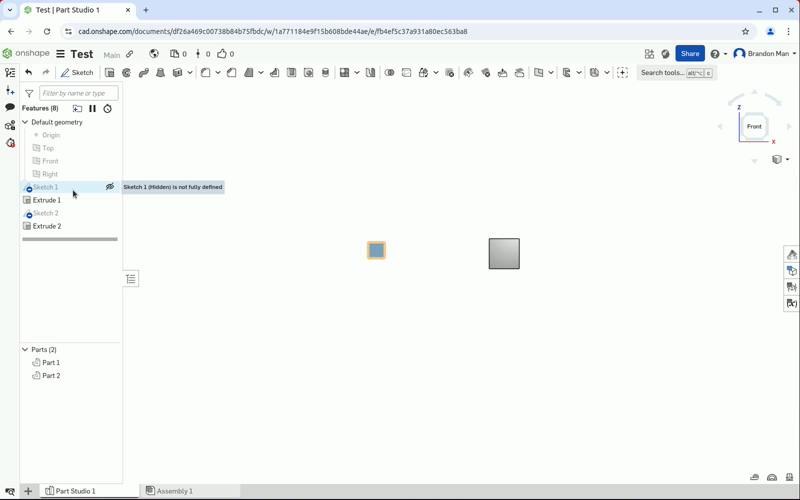
click(73, 189)
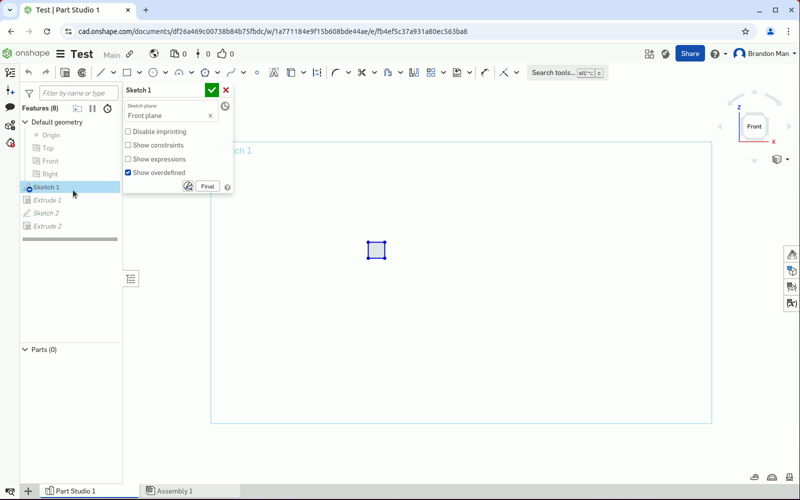
mouse_move(229, 92)
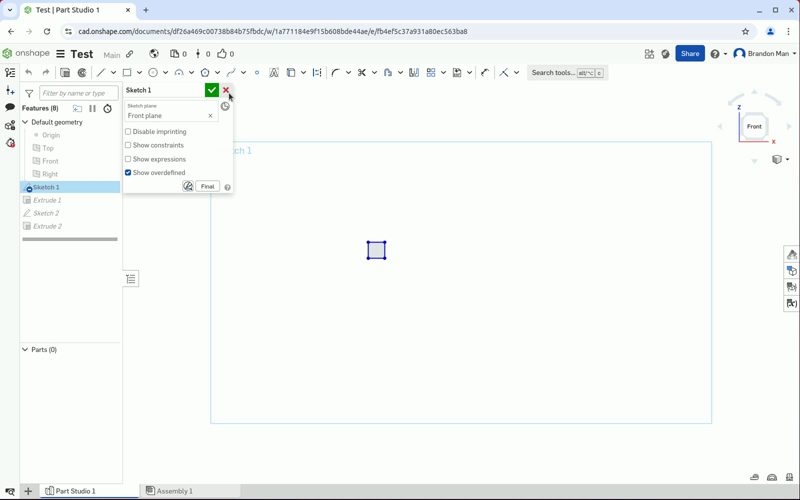
click(229, 92)
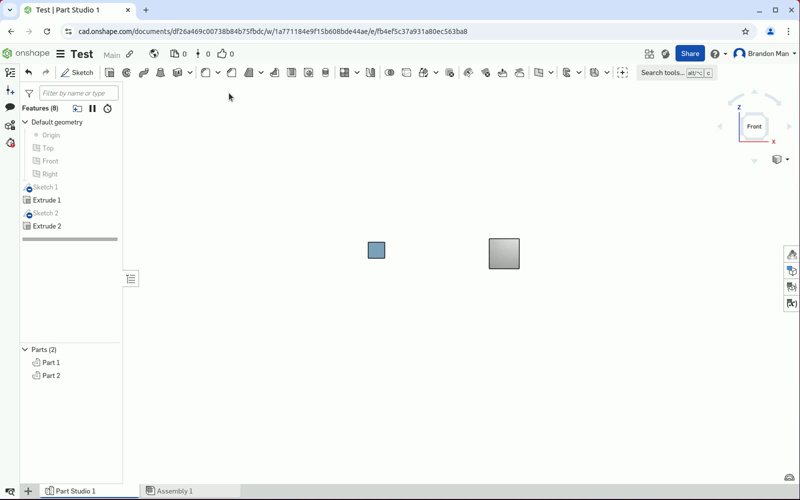
mouse_move(541, 75)
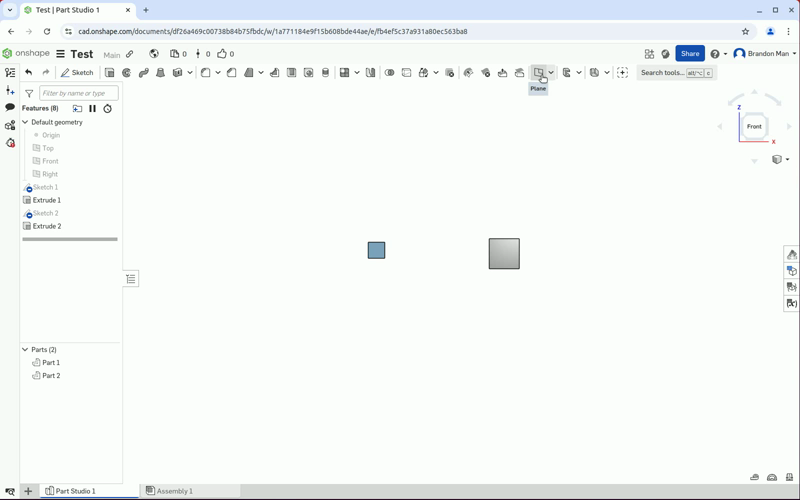
click(541, 75)
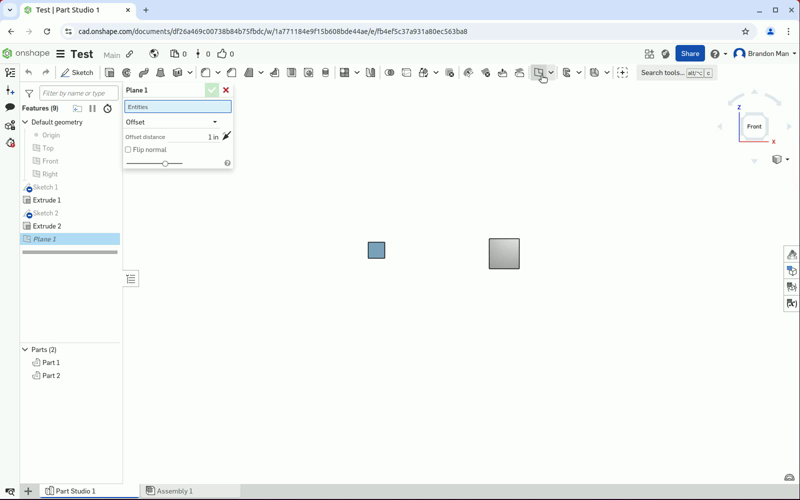
mouse_move(73, 163)
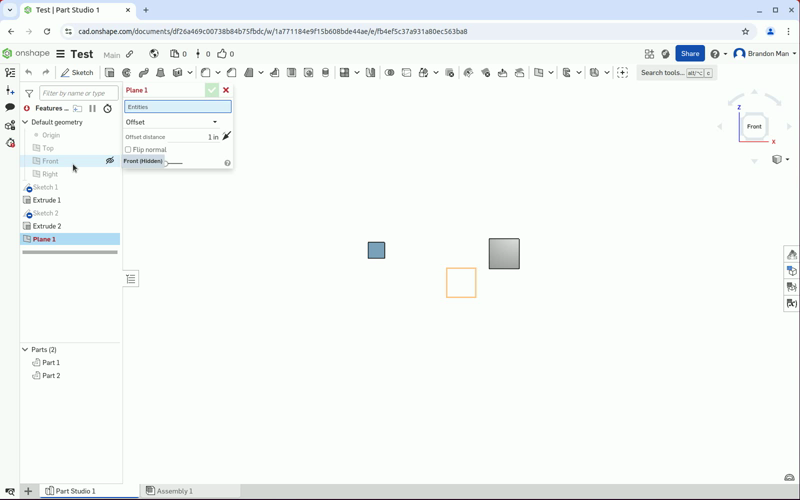
click(73, 163)
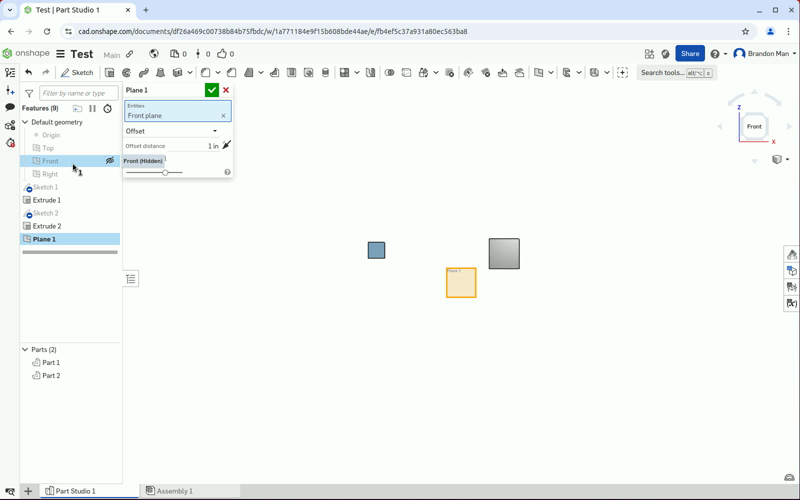
key(tab, 2)
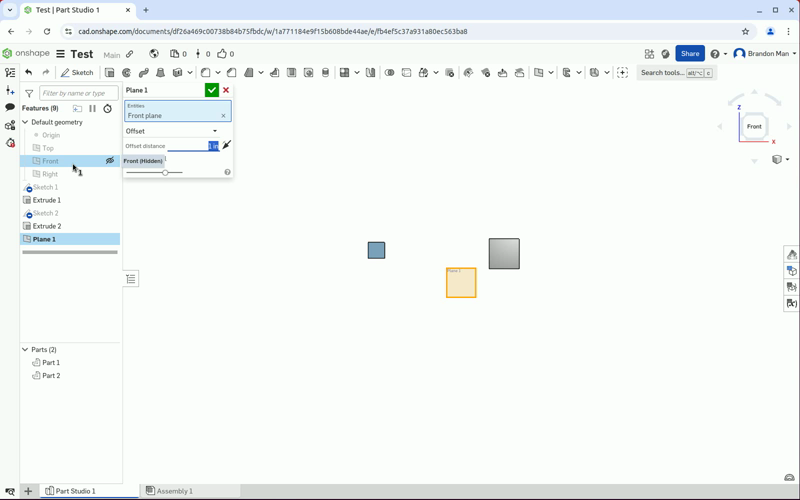
text(9.151)
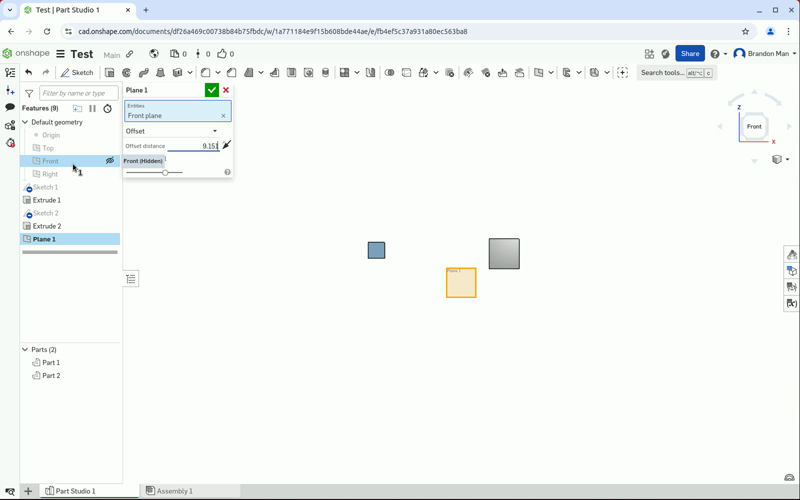
key(enter, 2)
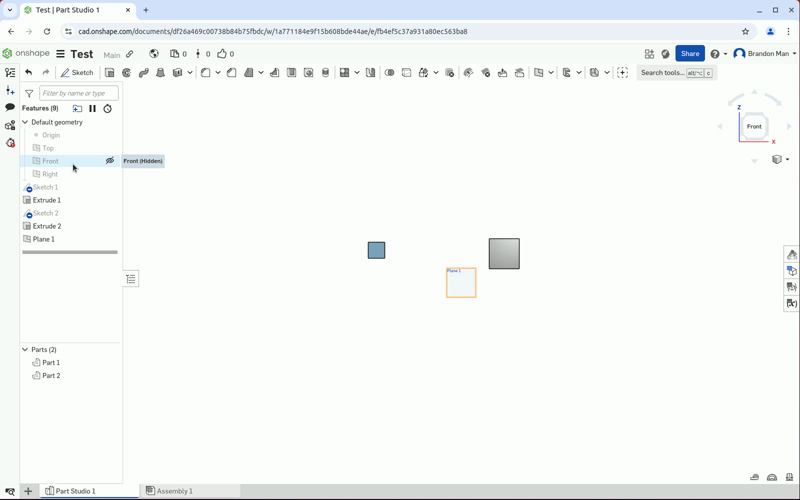
key(shift+s)
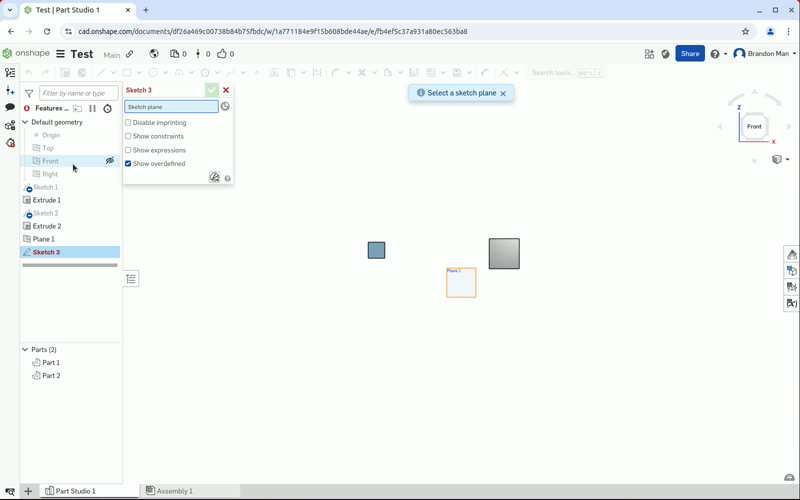
mouse_move(73, 241)
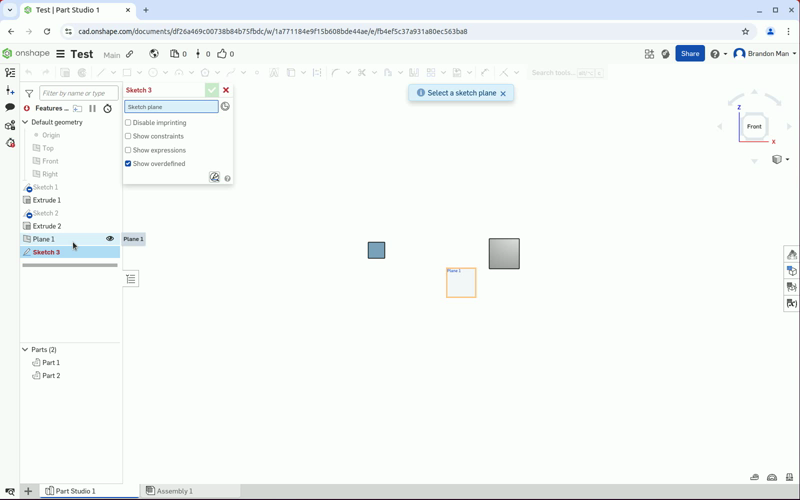
click(73, 241)
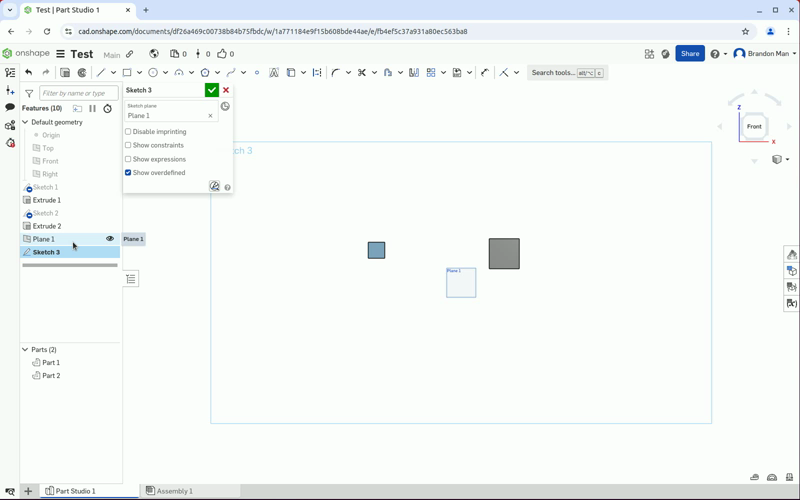
mouse_move(73, 352)
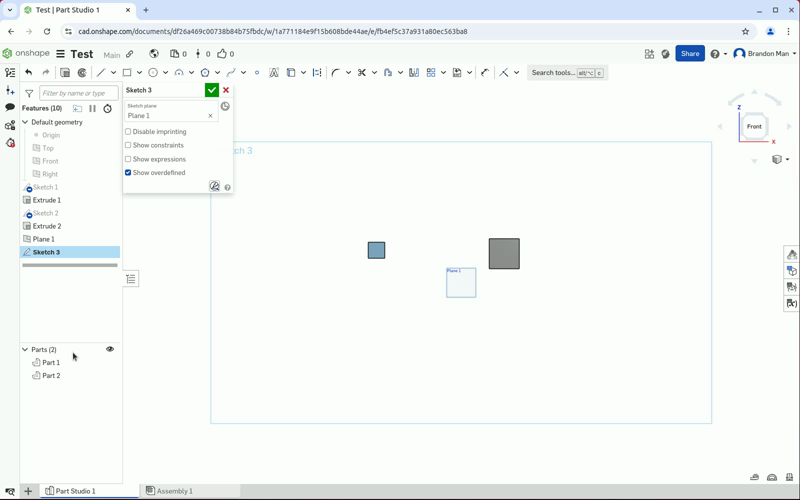
key(y)
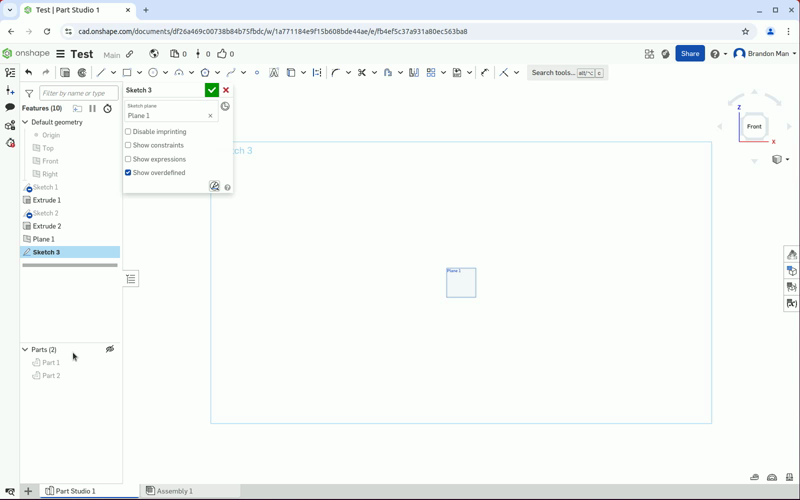
key(l)
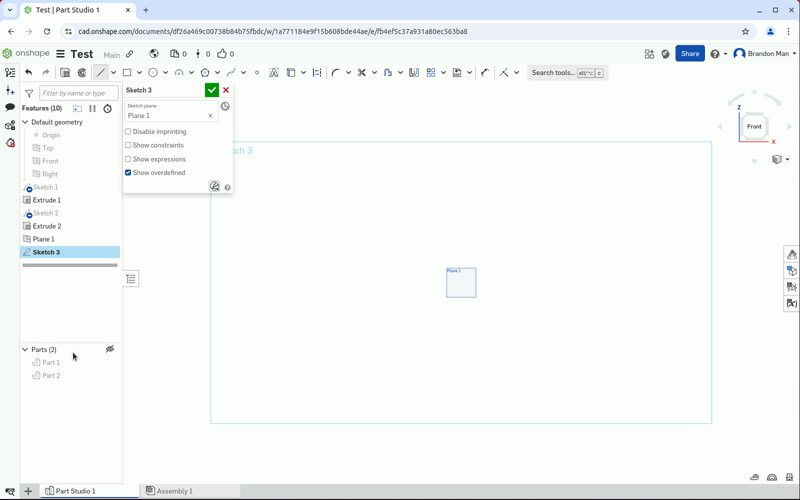
key_down(shift)
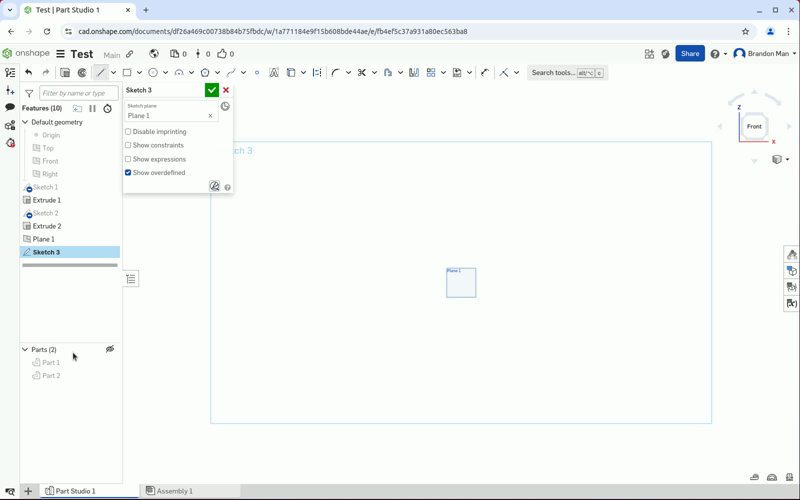
mouse_move(489, 239)
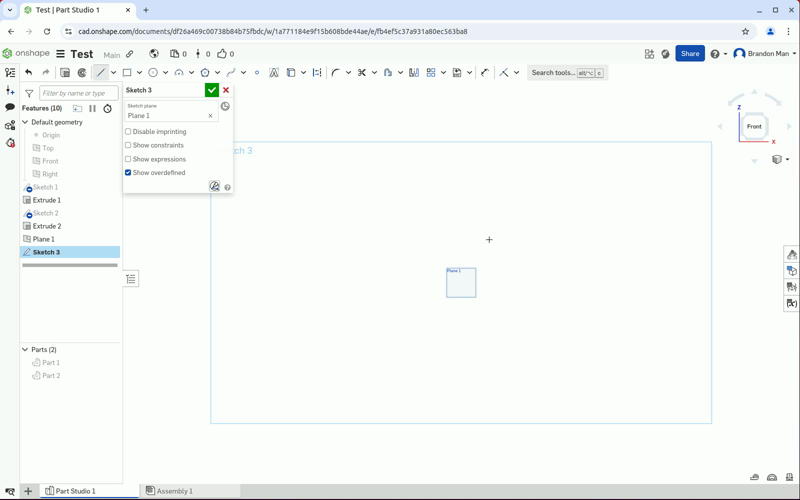
click(489, 239)
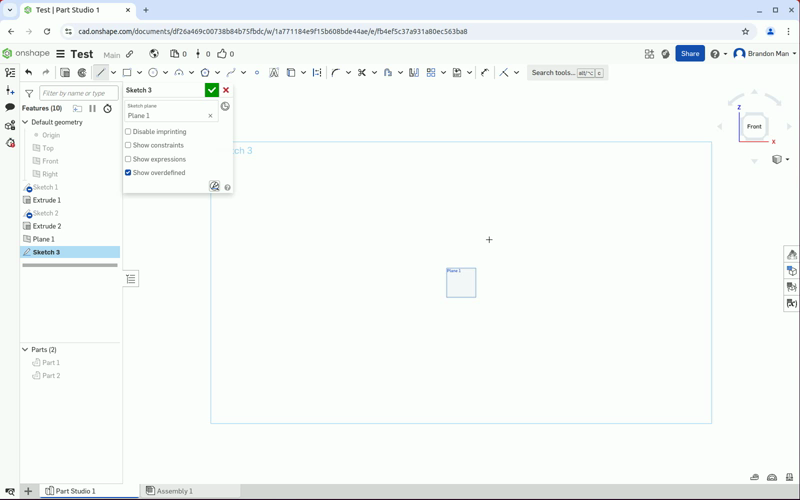
key_up(shift)
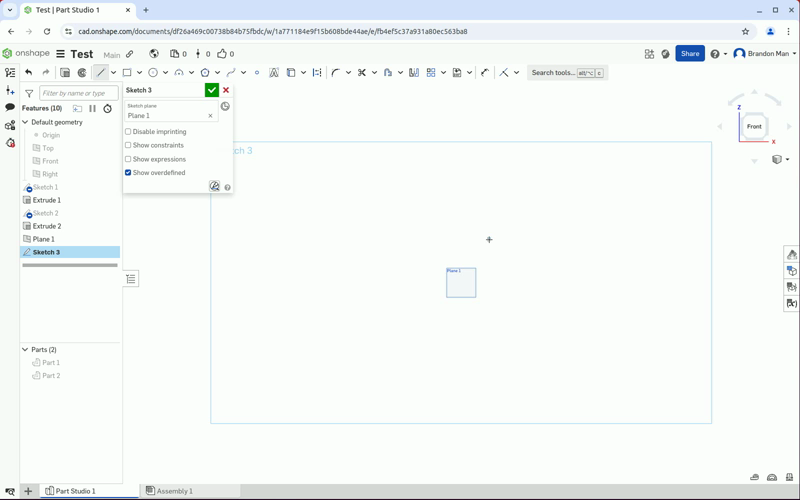
key_down(shift)
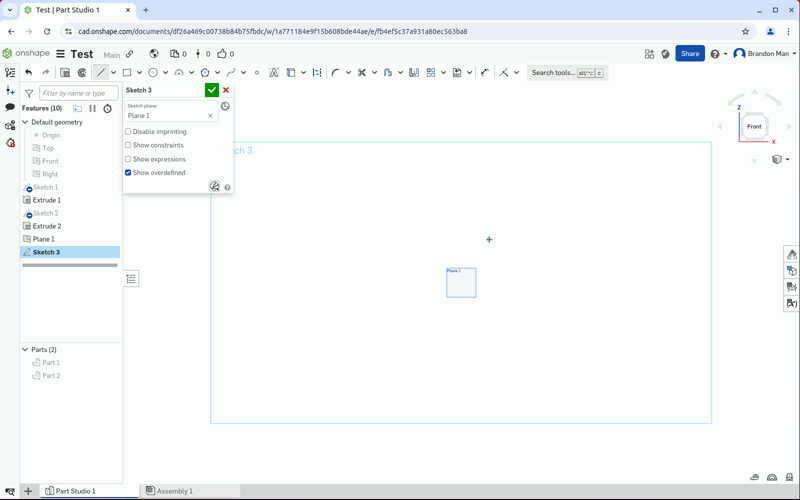
mouse_move(519, 239)
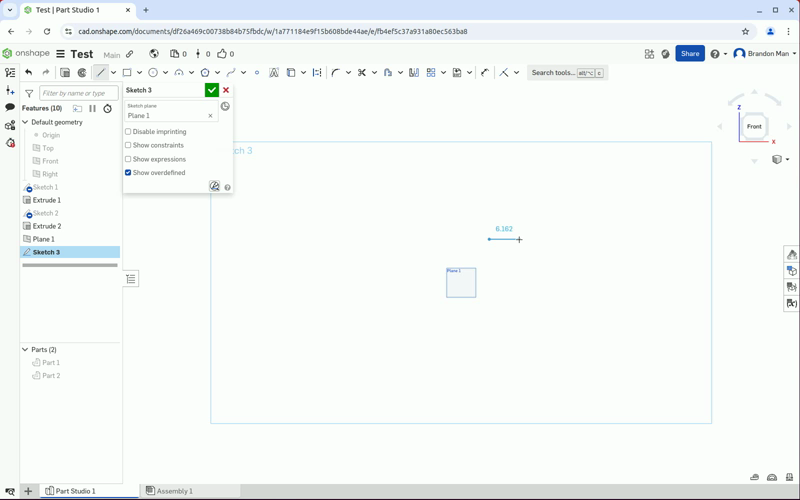
mouse_move(519, 239)
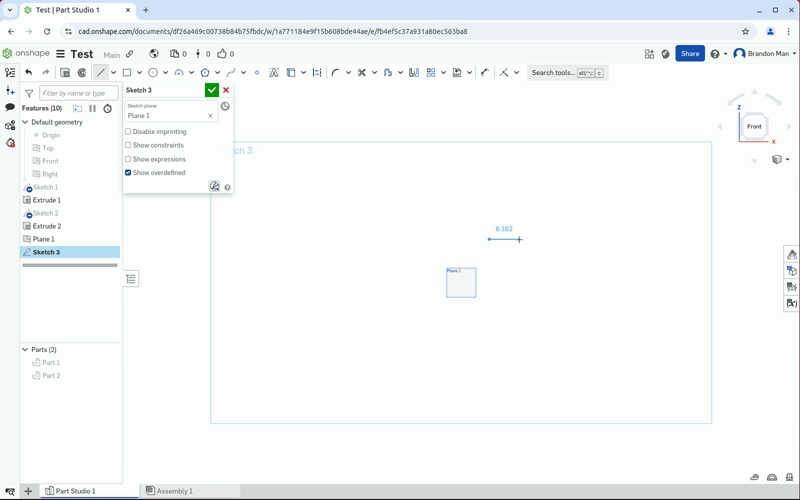
click(519, 239)
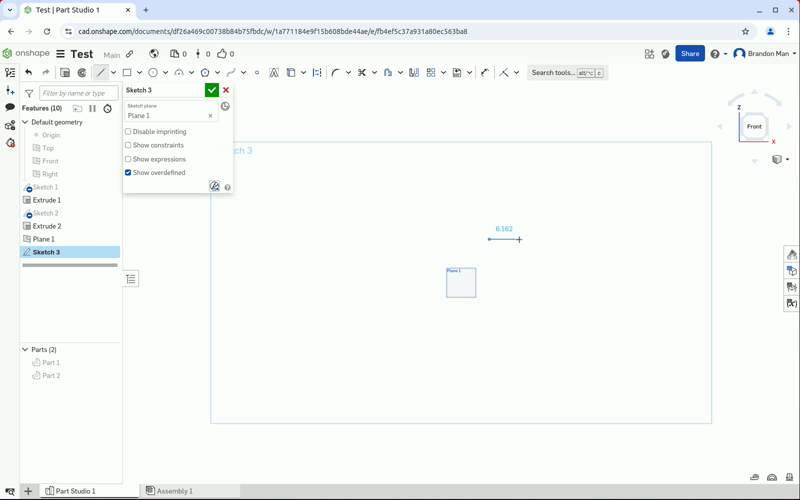
key_up(shift)
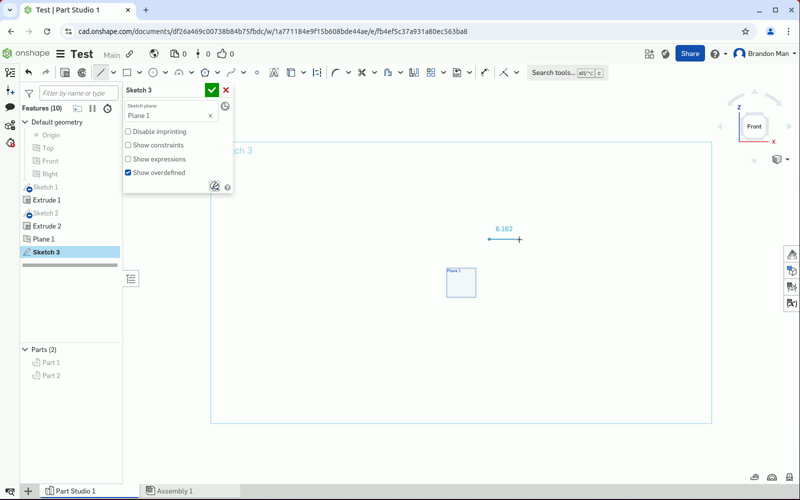
key_down(shift)
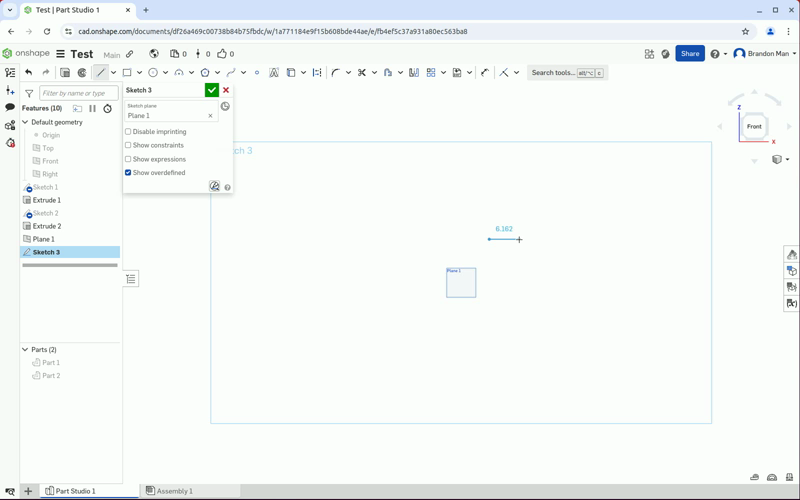
mouse_move(549, 239)
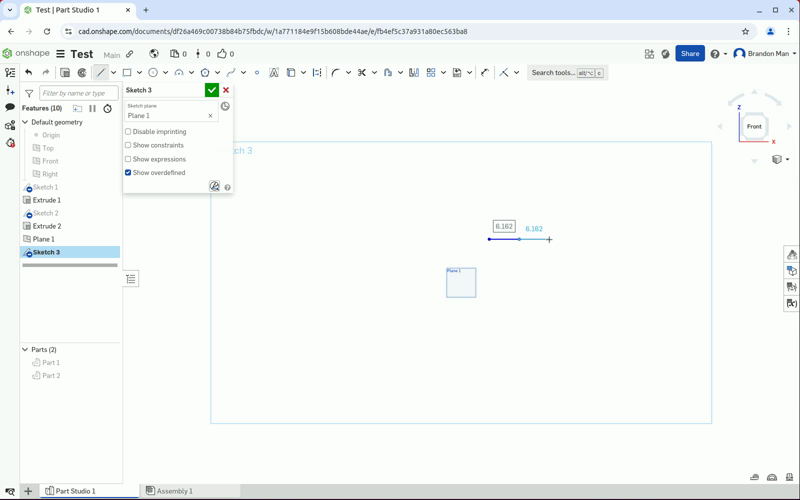
mouse_move(504, 224)
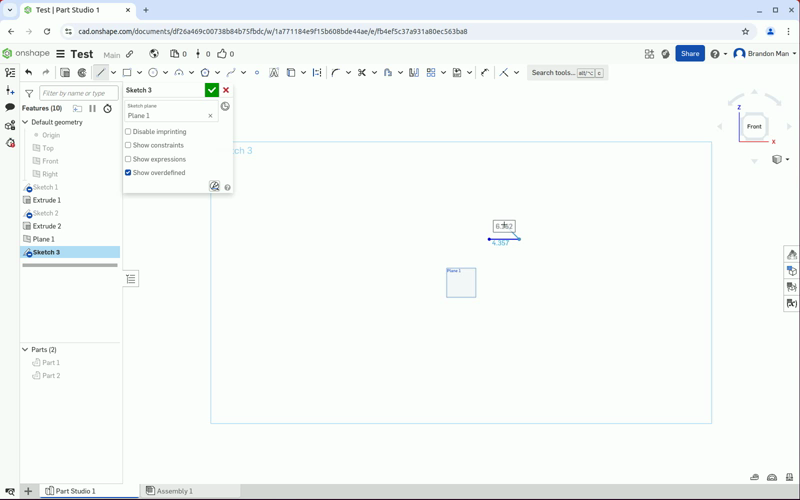
click(504, 224)
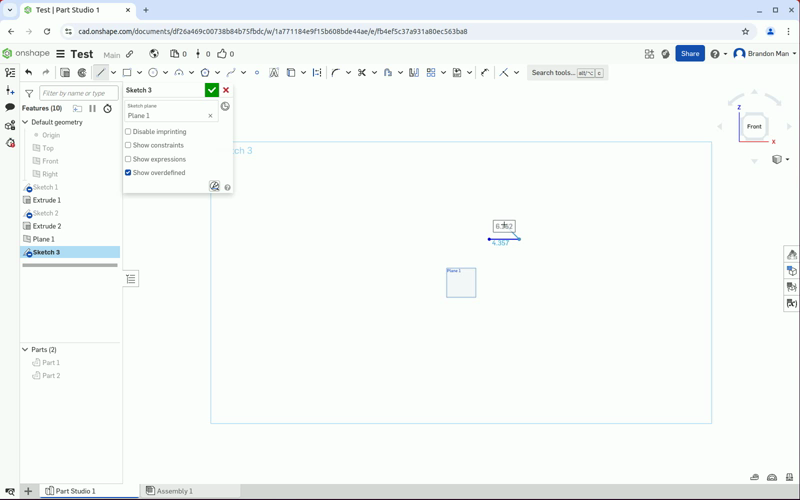
key_up(shift)
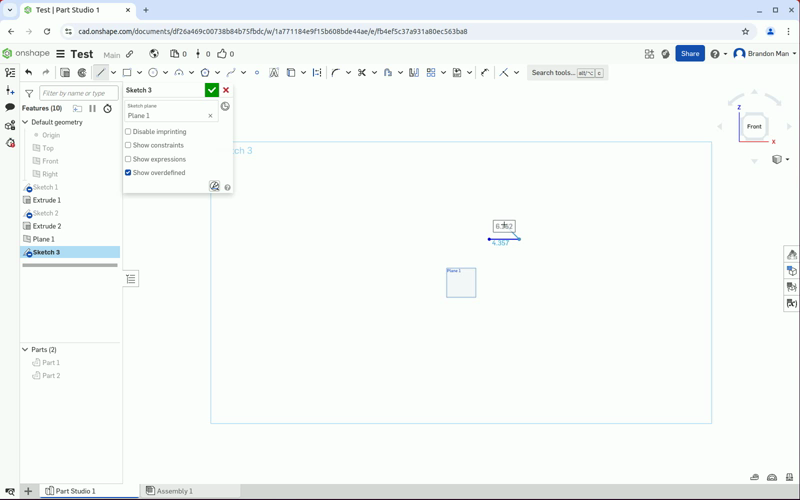
mouse_move(534, 224)
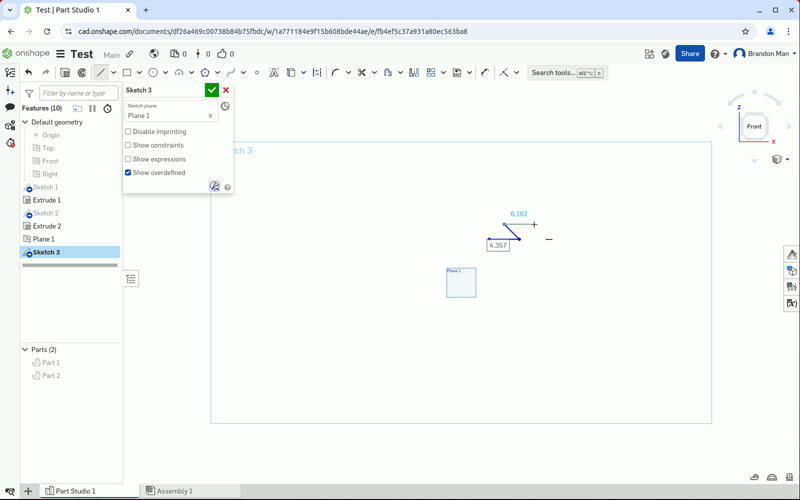
key_down(shift)
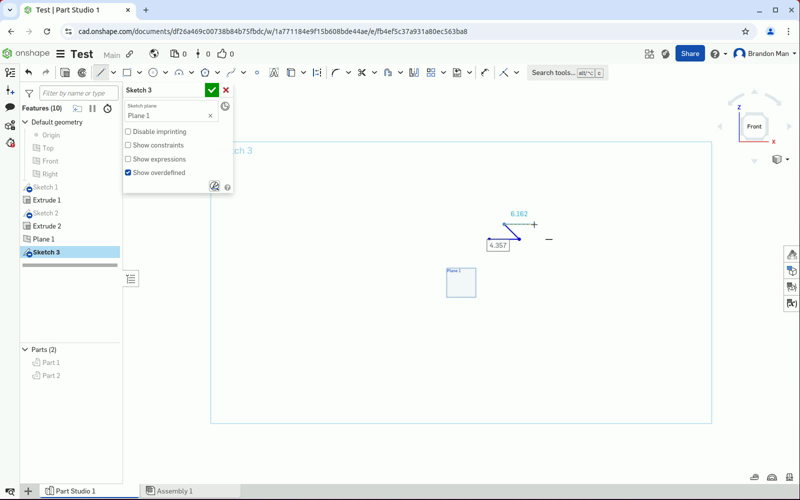
mouse_move(489, 239)
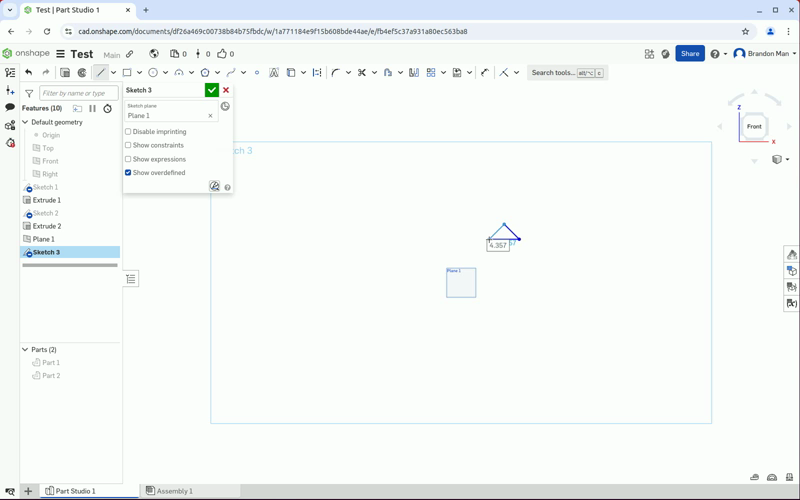
key_up(shift)
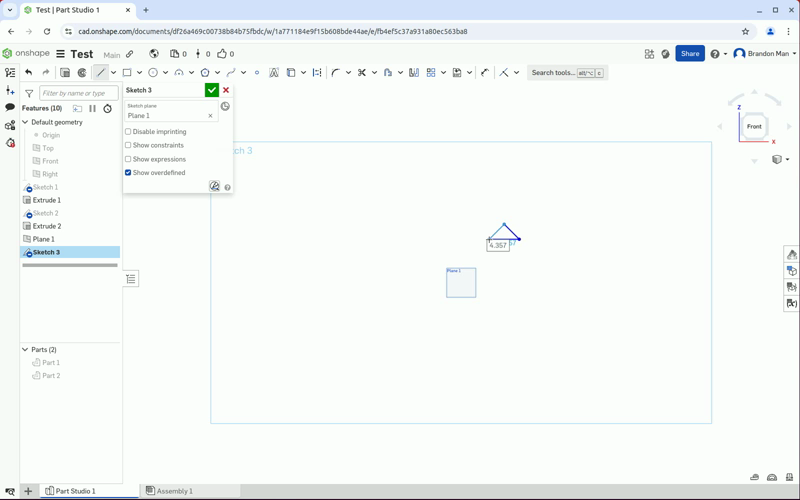
click(489, 239)
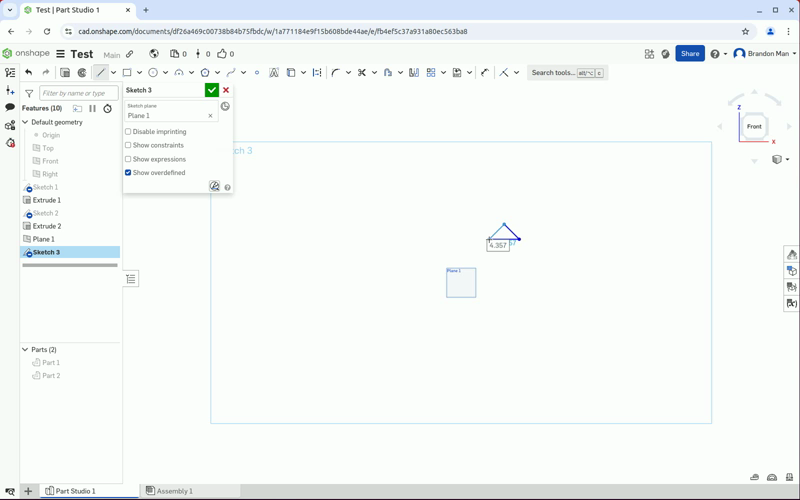
key(esc)
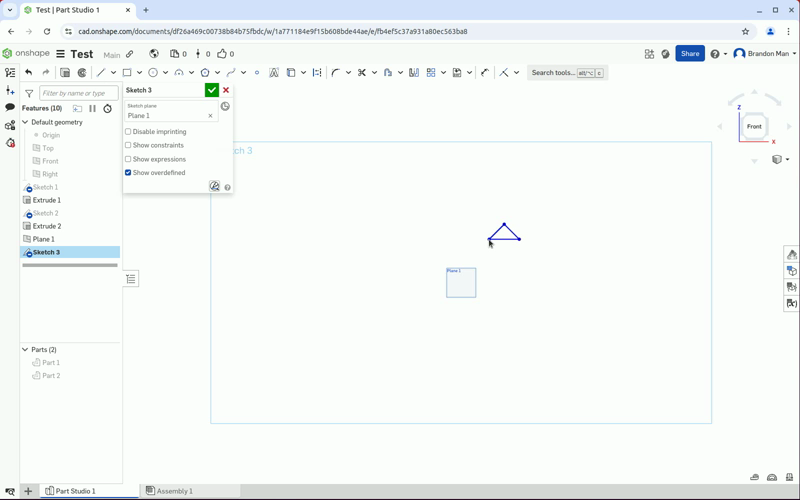
mouse_move(503, 235)
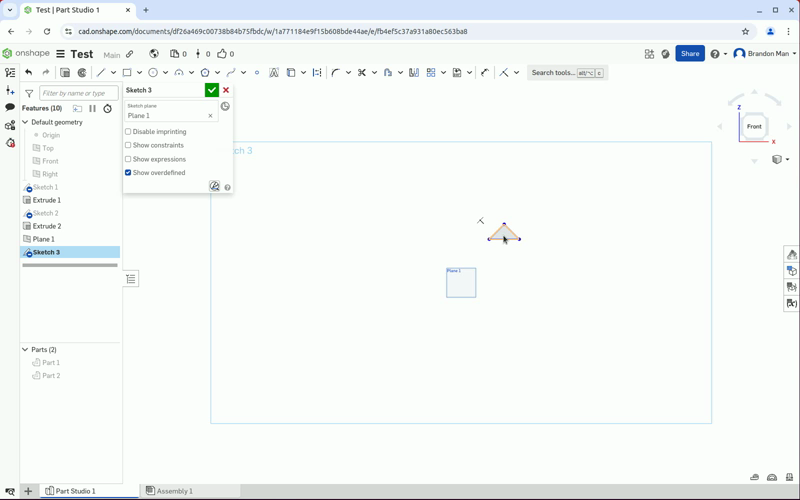
scroll(6)
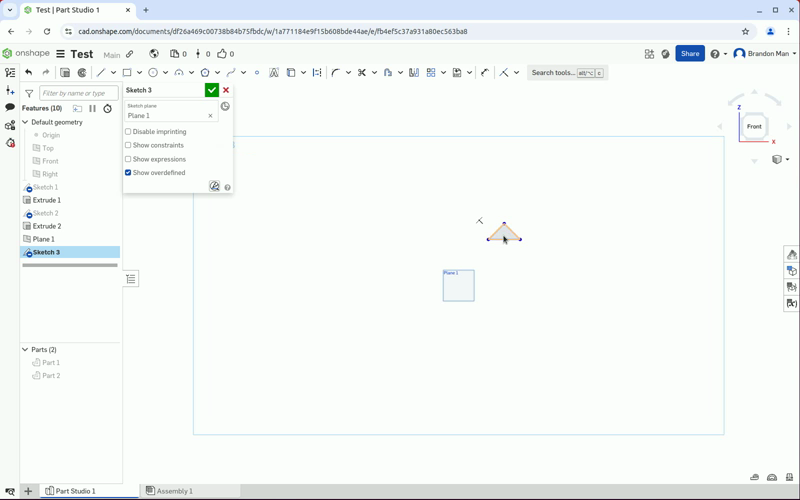
scroll(6)
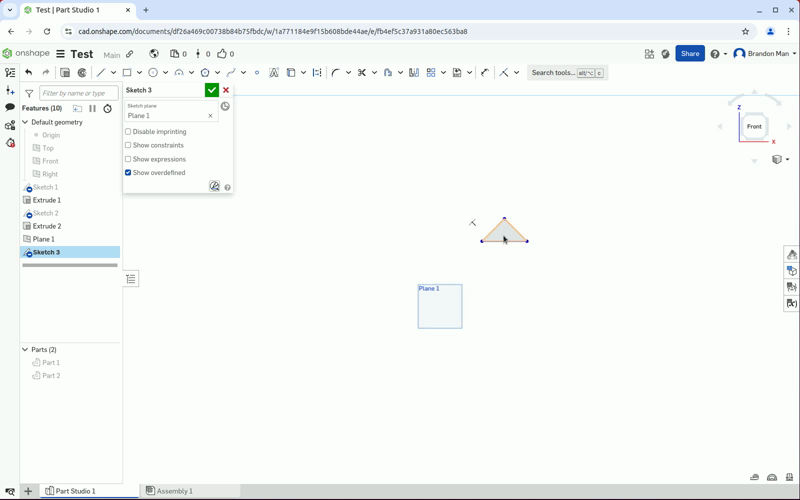
scroll(6)
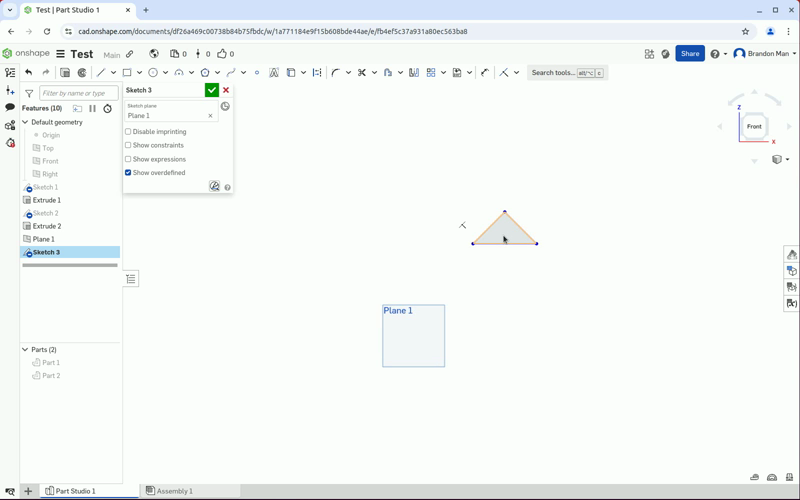
scroll(6)
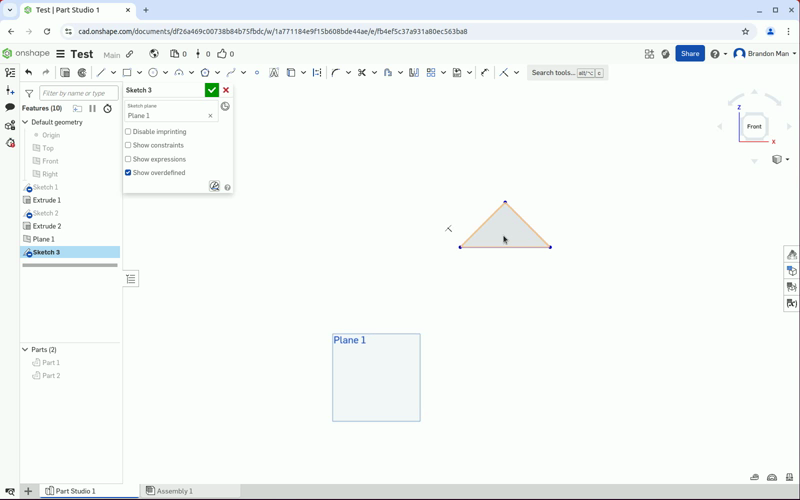
scroll(6)
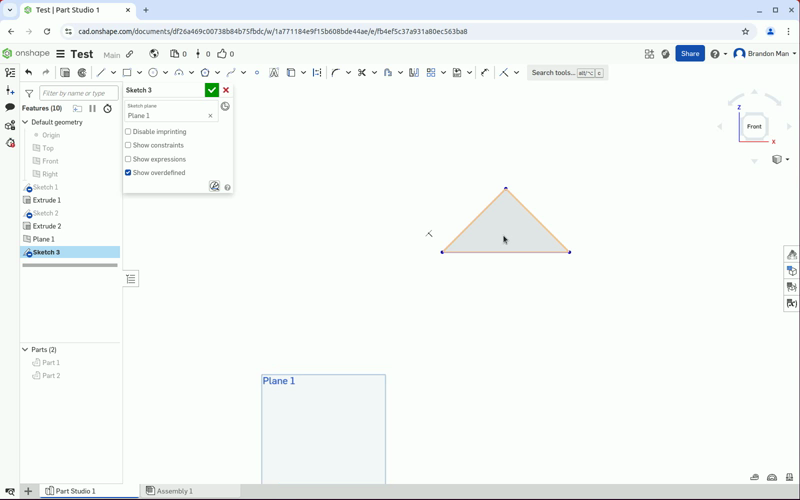
scroll(6)
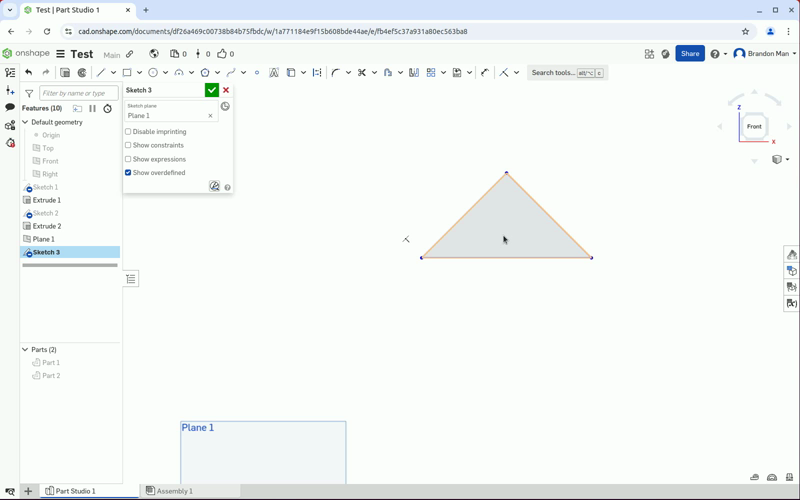
scroll(6)
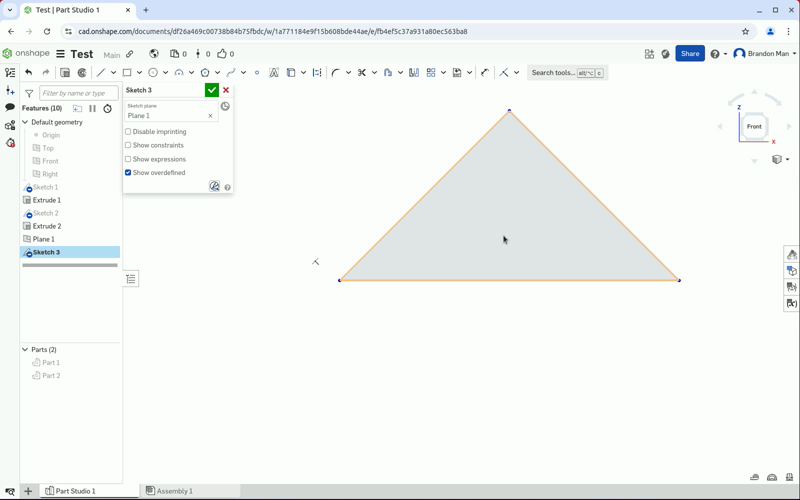
click(503, 235)
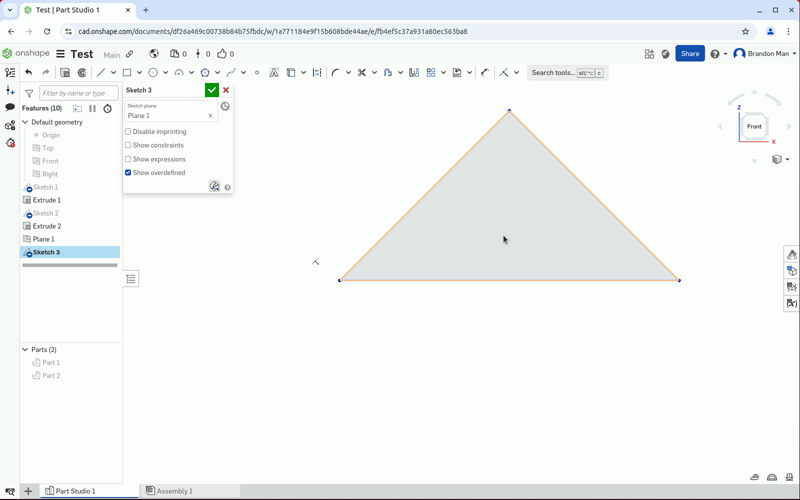
scroll(-6)
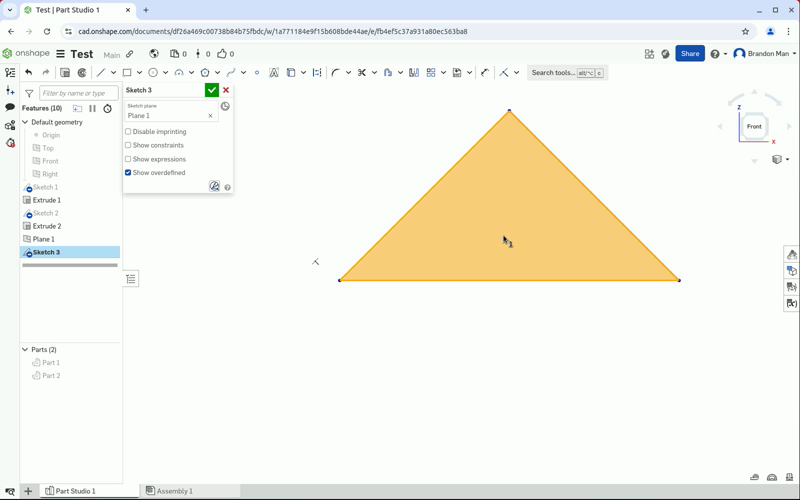
scroll(-6)
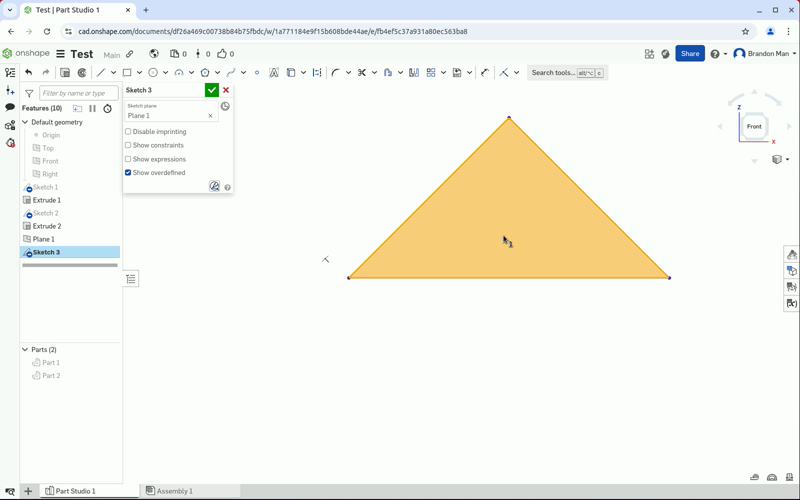
scroll(-6)
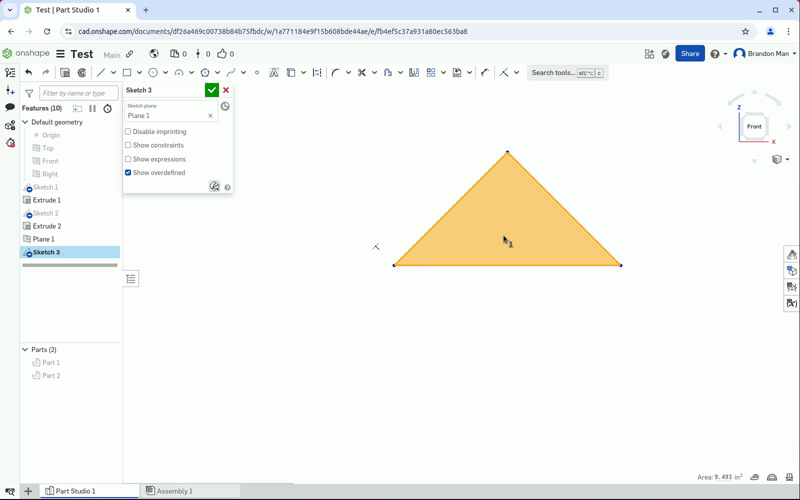
scroll(-6)
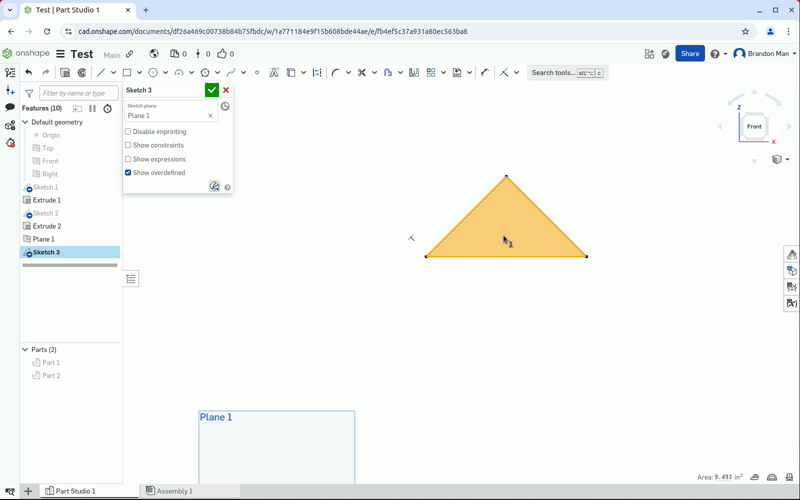
scroll(-6)
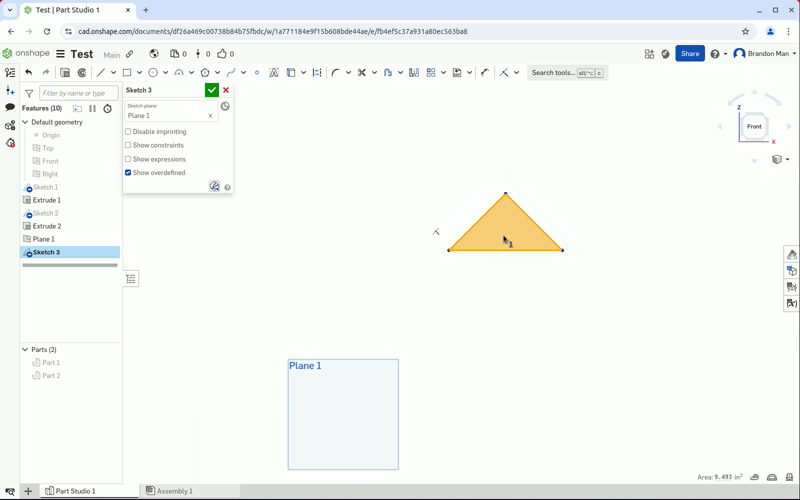
scroll(-6)
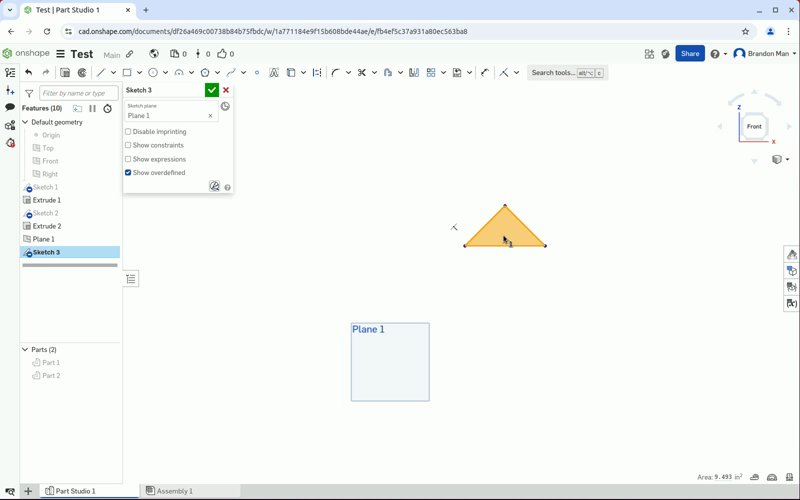
scroll(-6)
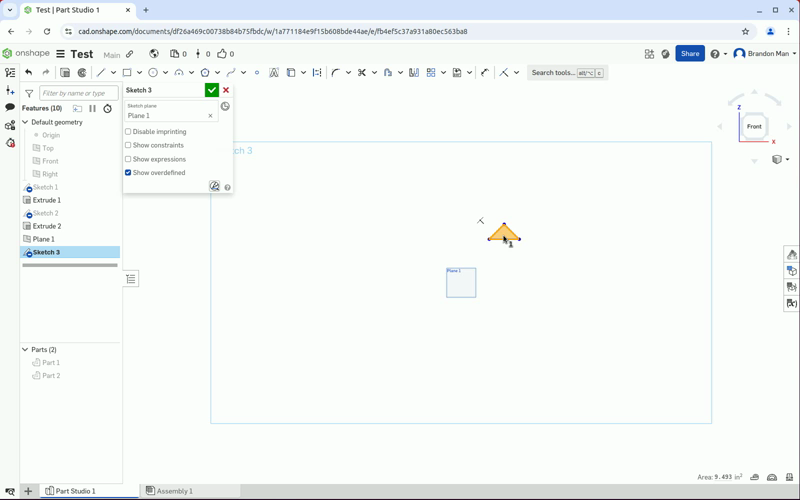
mouse_move(73, 352)
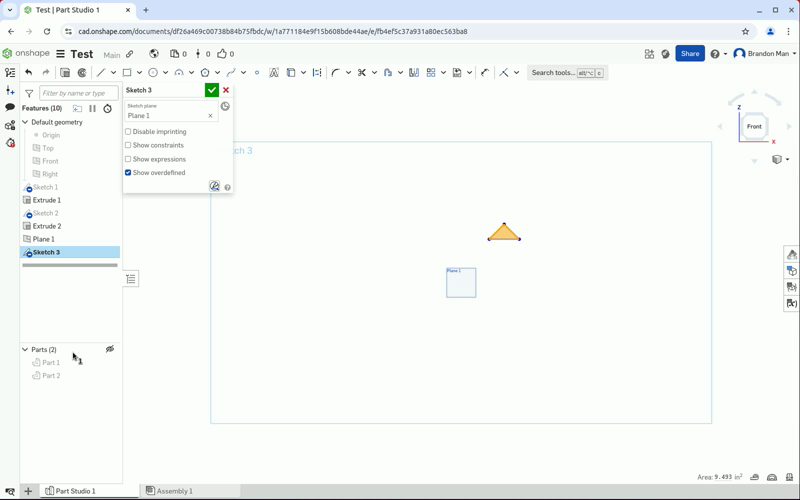
key(shift+y)
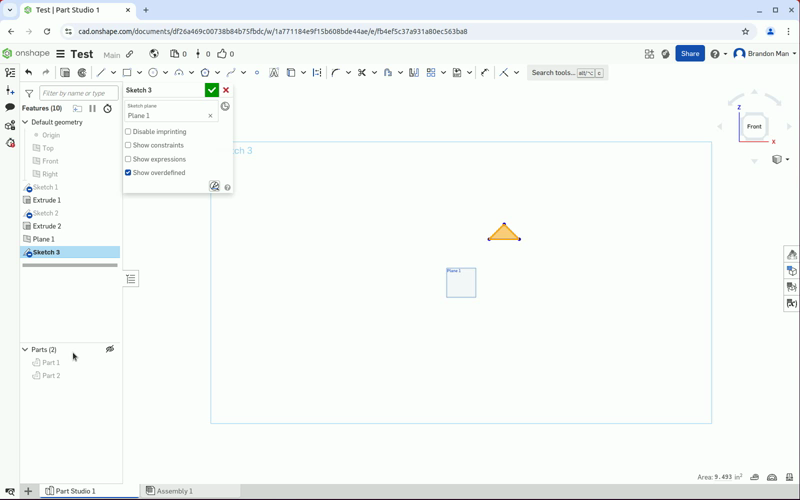
key(shift+e)
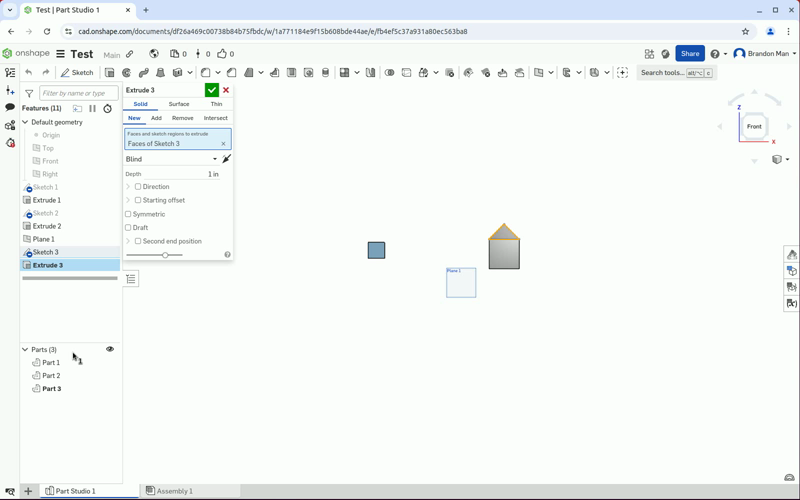
mouse_move(143, 106)
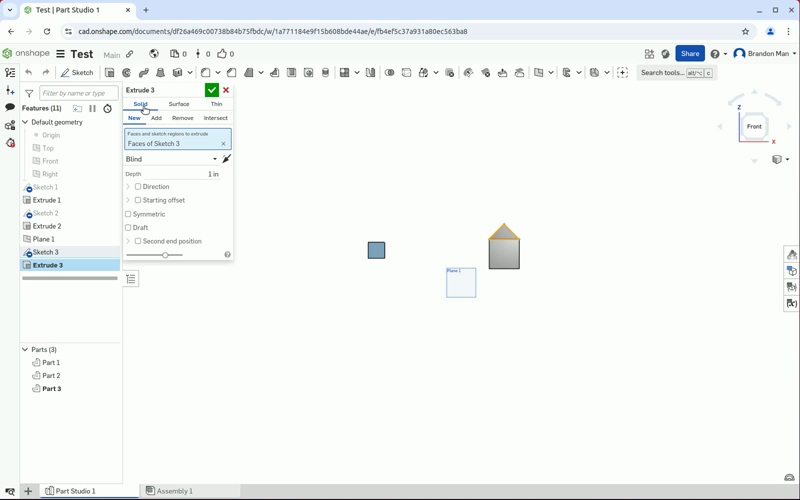
click(143, 106)
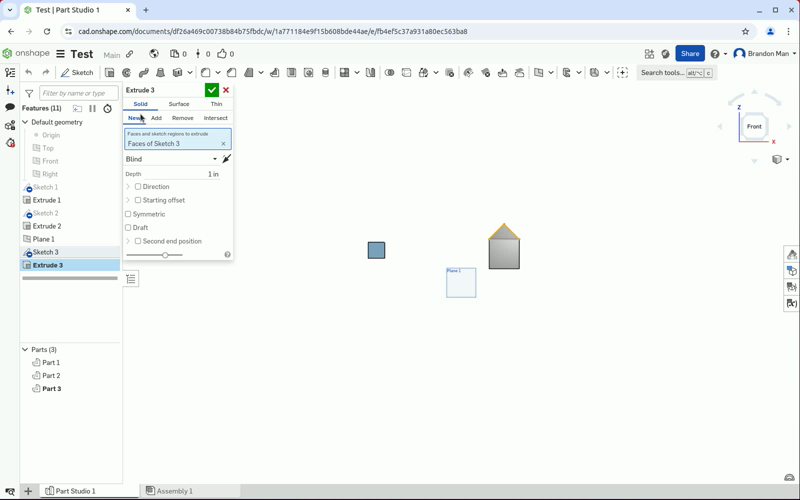
mouse_move(137, 120)
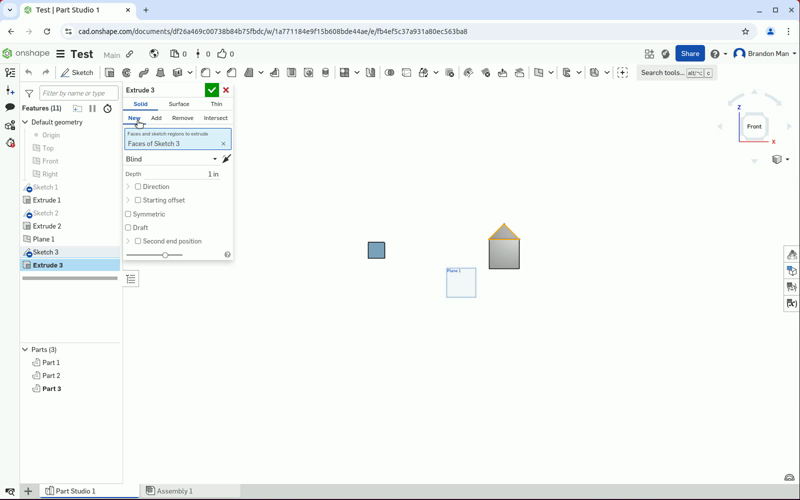
click(137, 120)
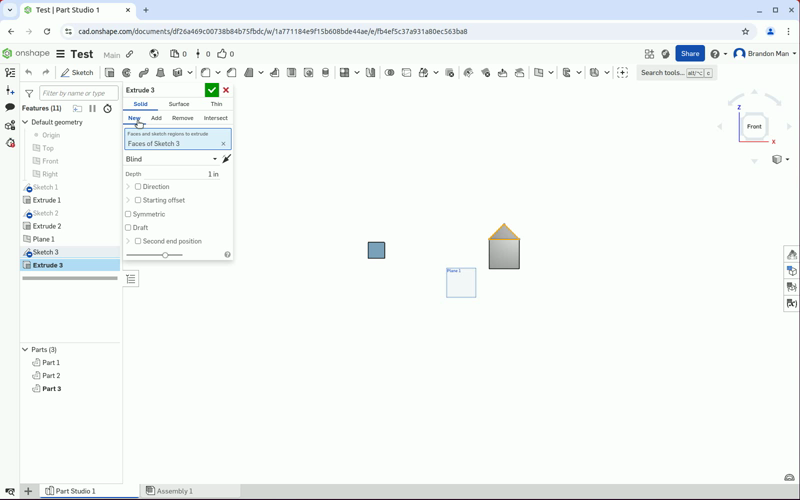
key(tab, 4)
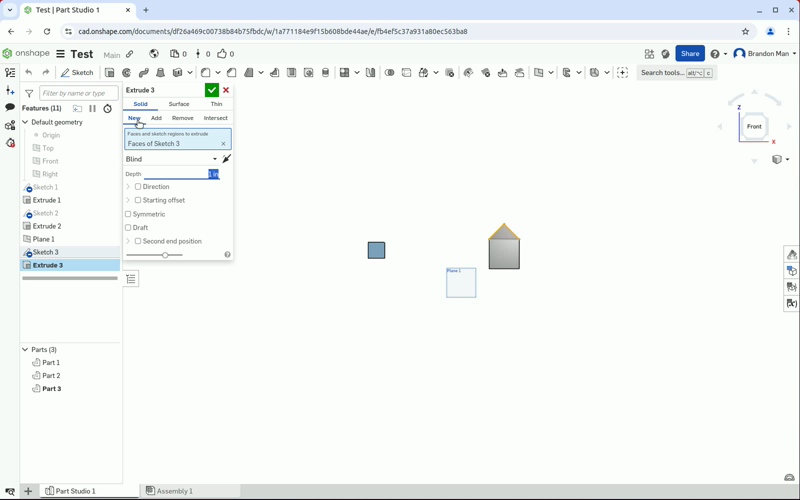
text(-9.147)
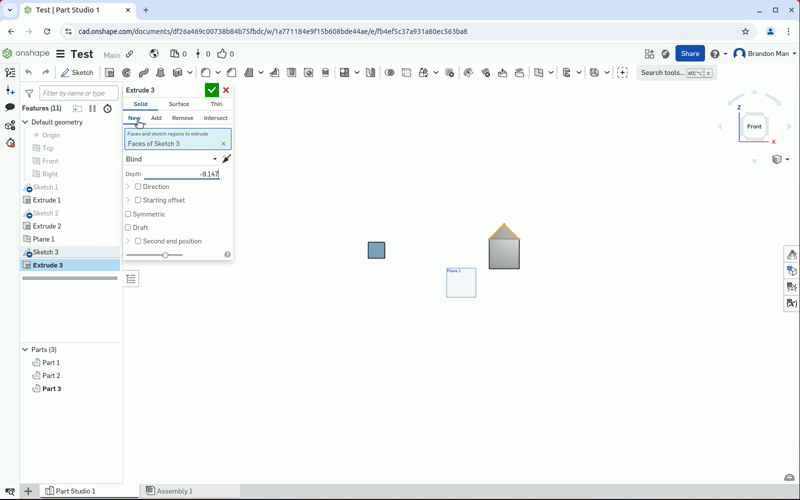
key(enter)
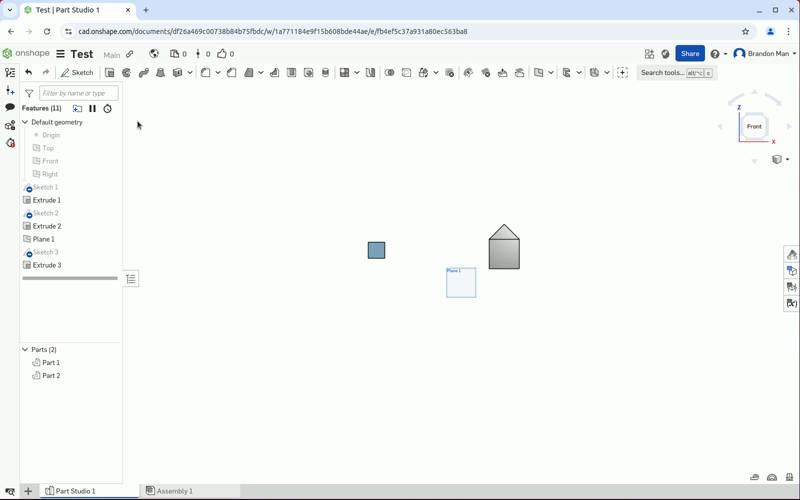
key(shift+h)
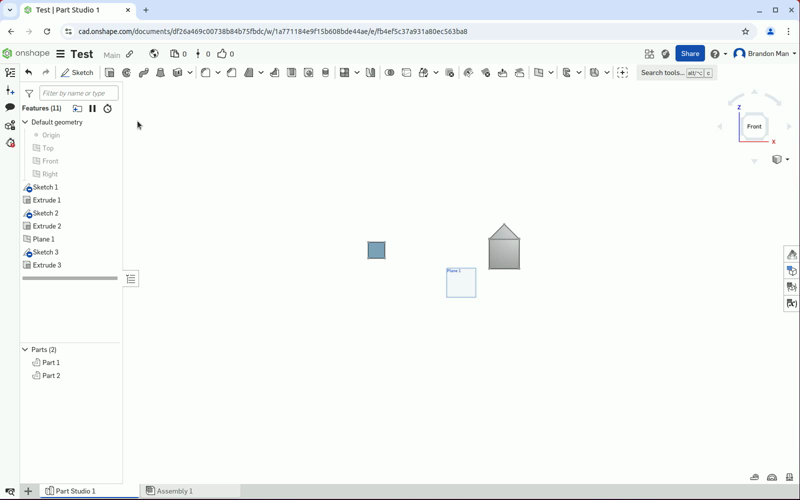
key(shift+h)
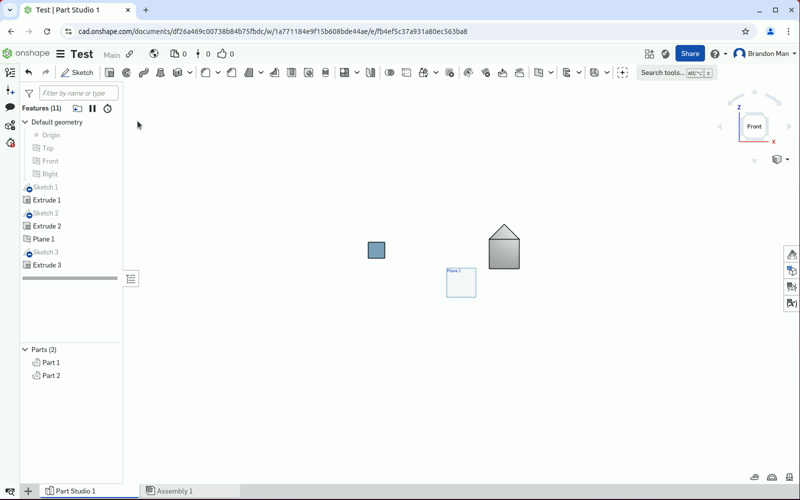
mouse_move(73, 189)
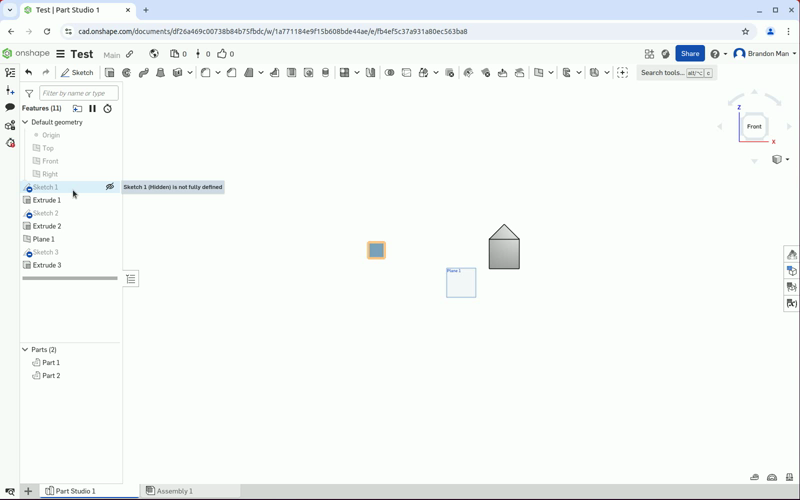
click(73, 189)
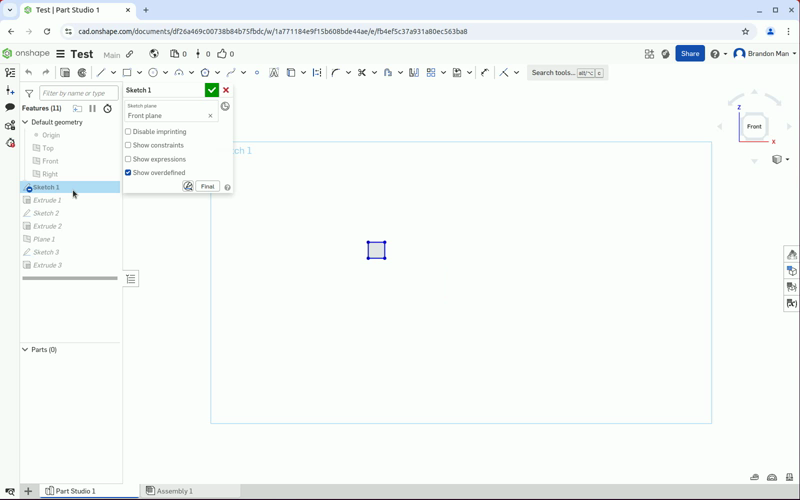
mouse_move(229, 92)
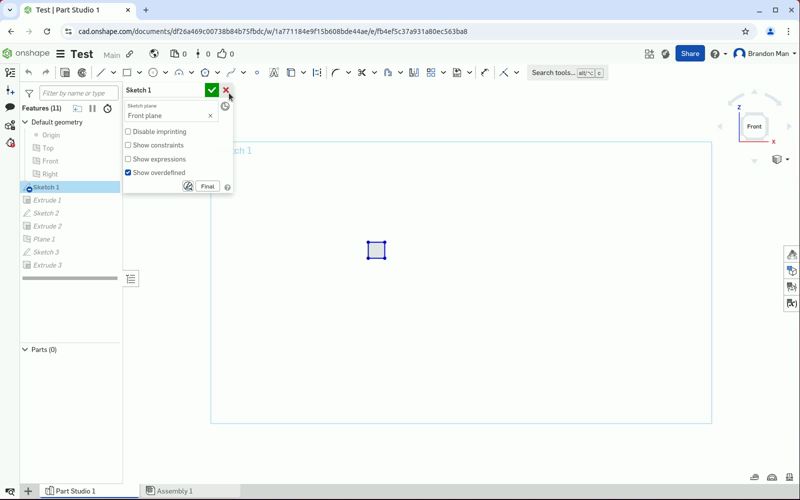
click(229, 92)
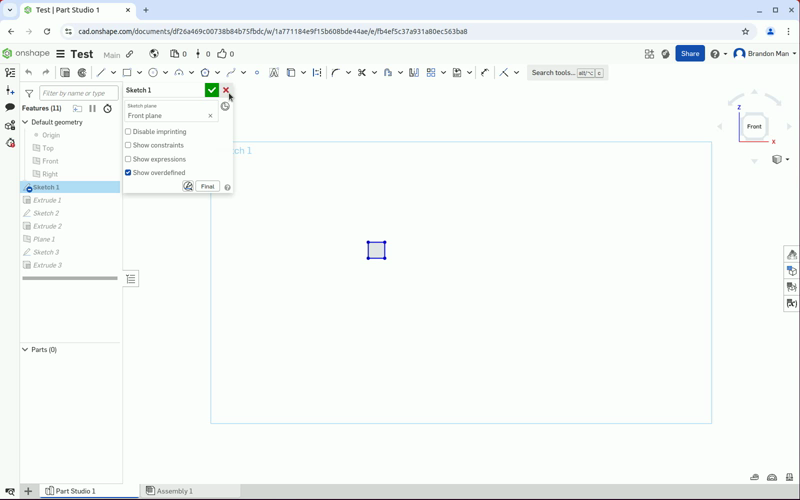
key(shift+s)
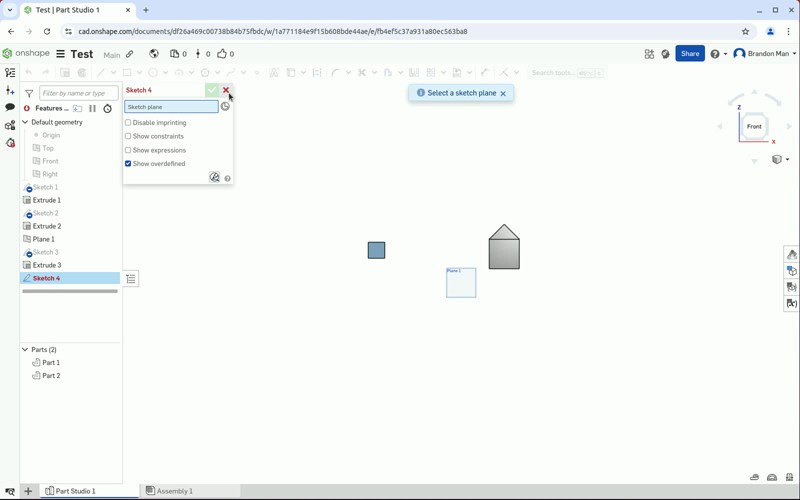
mouse_move(73, 163)
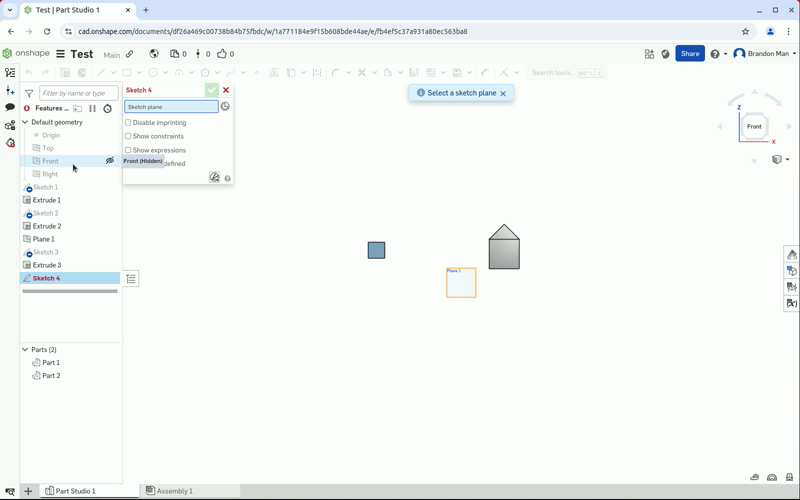
click(73, 163)
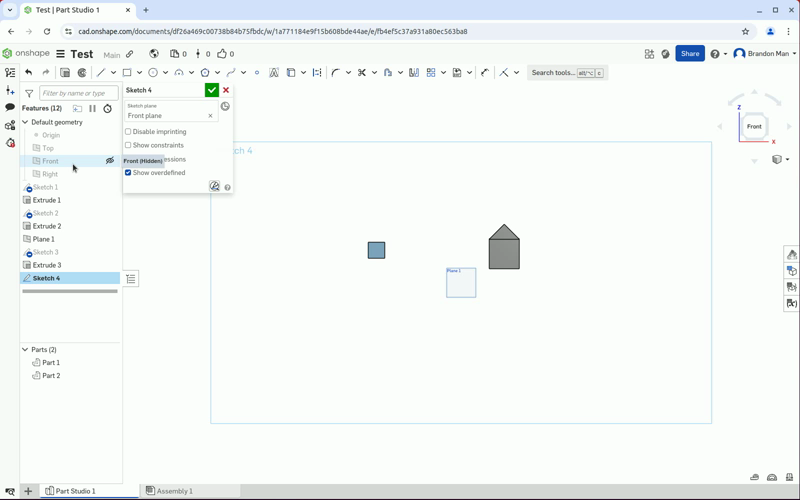
mouse_move(73, 352)
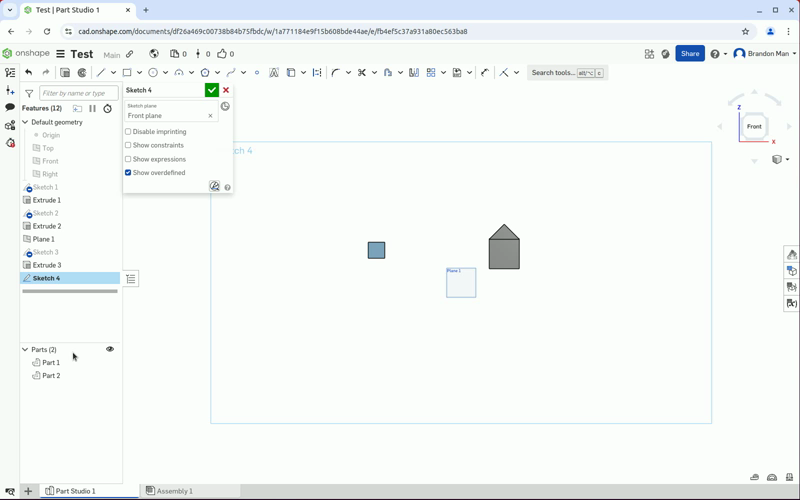
key(y)
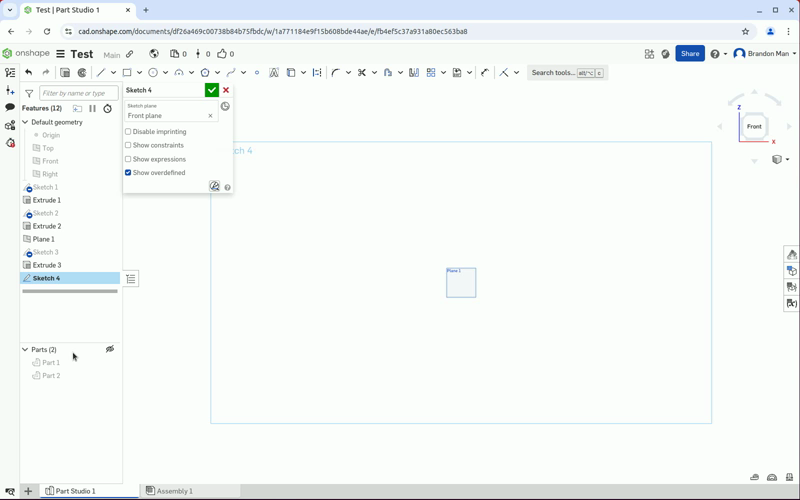
key(l)
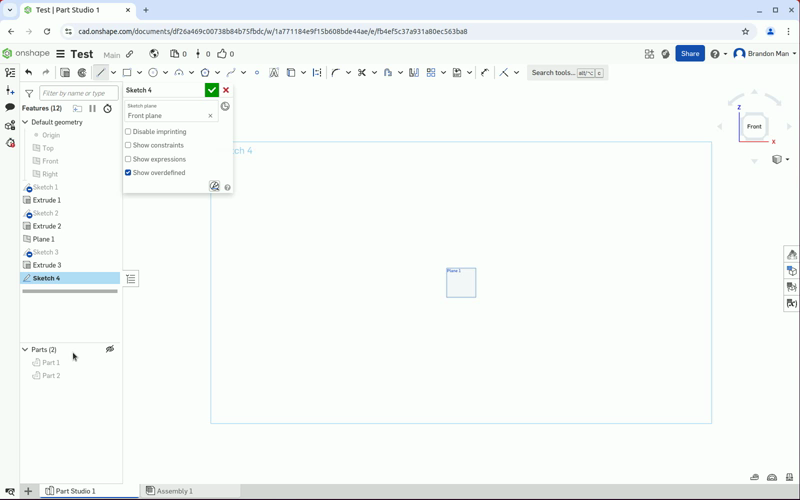
key_down(shift)
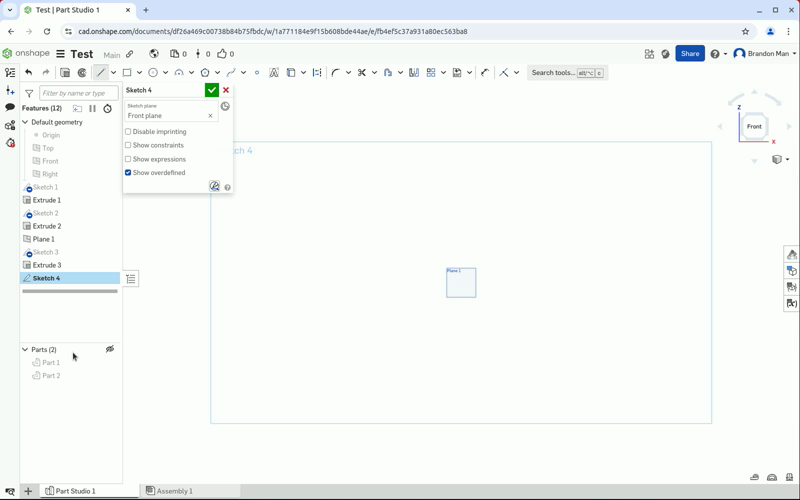
mouse_move(543, 271)
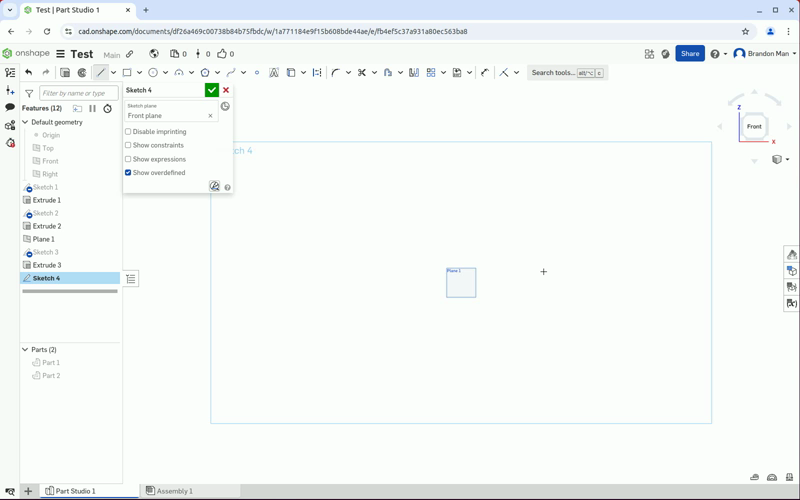
click(543, 271)
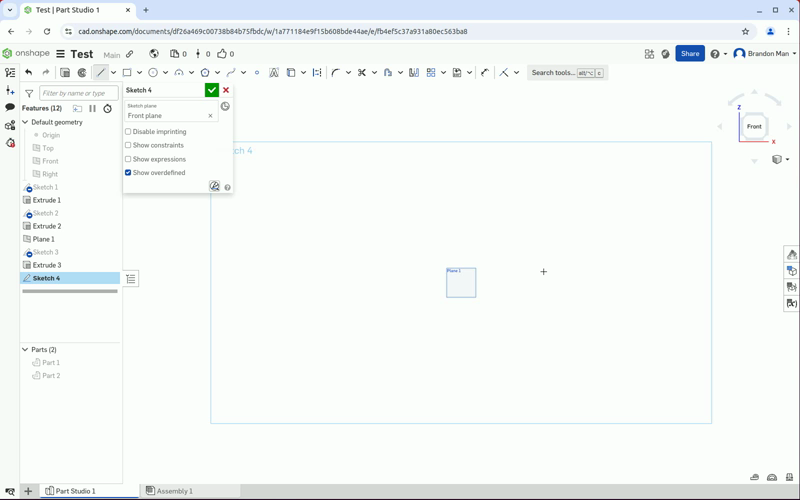
key_up(shift)
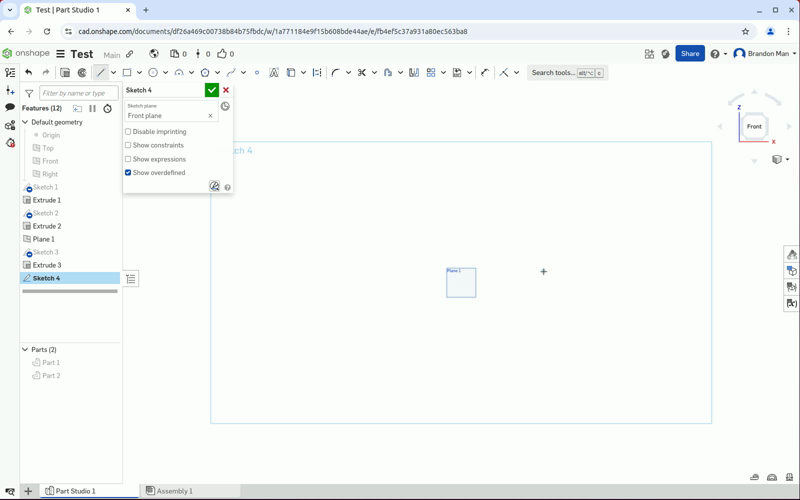
key_down(shift)
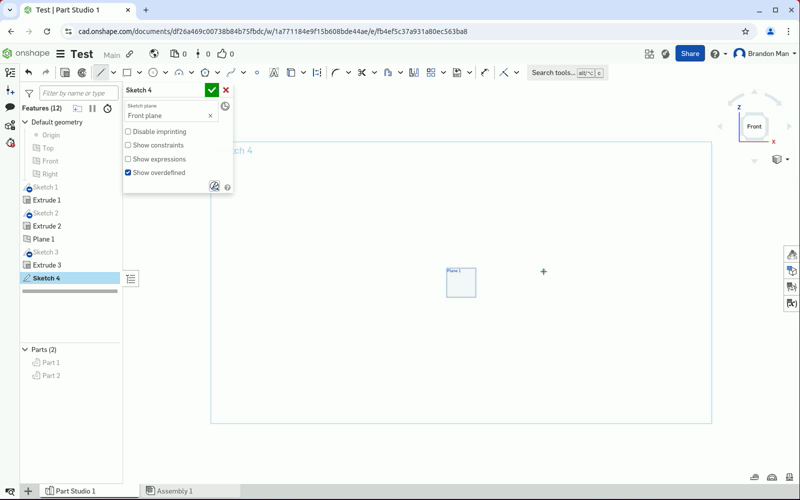
mouse_move(573, 271)
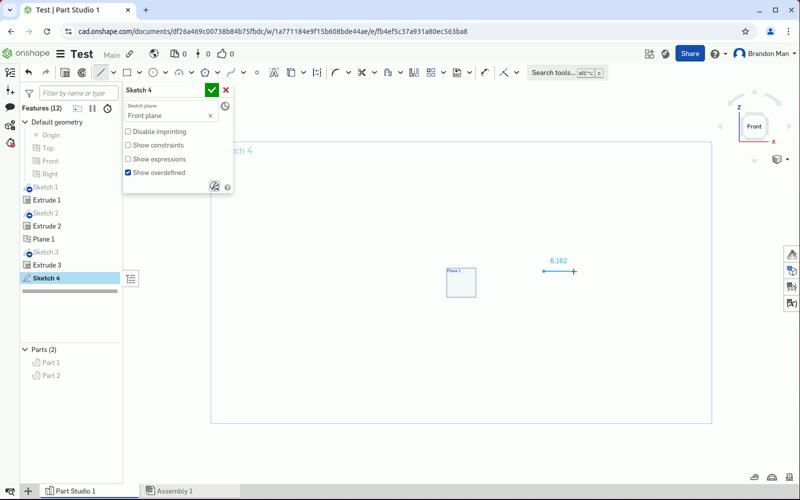
mouse_move(574, 271)
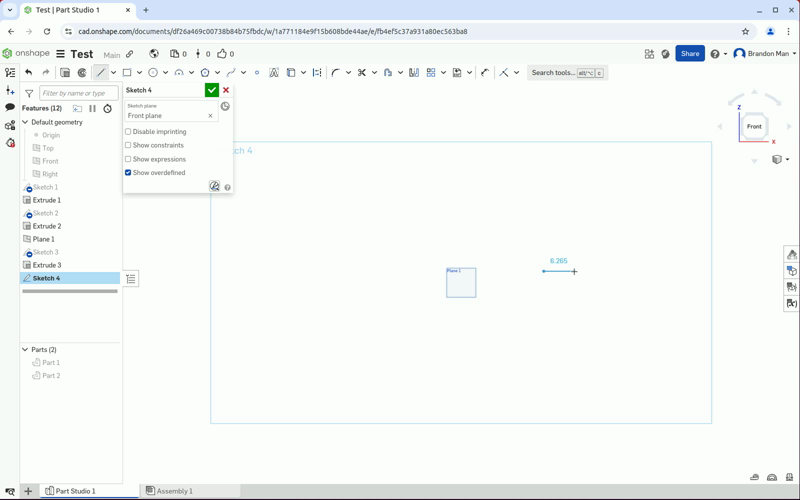
click(574, 271)
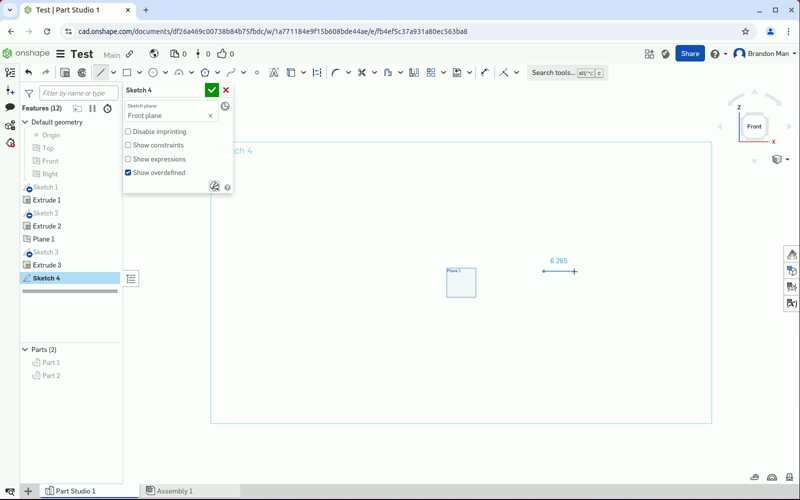
key_up(shift)
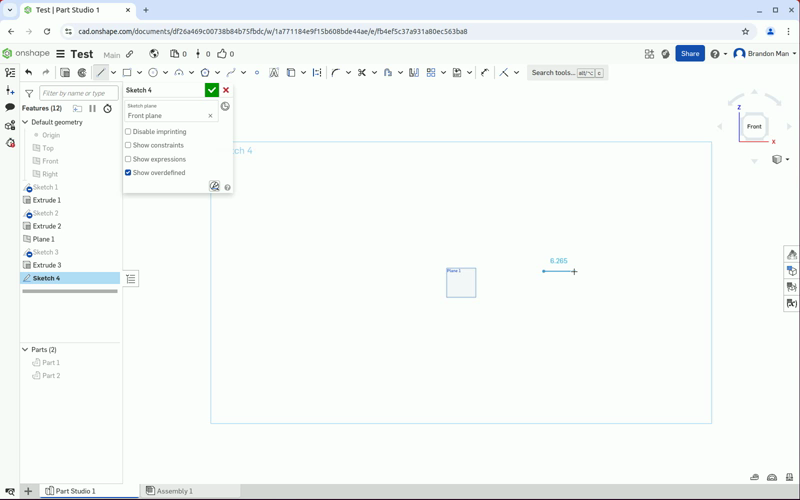
key_down(shift)
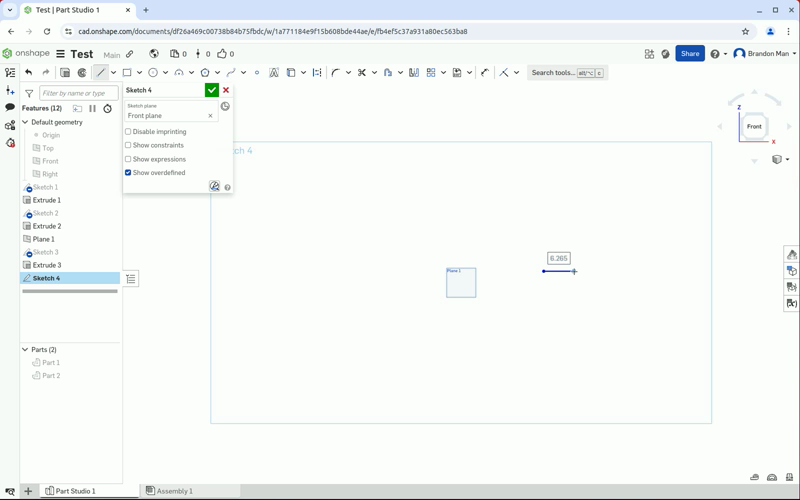
mouse_move(589, 271)
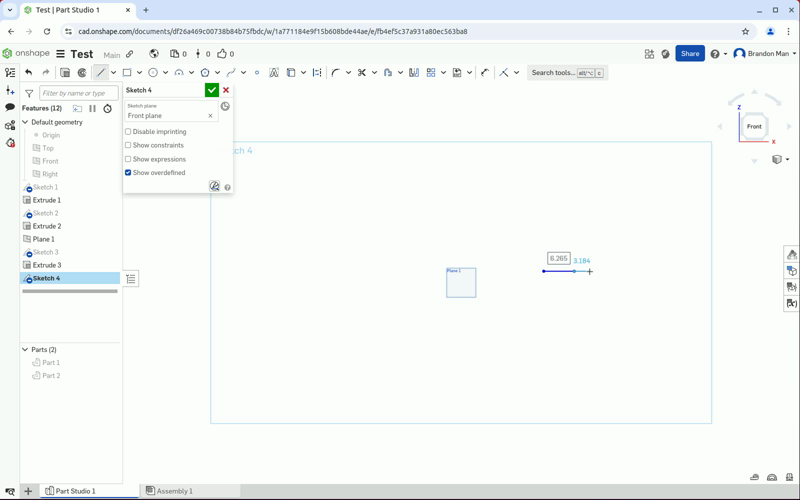
mouse_move(574, 240)
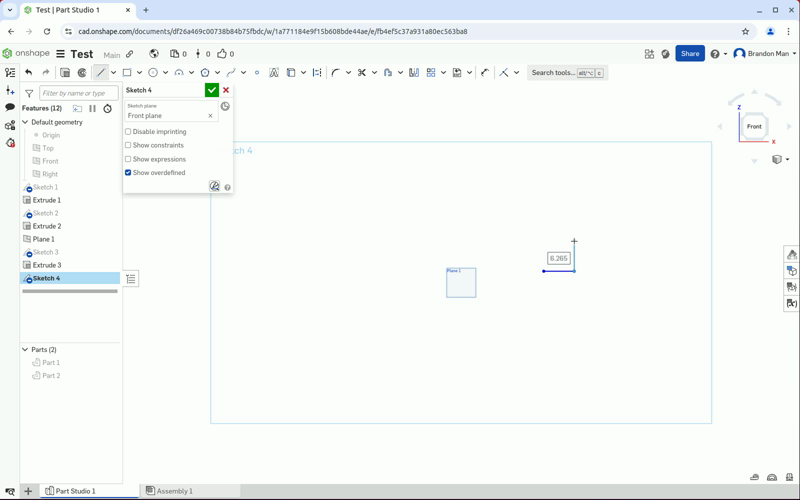
click(574, 240)
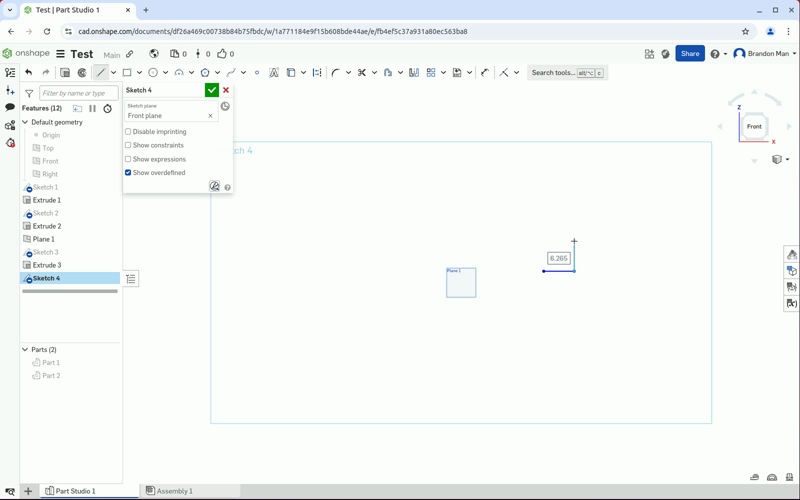
key_up(shift)
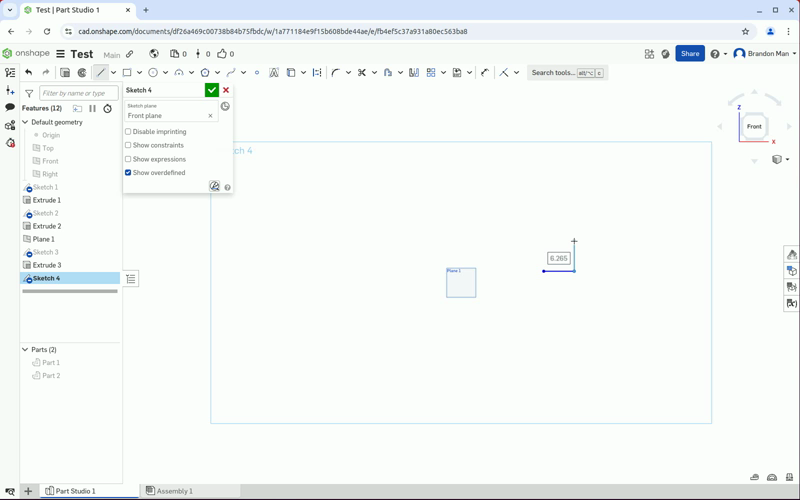
key_down(shift)
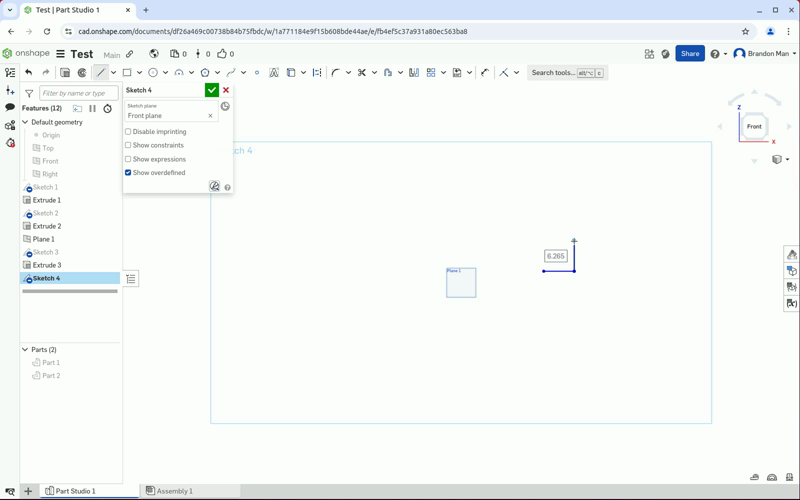
mouse_move(589, 240)
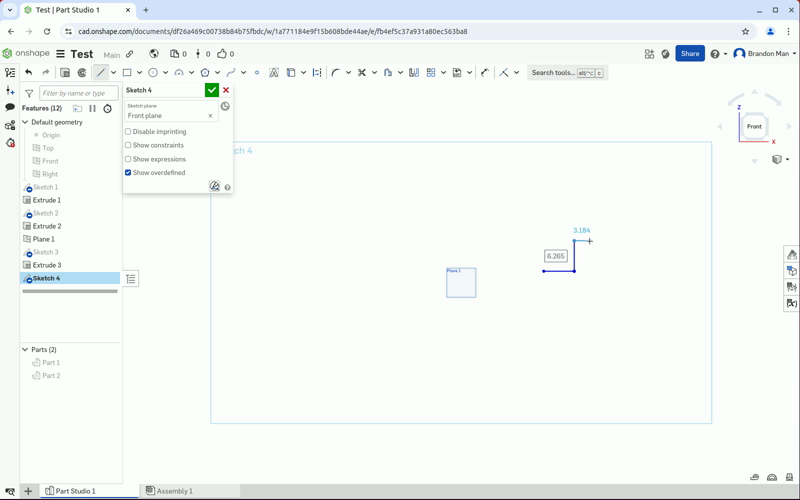
mouse_move(543, 240)
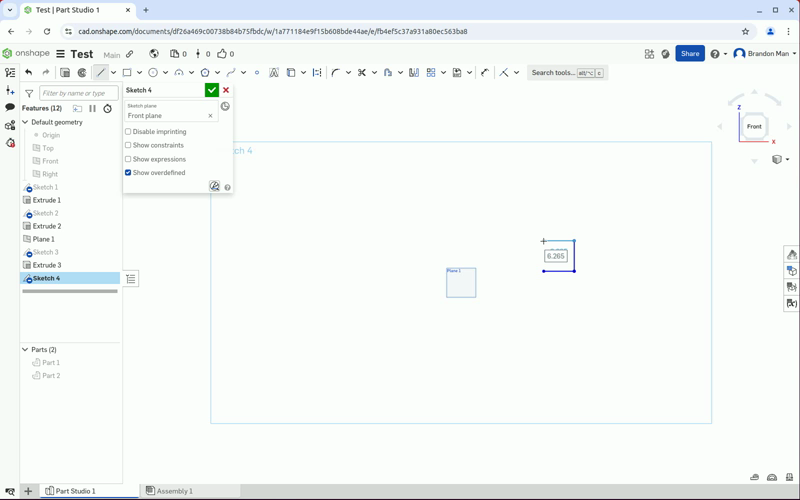
click(543, 240)
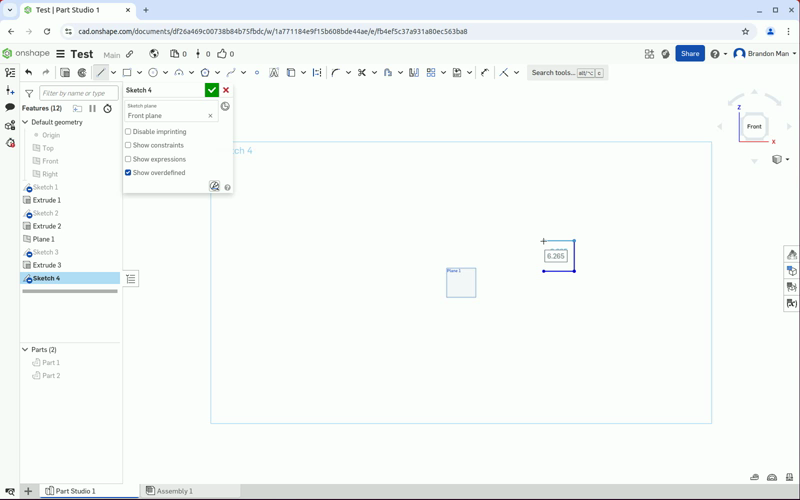
key_up(shift)
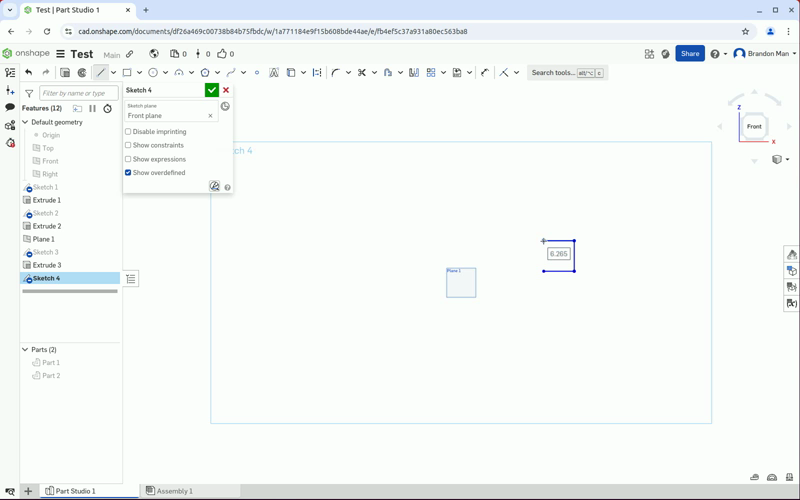
mouse_move(573, 240)
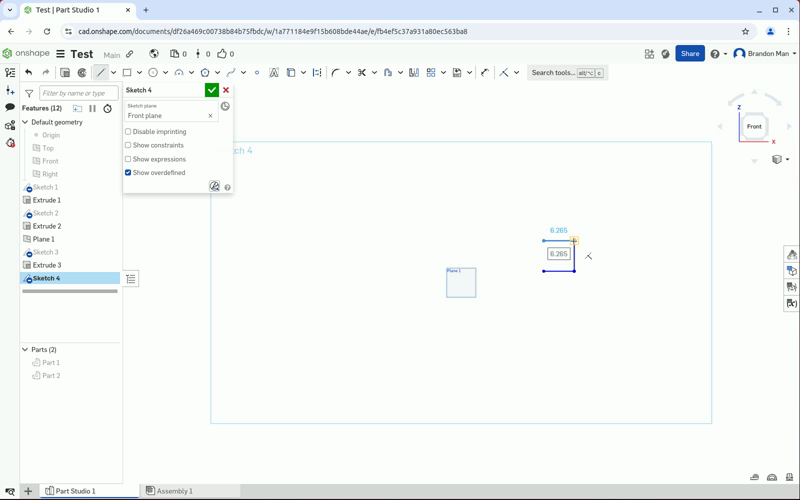
key_down(shift)
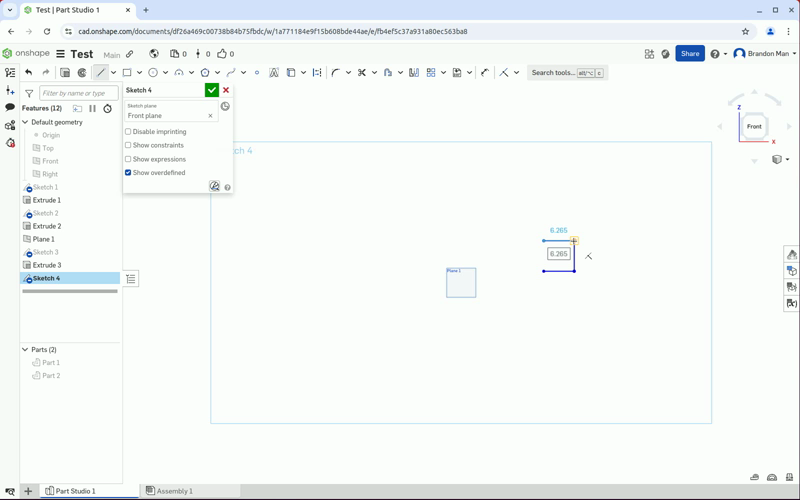
mouse_move(543, 271)
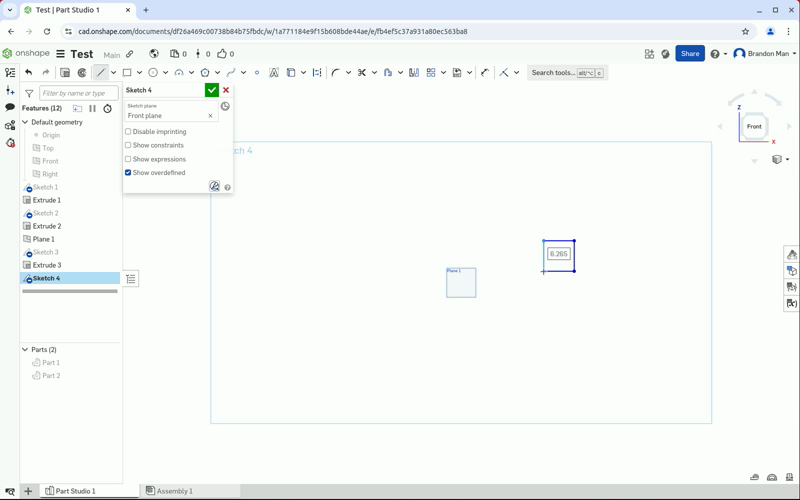
key_up(shift)
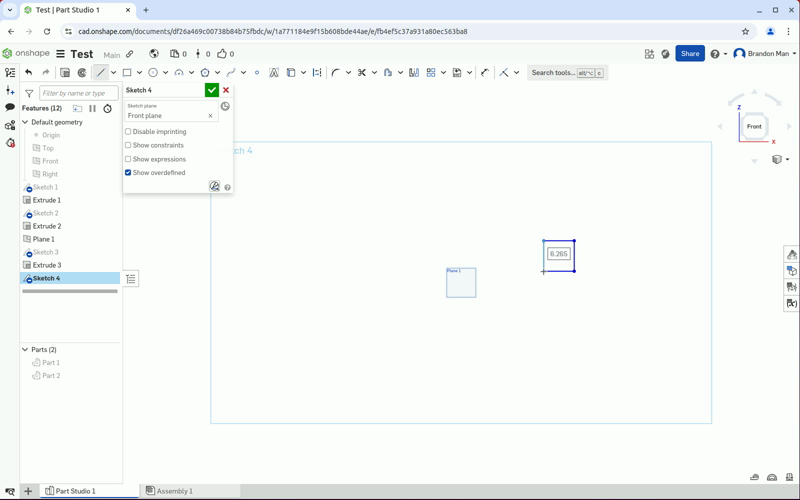
click(543, 271)
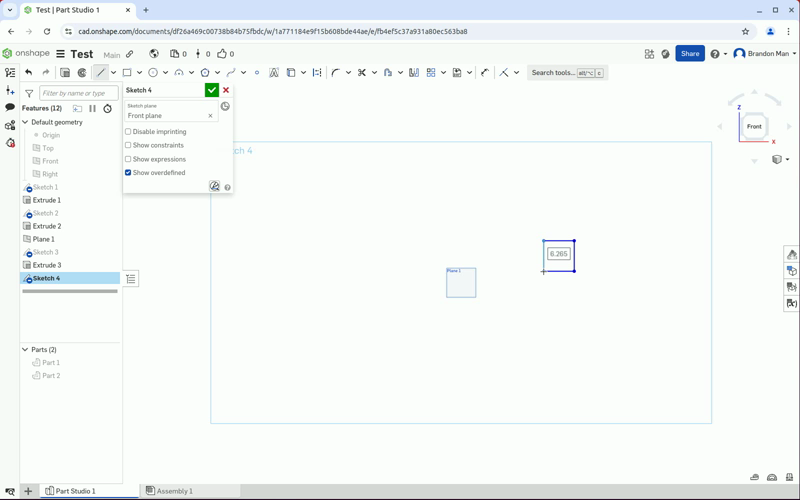
key(esc)
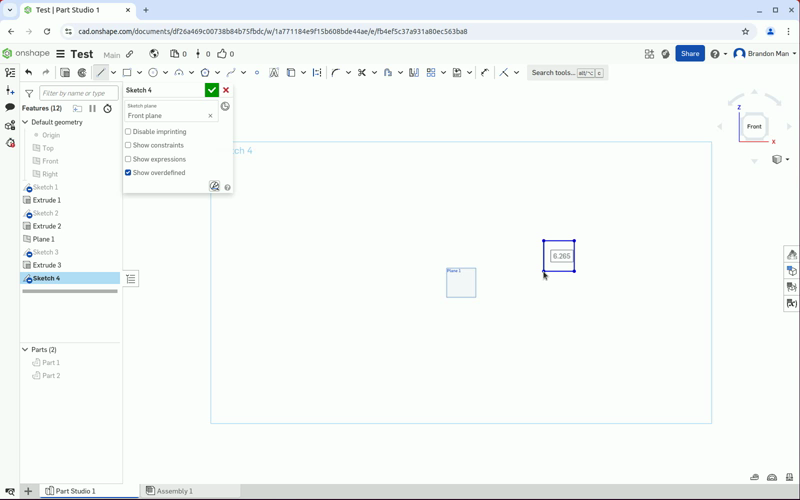
mouse_move(559, 263)
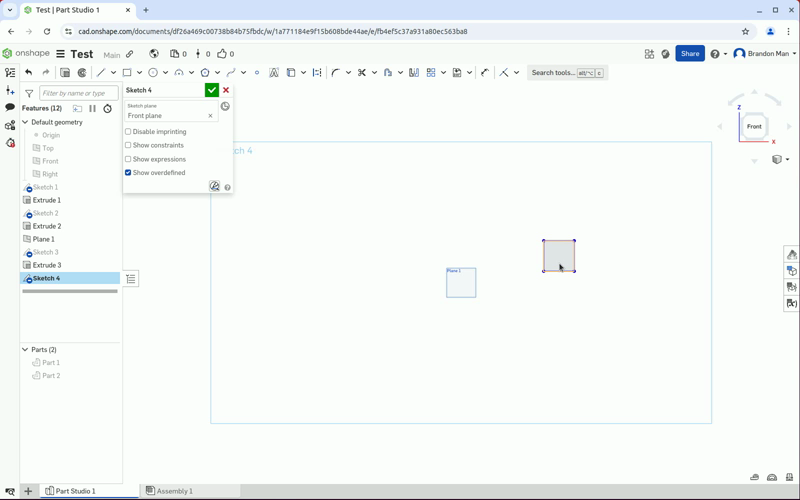
scroll(6)
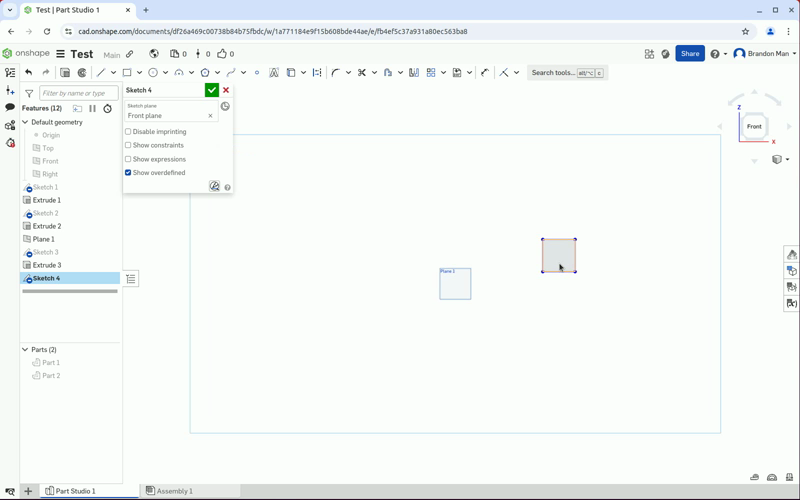
scroll(6)
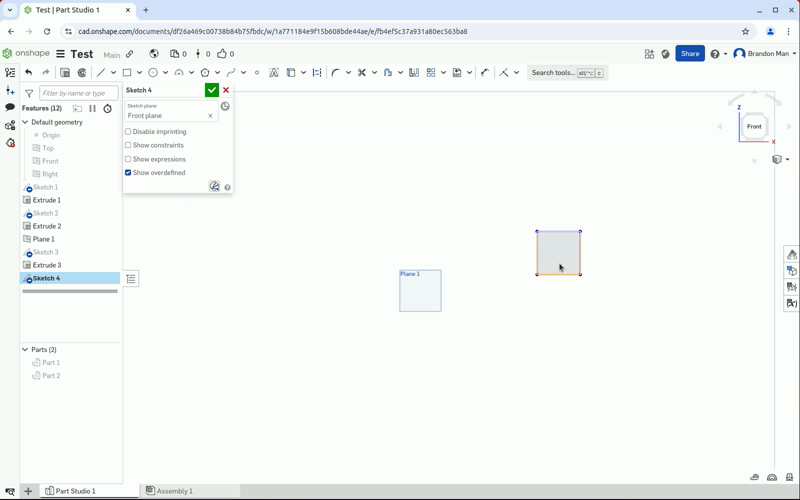
scroll(6)
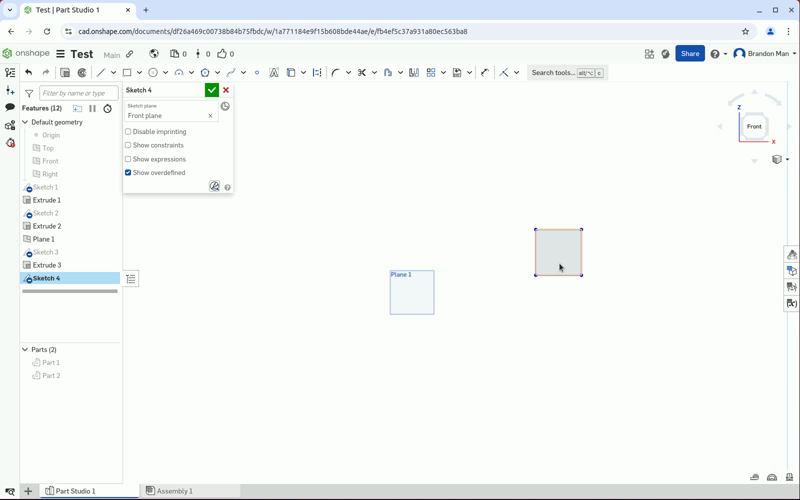
scroll(6)
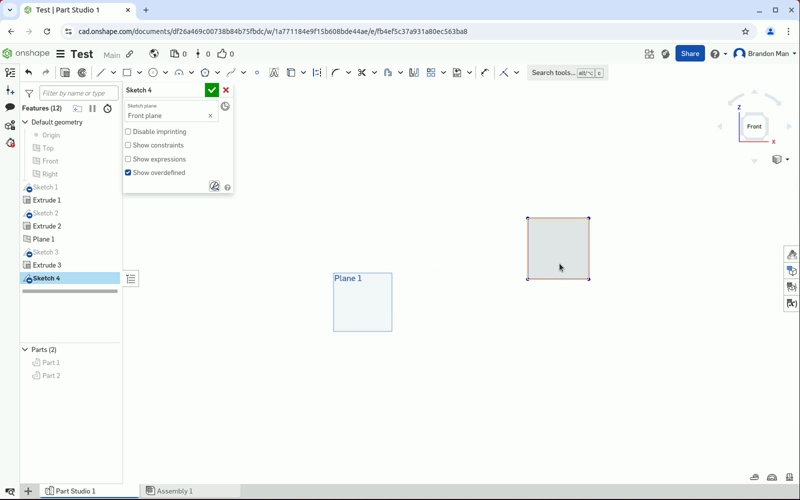
scroll(6)
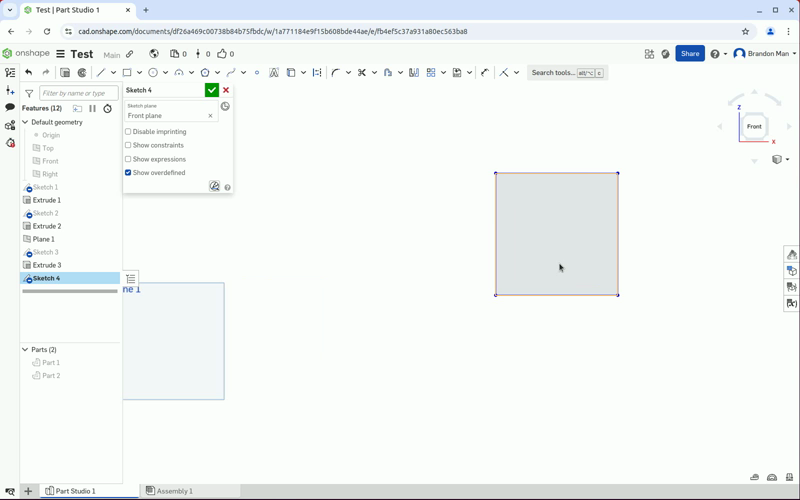
scroll(6)
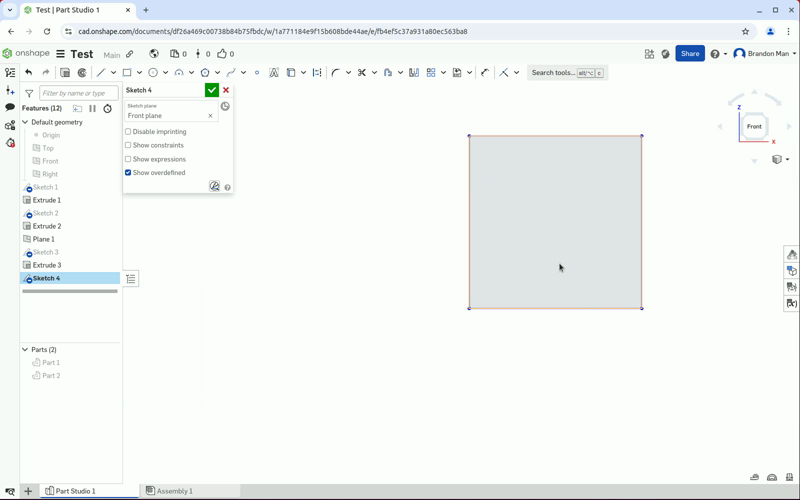
scroll(6)
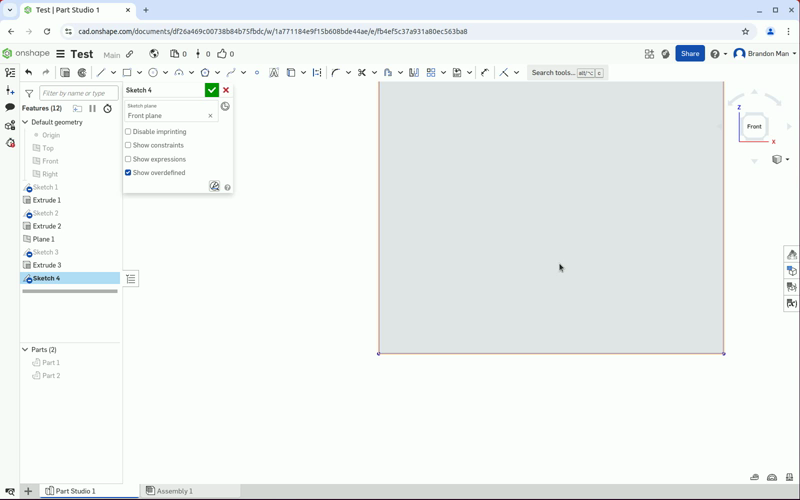
click(559, 263)
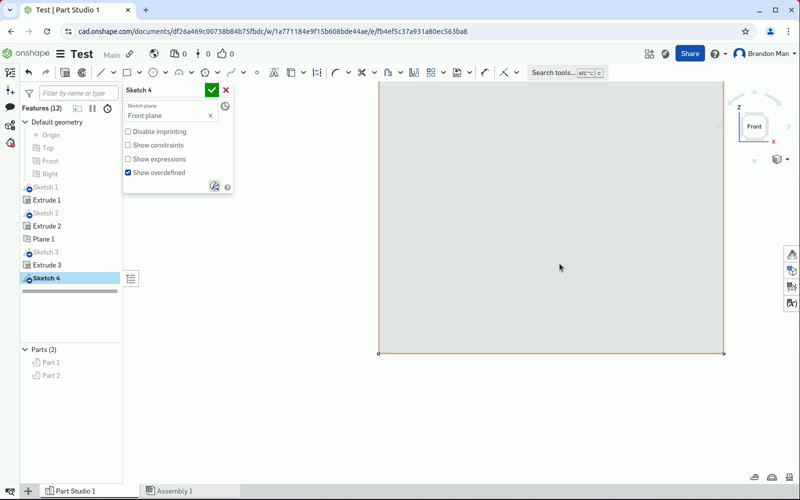
scroll(-6)
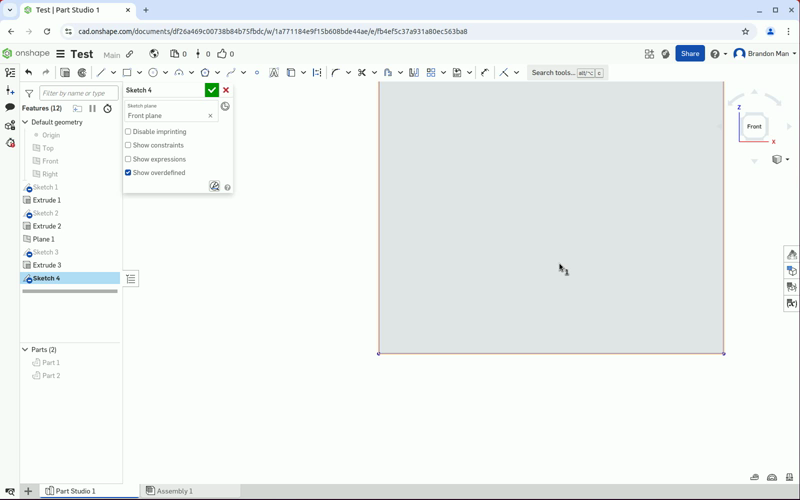
scroll(-6)
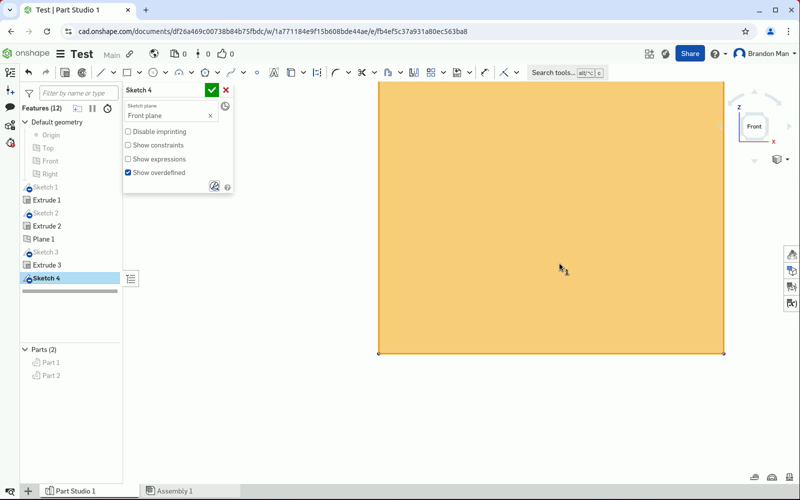
scroll(-6)
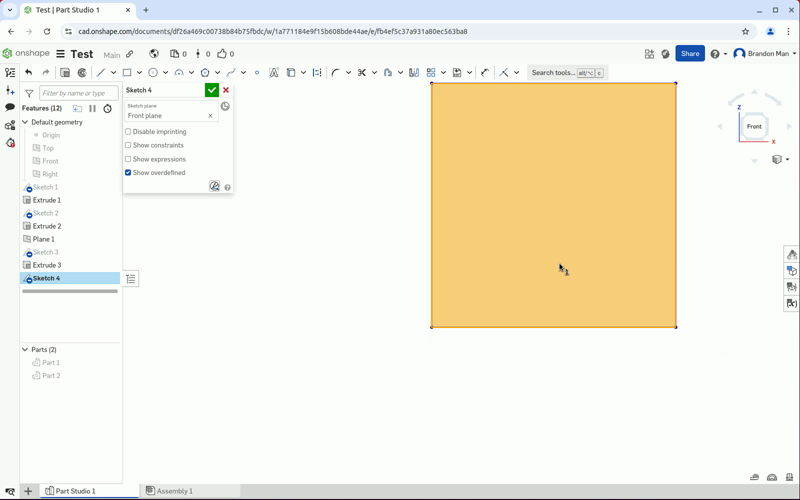
scroll(-6)
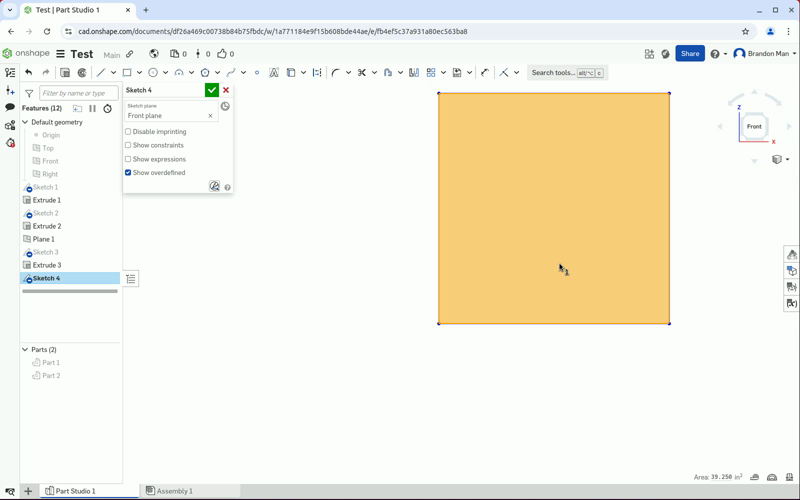
scroll(-6)
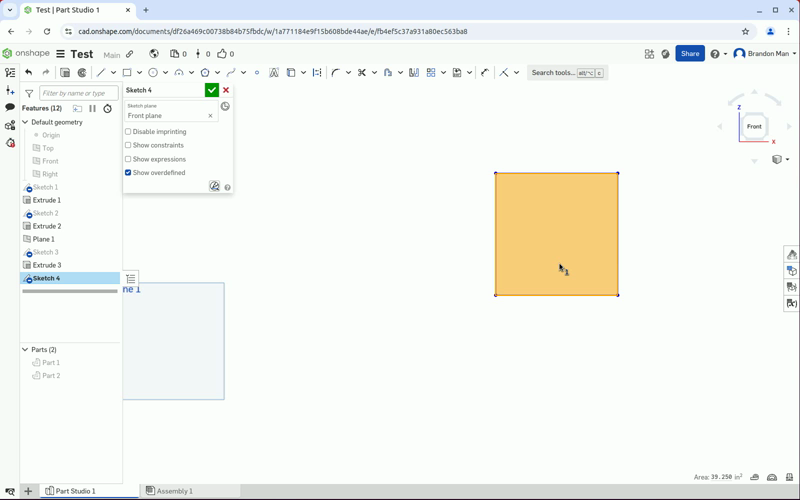
scroll(-6)
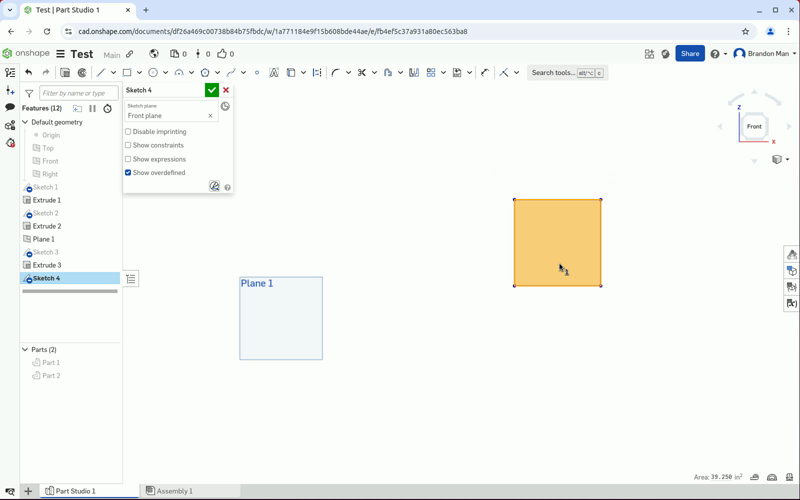
scroll(-6)
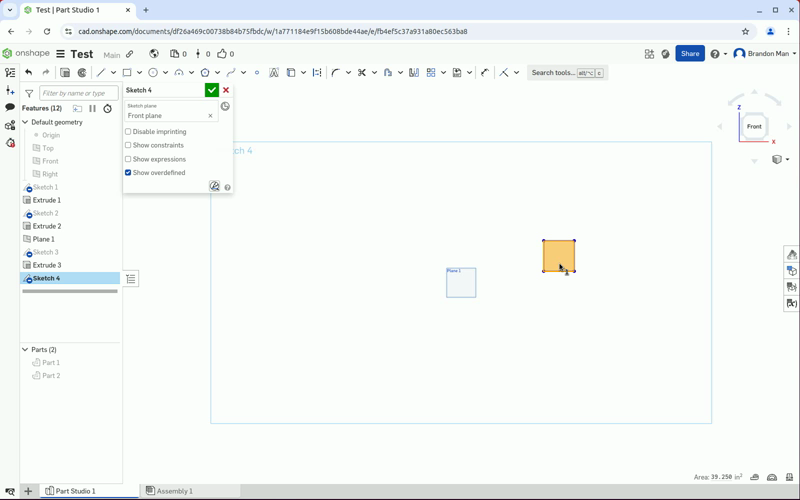
mouse_move(73, 352)
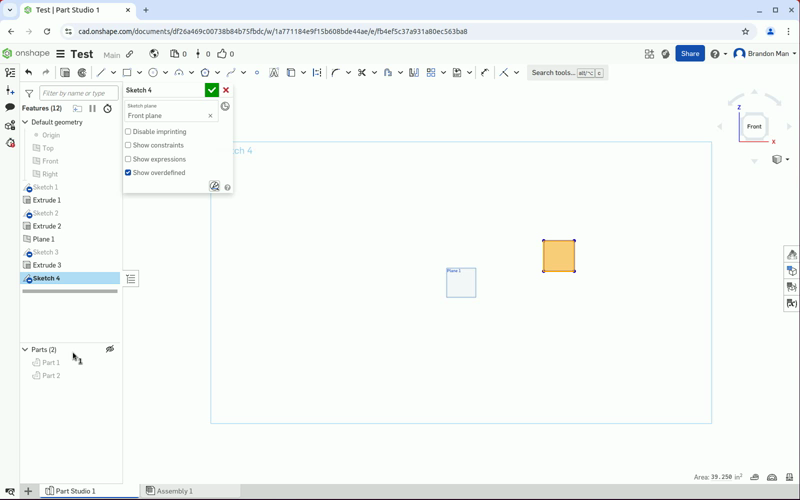
key(shift+y)
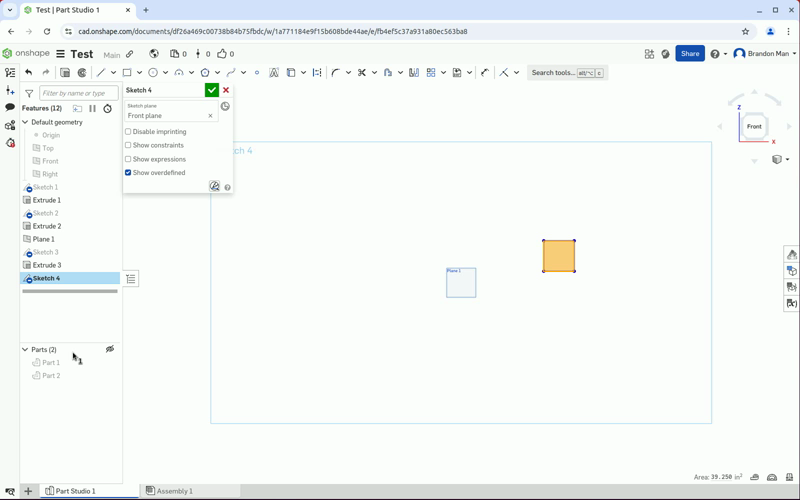
key(shift+e)
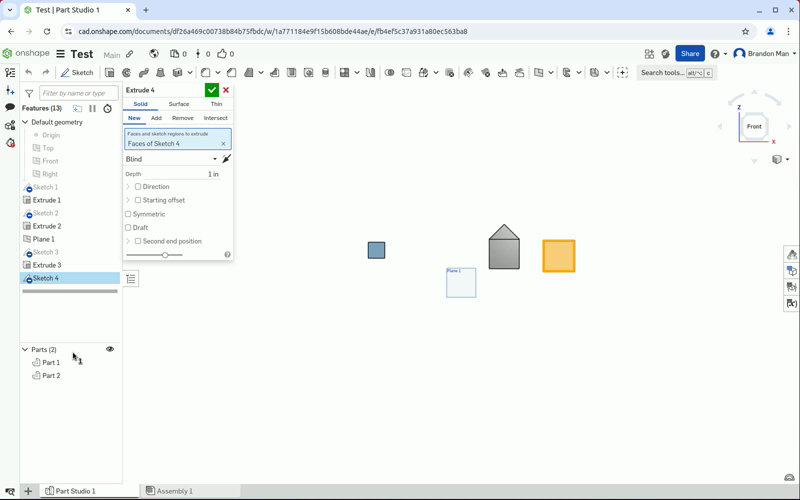
mouse_move(143, 106)
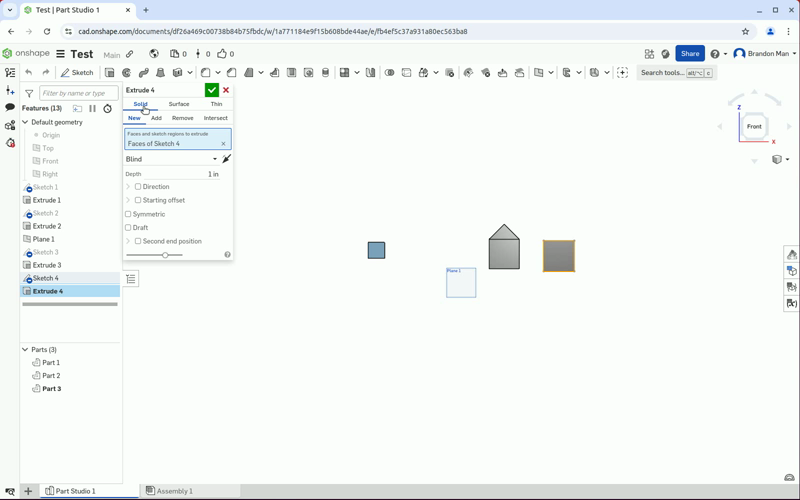
click(143, 106)
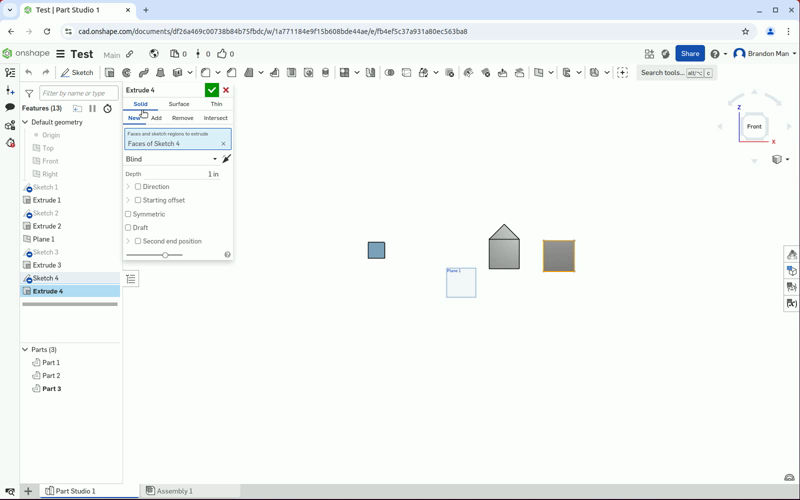
mouse_move(137, 120)
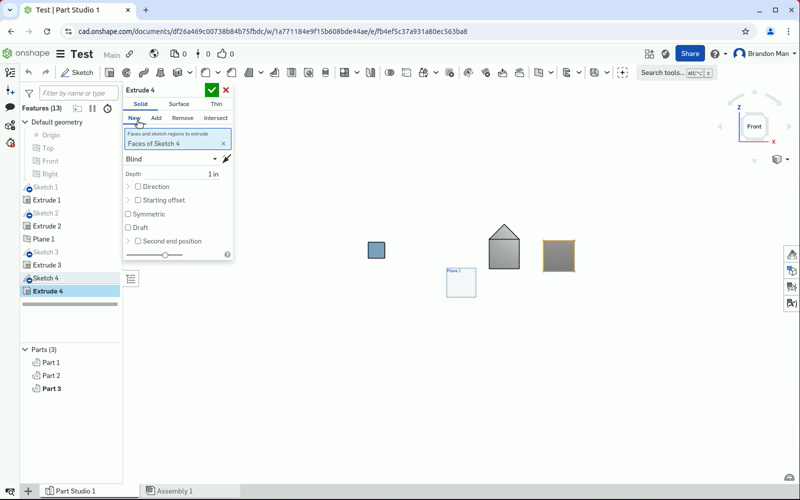
click(137, 120)
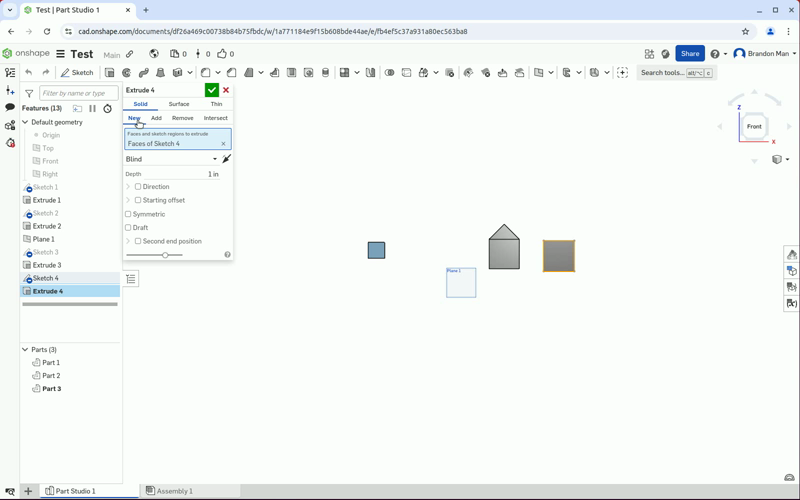
key(tab, 4)
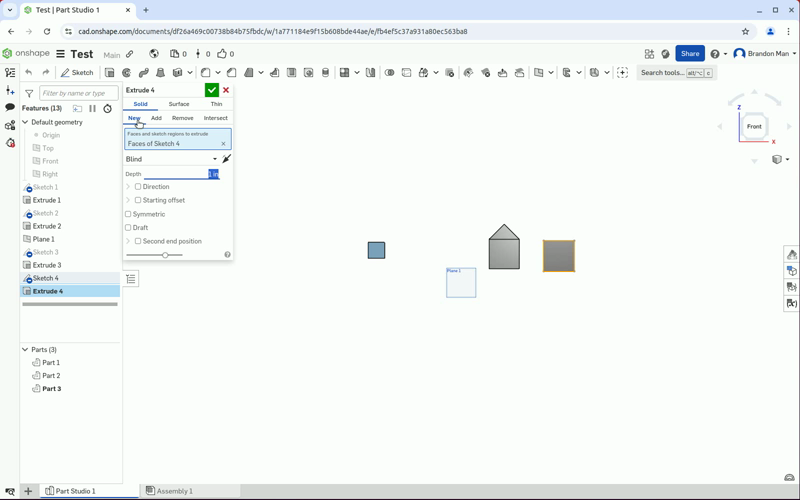
text(12.036)
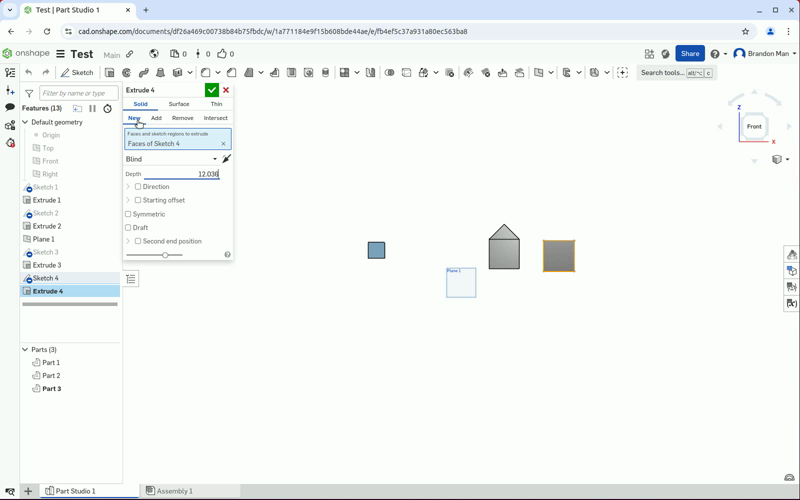
key(enter)
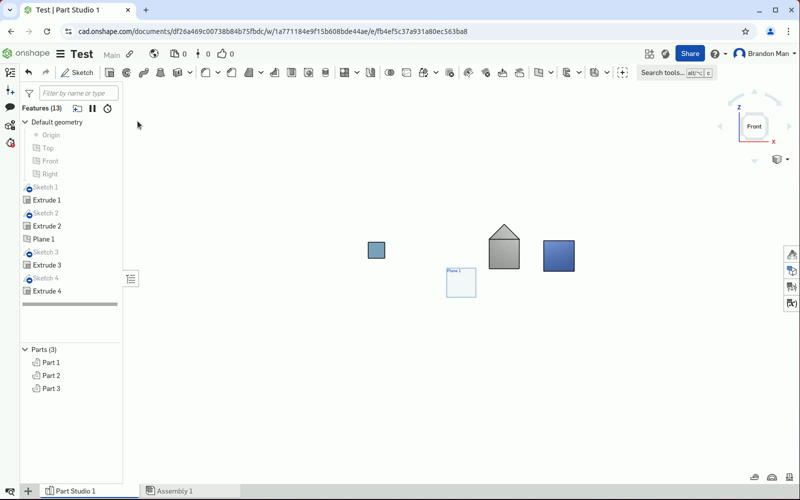
key(shift+h)
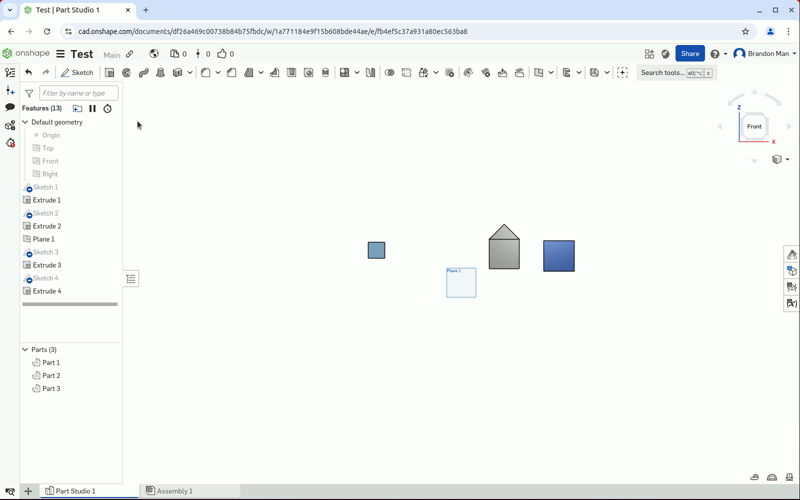
key(shift+h)
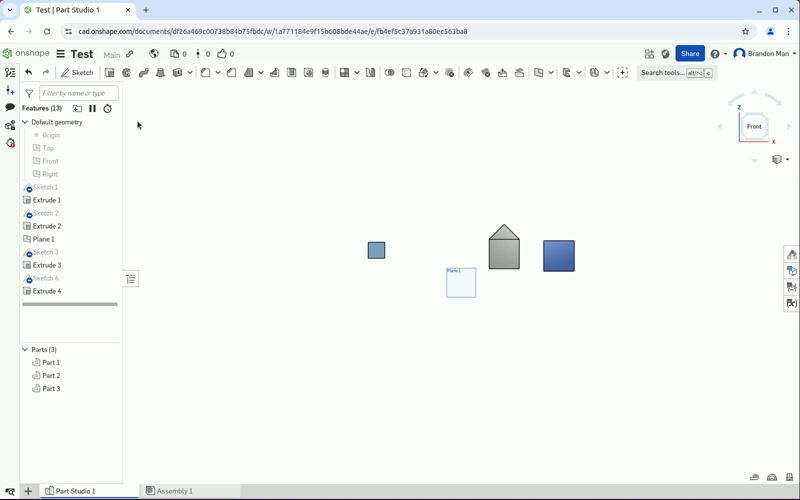
mouse_move(73, 189)
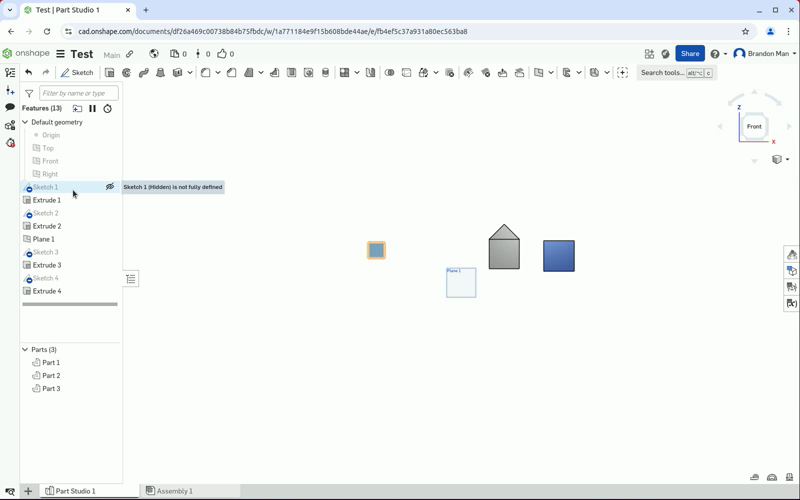
click(73, 189)
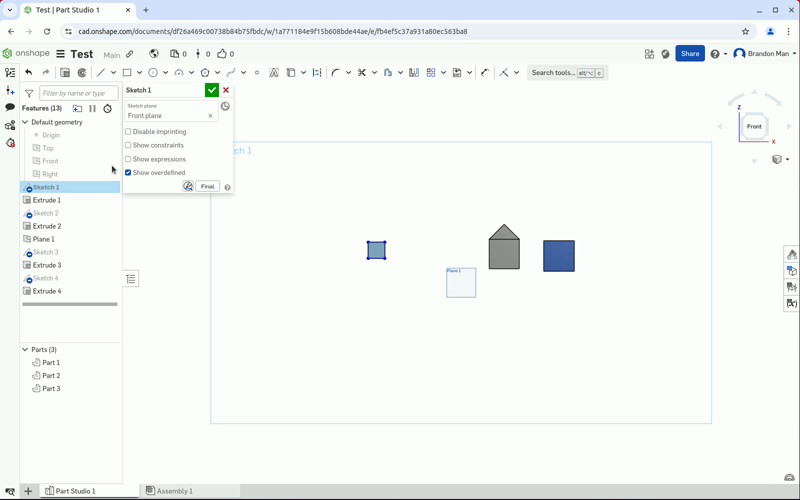
mouse_move(229, 92)
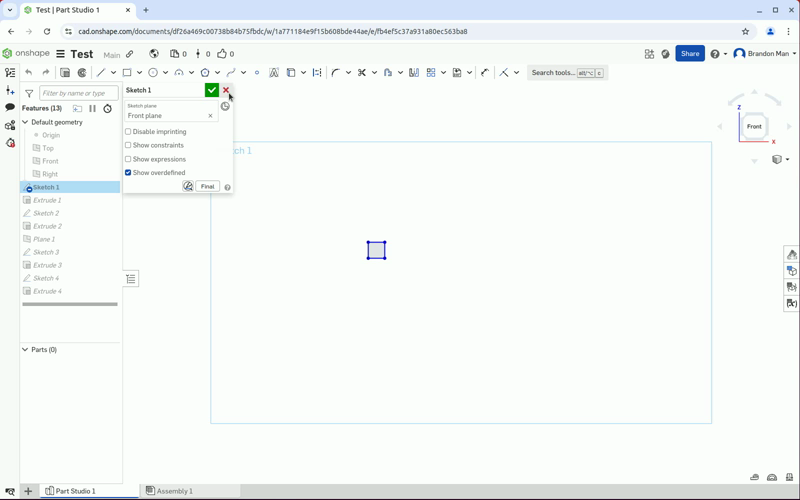
click(229, 92)
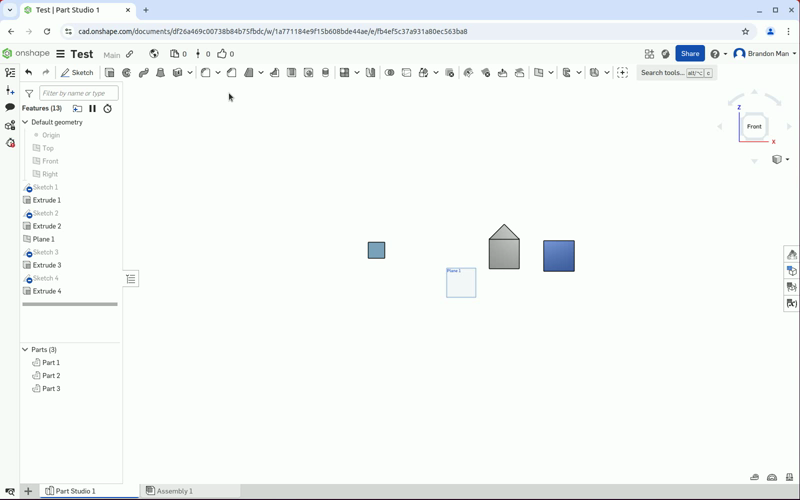
mouse_move(541, 75)
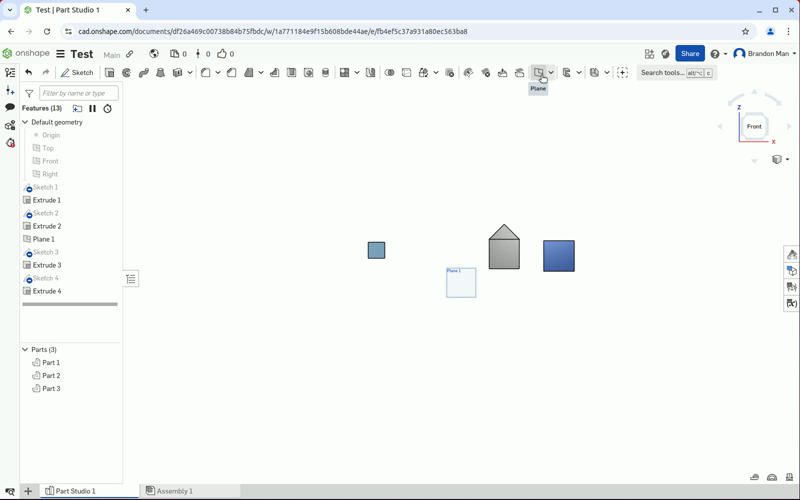
click(541, 75)
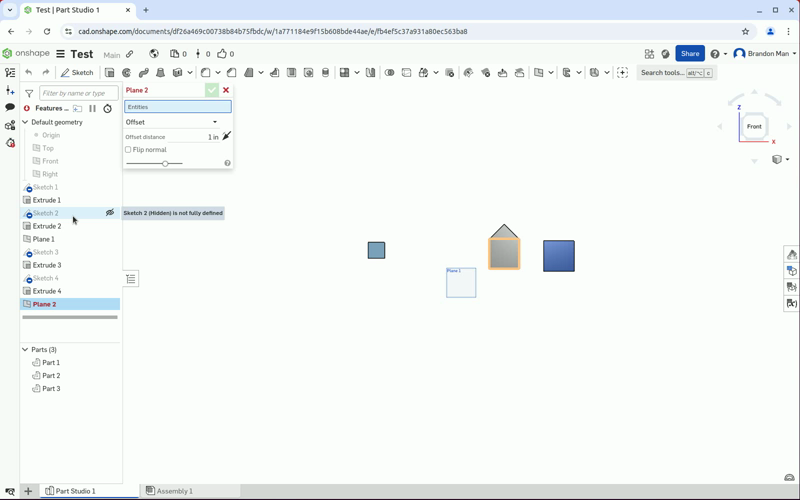
scroll(3)
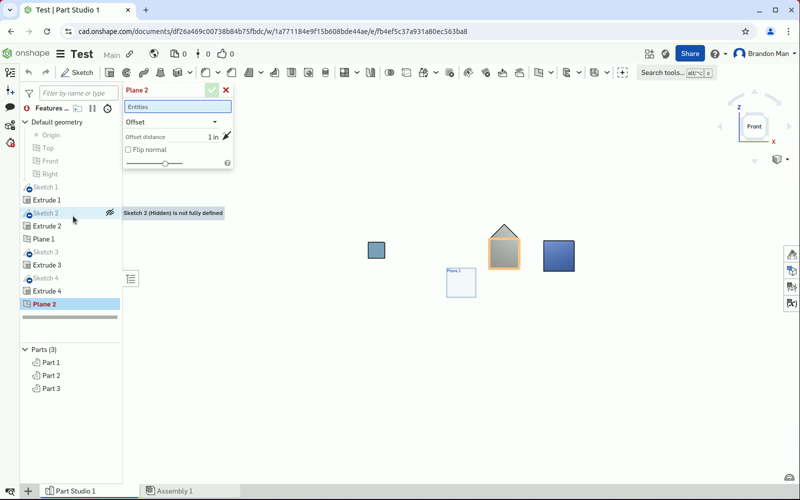
mouse_move(73, 163)
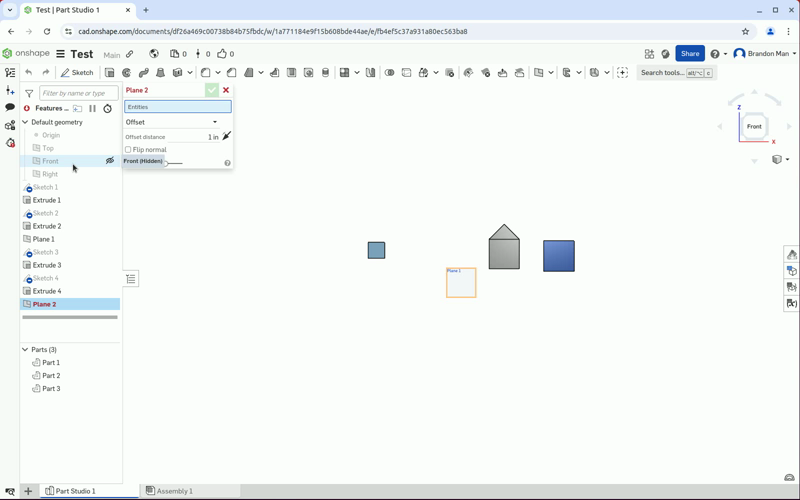
click(73, 163)
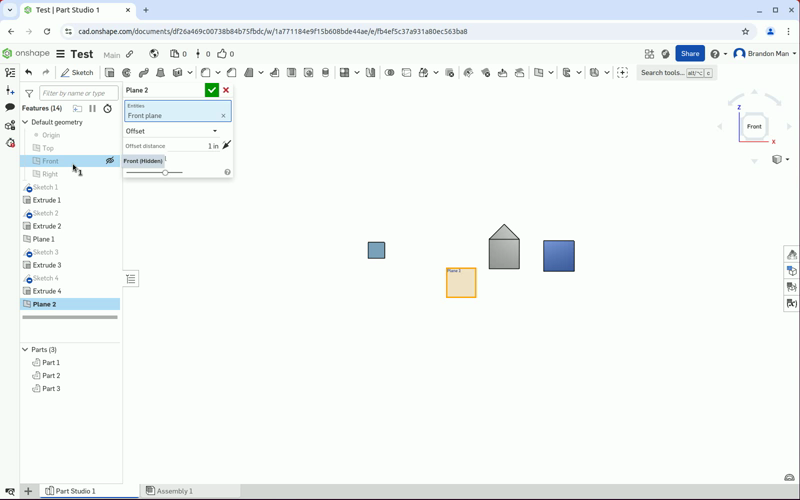
key(tab, 2)
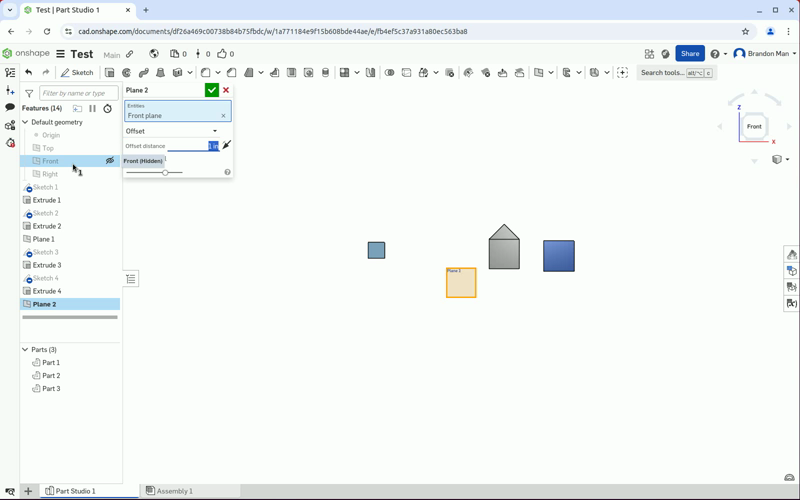
text(12.047)
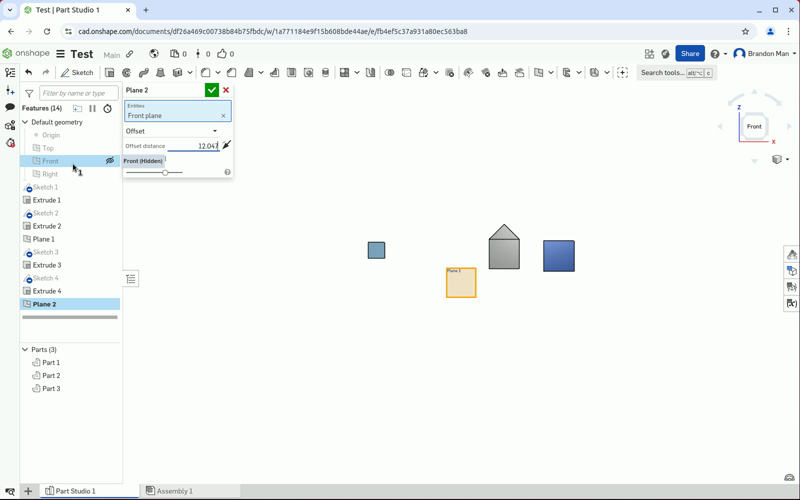
key(enter, 2)
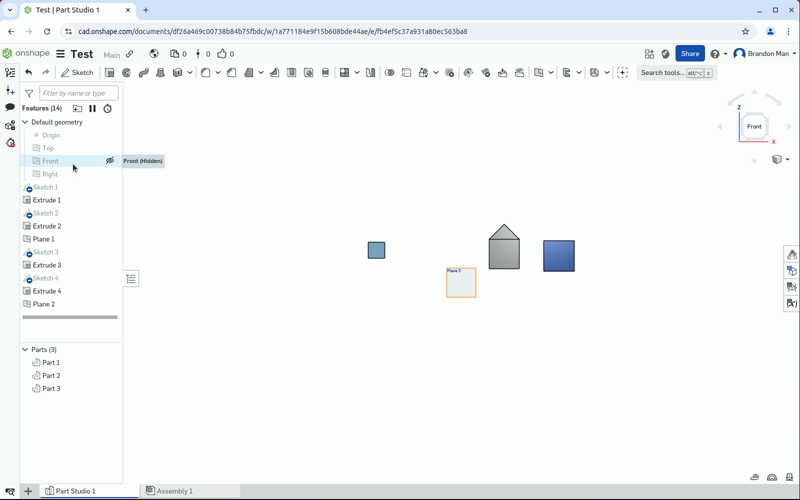
key(shift+s)
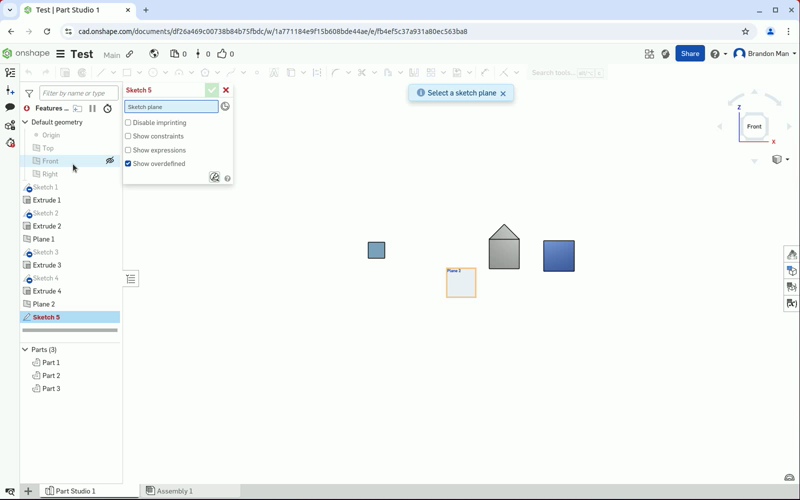
mouse_move(73, 306)
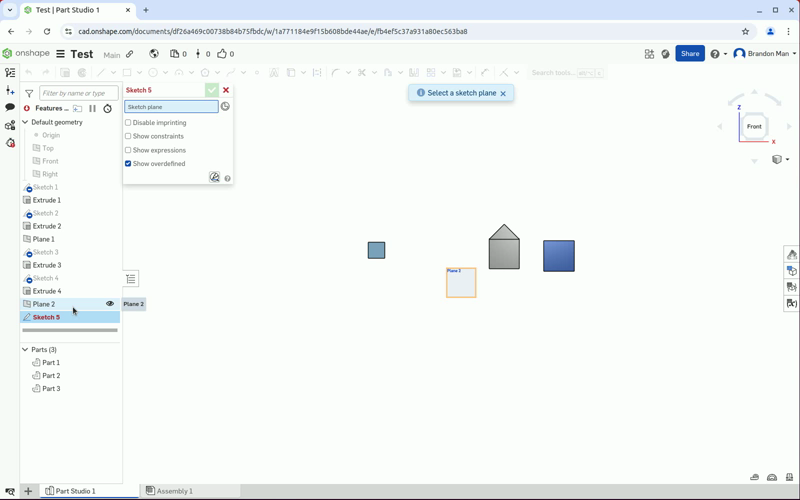
click(73, 306)
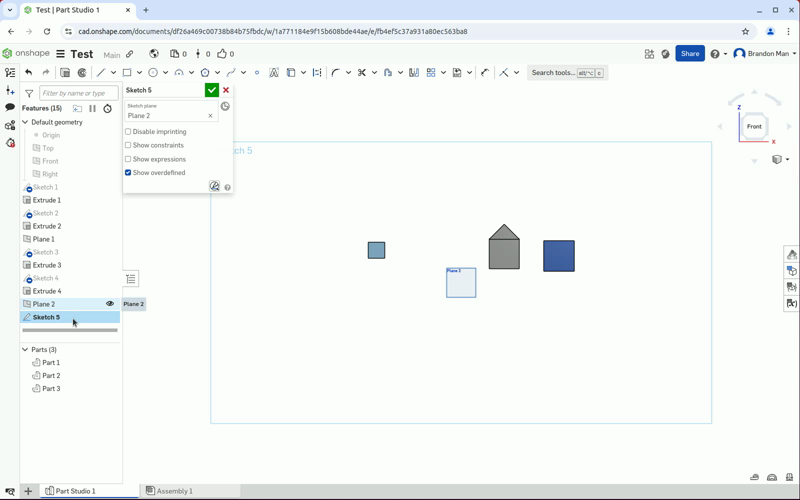
mouse_move(73, 352)
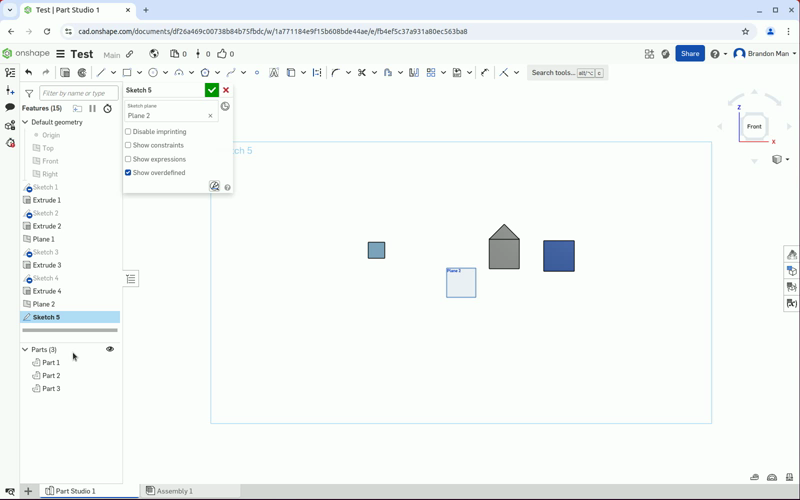
key(y)
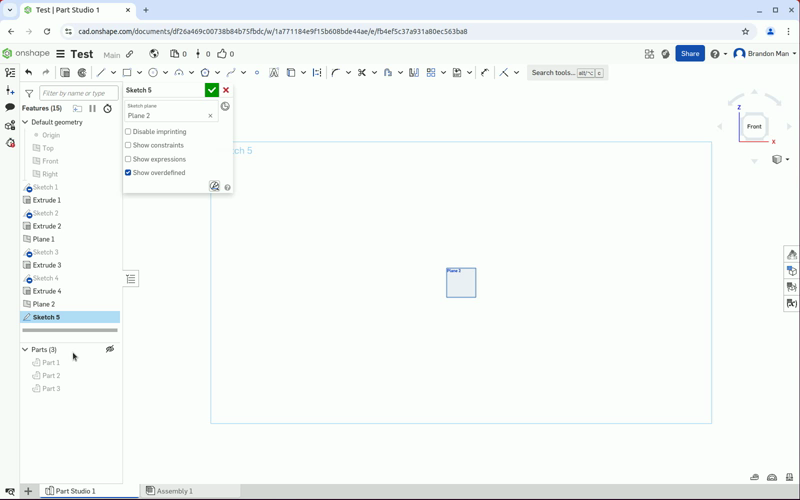
key(l)
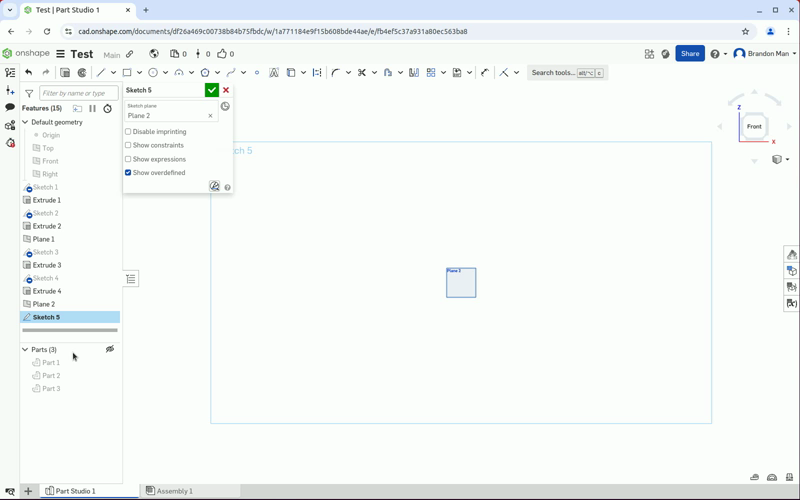
key_down(shift)
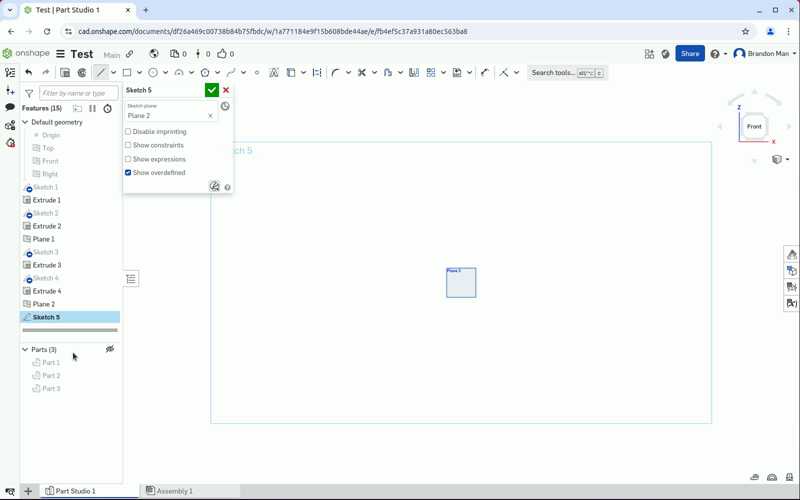
mouse_move(543, 241)
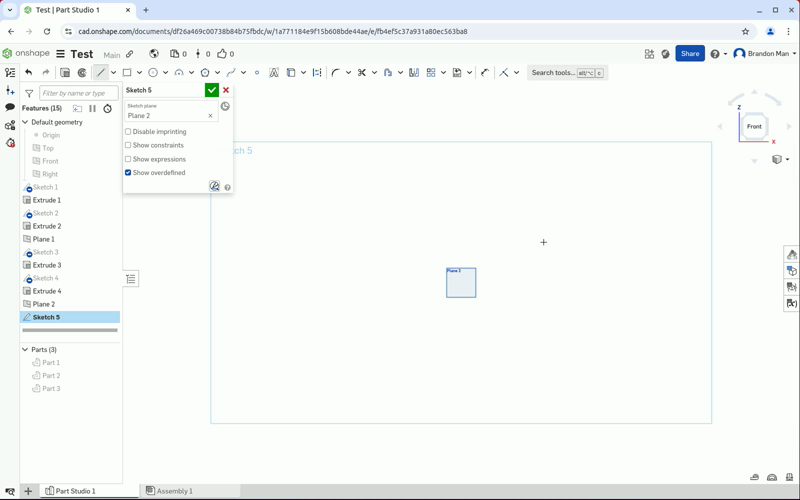
click(543, 241)
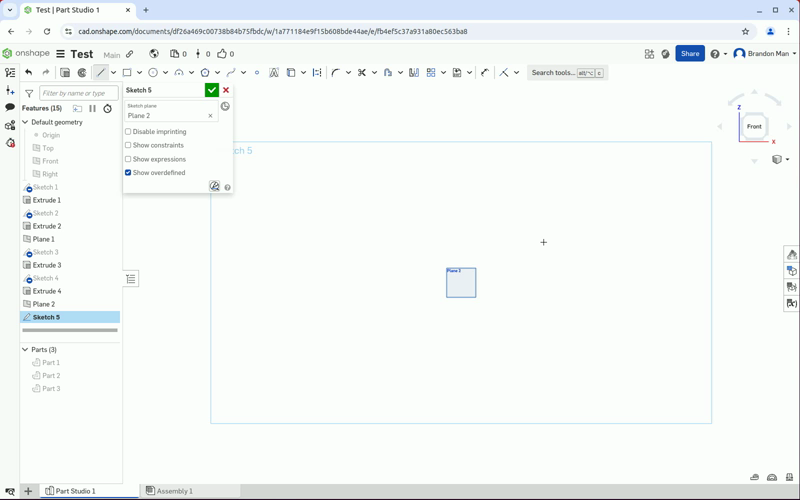
key_up(shift)
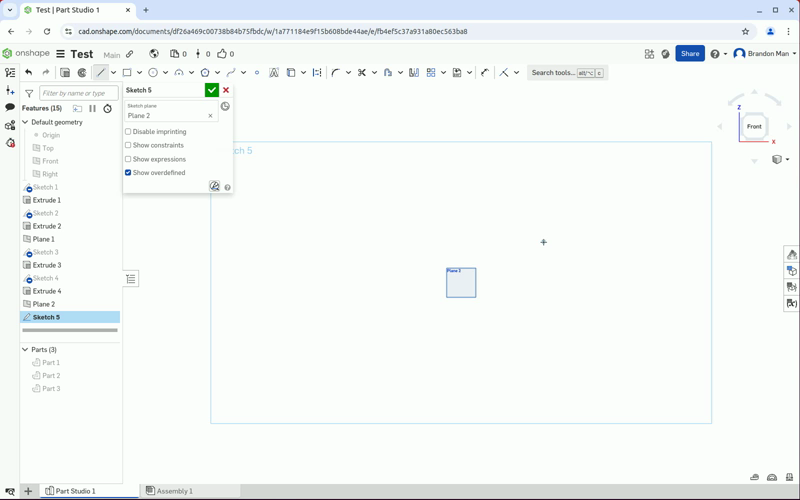
key_down(shift)
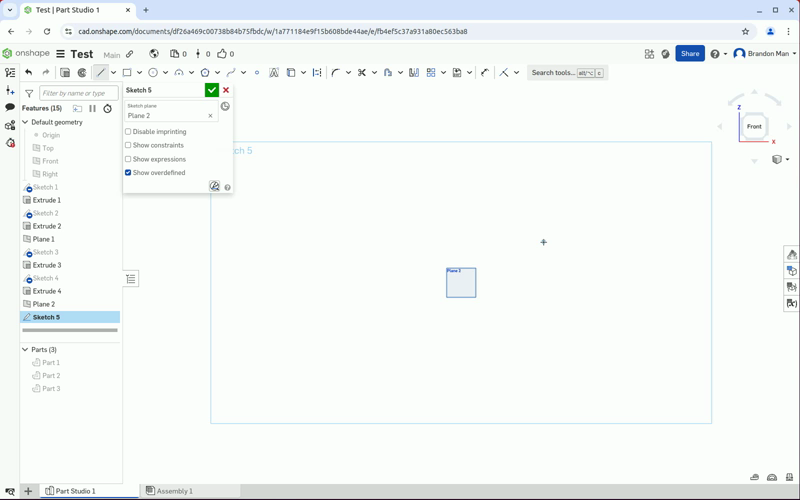
mouse_move(573, 241)
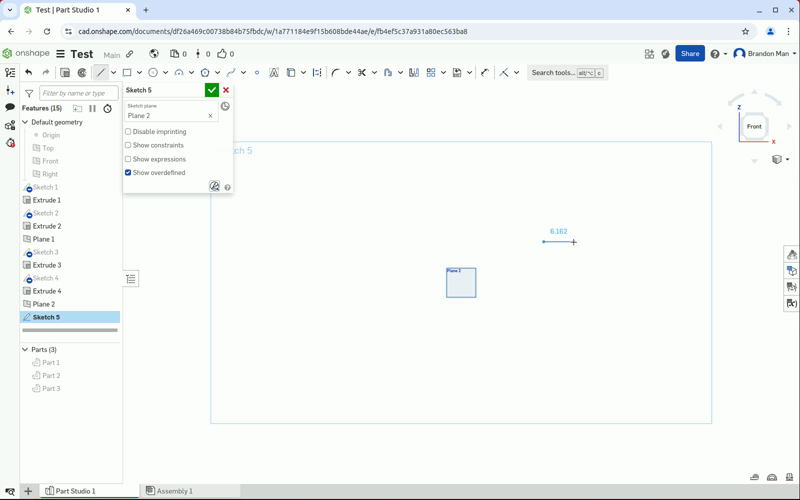
mouse_move(574, 241)
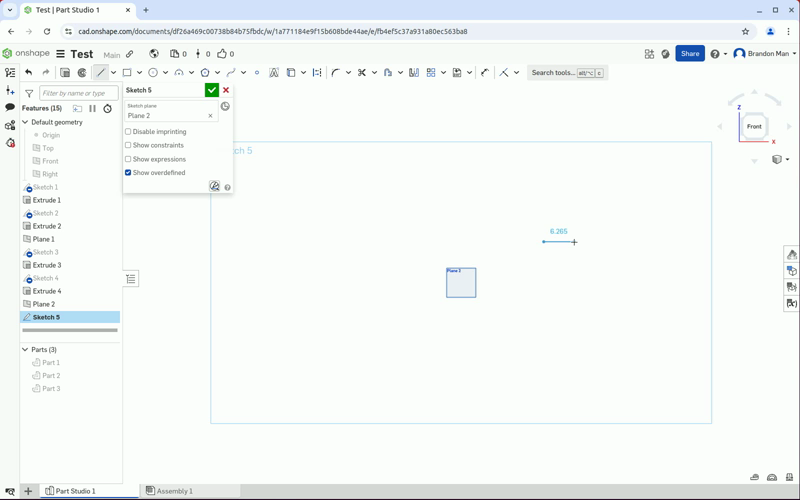
click(574, 241)
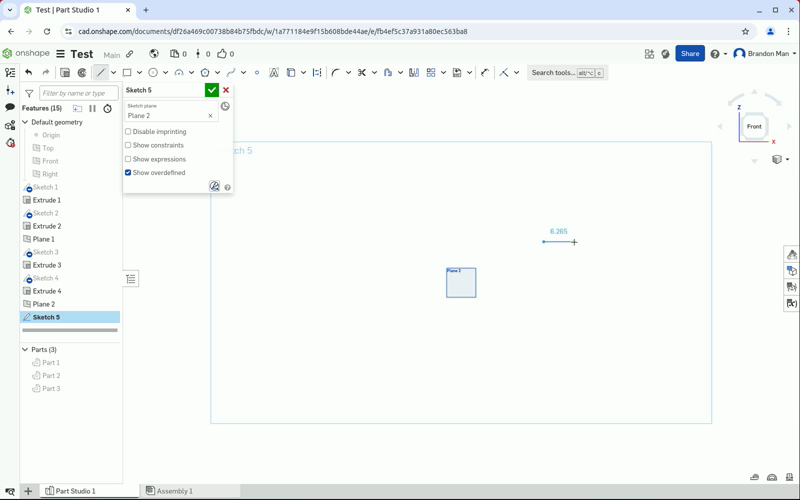
key_up(shift)
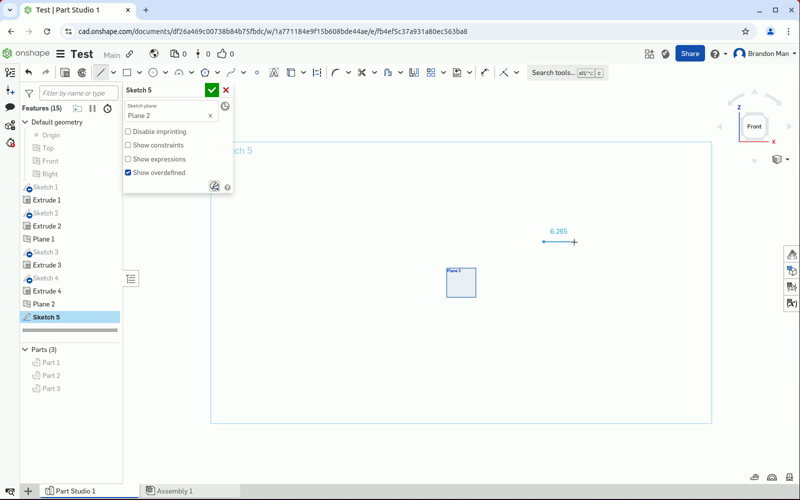
key_down(shift)
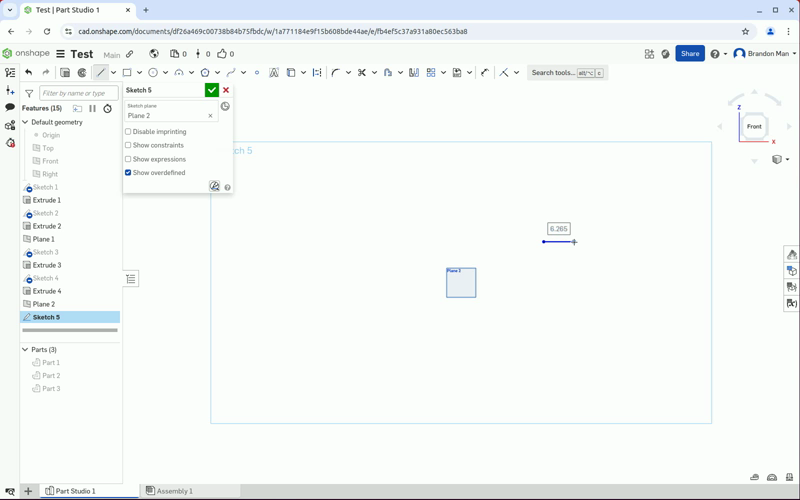
mouse_move(589, 241)
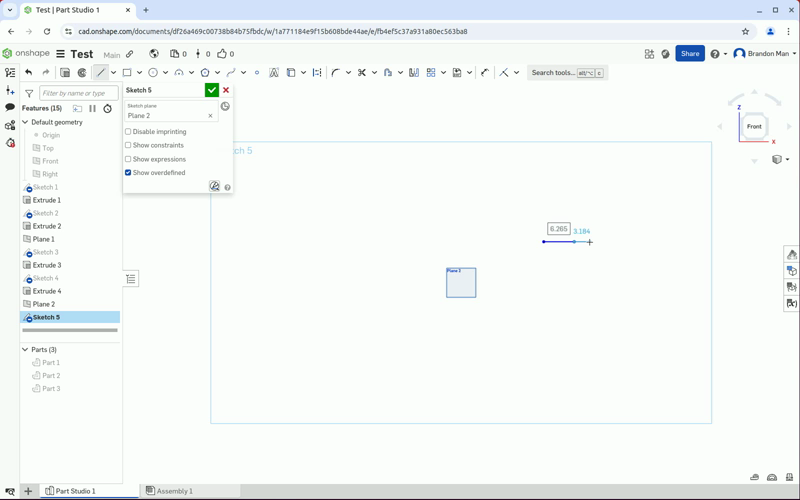
mouse_move(574, 226)
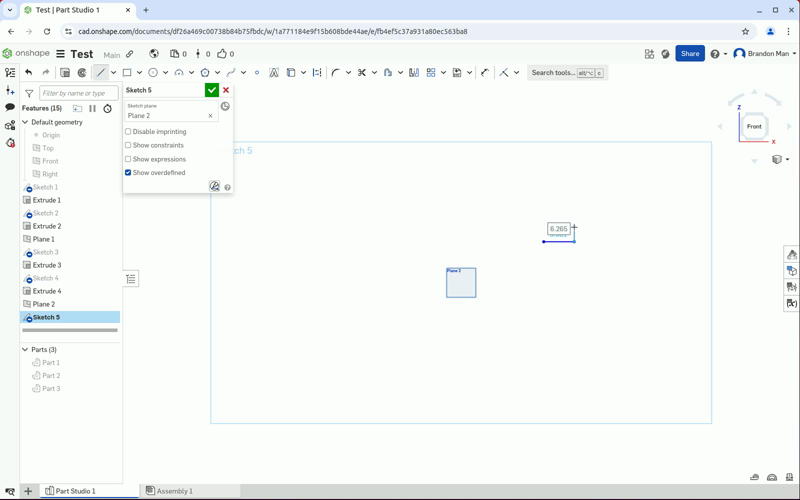
click(574, 226)
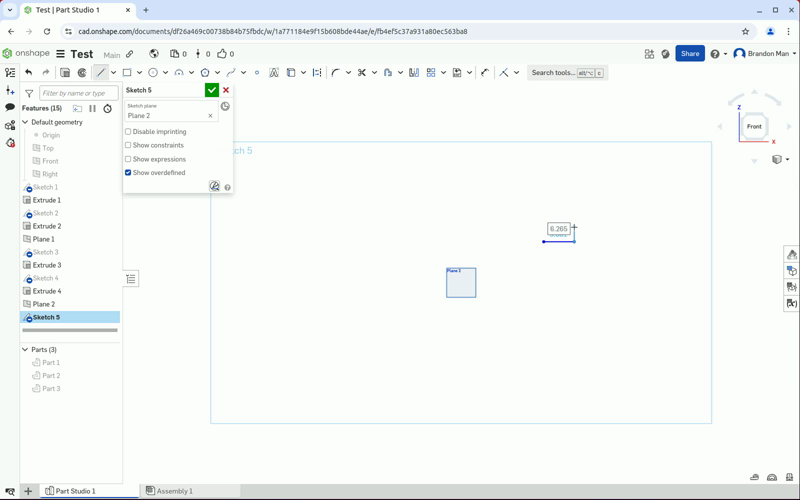
key_up(shift)
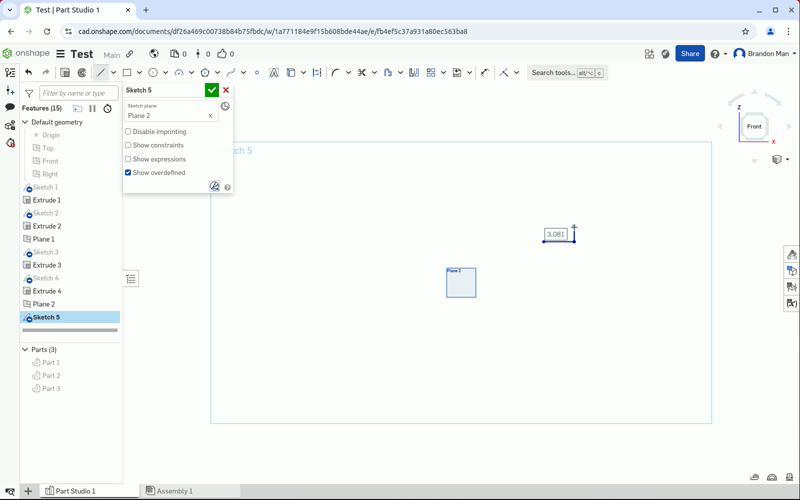
key_down(shift)
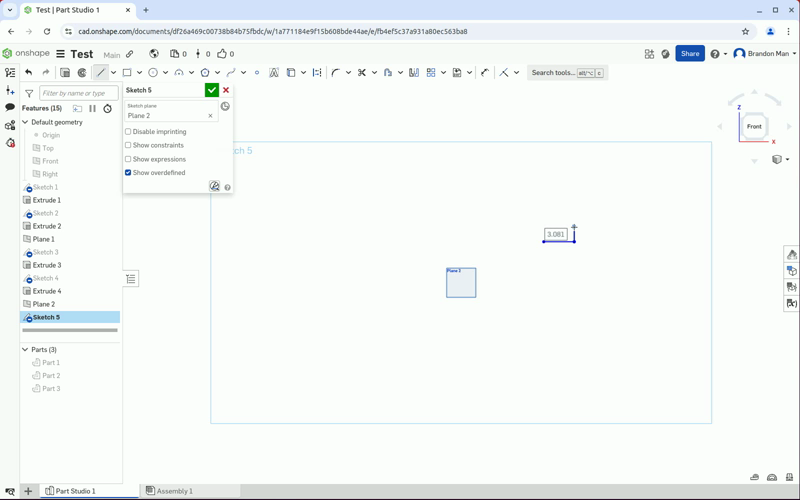
mouse_move(589, 226)
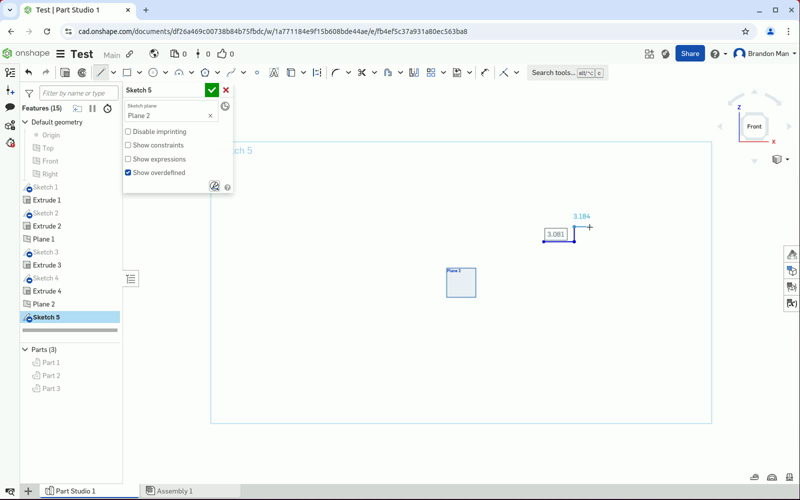
mouse_move(543, 226)
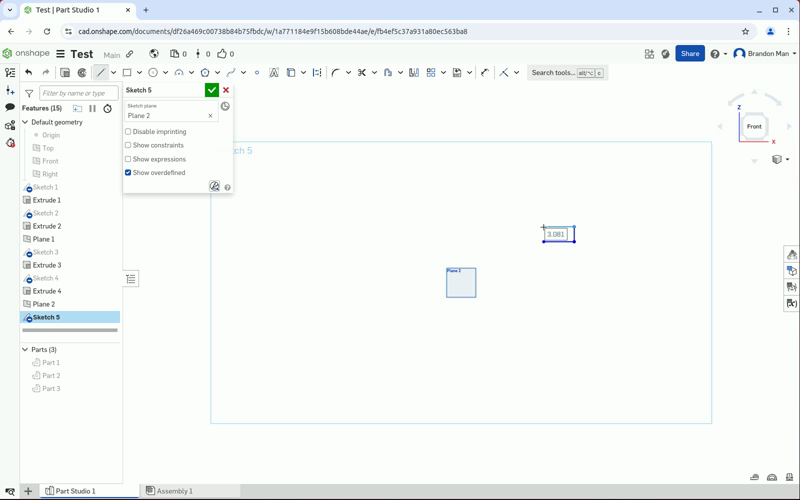
click(543, 226)
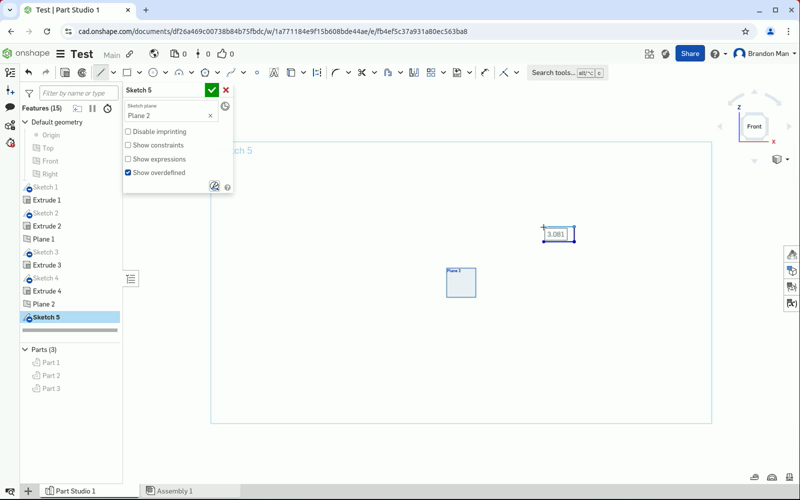
key_up(shift)
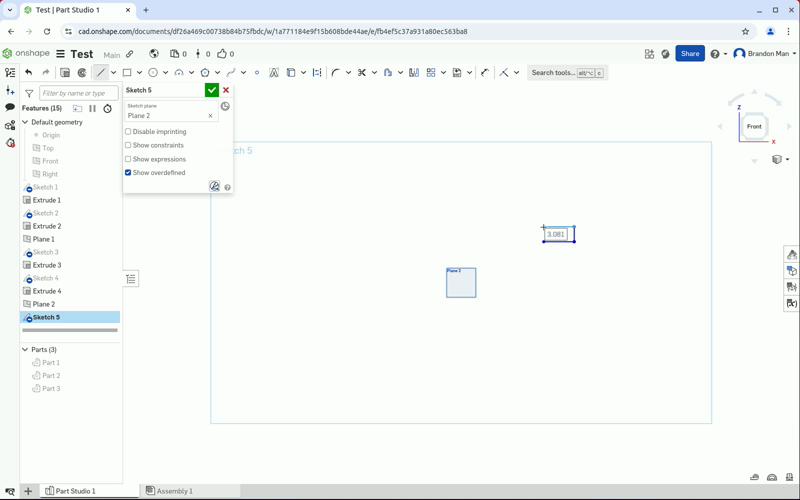
mouse_move(573, 226)
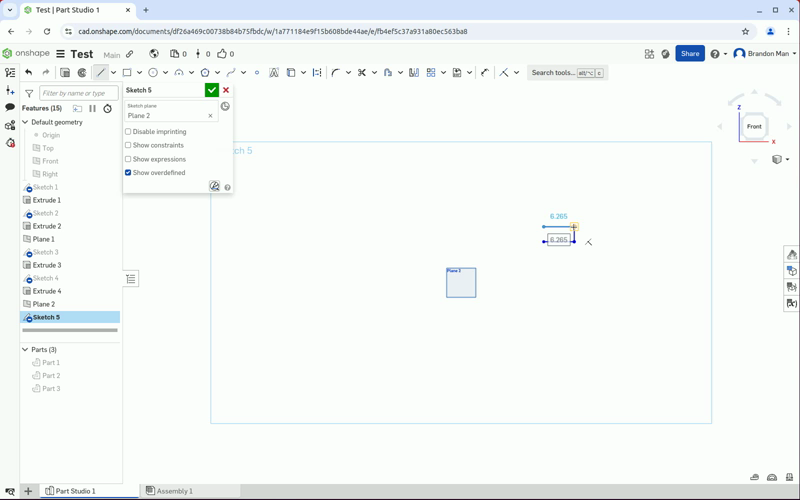
key_down(shift)
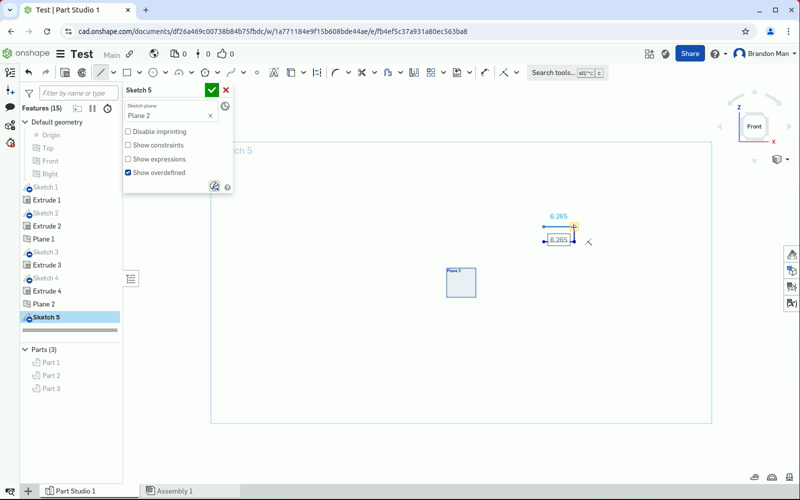
mouse_move(543, 241)
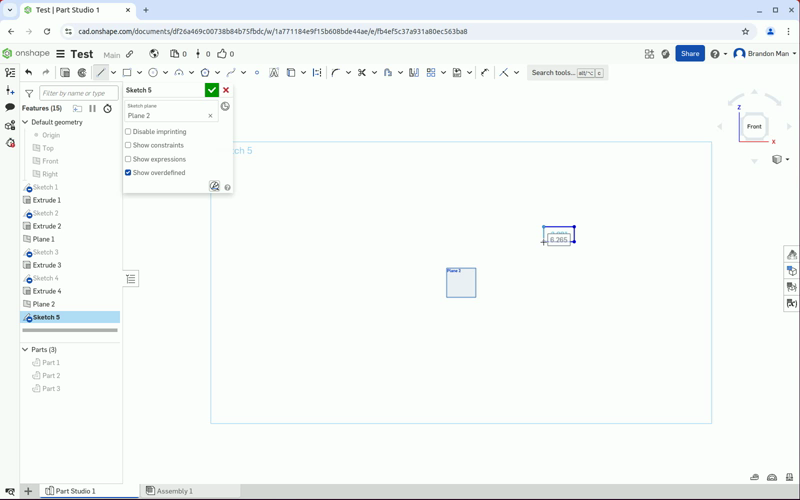
key_up(shift)
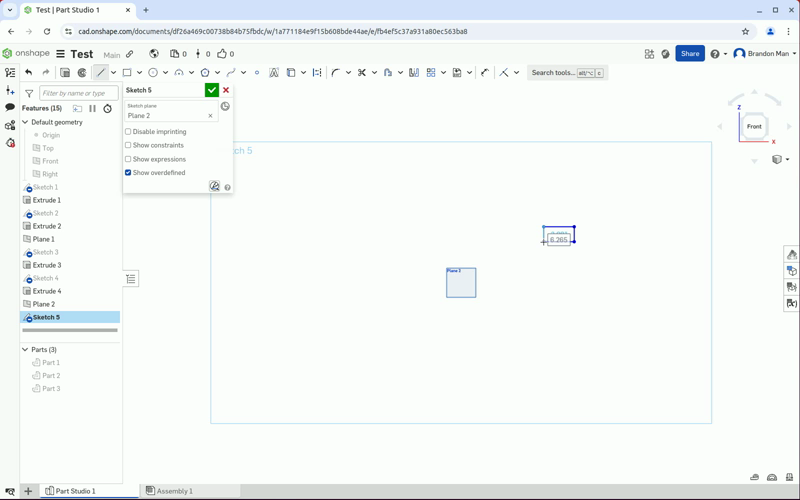
click(543, 241)
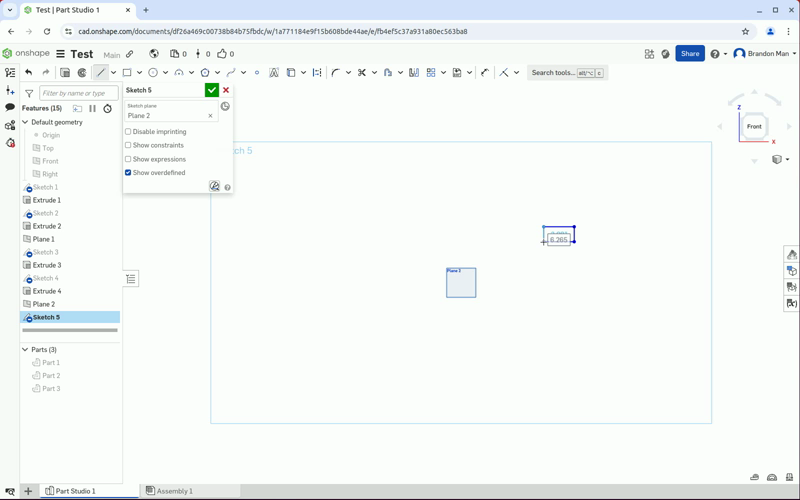
key(esc)
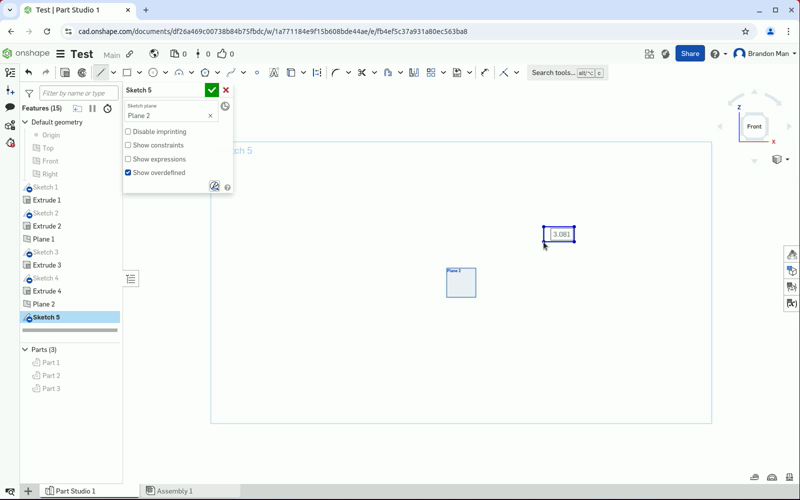
mouse_move(547, 230)
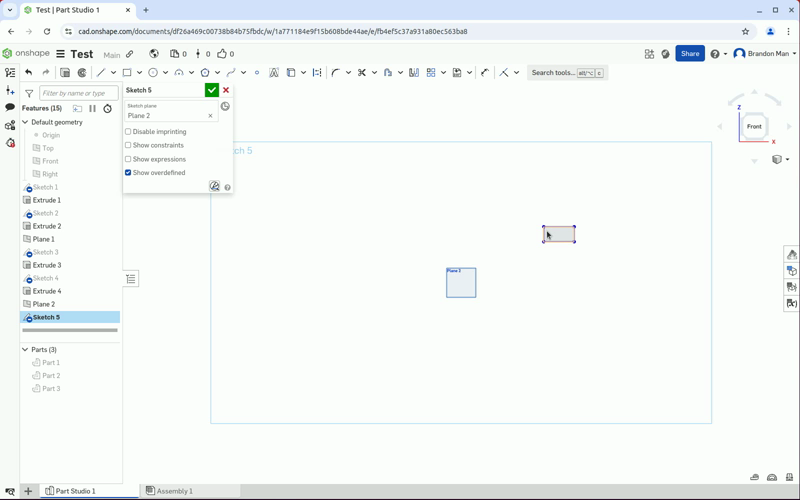
scroll(6)
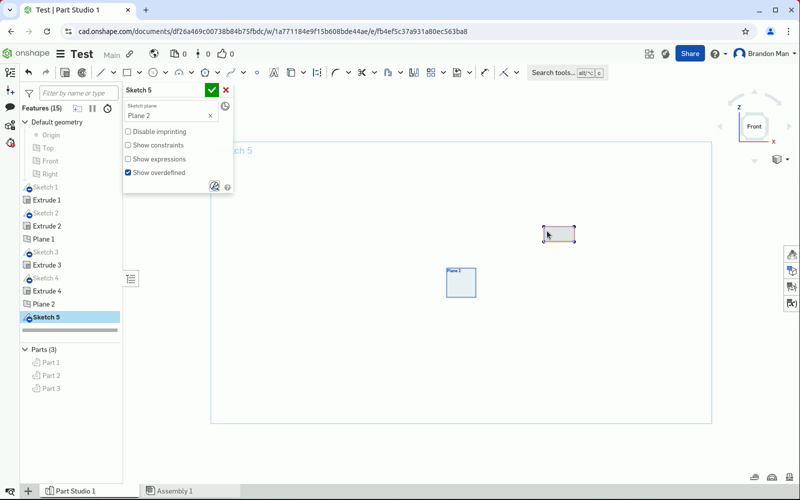
scroll(6)
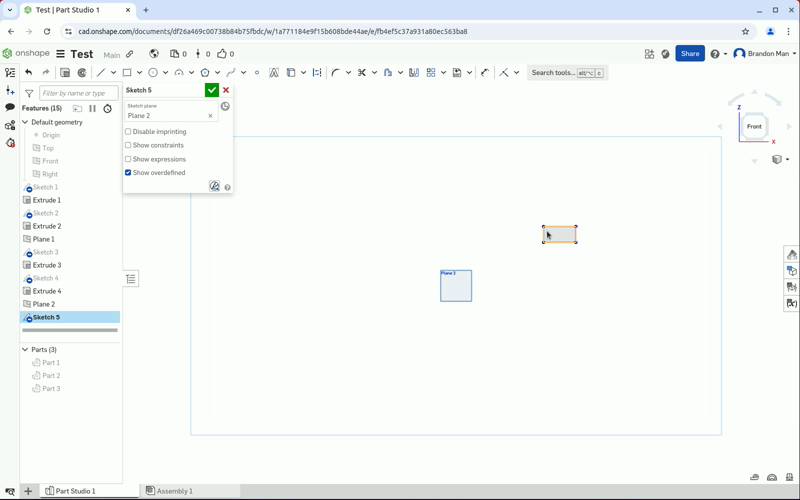
scroll(6)
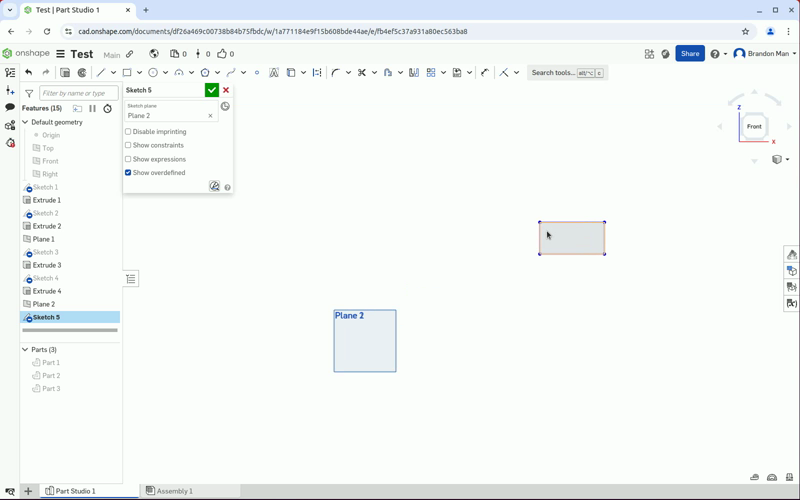
scroll(6)
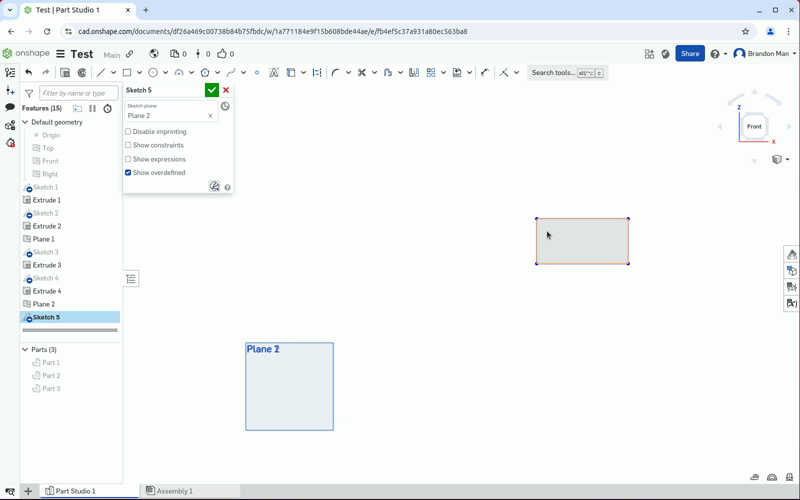
scroll(6)
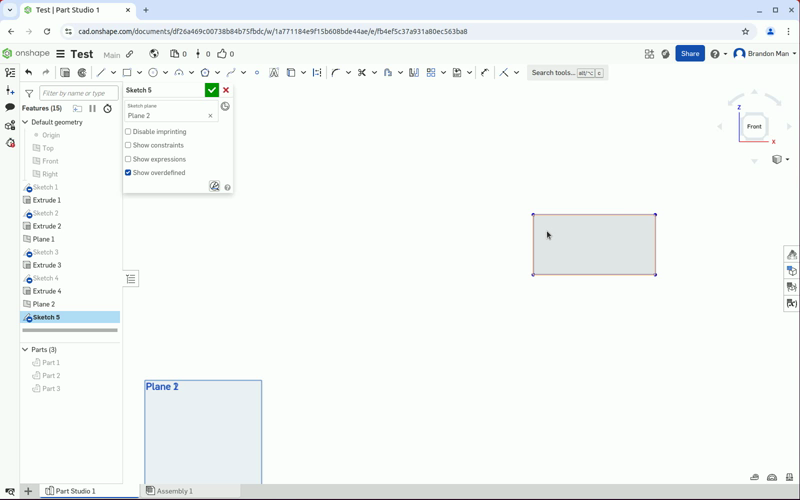
scroll(6)
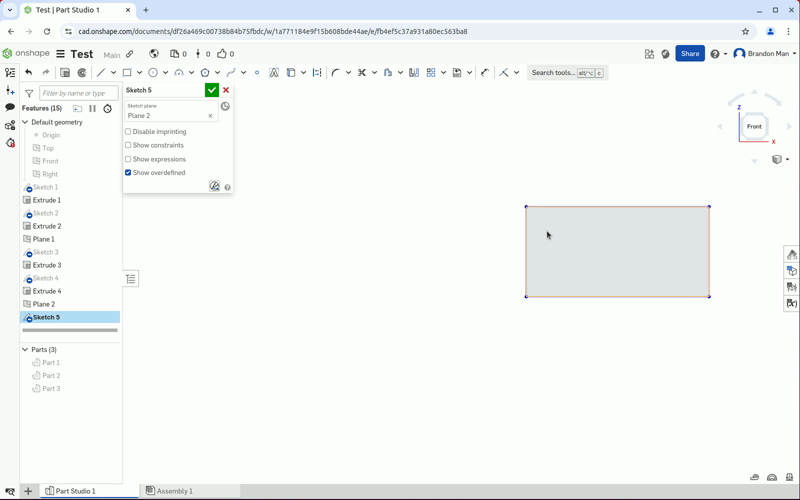
scroll(6)
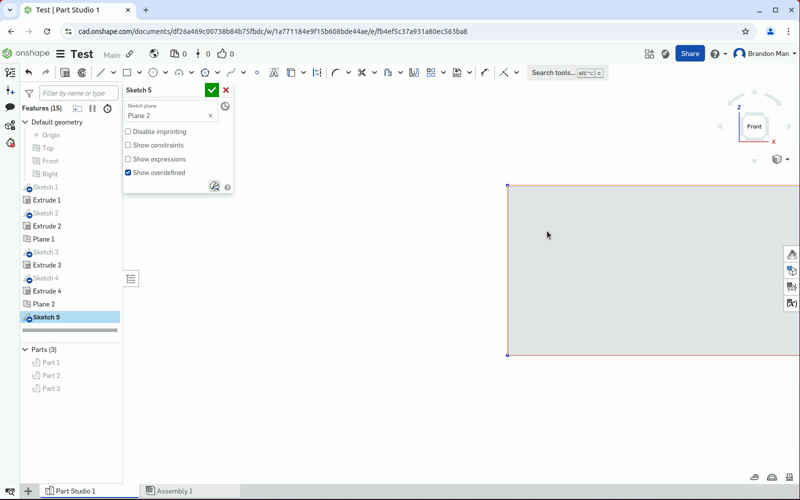
click(547, 230)
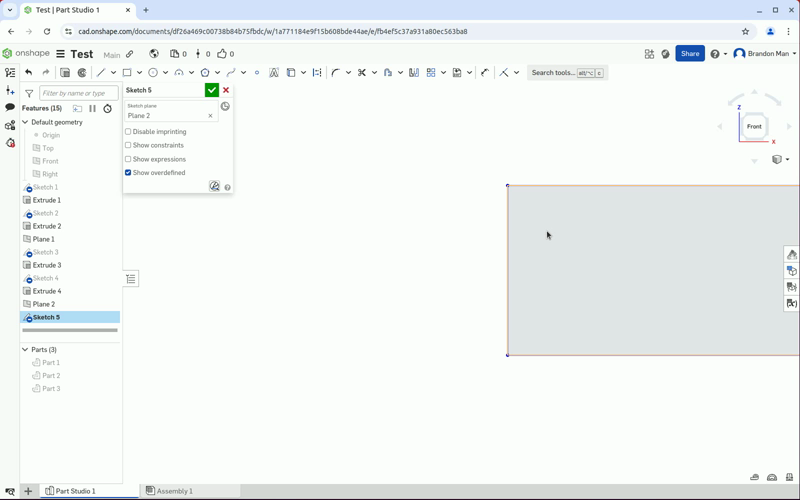
scroll(-6)
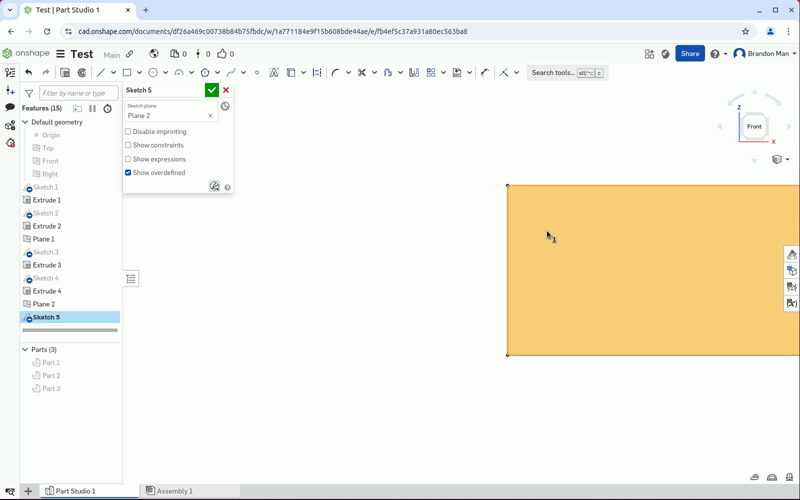
scroll(-6)
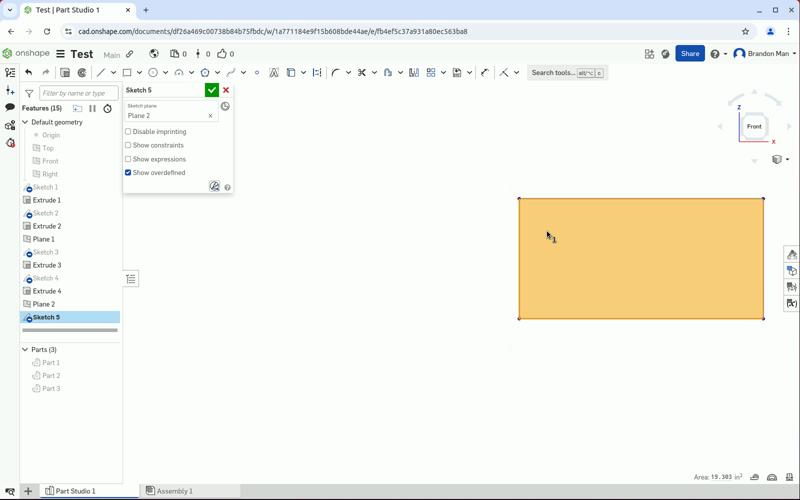
scroll(-6)
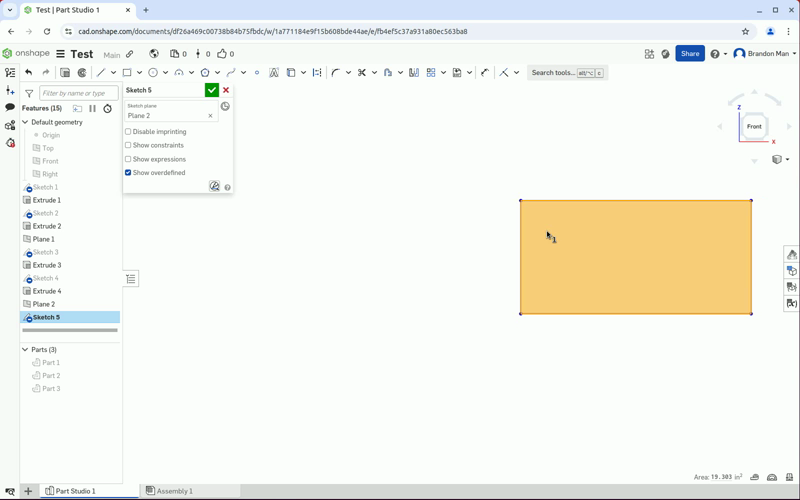
scroll(-6)
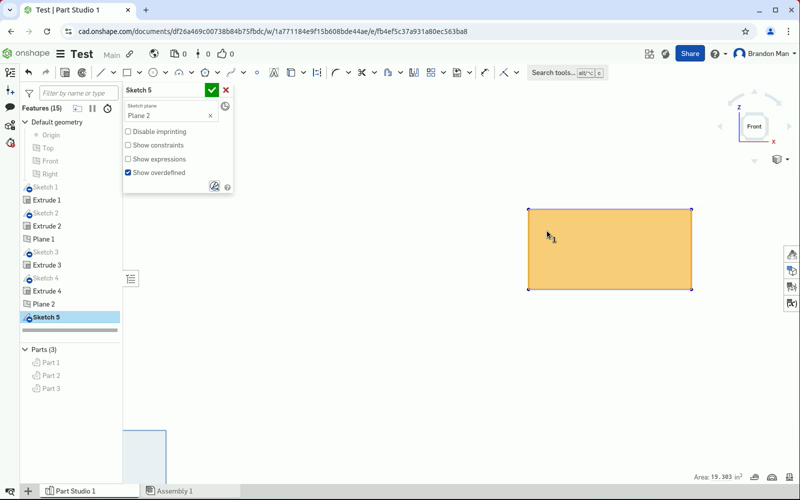
scroll(-6)
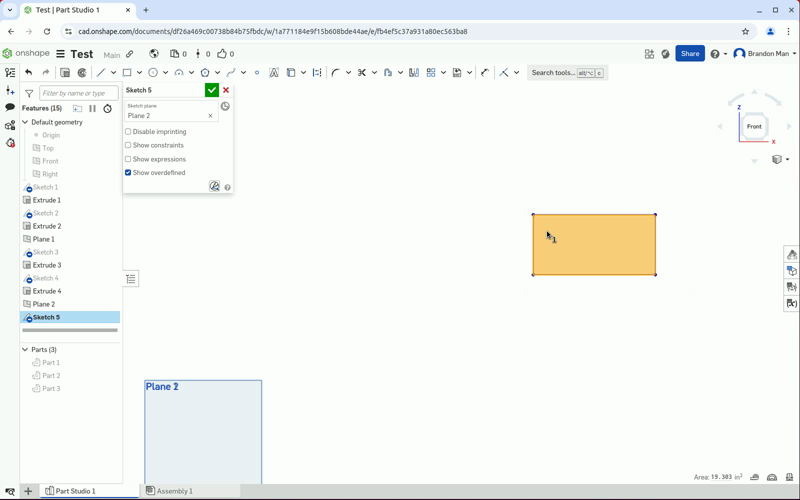
scroll(-6)
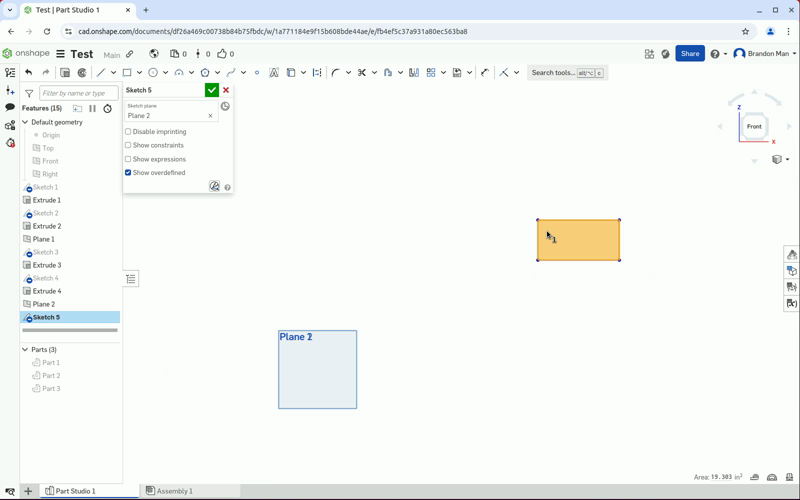
scroll(-6)
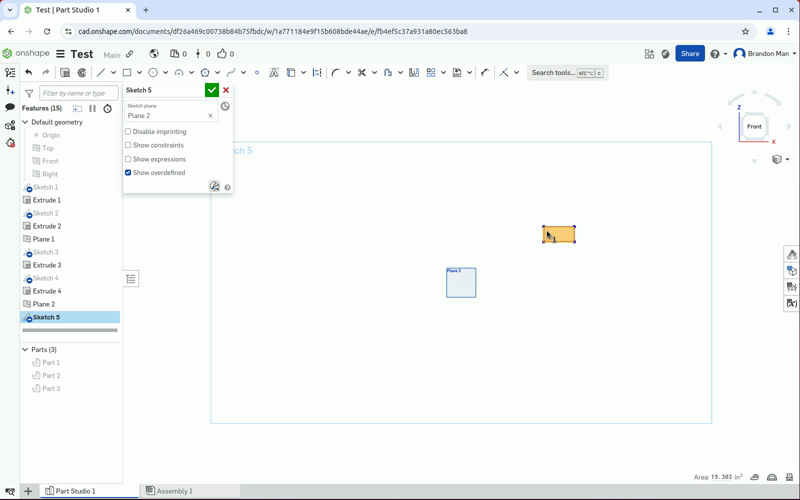
mouse_move(73, 352)
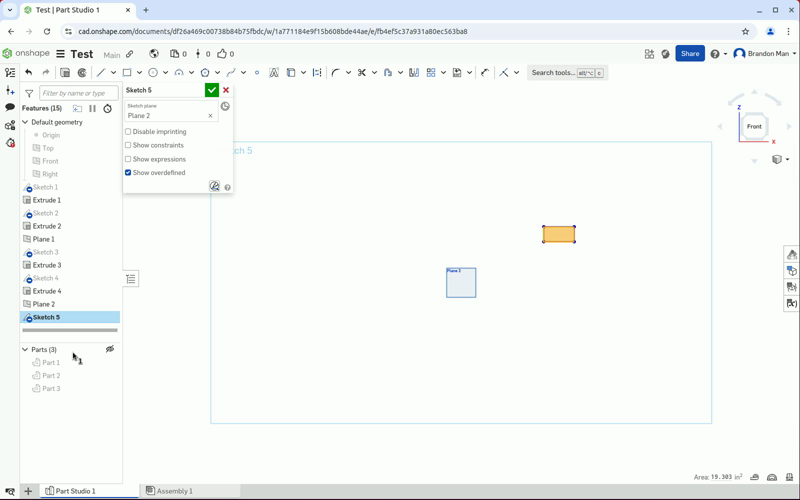
key(shift+y)
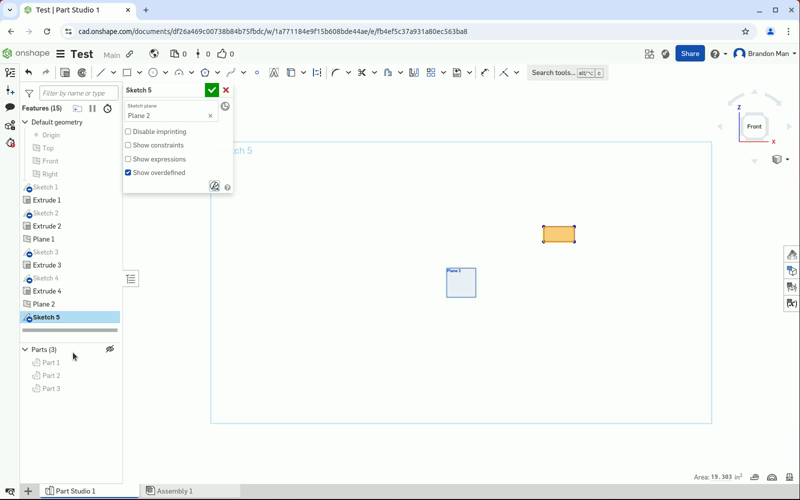
key(shift+e)
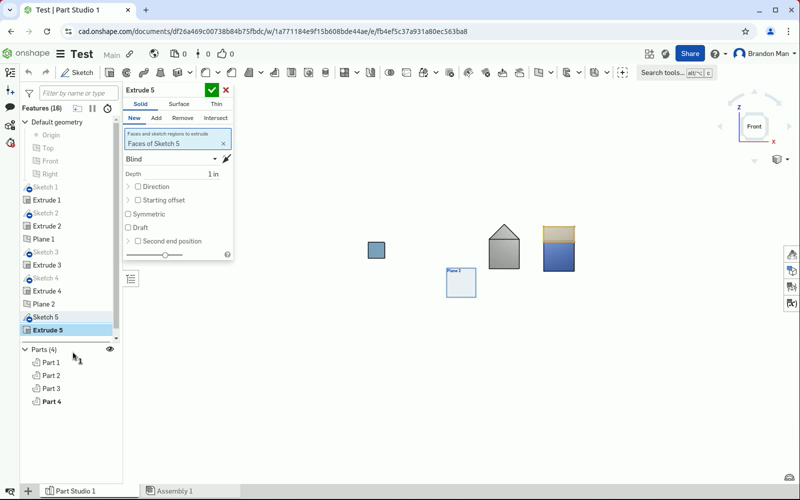
mouse_move(143, 106)
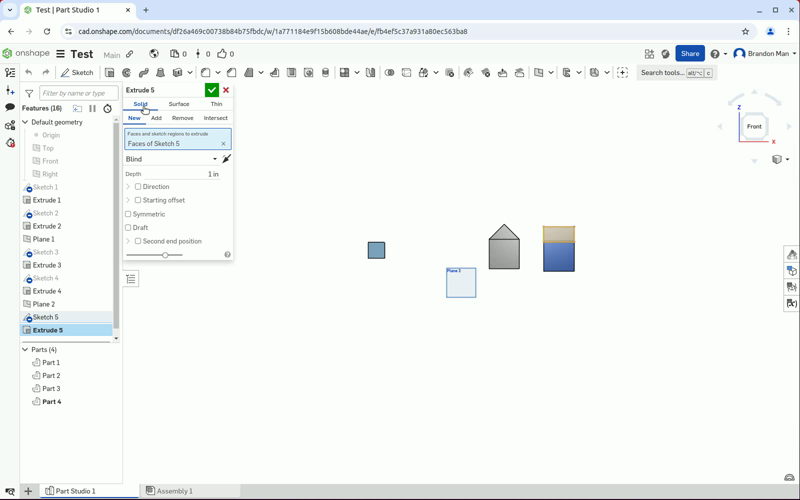
click(143, 106)
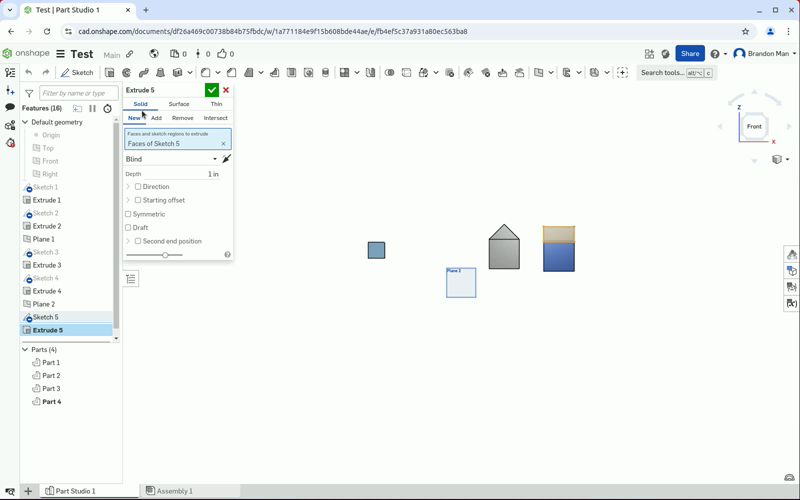
mouse_move(137, 120)
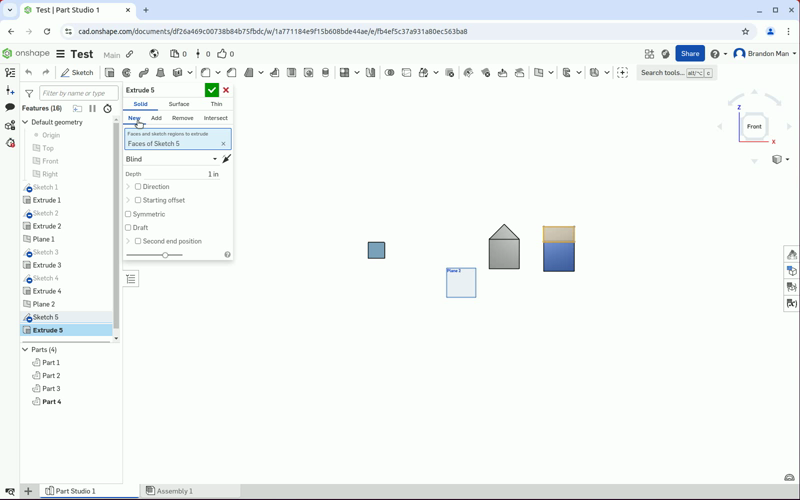
click(137, 120)
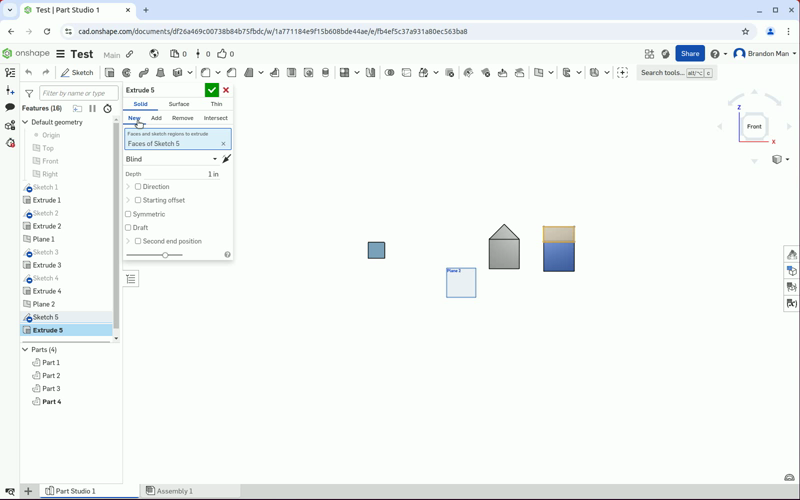
key(tab, 4)
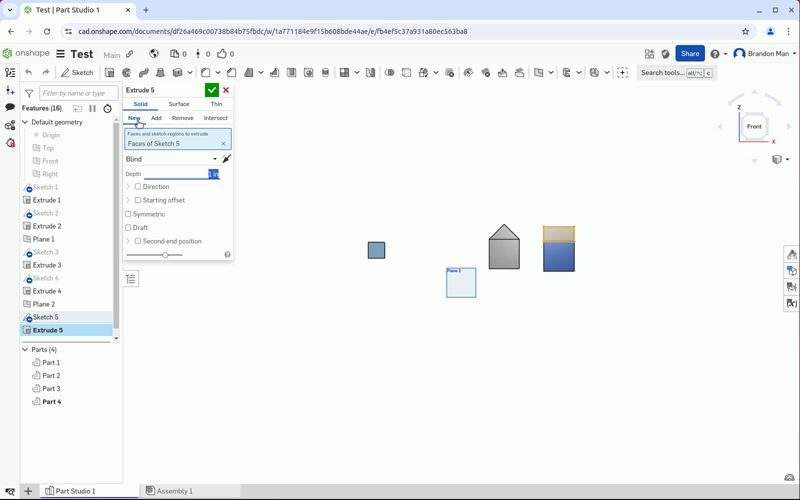
text(-6.018)
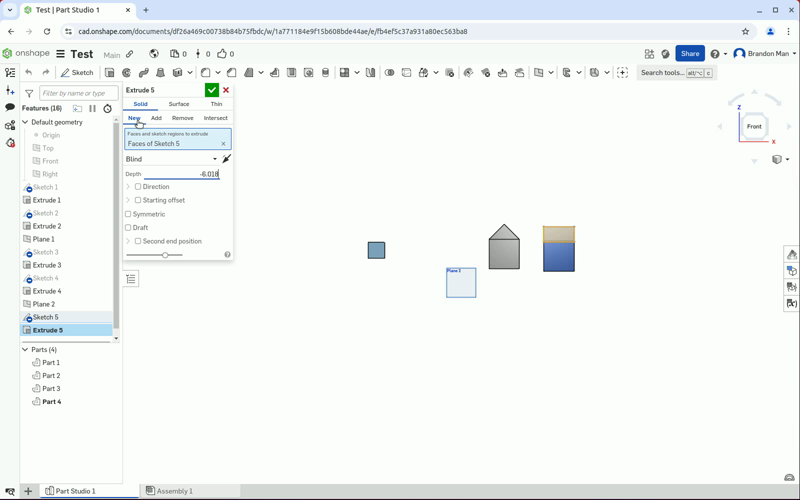
key(enter)
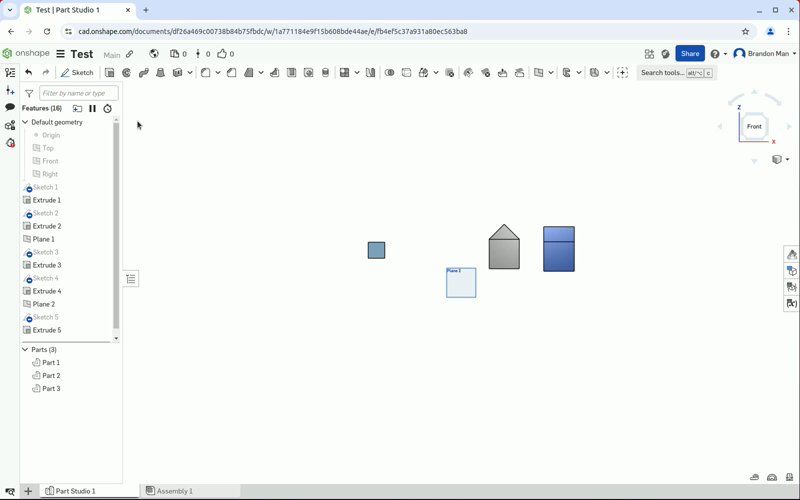
key(shift+h)
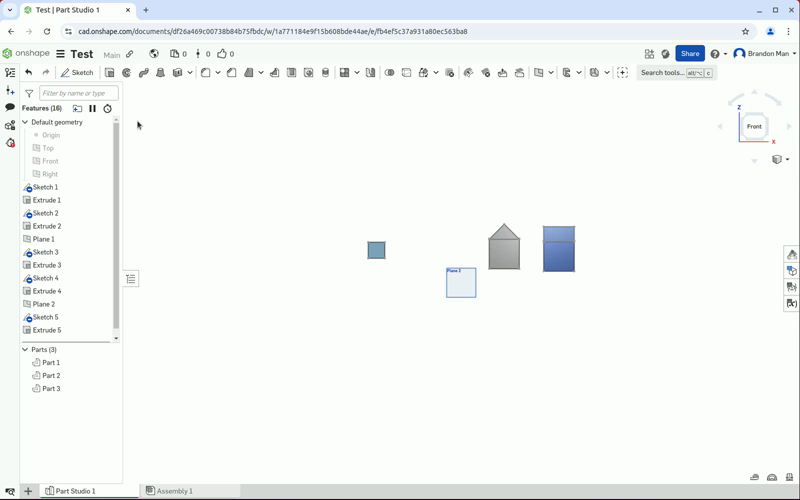
key(shift+h)
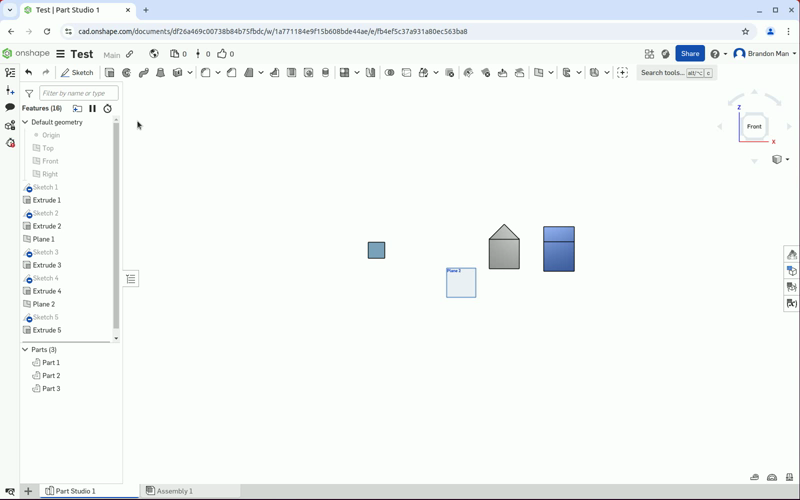
mouse_move(69, 189)
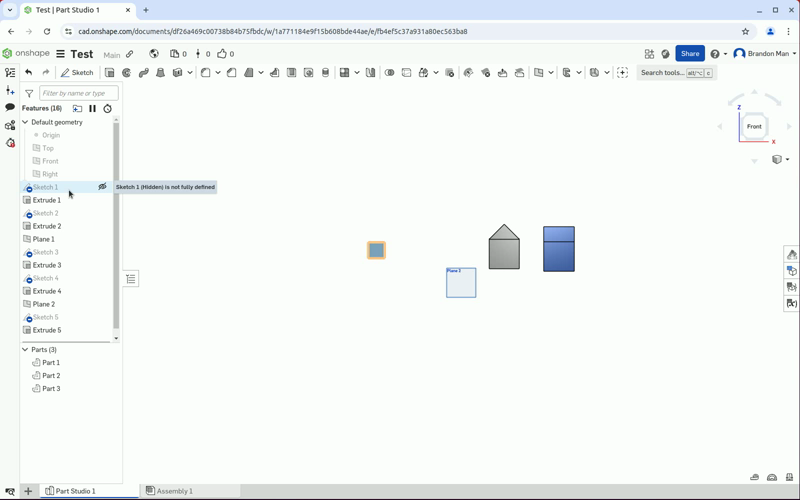
click(69, 189)
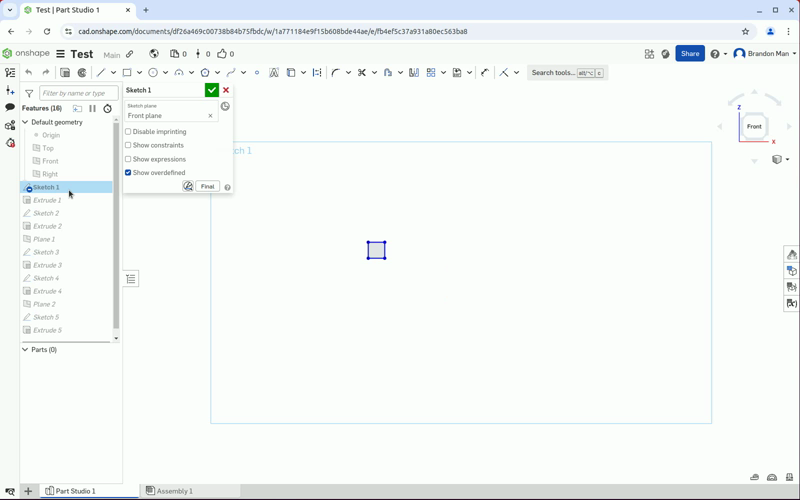
mouse_move(229, 92)
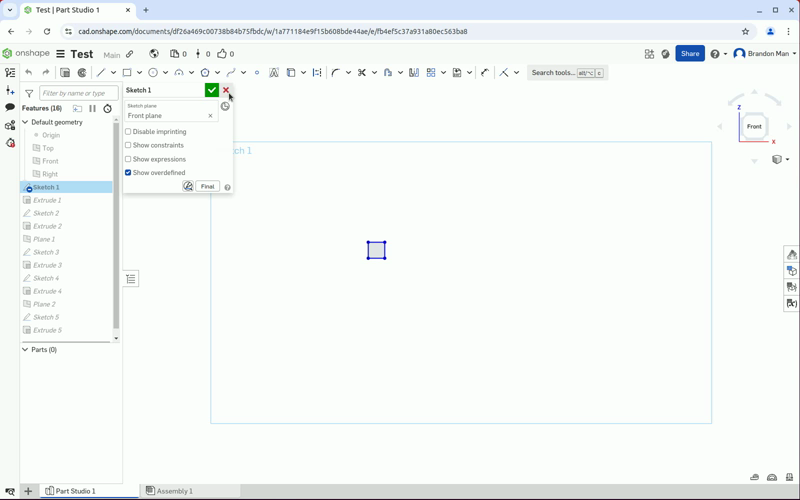
click(229, 92)
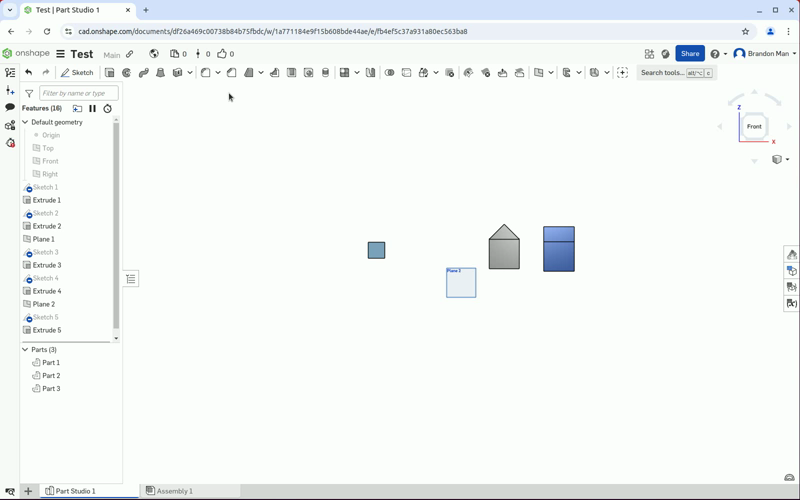
mouse_move(73, 352)
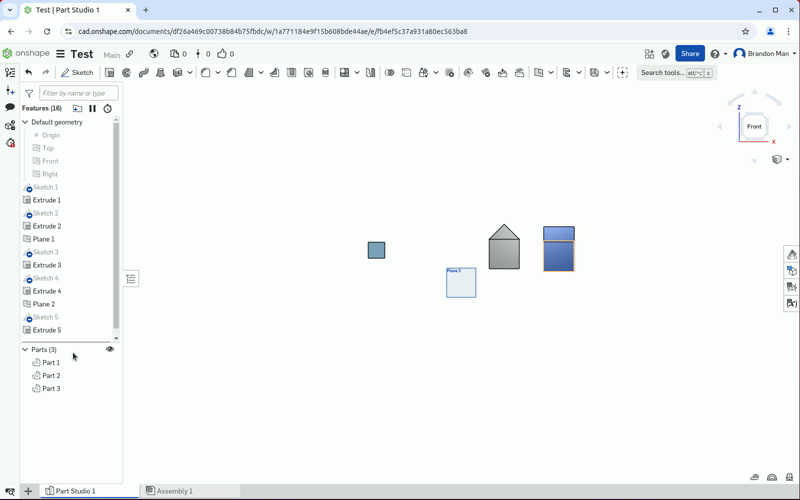
key(y)
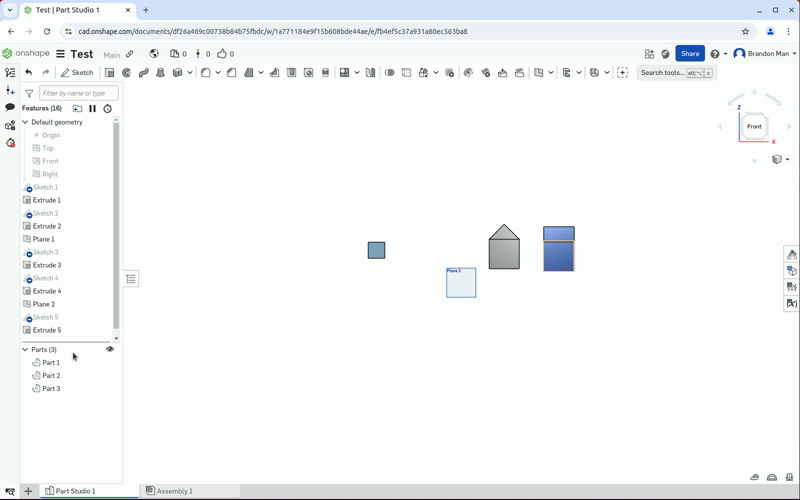
key(shift+p)
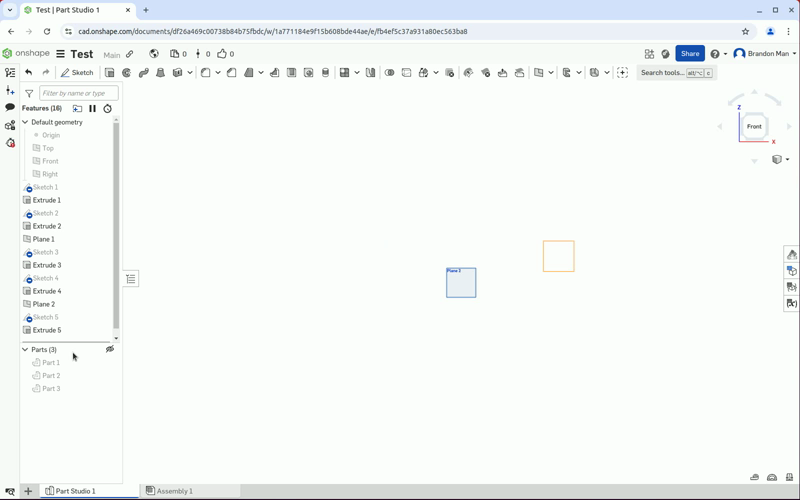
key(space)
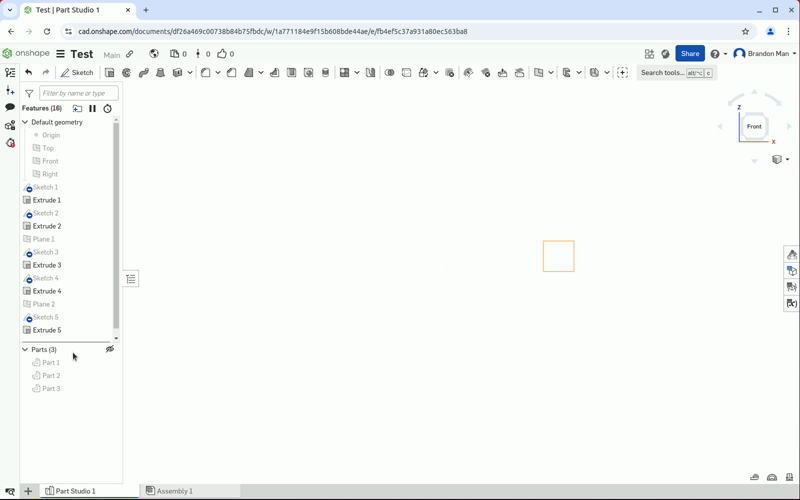
key_down(shift)
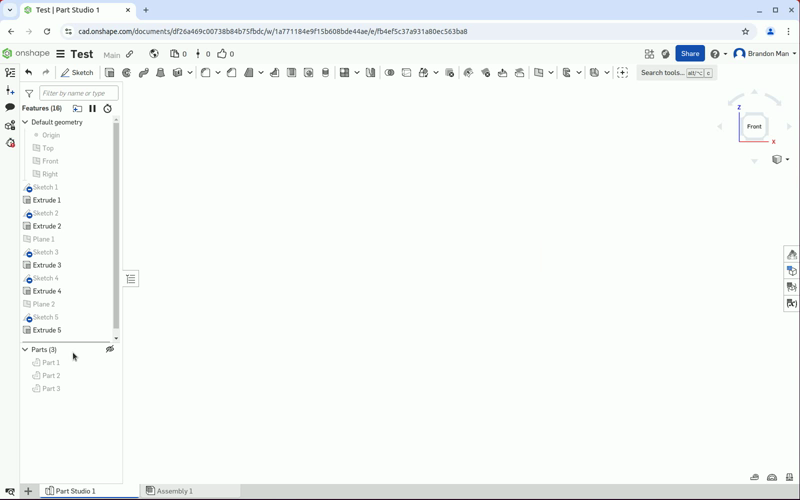
key(left)
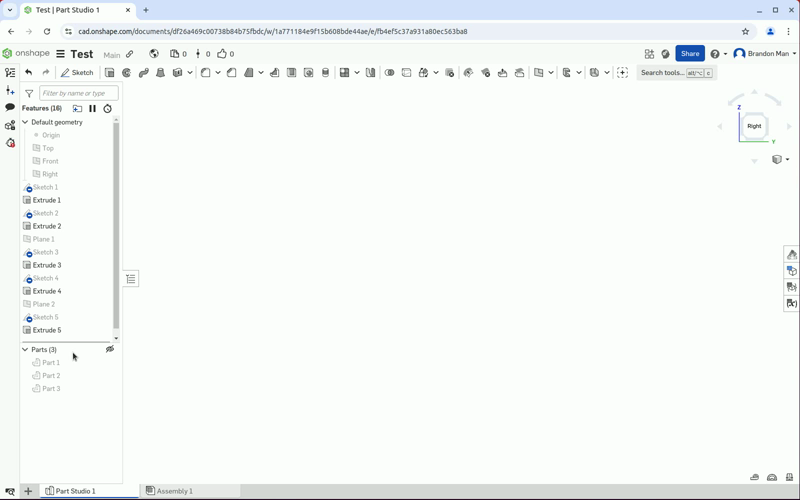
key_up(shift)
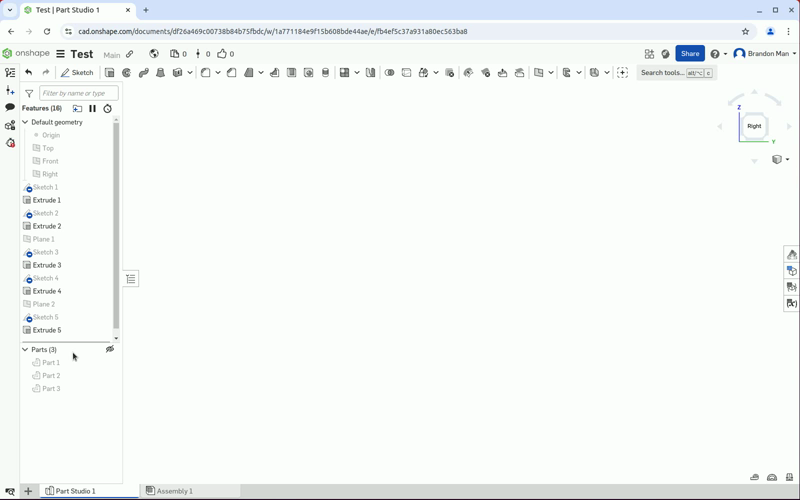
mouse_move(73, 352)
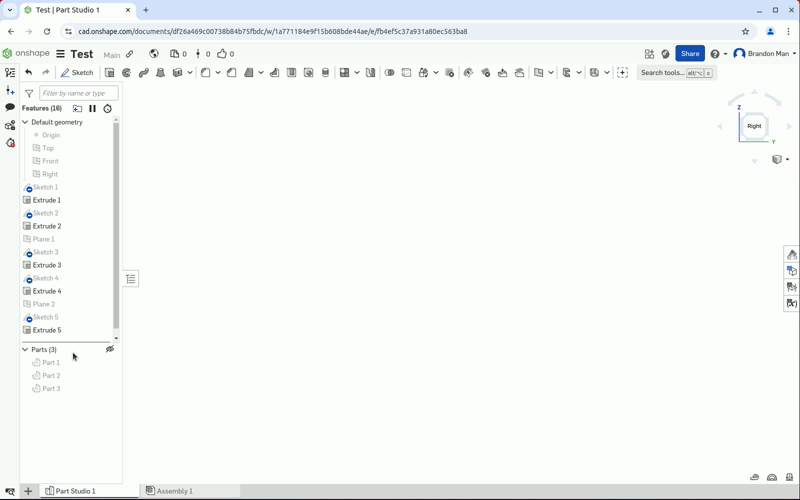
key(shift+y)
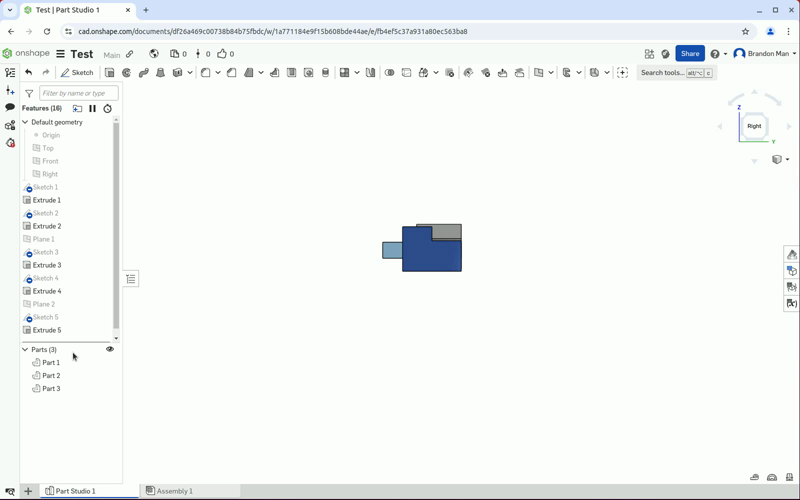
mouse_move(541, 75)
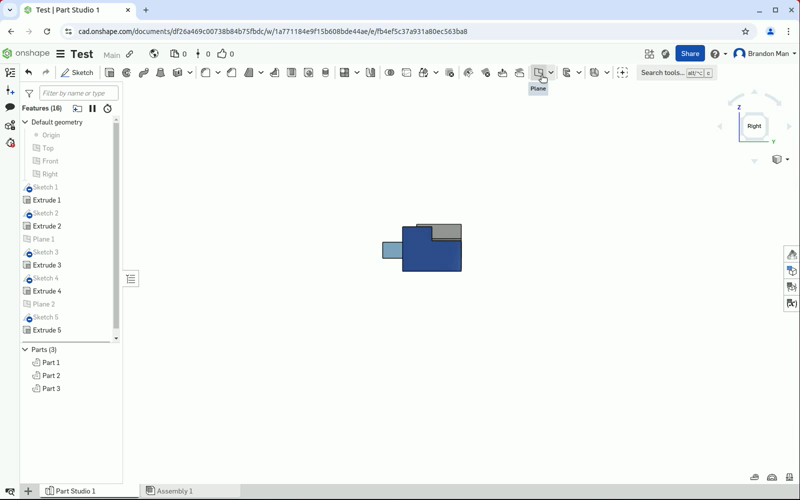
click(541, 75)
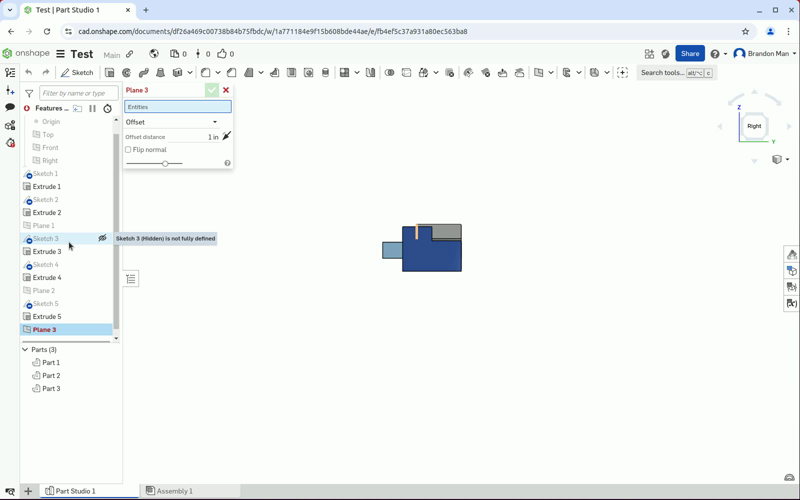
scroll(3)
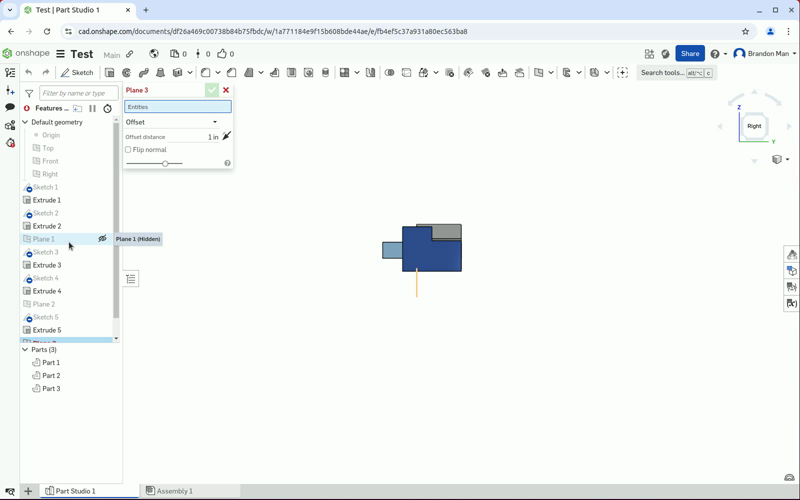
mouse_move(69, 176)
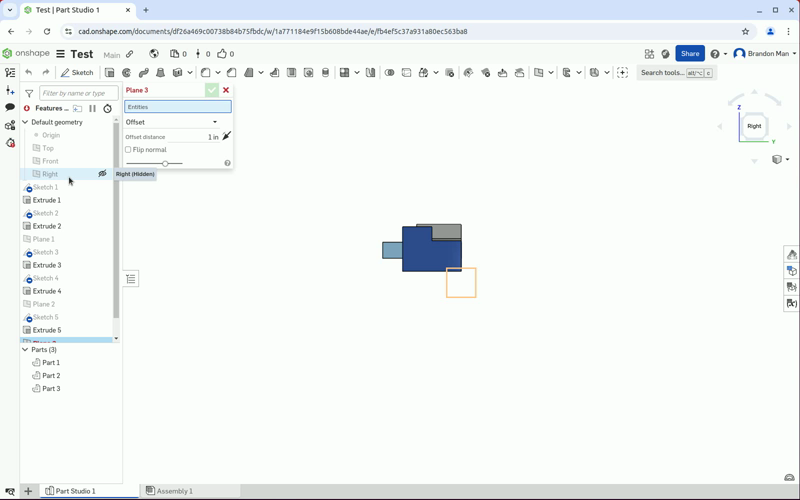
click(69, 176)
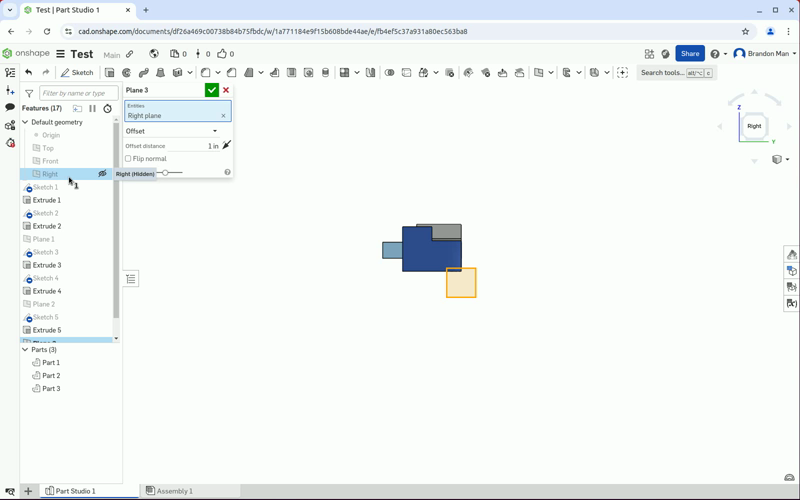
key(tab, 2)
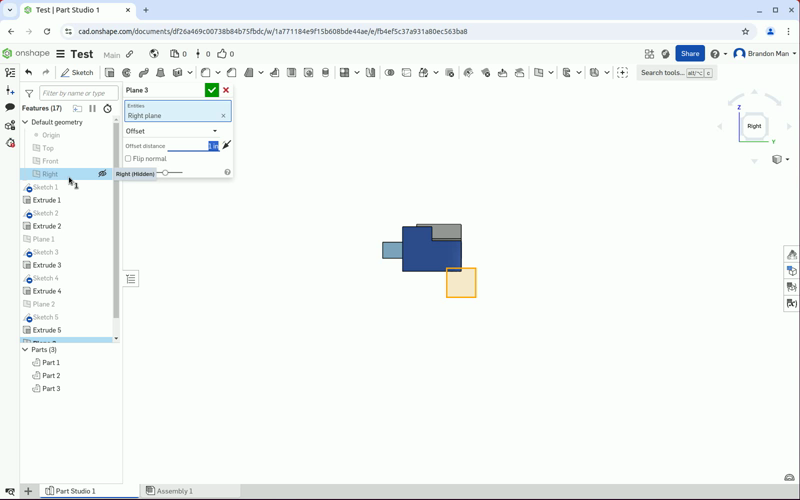
text(23.108)
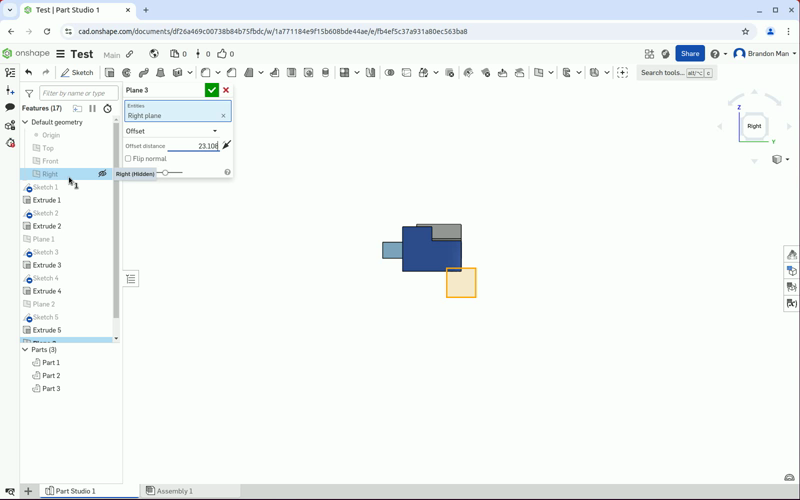
key(enter, 2)
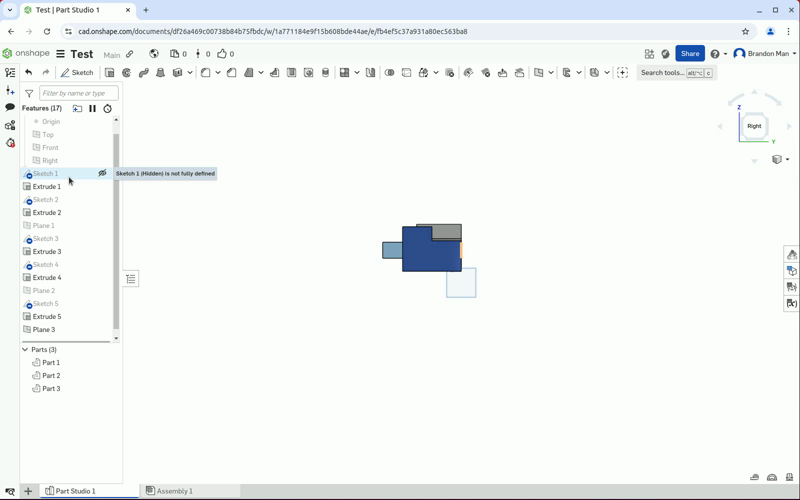
key(shift+s)
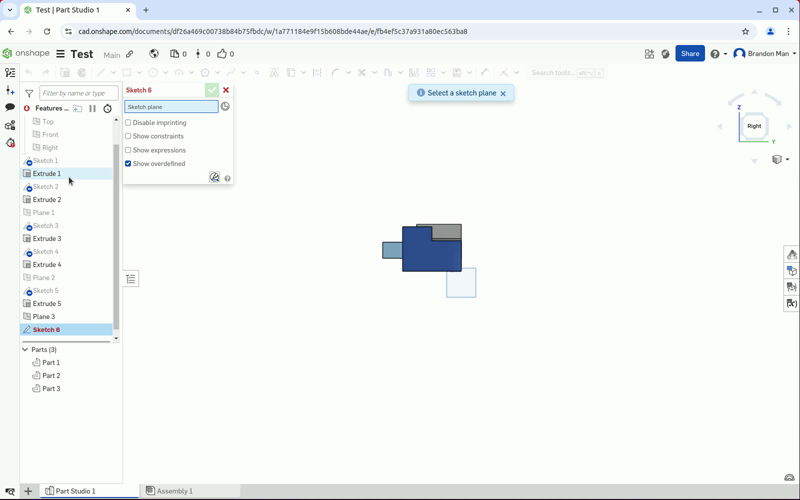
mouse_move(69, 319)
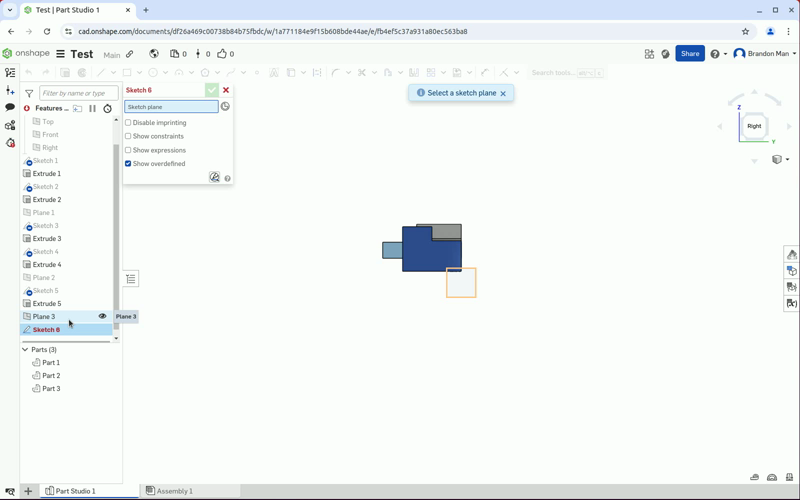
click(69, 319)
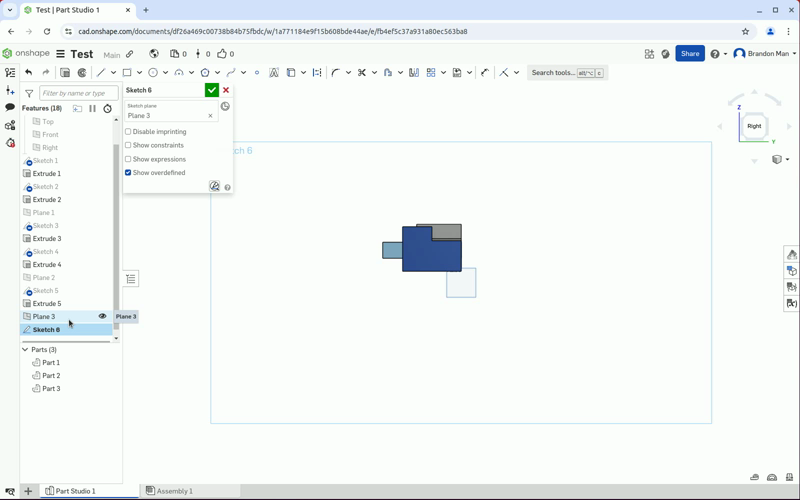
mouse_move(73, 352)
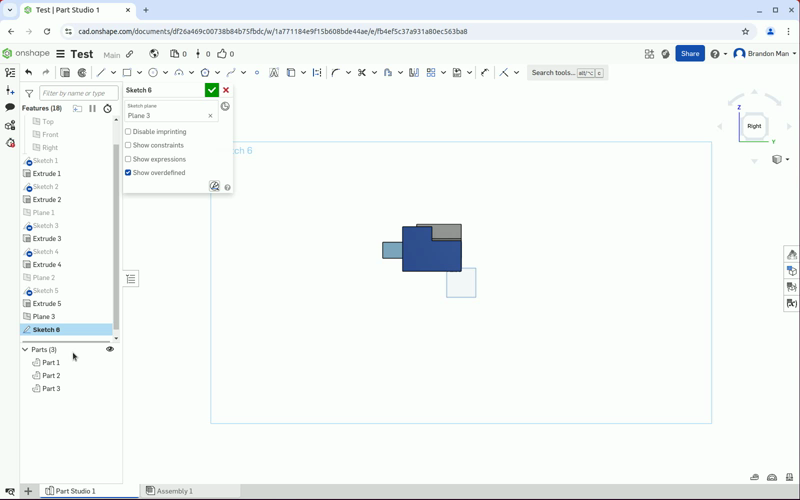
key(y)
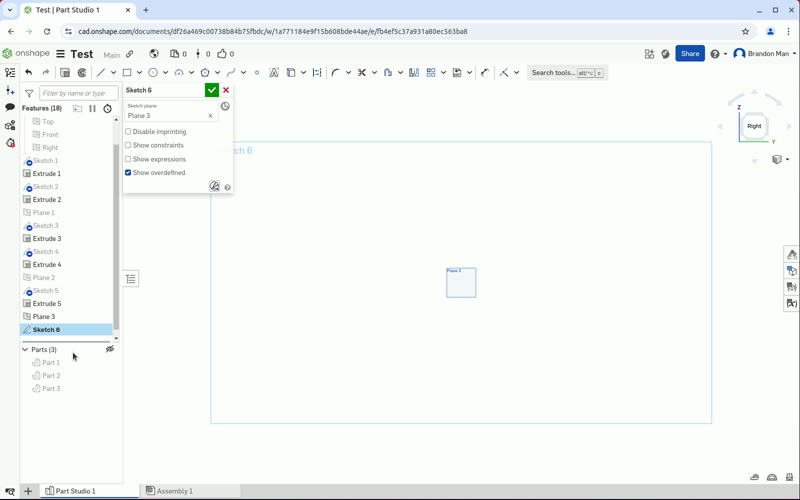
key(l)
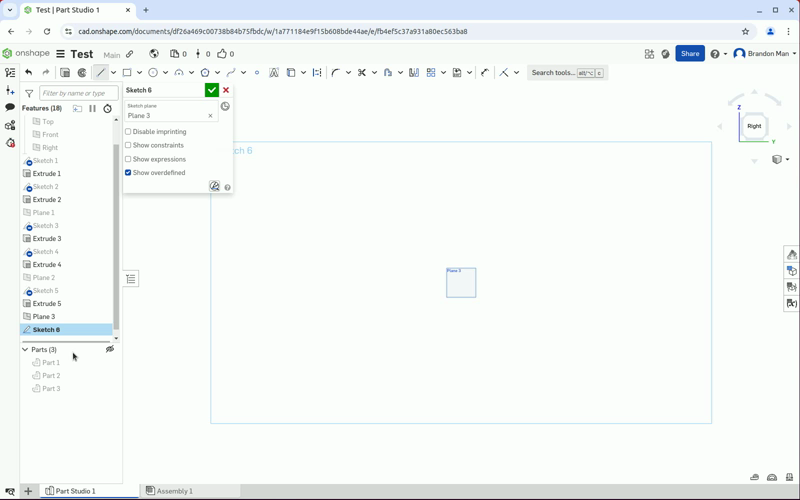
key_down(shift)
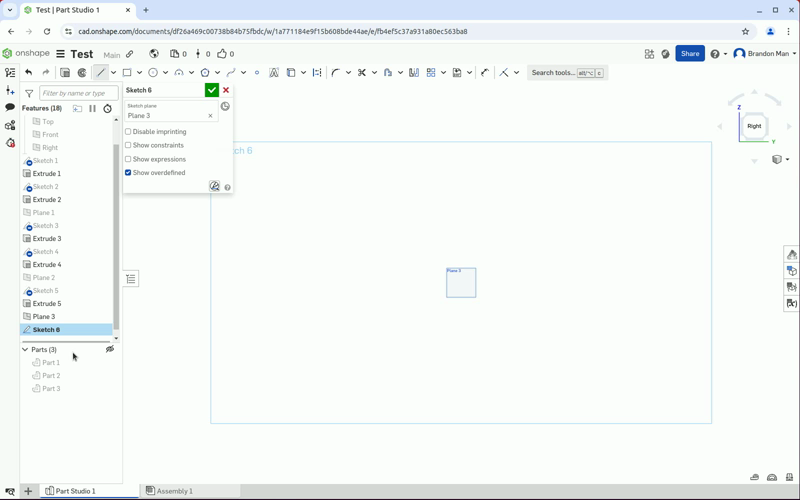
mouse_move(401, 226)
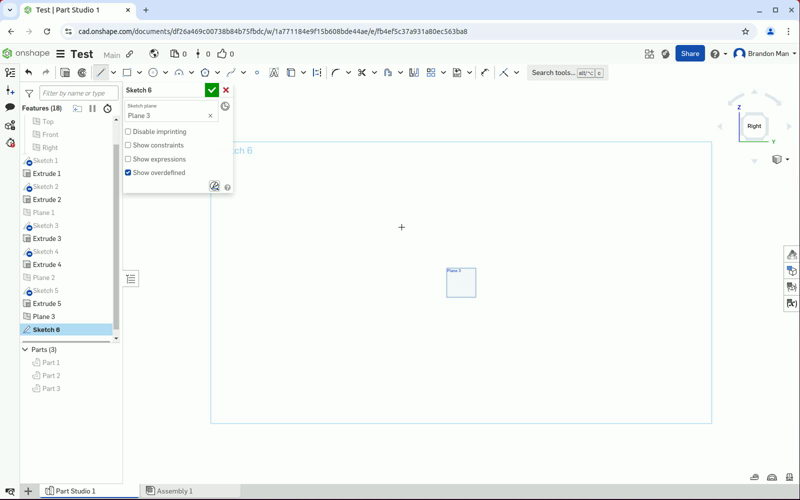
click(401, 226)
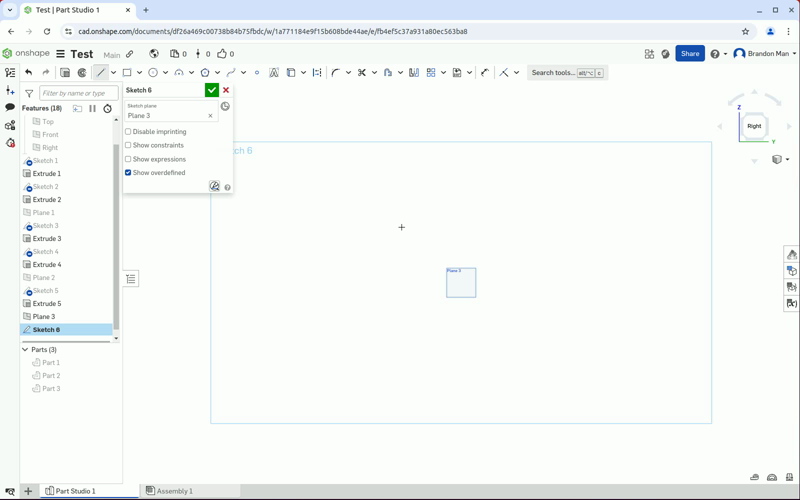
key_up(shift)
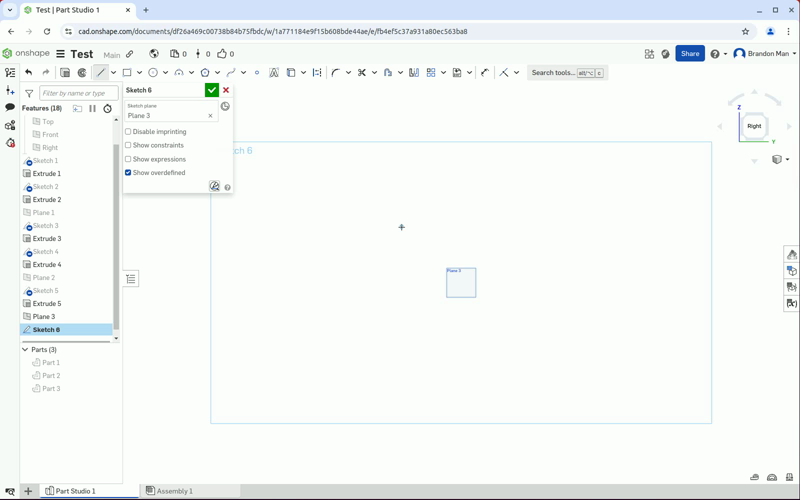
key_down(shift)
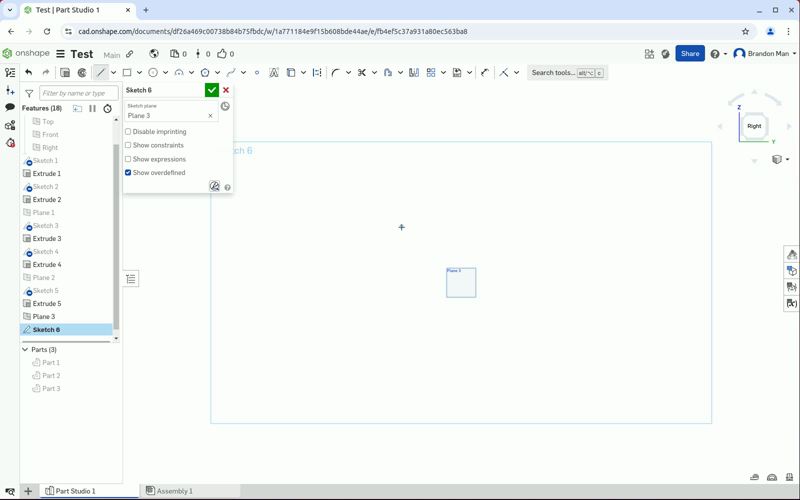
mouse_move(431, 226)
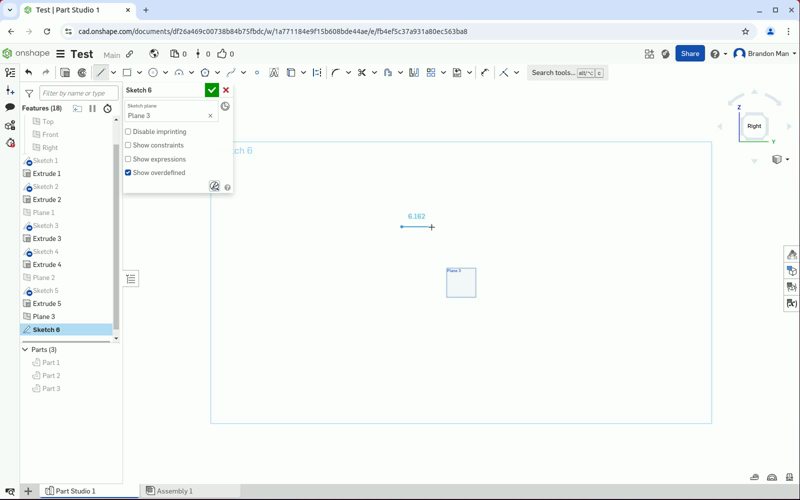
mouse_move(432, 226)
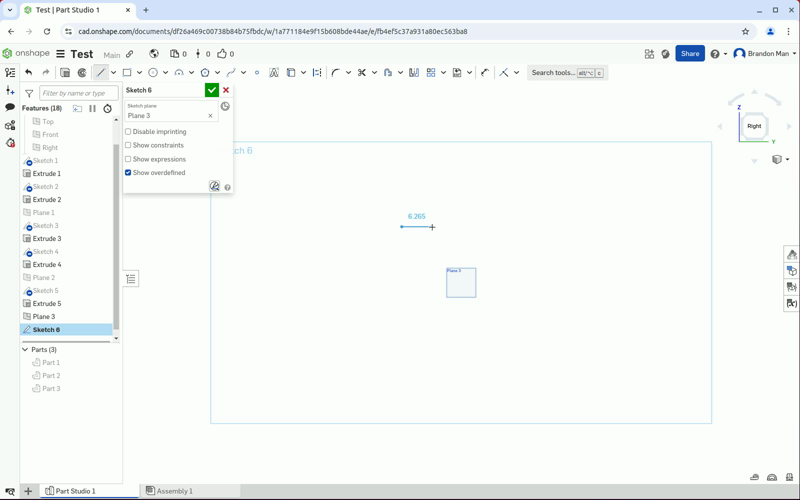
click(432, 226)
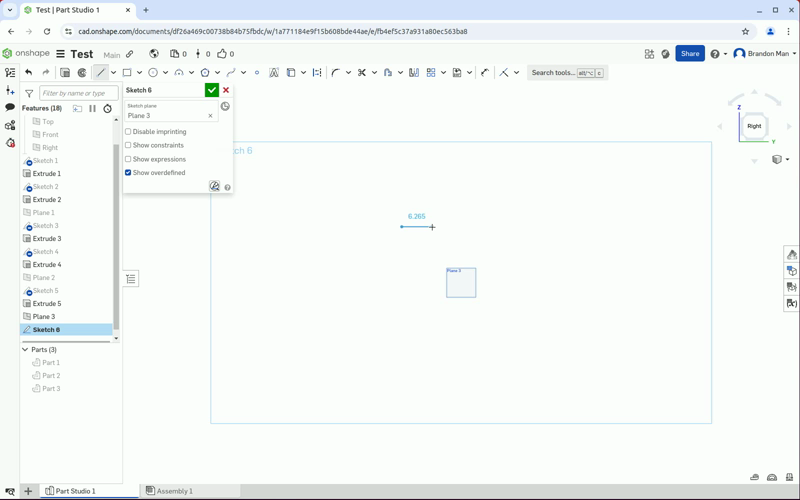
key_up(shift)
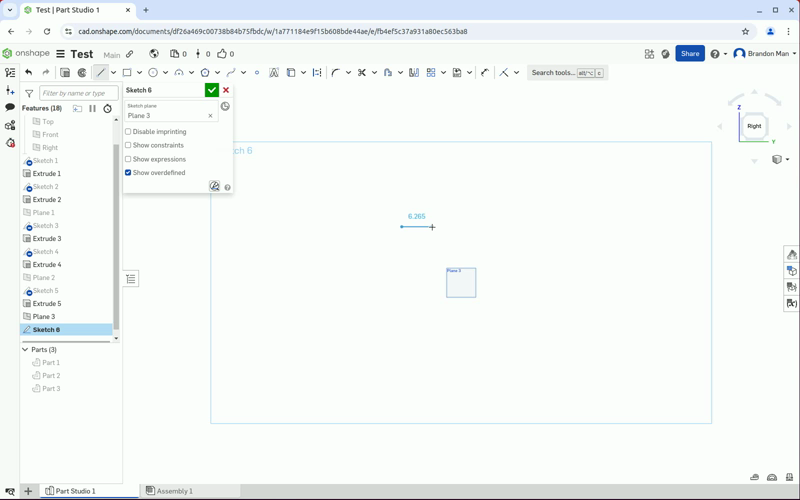
key_down(shift)
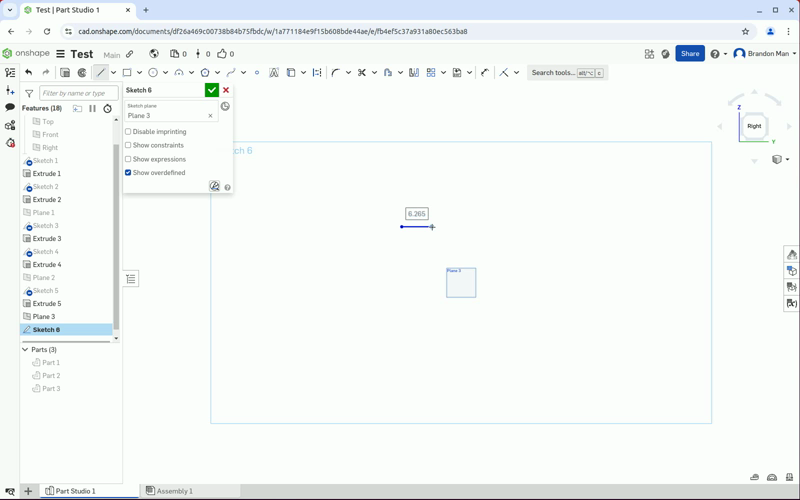
mouse_move(462, 226)
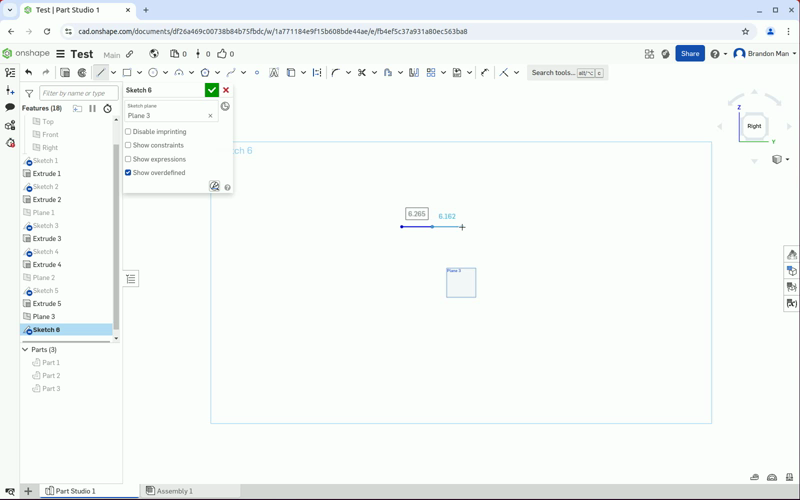
mouse_move(417, 211)
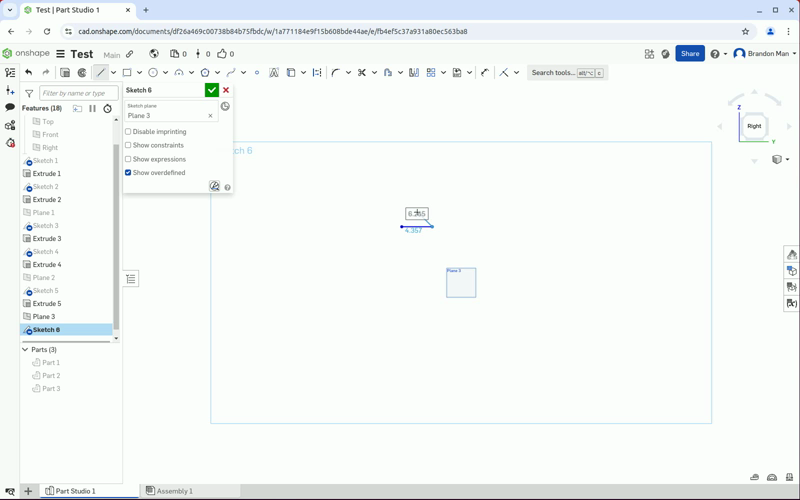
click(417, 211)
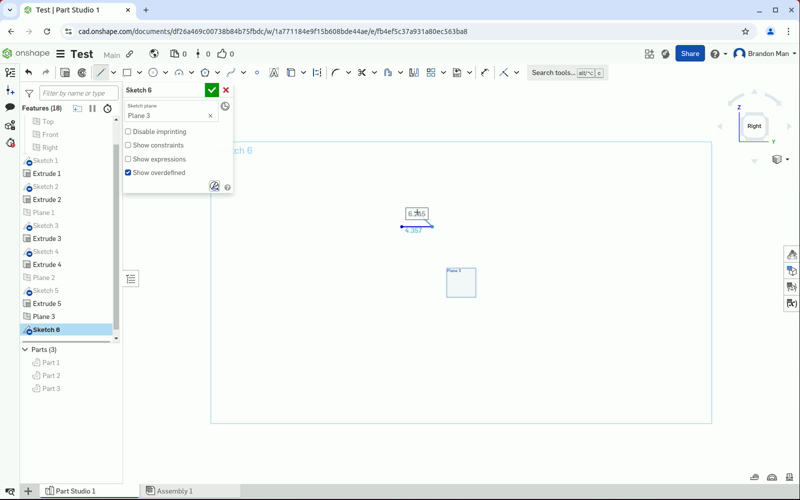
key_up(shift)
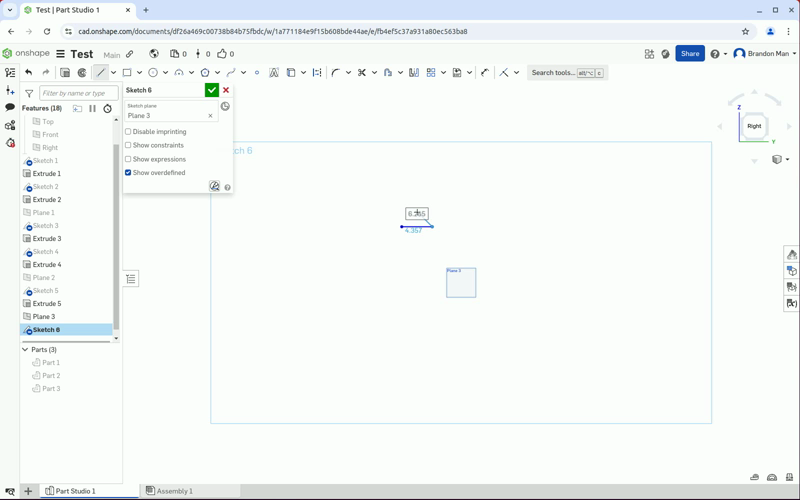
mouse_move(447, 211)
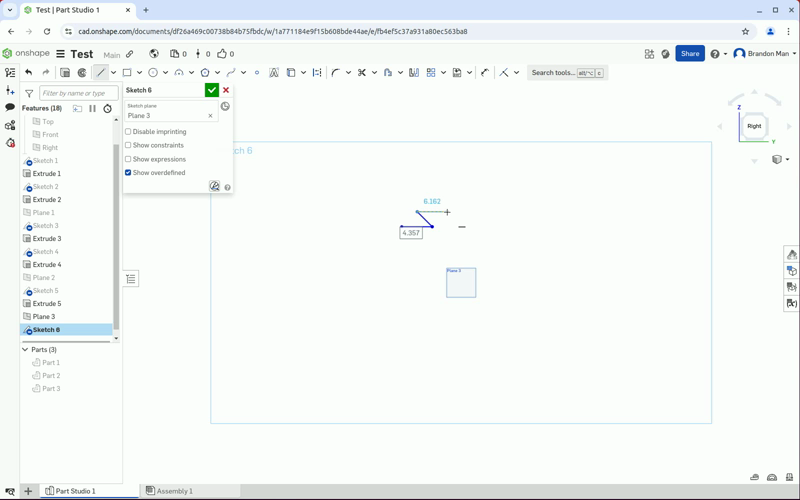
key_down(shift)
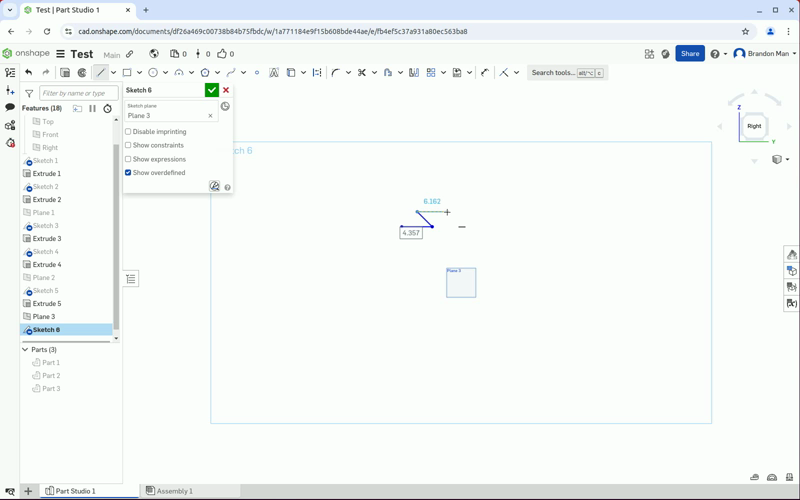
mouse_move(401, 226)
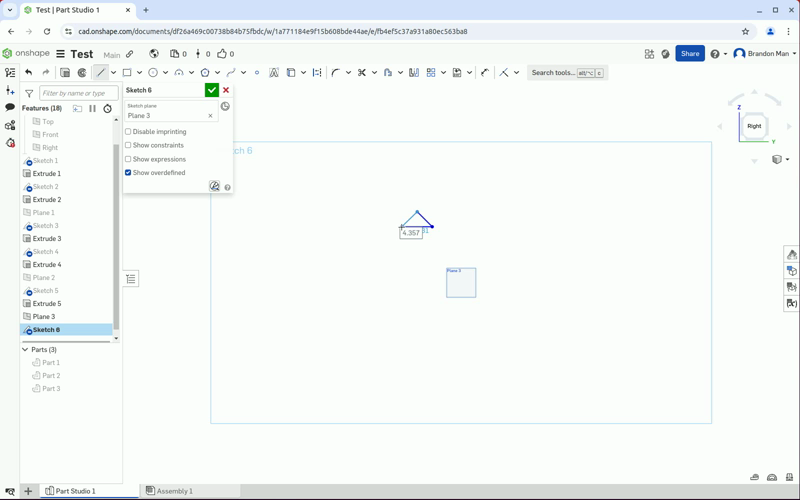
key_up(shift)
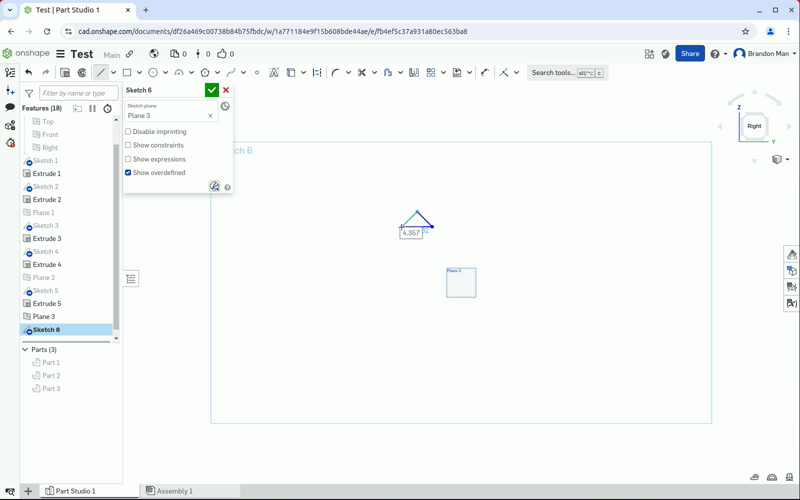
click(401, 226)
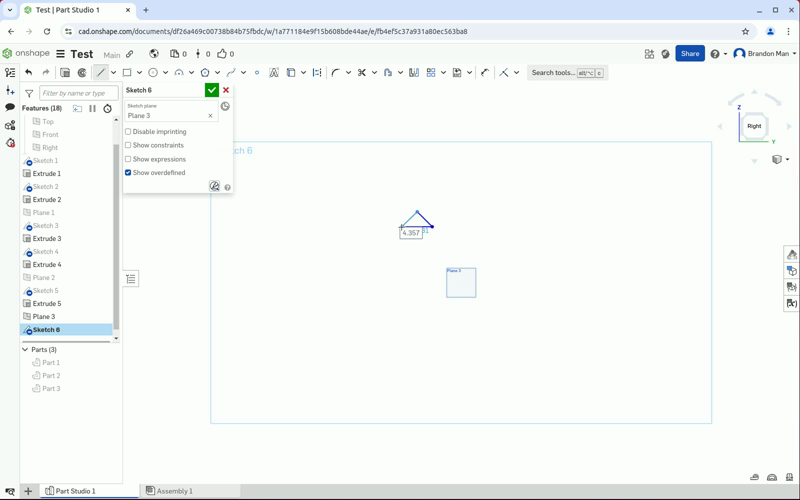
key(esc)
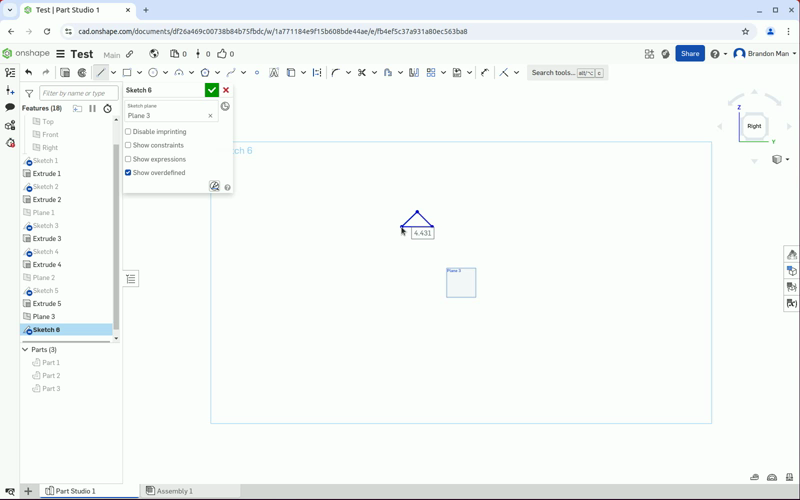
mouse_move(419, 226)
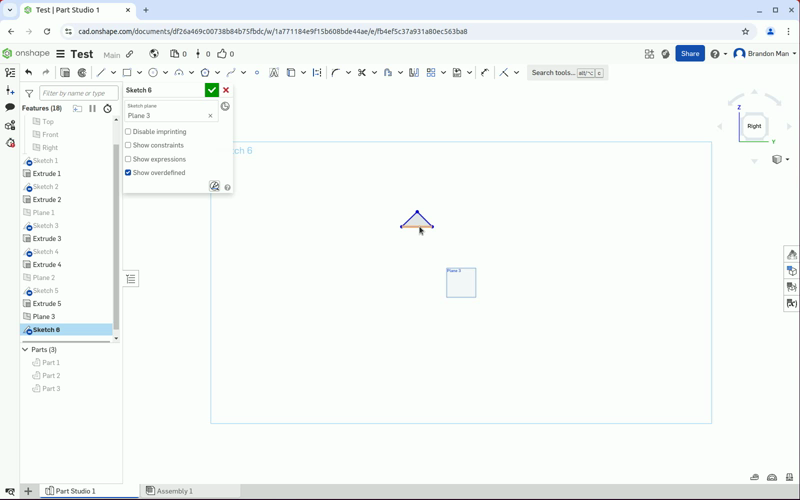
scroll(6)
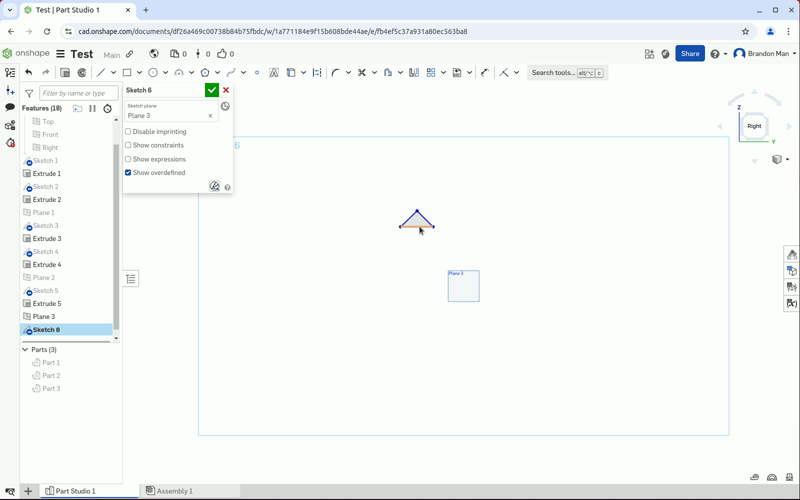
scroll(6)
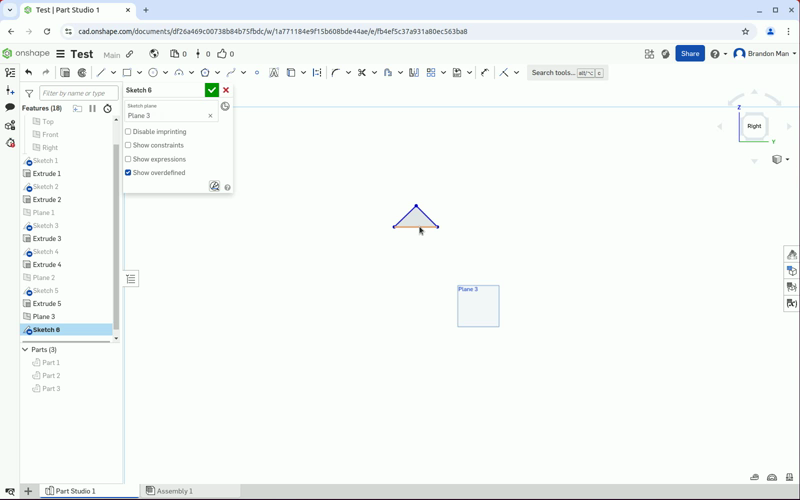
scroll(6)
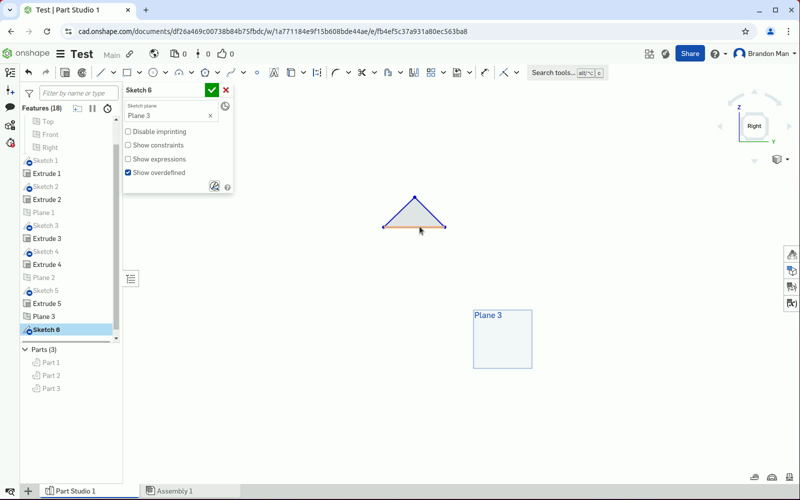
scroll(6)
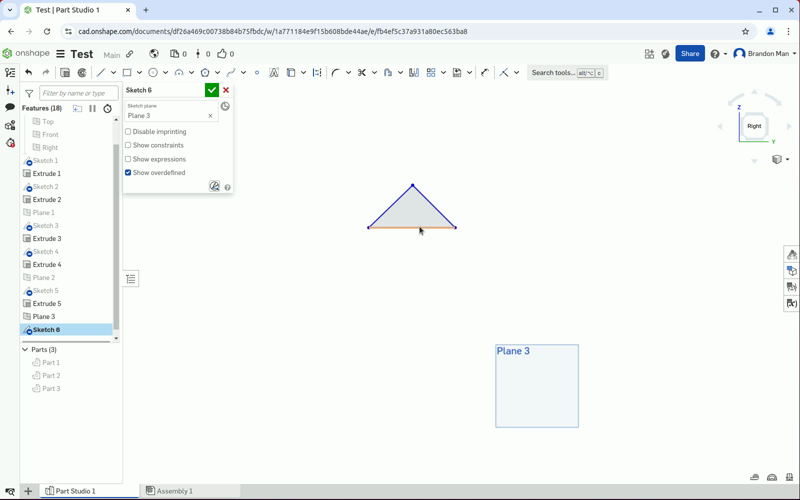
scroll(6)
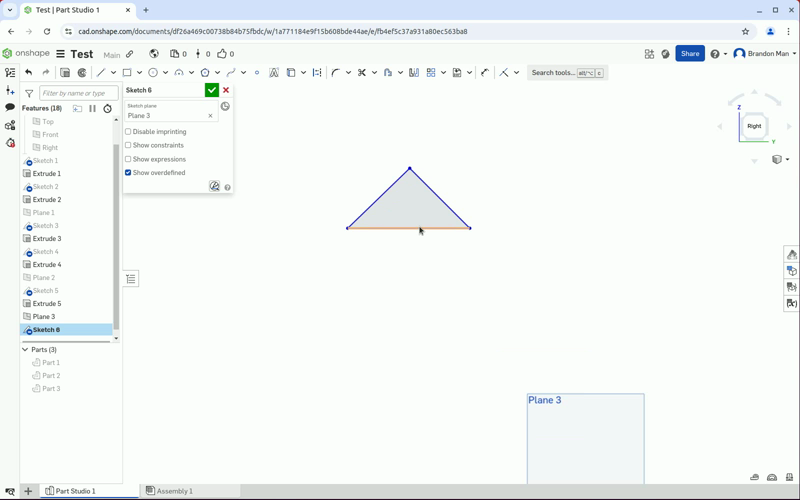
scroll(6)
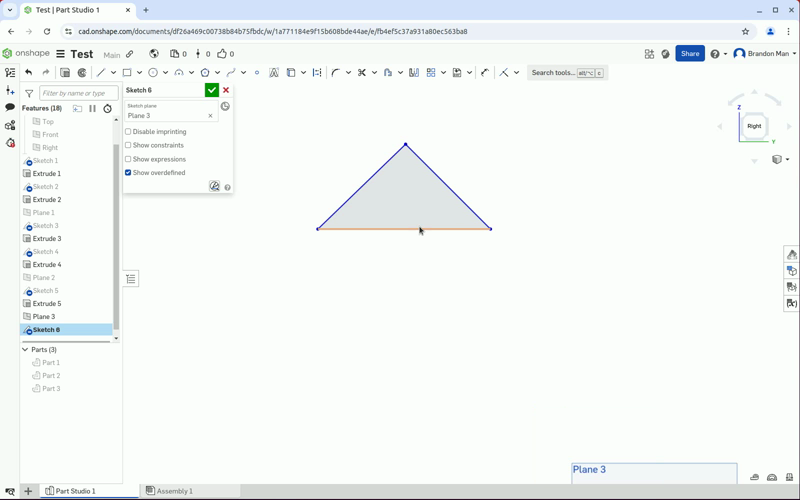
scroll(6)
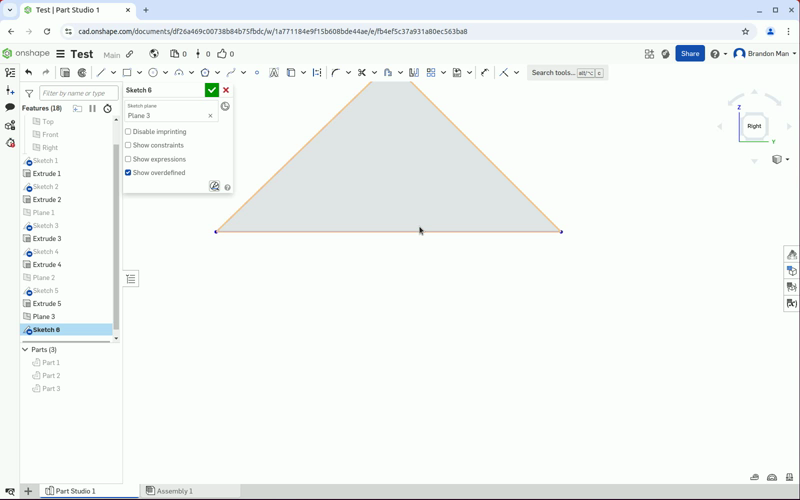
click(419, 226)
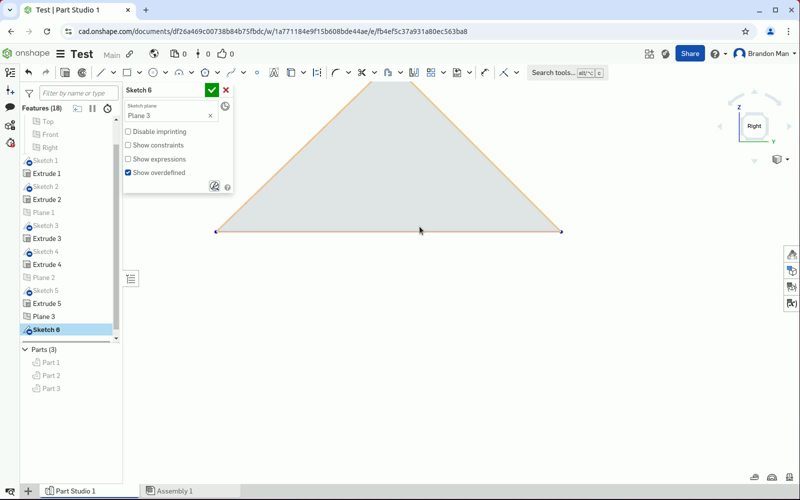
scroll(-6)
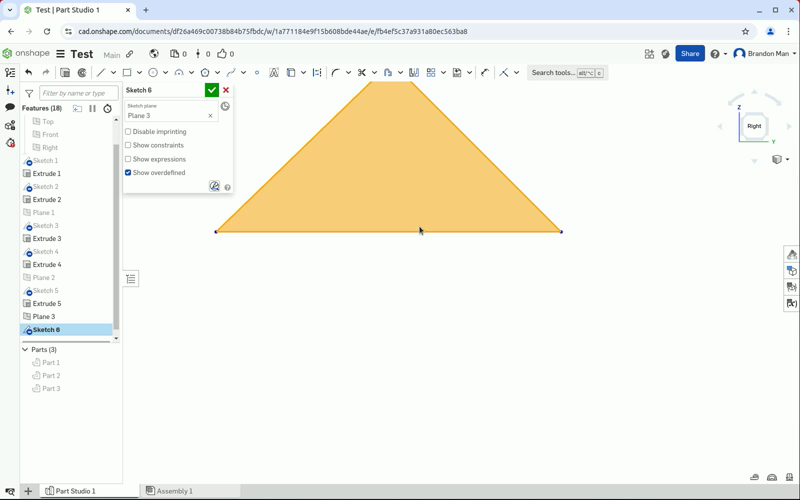
scroll(-6)
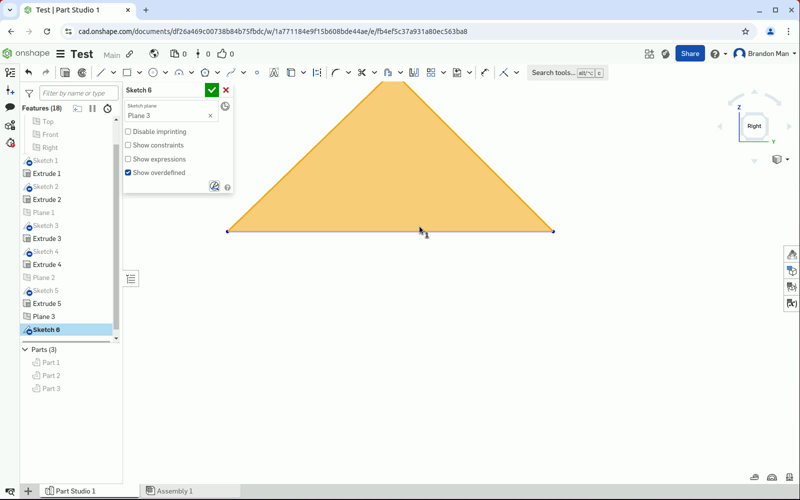
scroll(-6)
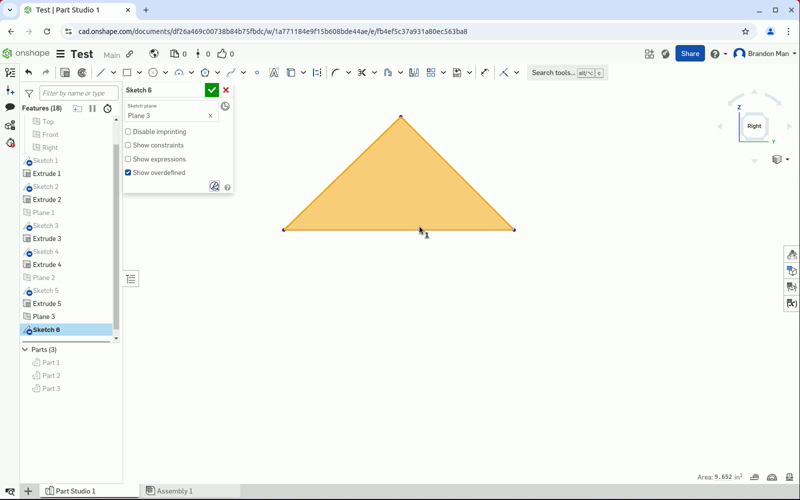
scroll(-6)
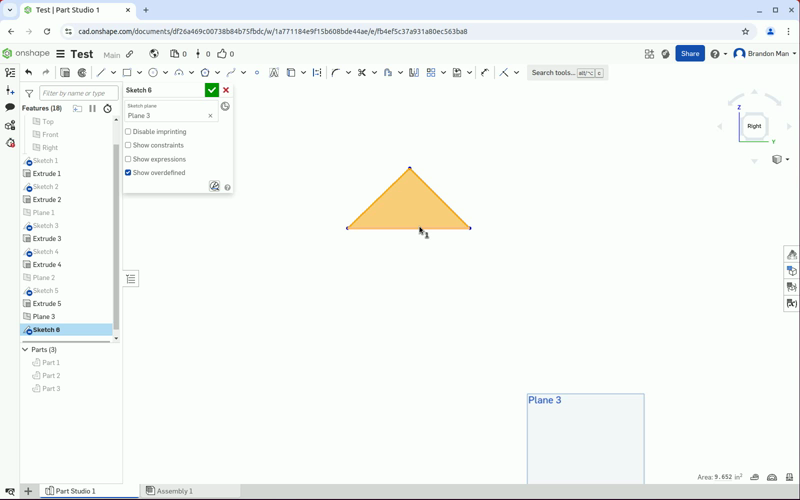
scroll(-6)
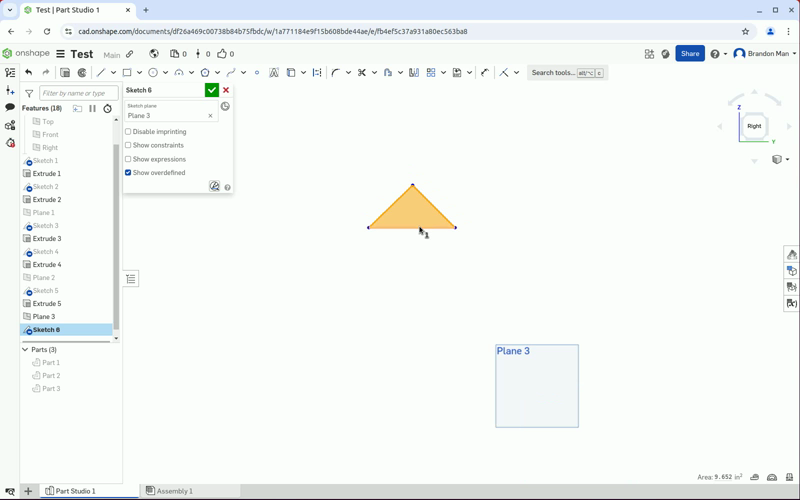
scroll(-6)
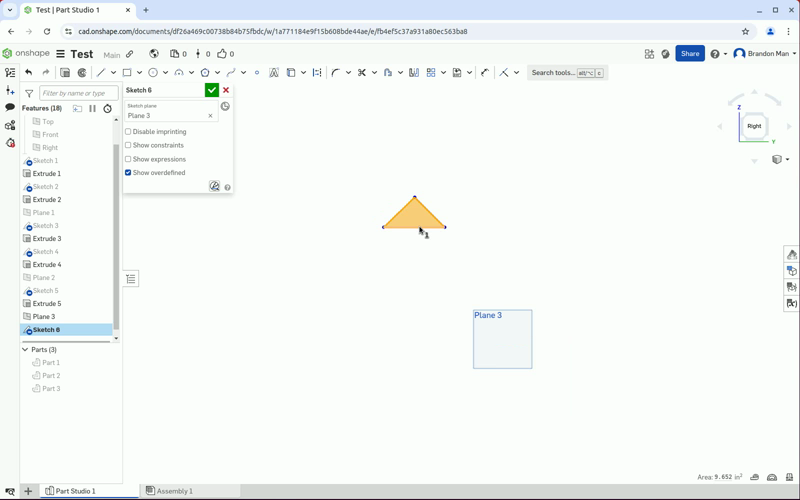
scroll(-6)
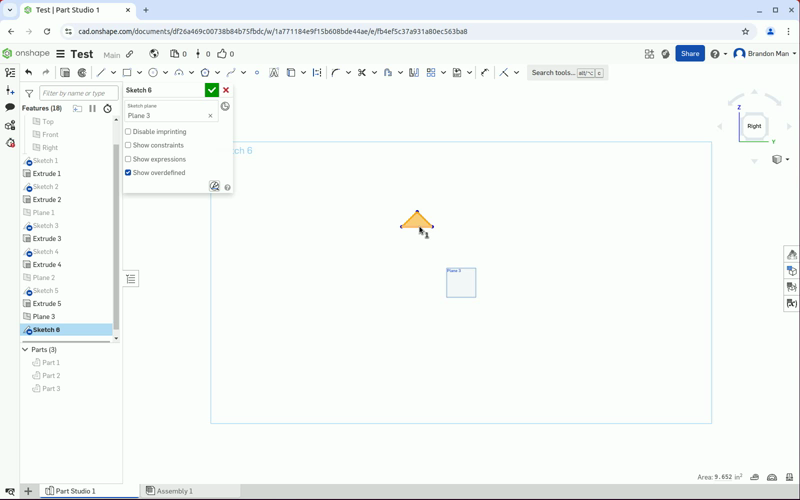
mouse_move(73, 352)
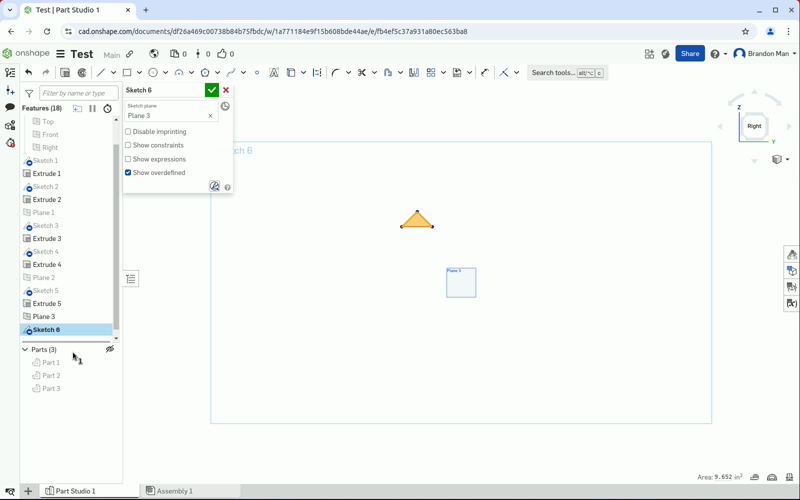
key(shift+y)
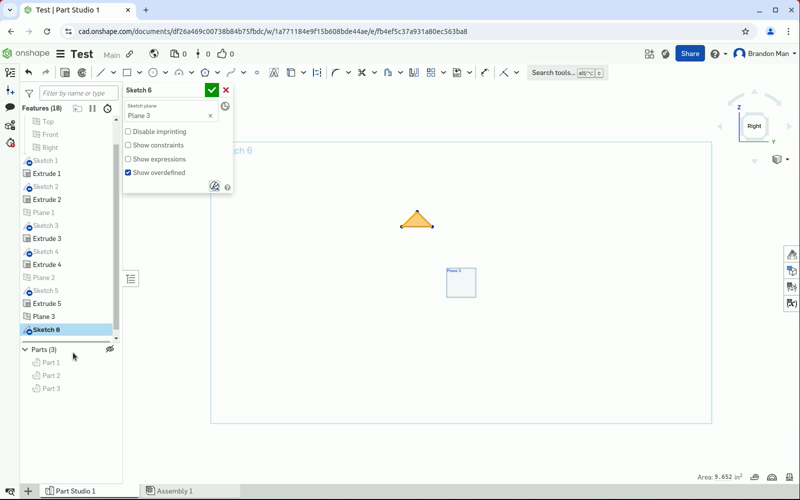
key(shift+e)
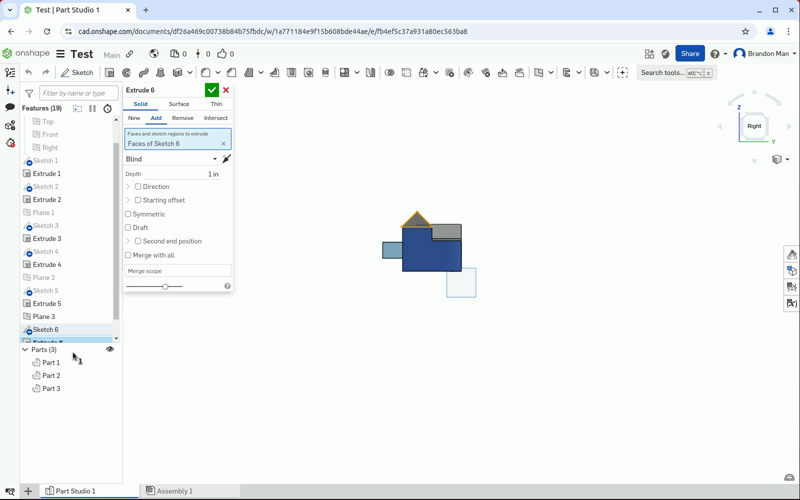
mouse_move(143, 106)
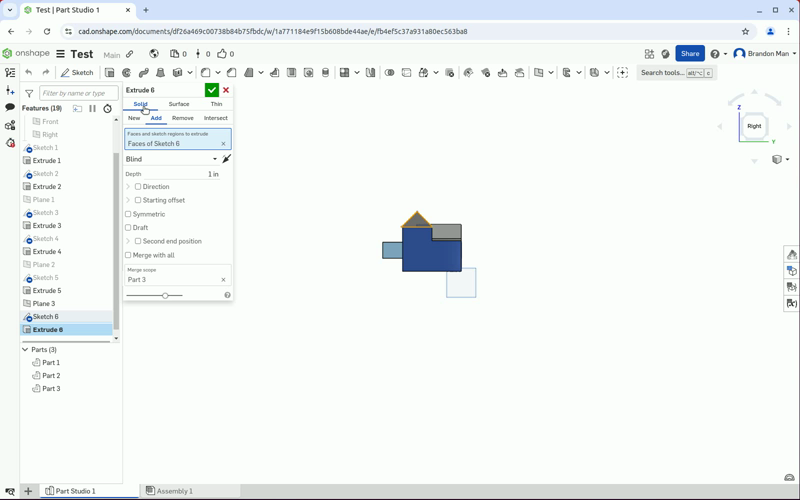
click(143, 106)
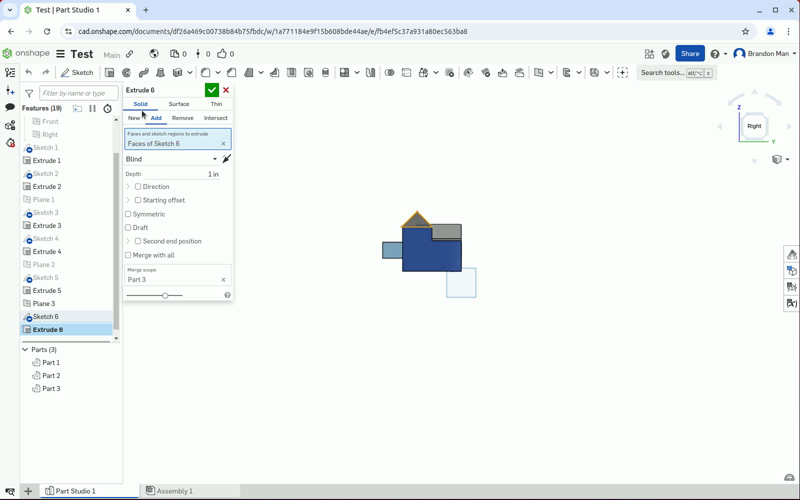
mouse_move(137, 120)
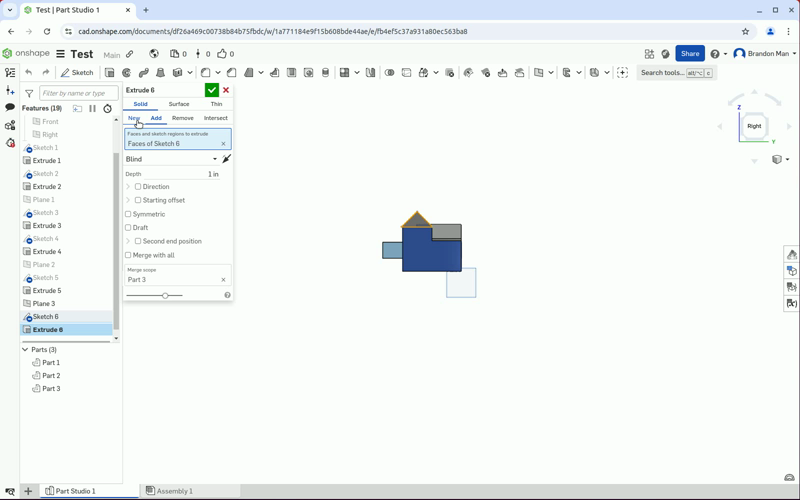
click(137, 120)
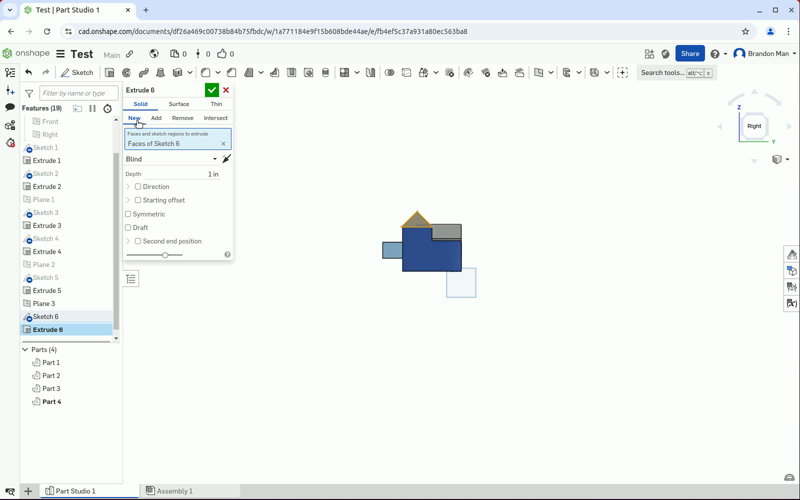
key(tab, 4)
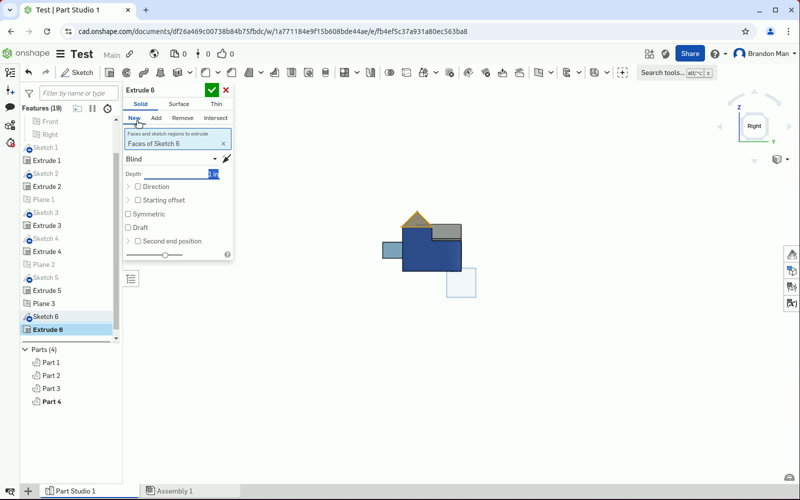
text(-6.018)
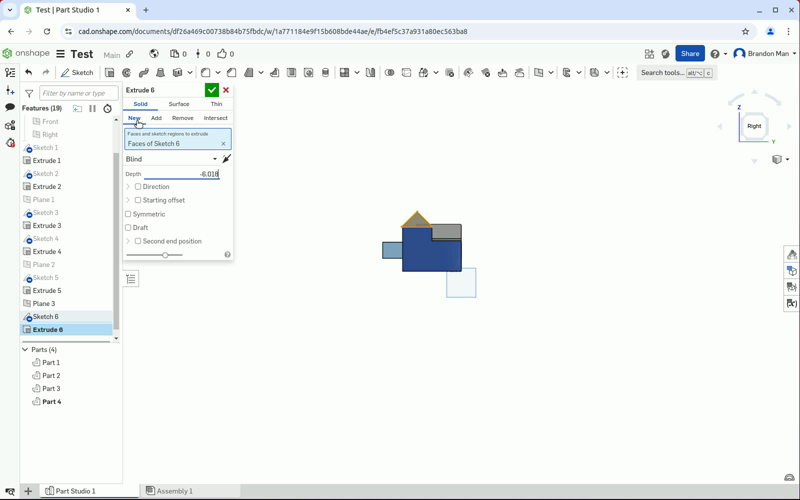
key(enter)
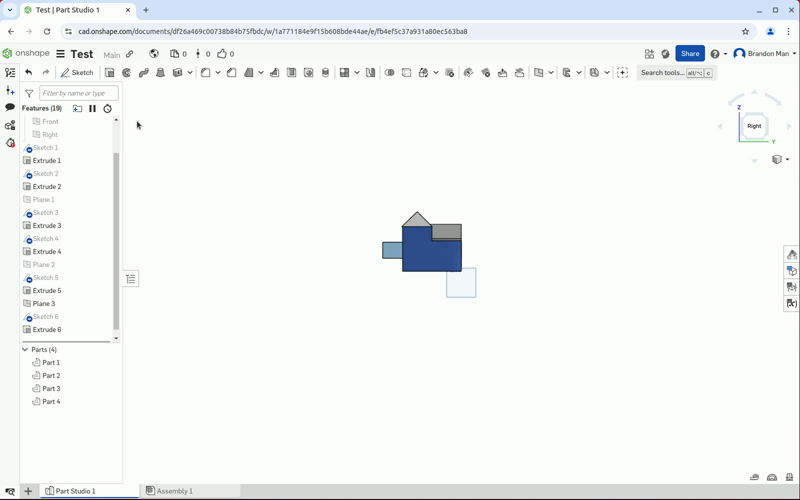
key(shift+h)
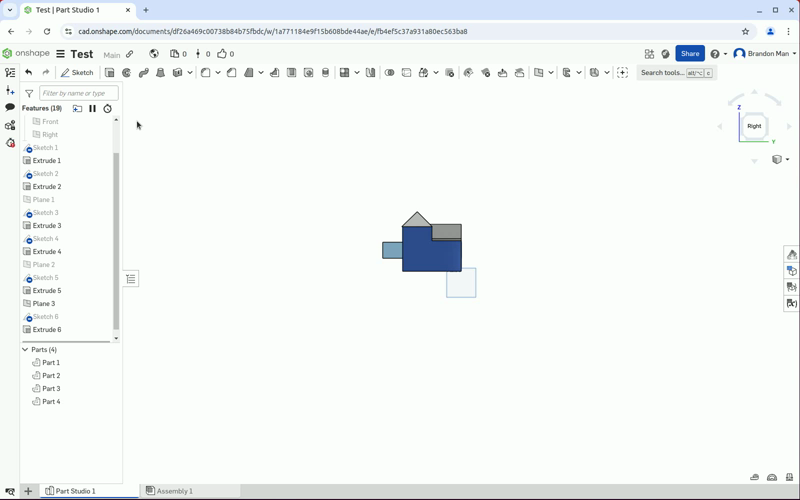
key(shift+h)
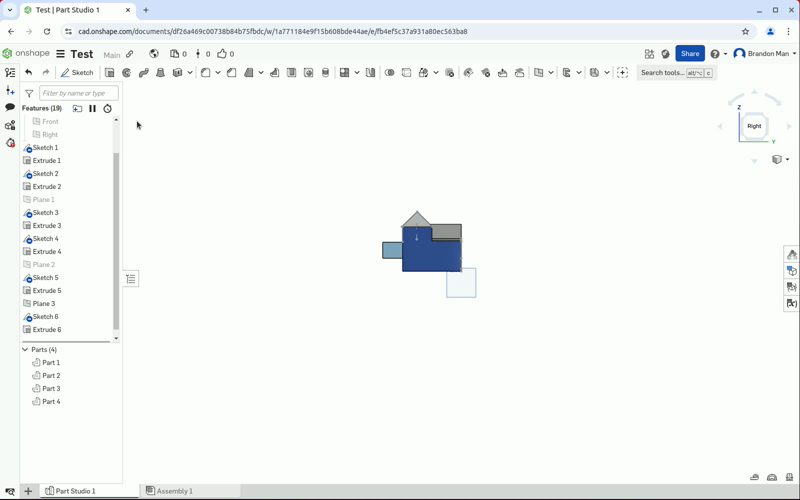
key(shift+7)
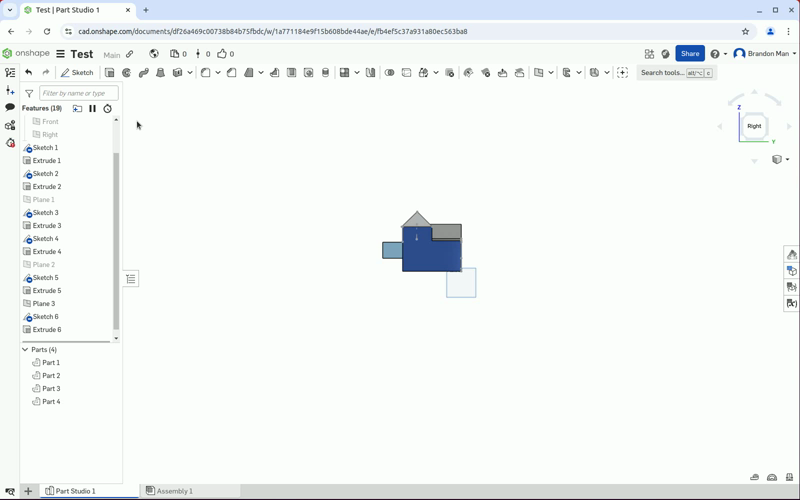
key(right, 2)
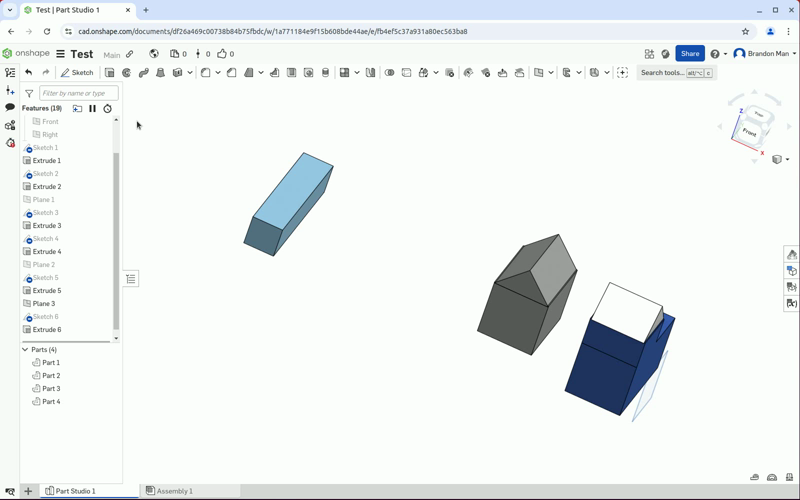
key(down, 2)
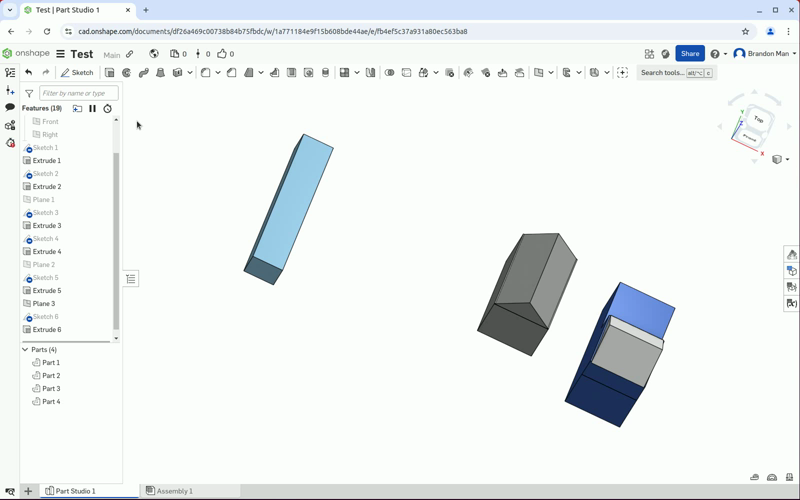
key(up, 2)
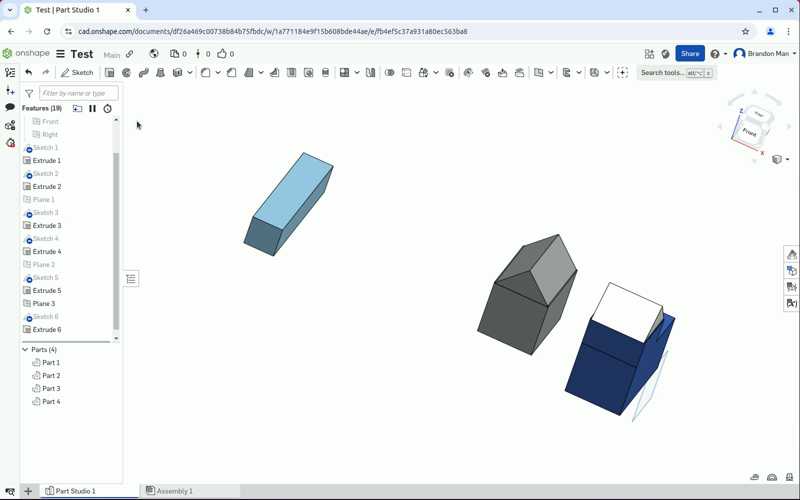
key(left, 2)
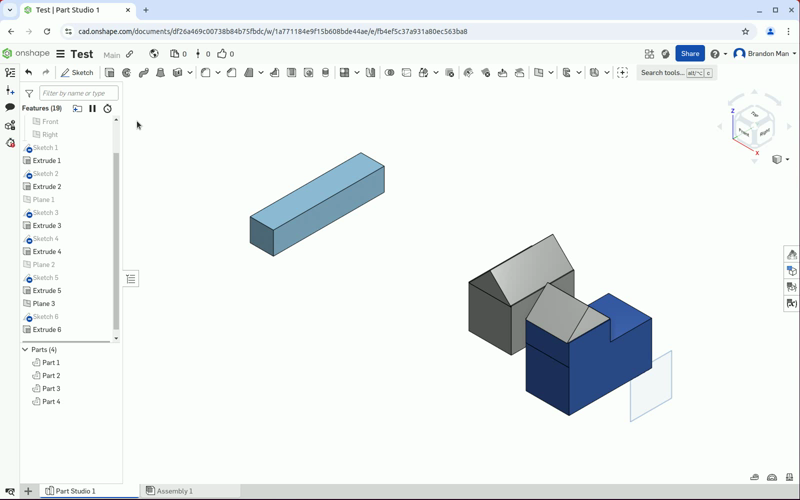
mouse_move(69, 150)
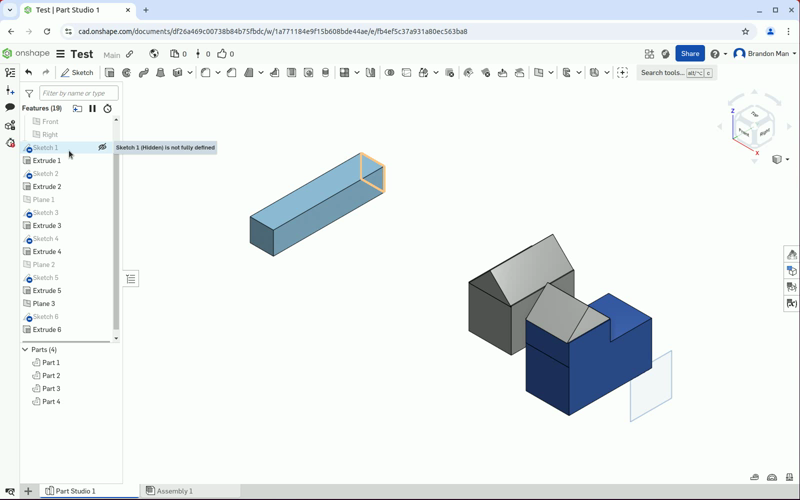
click(69, 150)